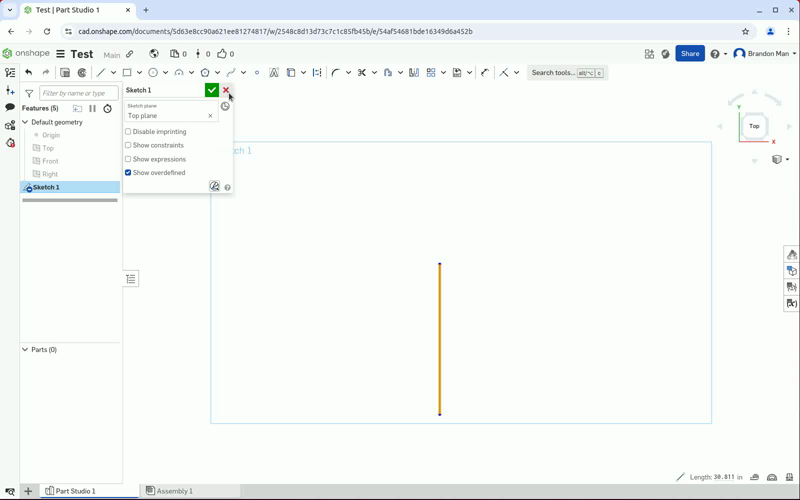
key(shift+h)
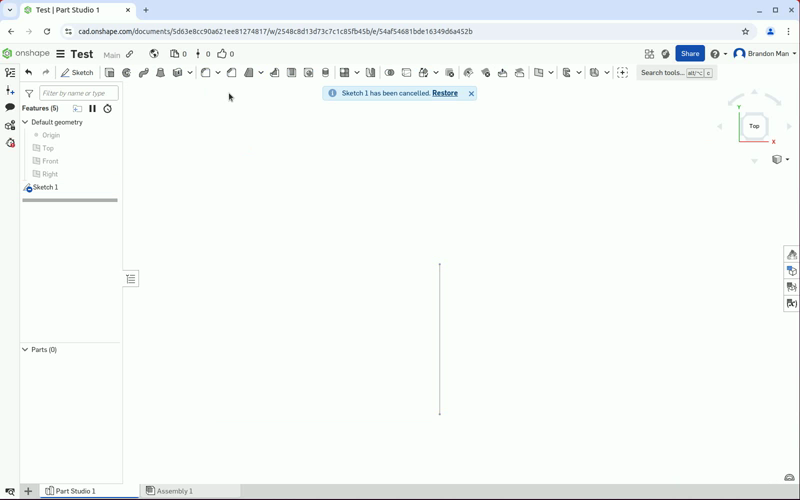
key(shift+s)
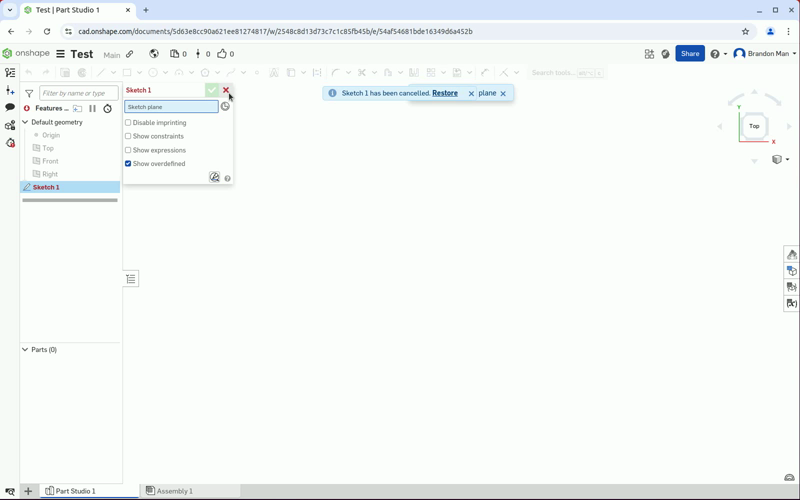
mouse_move(73, 150)
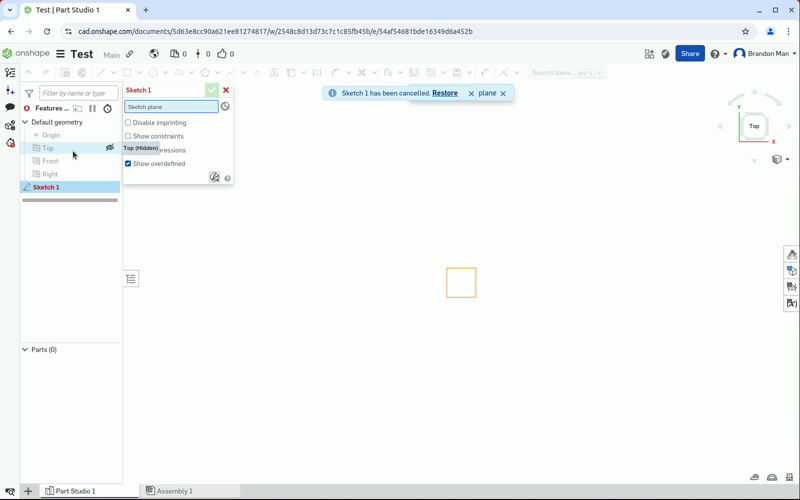
click(73, 150)
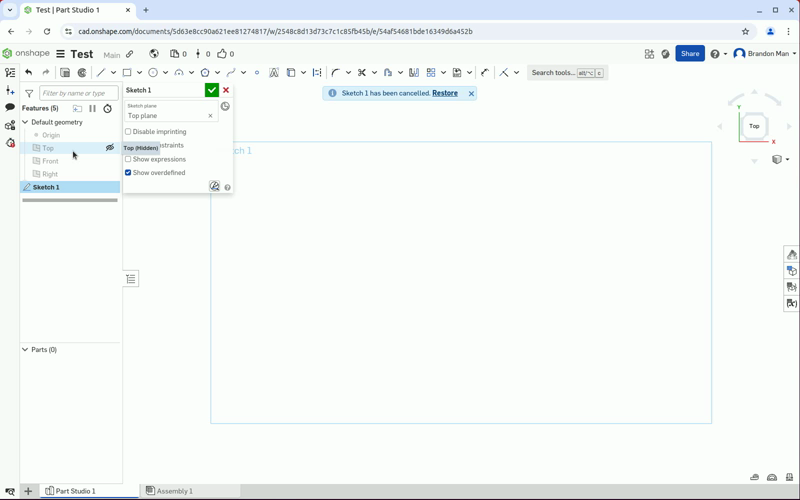
mouse_move(73, 352)
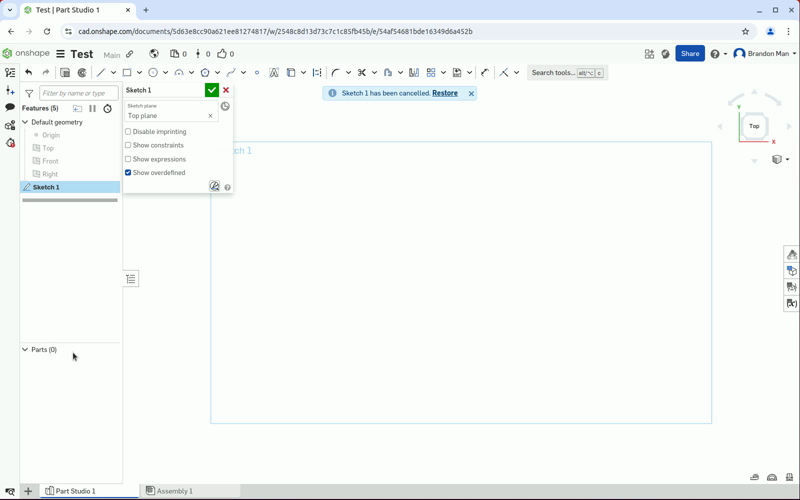
key(y)
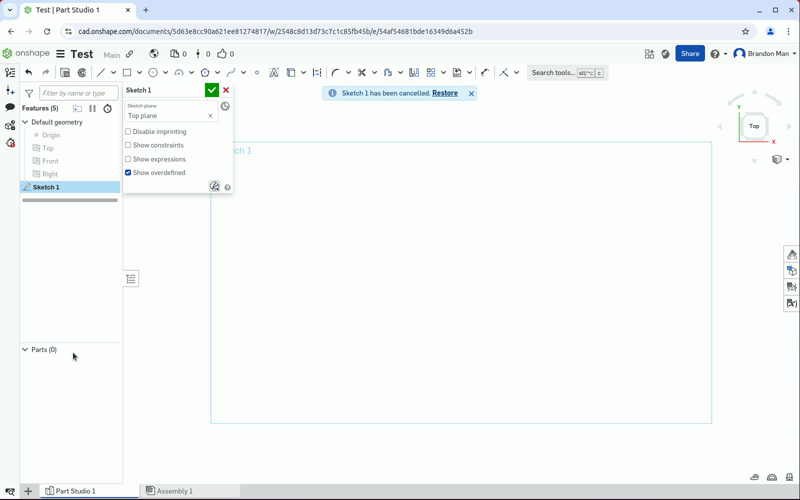
key(l)
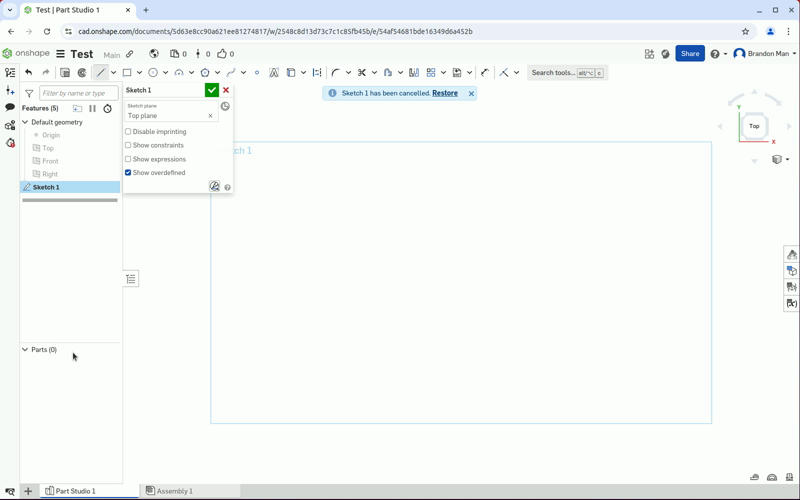
key_down(shift)
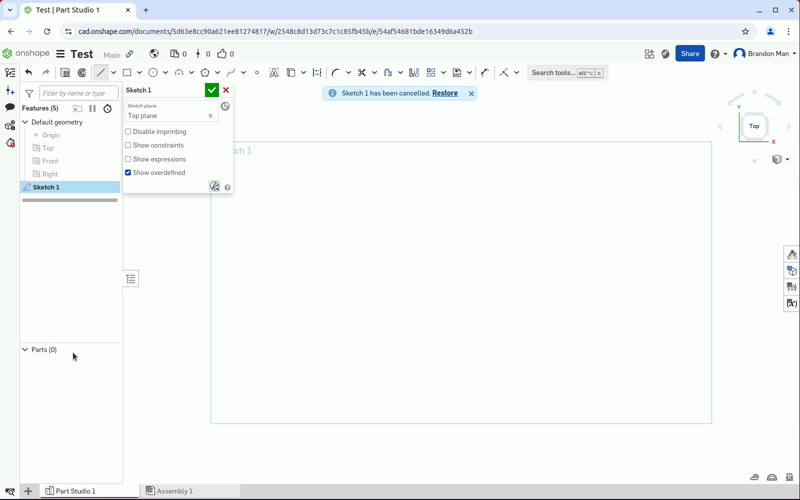
mouse_move(392, 335)
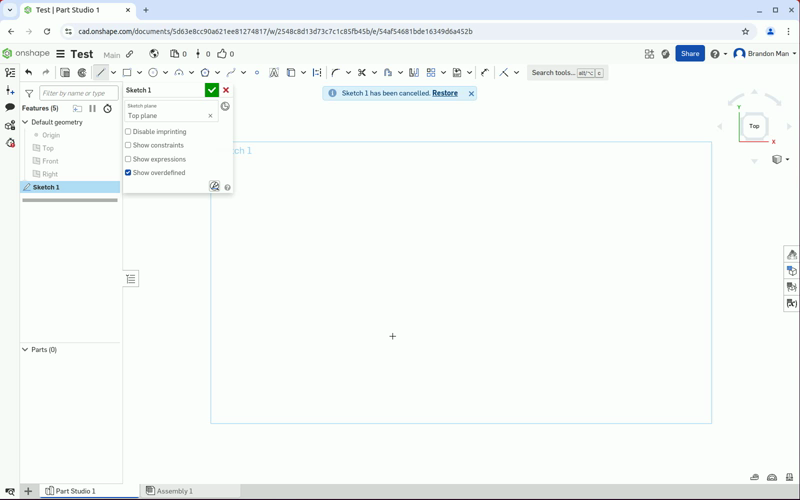
click(392, 335)
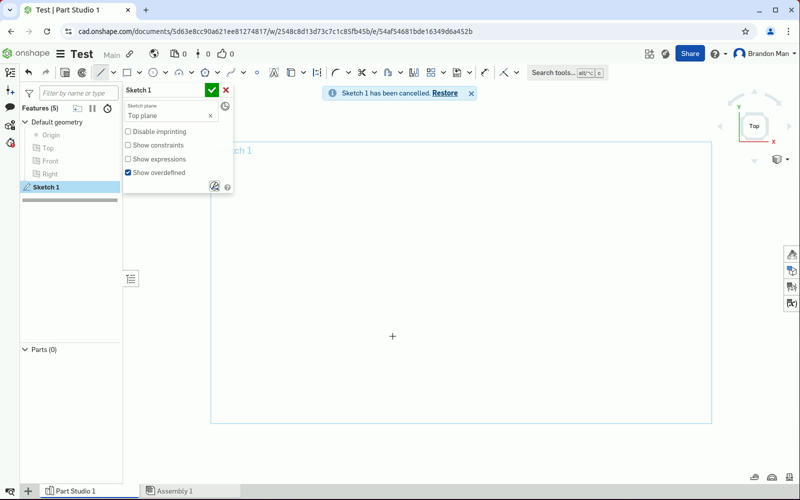
key_up(shift)
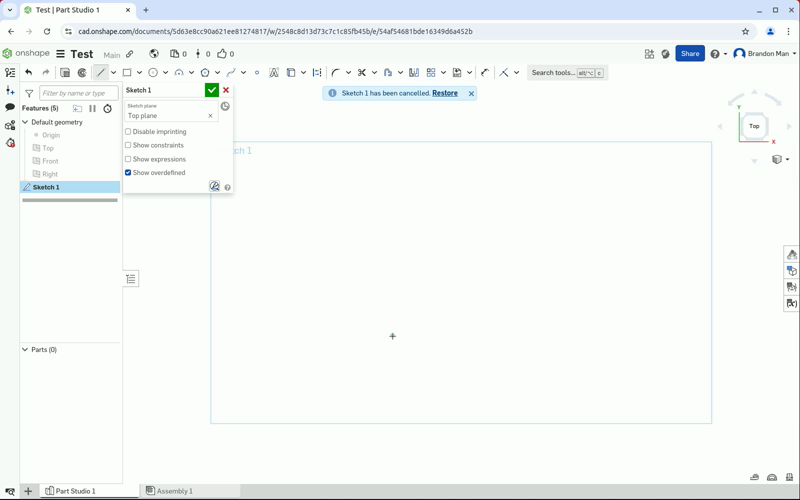
key_down(shift)
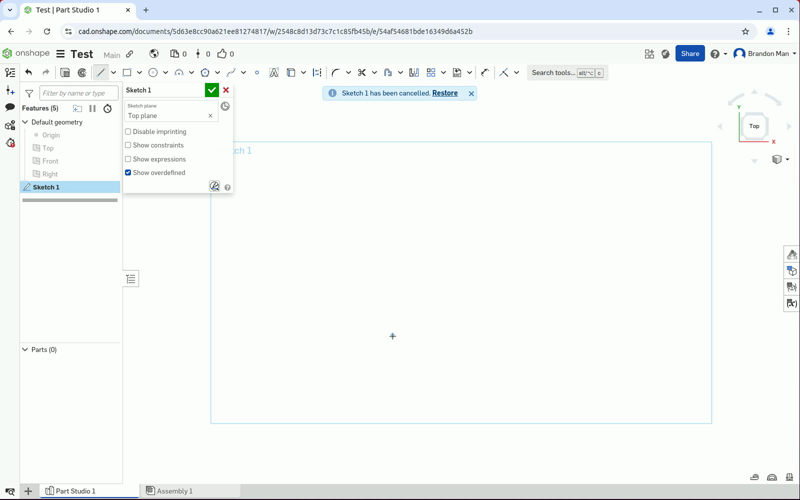
mouse_move(529, 335)
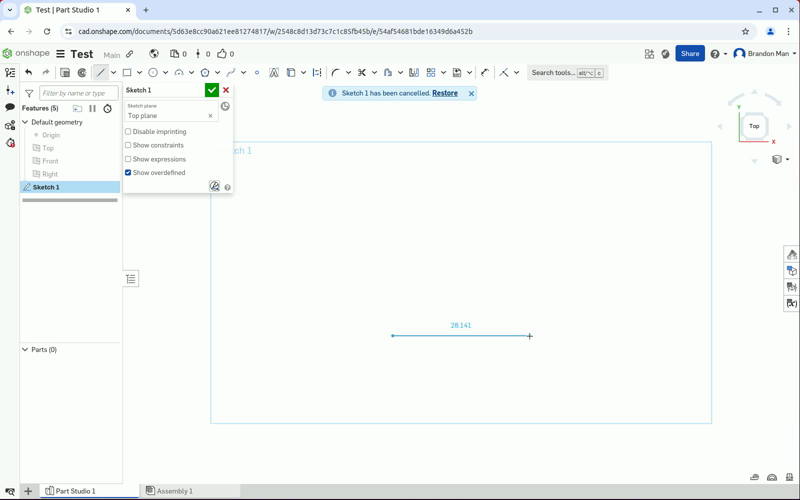
click(529, 335)
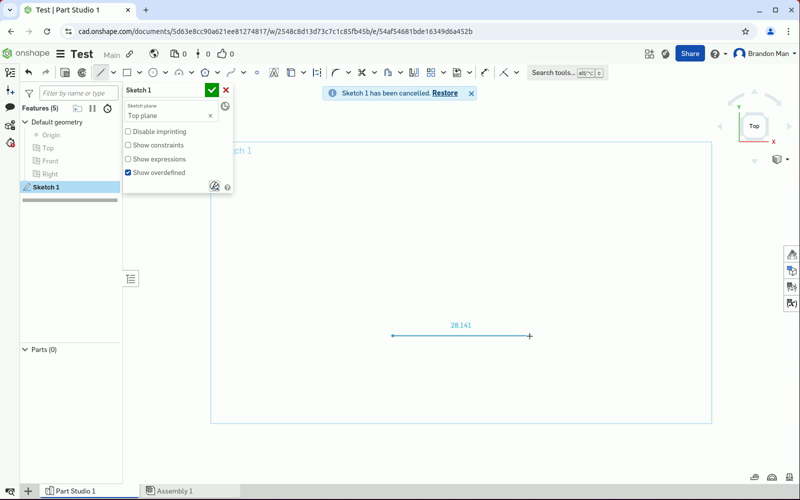
key_up(shift)
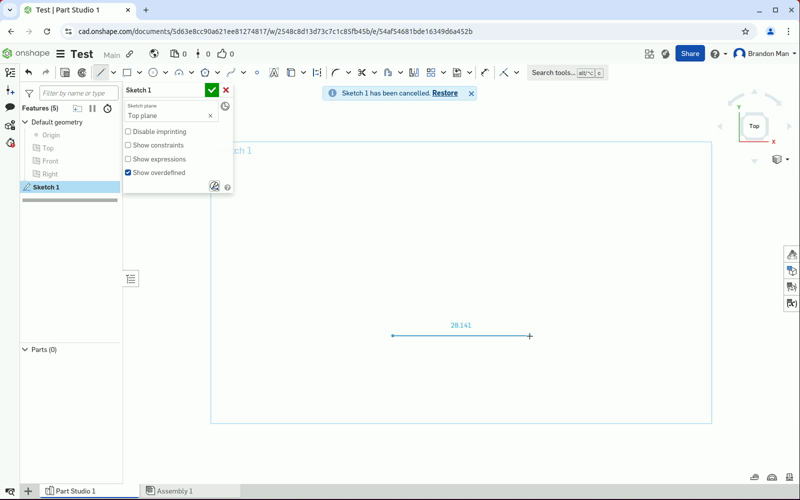
key_down(shift)
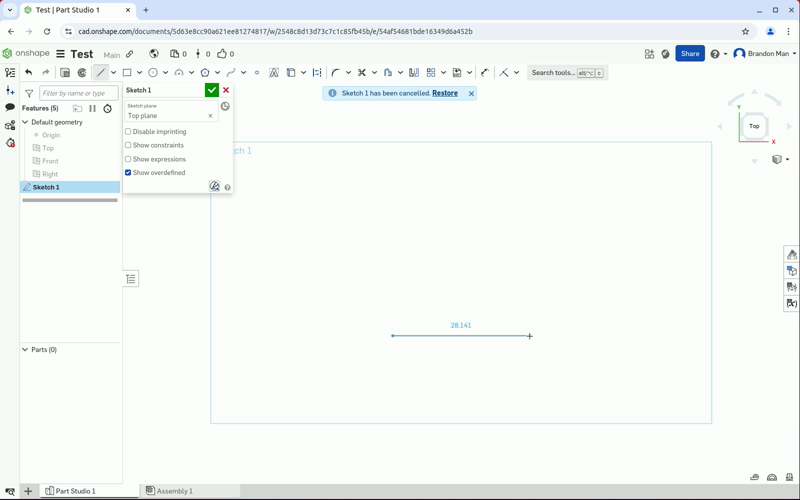
mouse_move(529, 229)
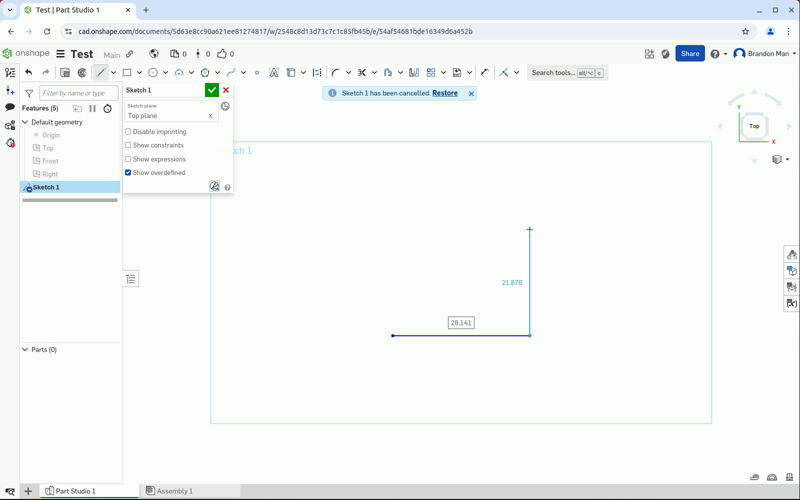
click(529, 229)
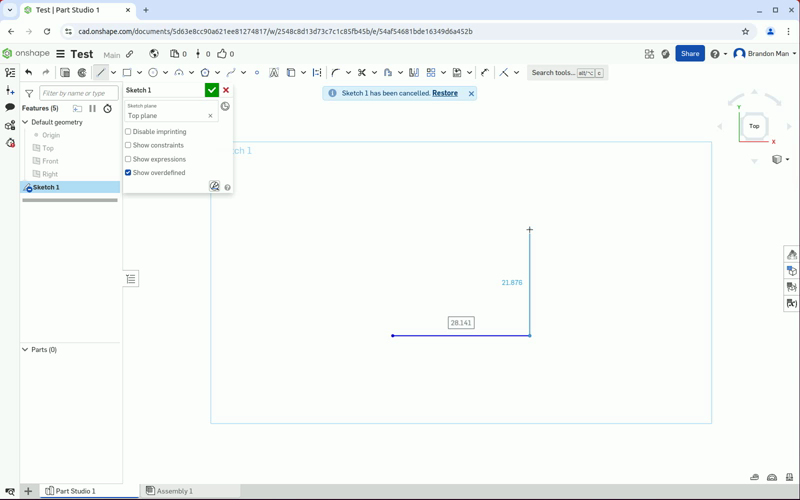
key_up(shift)
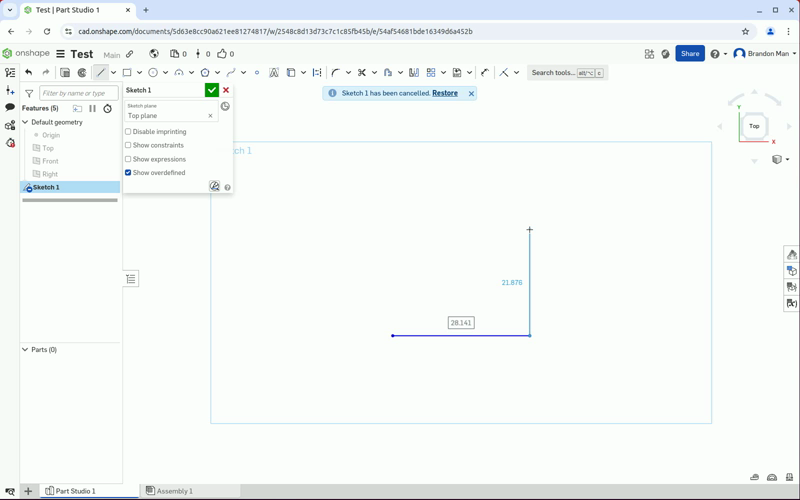
key_down(shift)
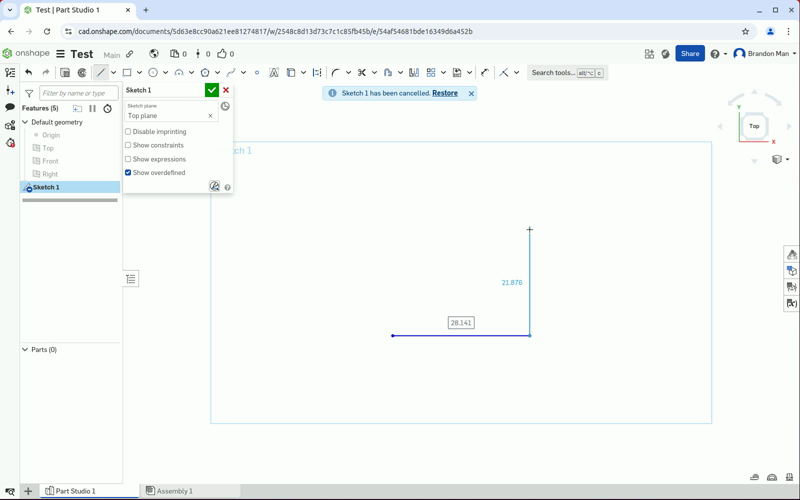
mouse_move(392, 229)
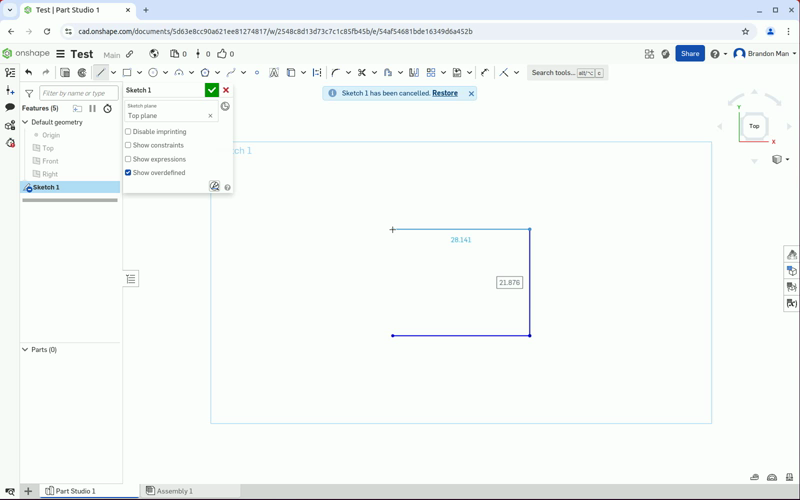
click(392, 229)
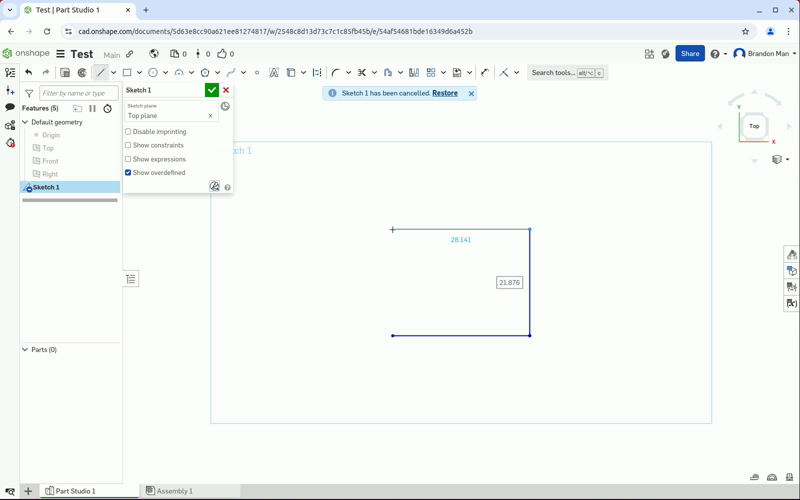
key_up(shift)
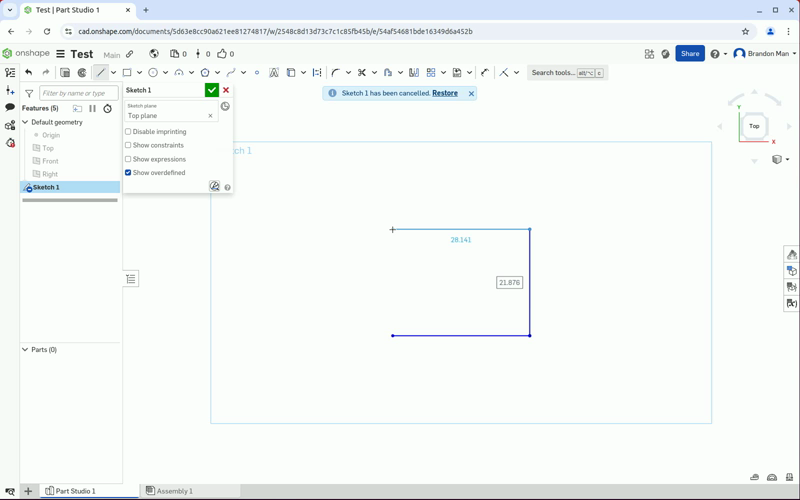
key_down(shift)
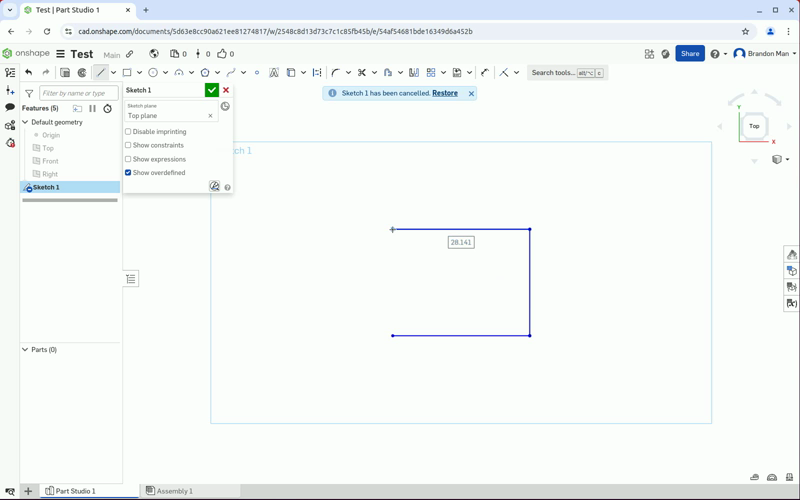
mouse_move(392, 335)
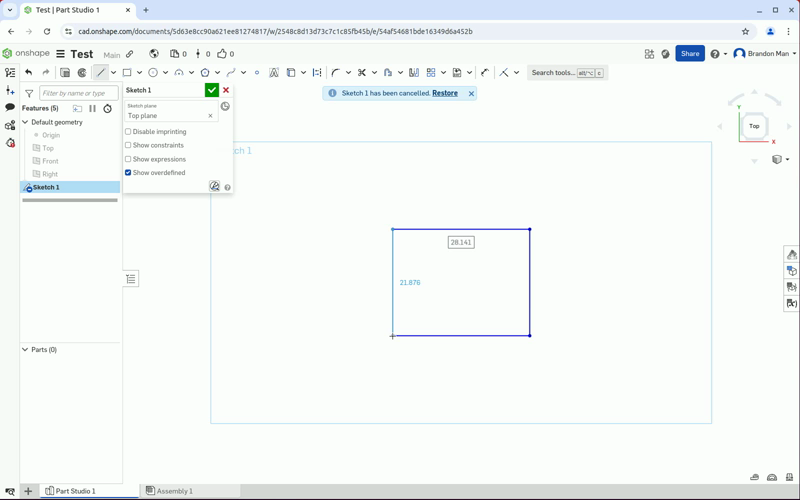
key_up(shift)
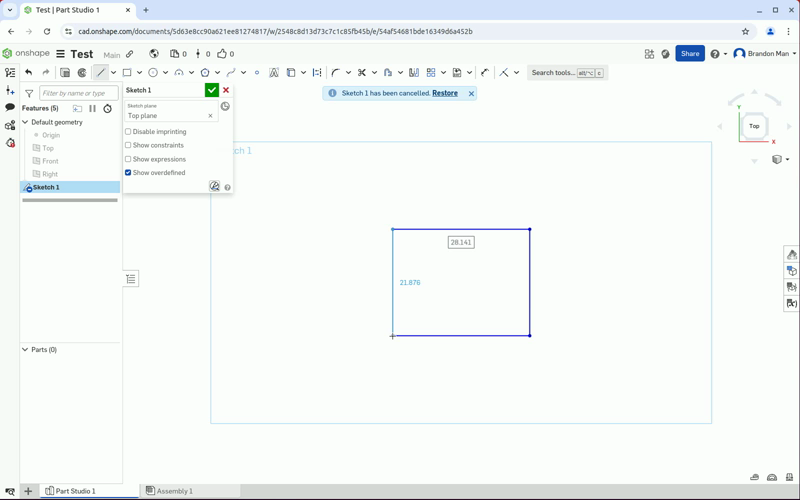
click(392, 335)
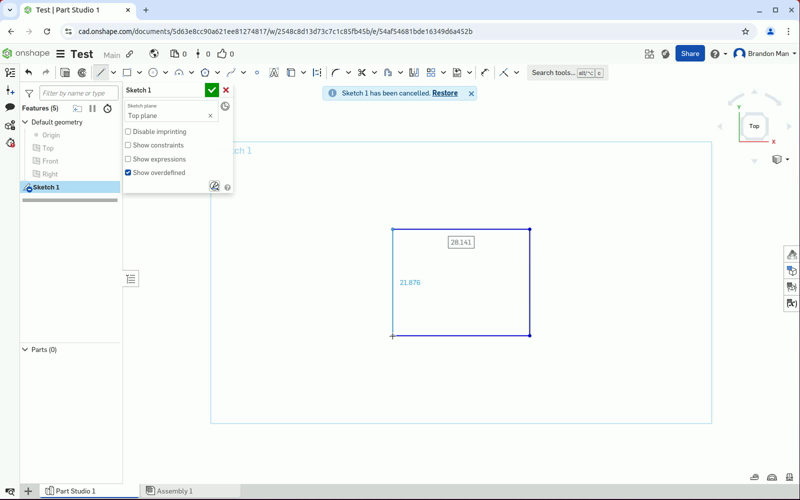
key(esc)
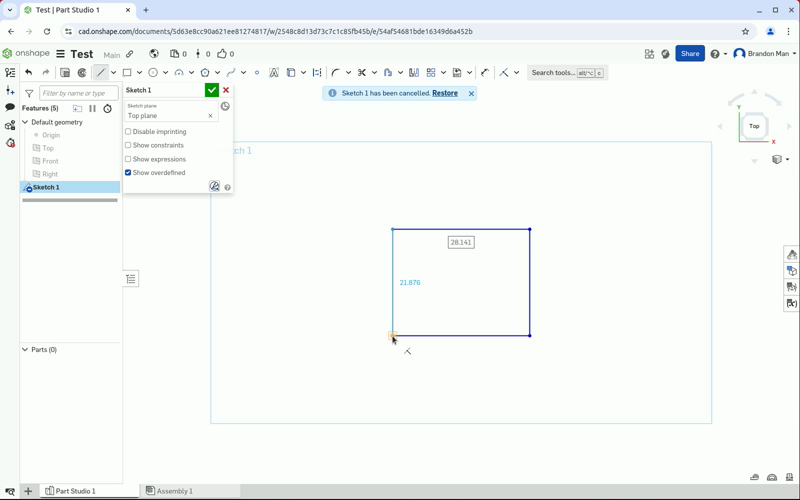
key(l)
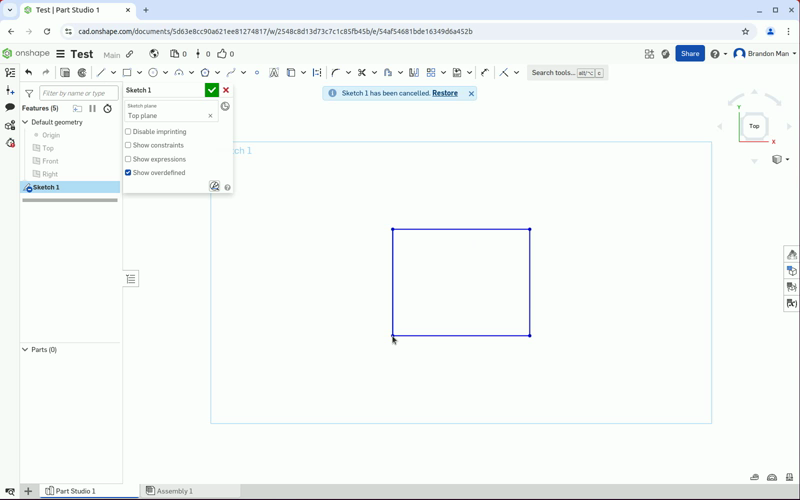
key_down(shift)
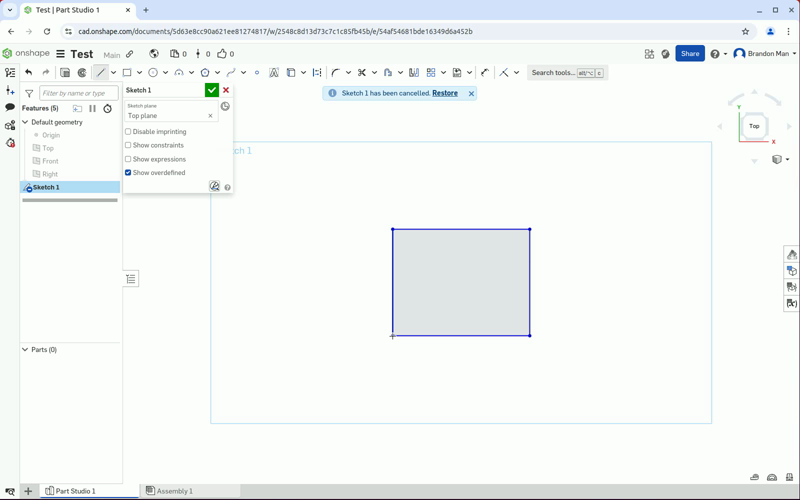
mouse_move(398, 330)
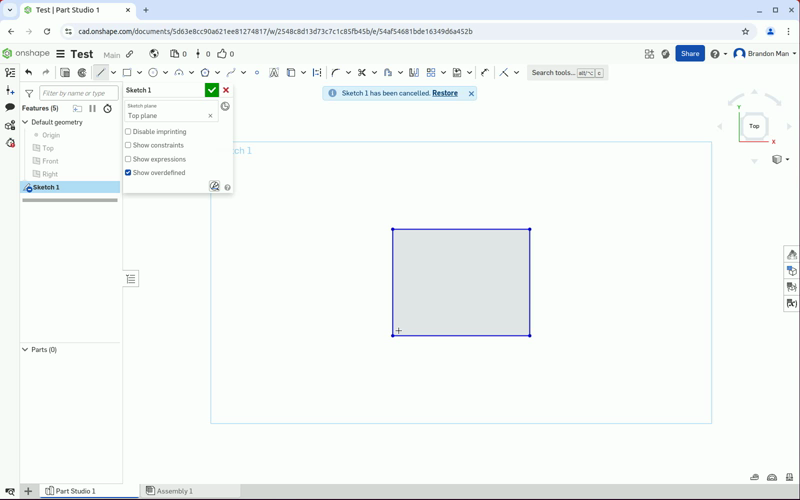
click(398, 330)
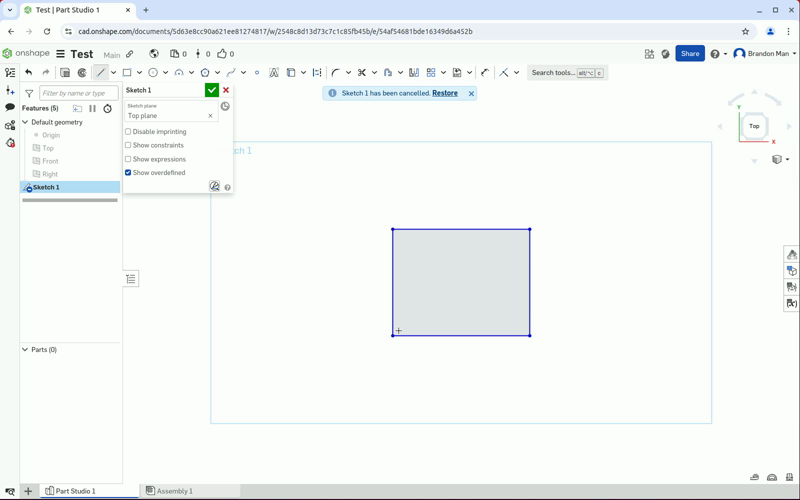
key_up(shift)
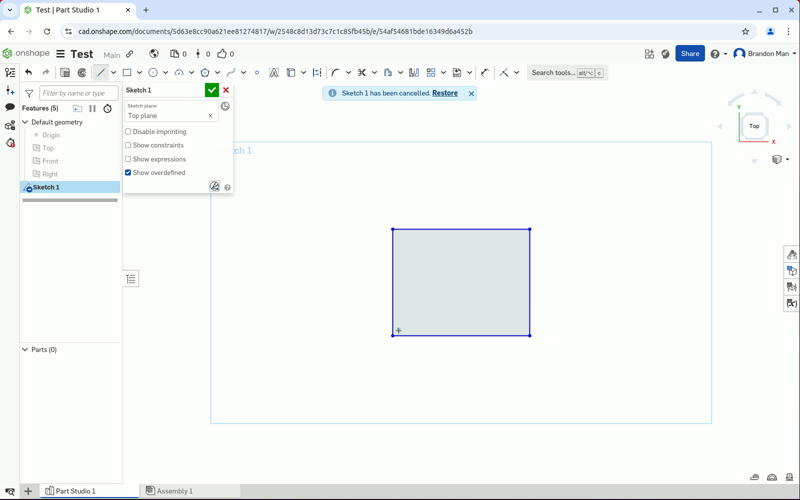
key_down(shift)
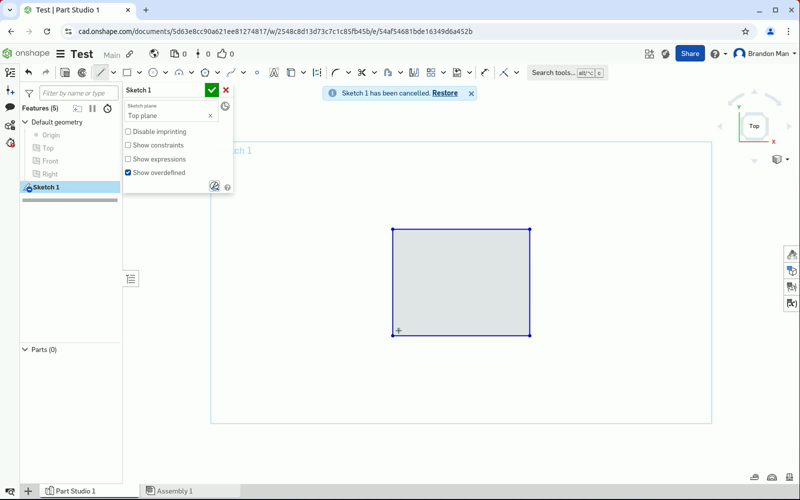
mouse_move(523, 330)
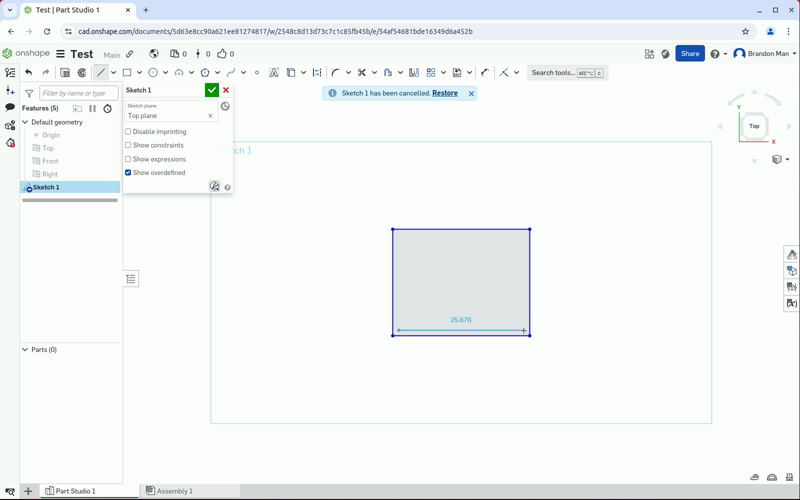
click(523, 330)
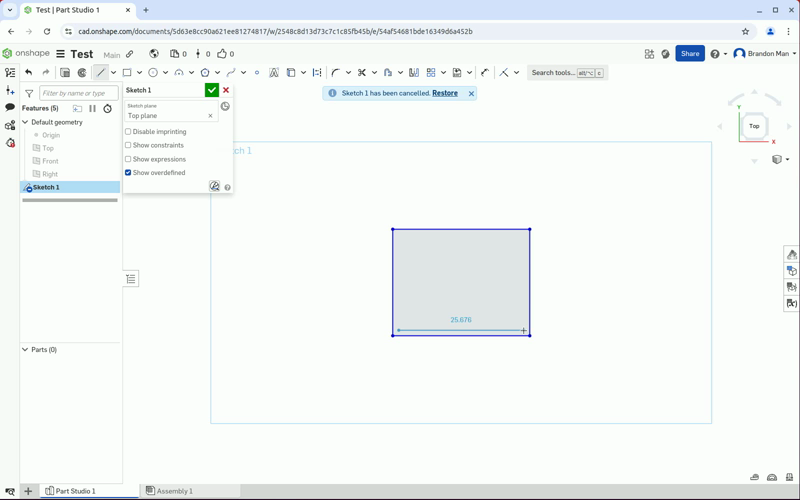
key_up(shift)
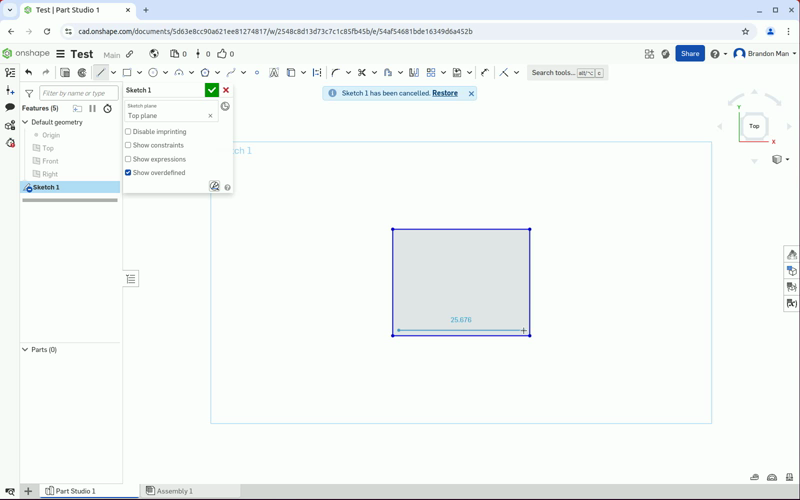
key_down(shift)
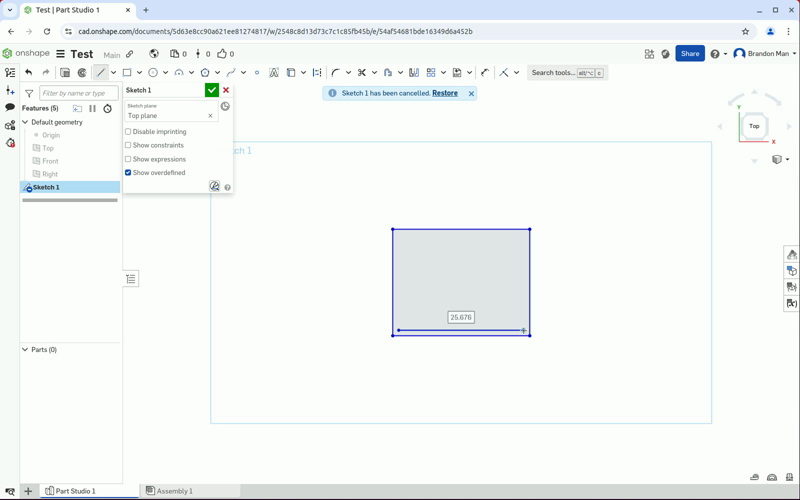
mouse_move(523, 234)
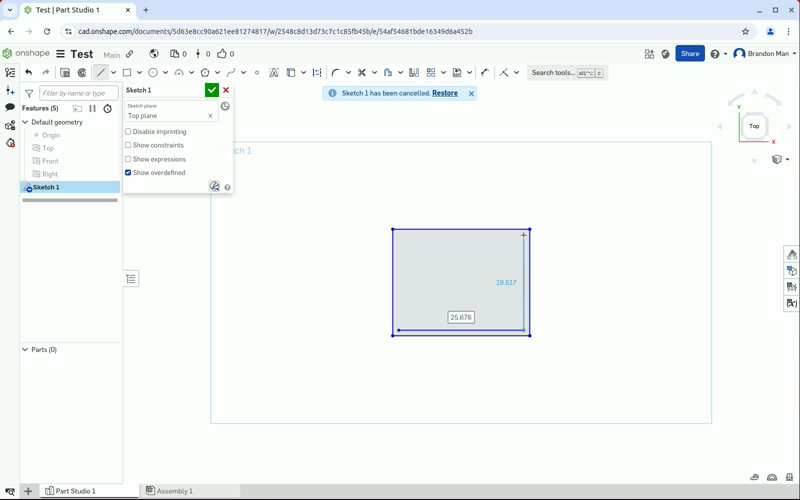
click(523, 234)
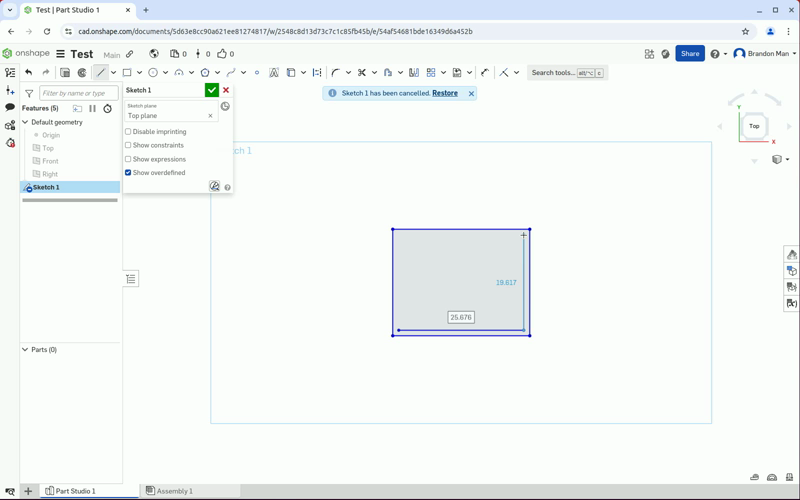
key_up(shift)
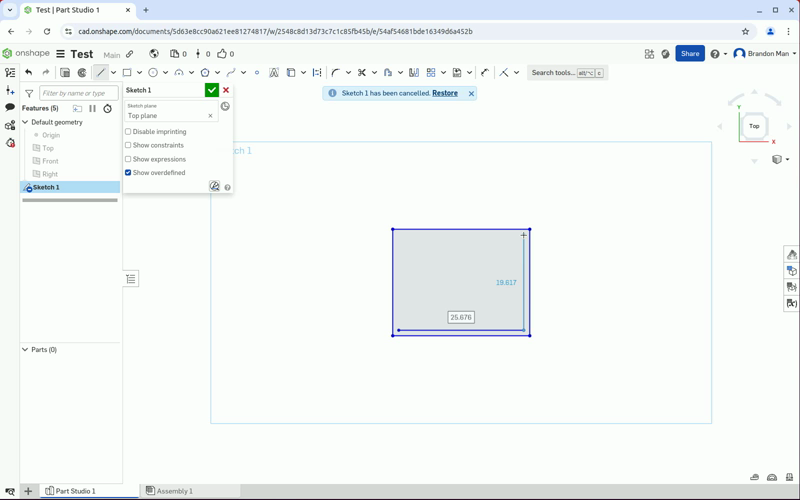
key_down(shift)
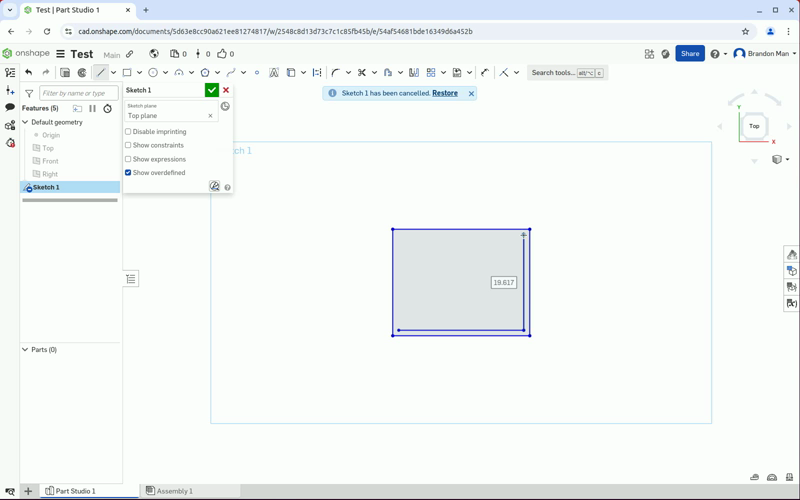
mouse_move(398, 234)
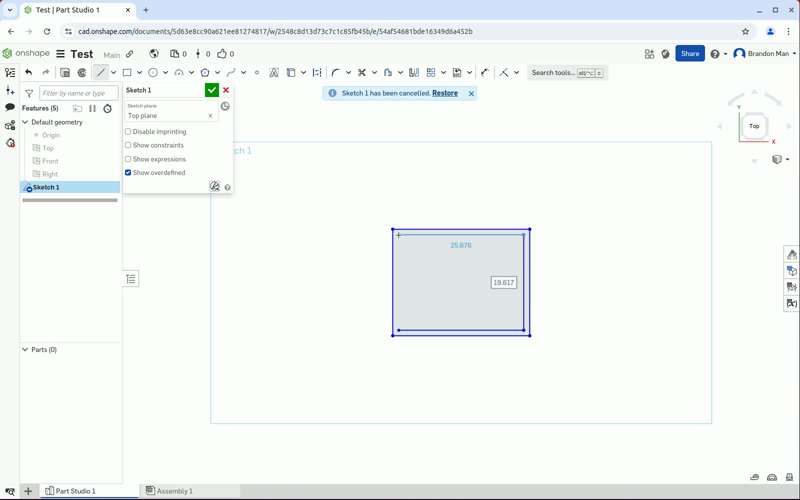
click(398, 234)
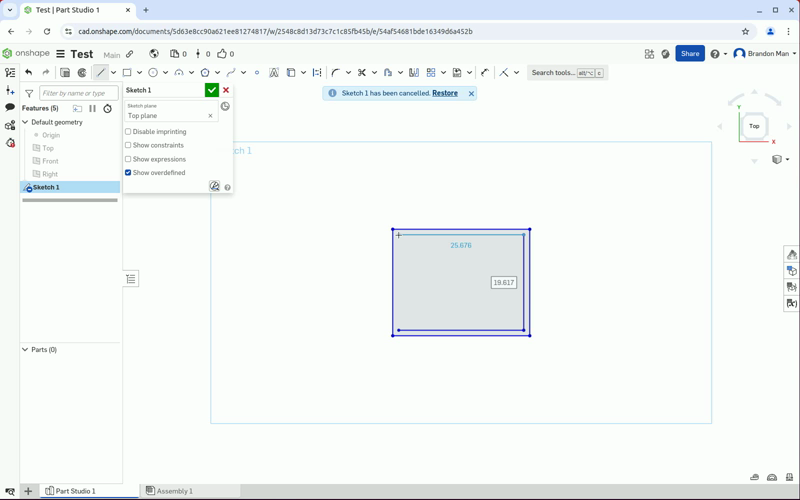
key_up(shift)
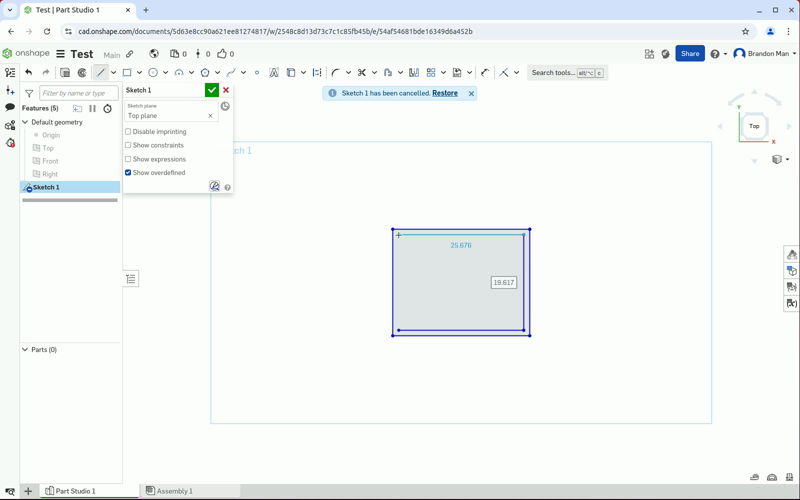
key_down(shift)
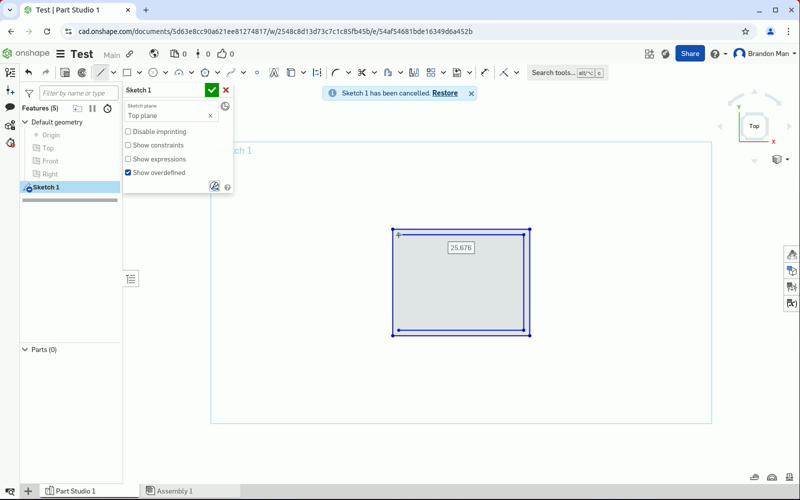
mouse_move(398, 330)
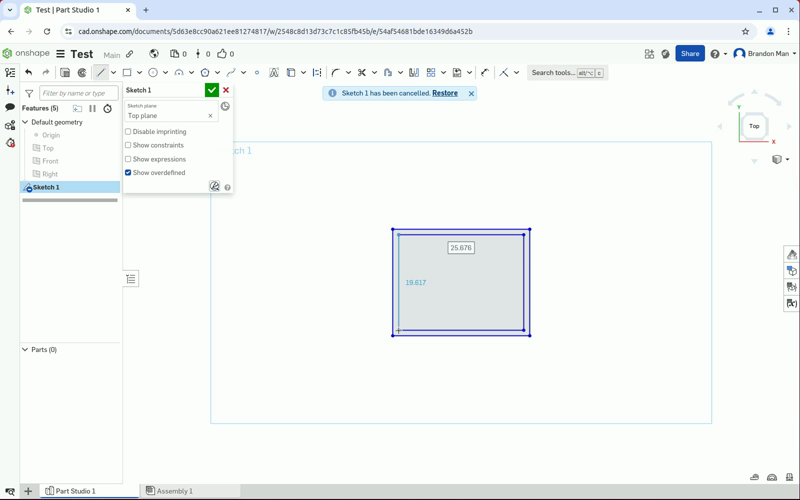
key_up(shift)
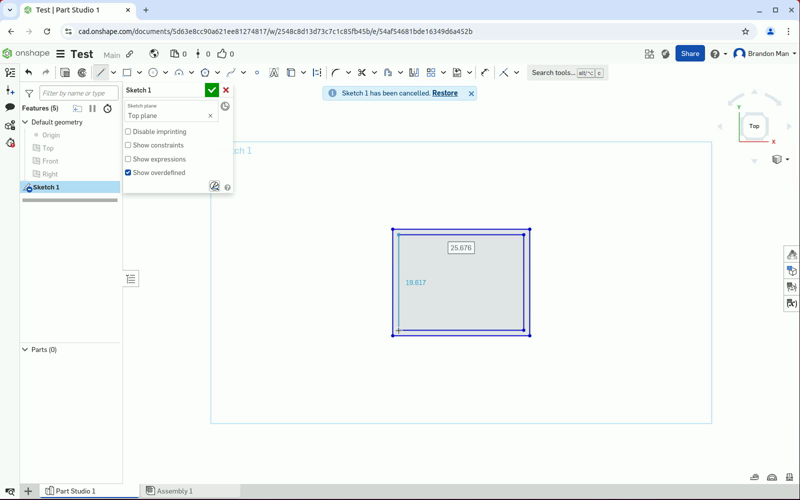
click(398, 330)
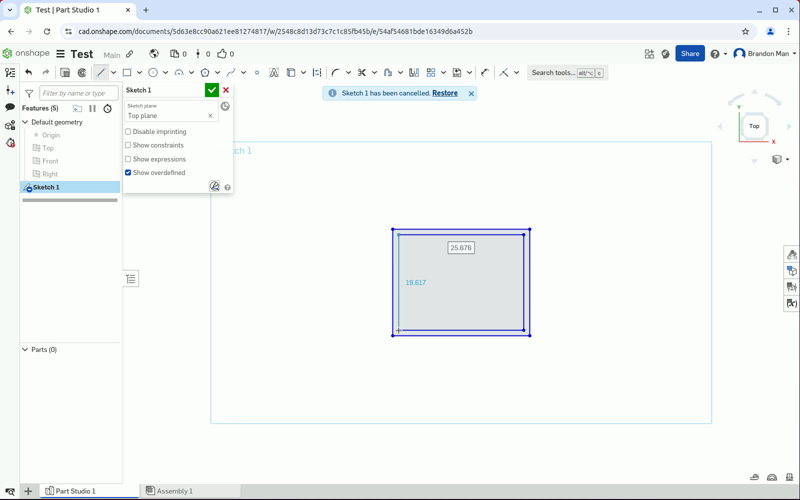
key(esc)
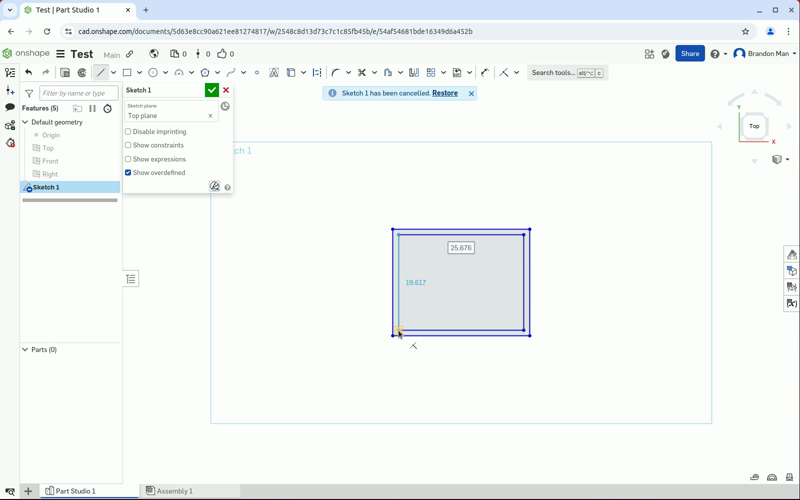
mouse_move(395, 240)
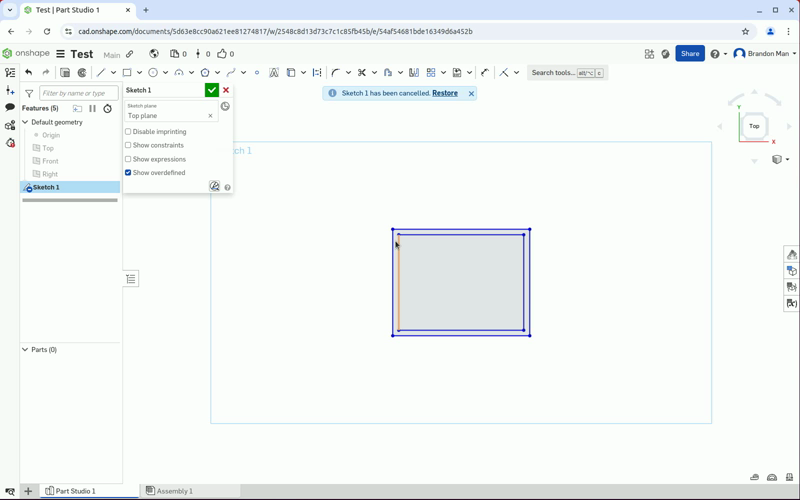
click(395, 240)
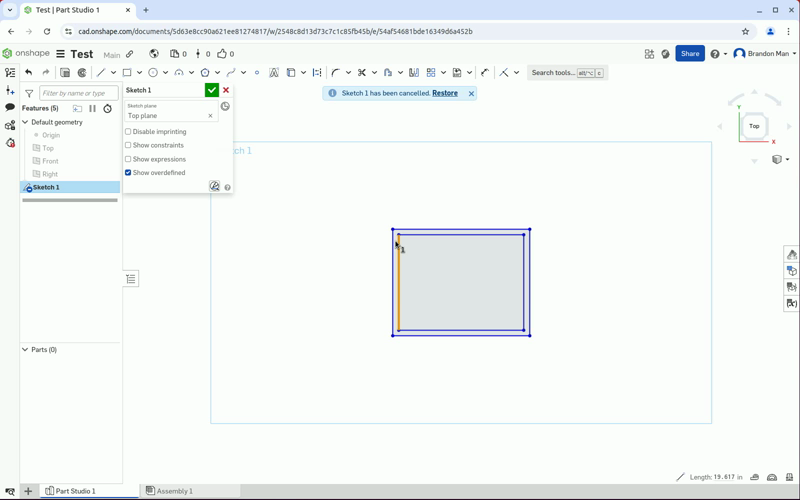
mouse_move(73, 352)
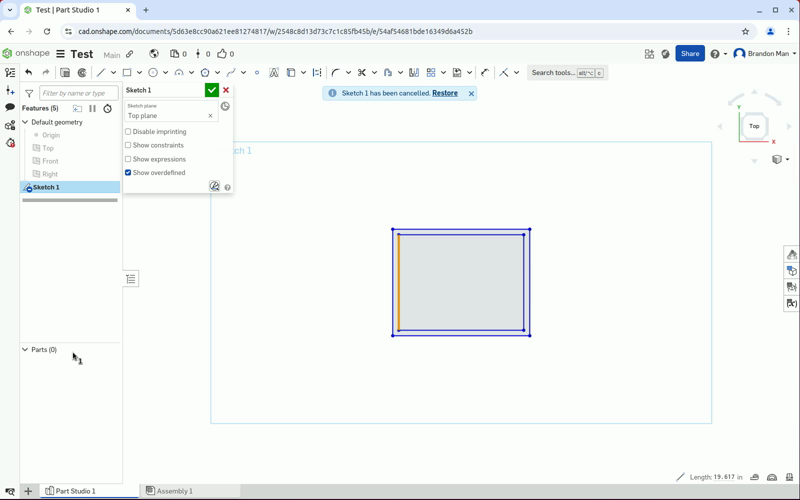
key(shift+y)
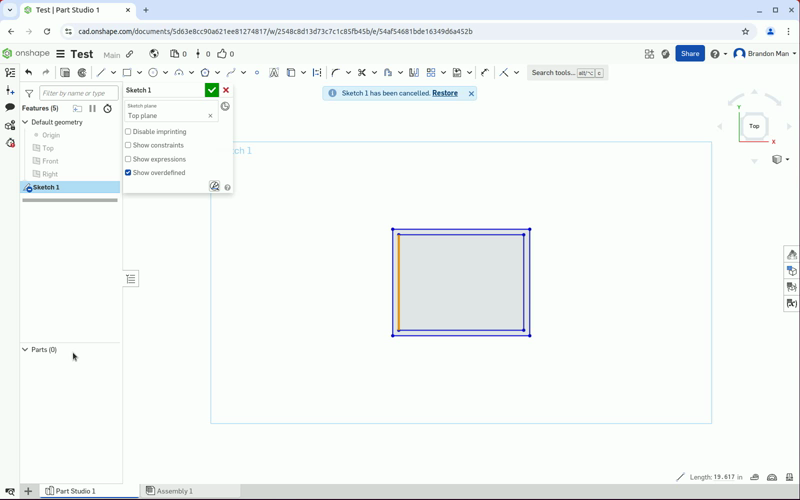
key(shift+e)
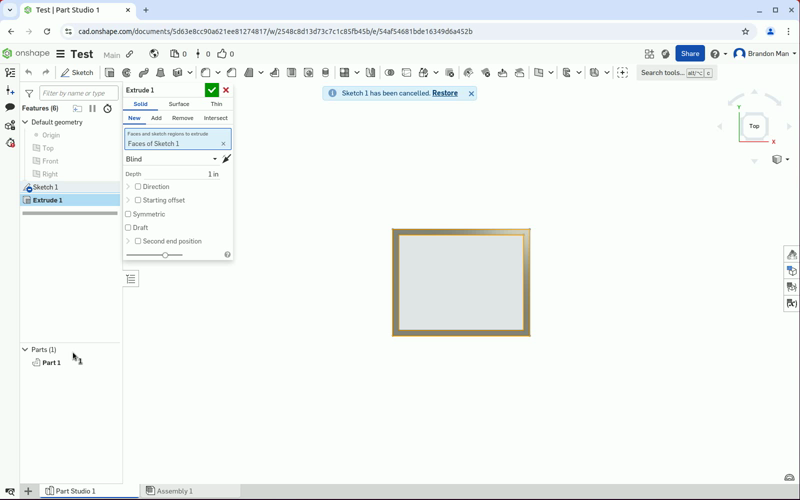
mouse_move(143, 106)
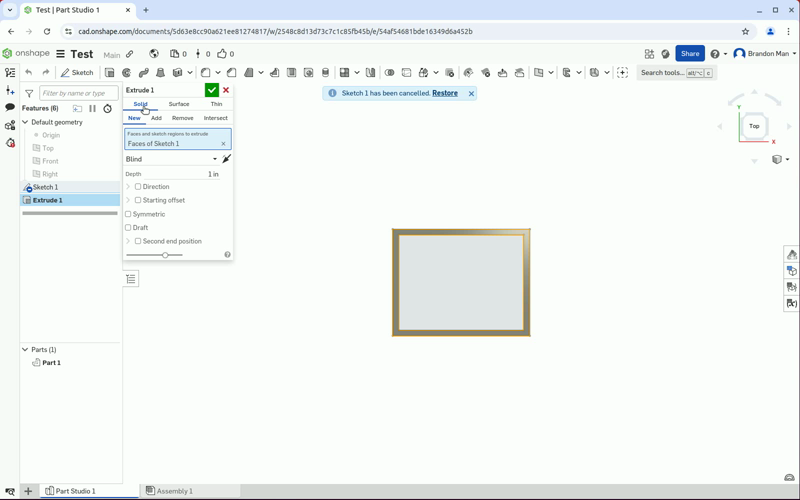
click(143, 106)
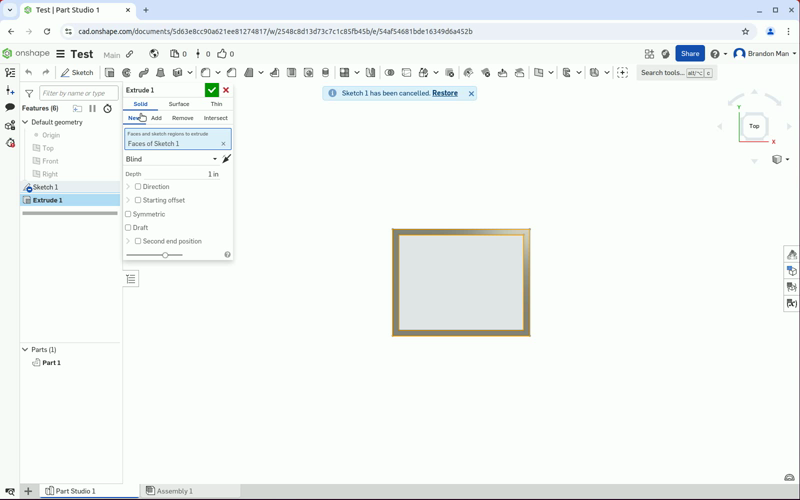
mouse_move(137, 120)
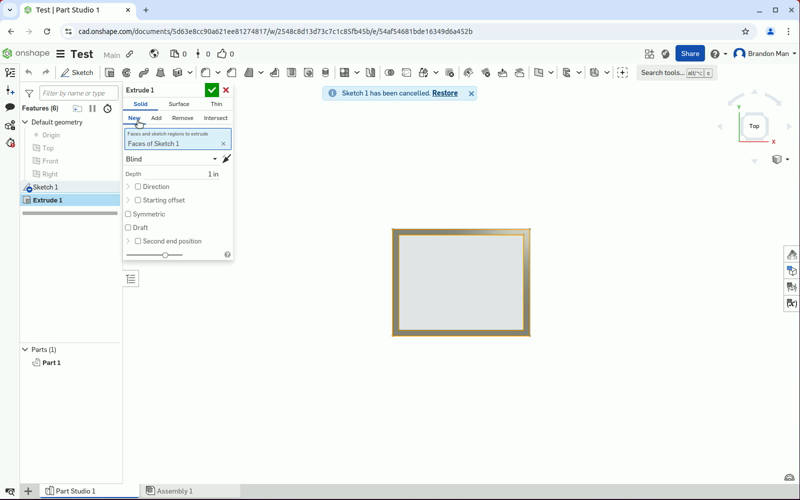
click(137, 120)
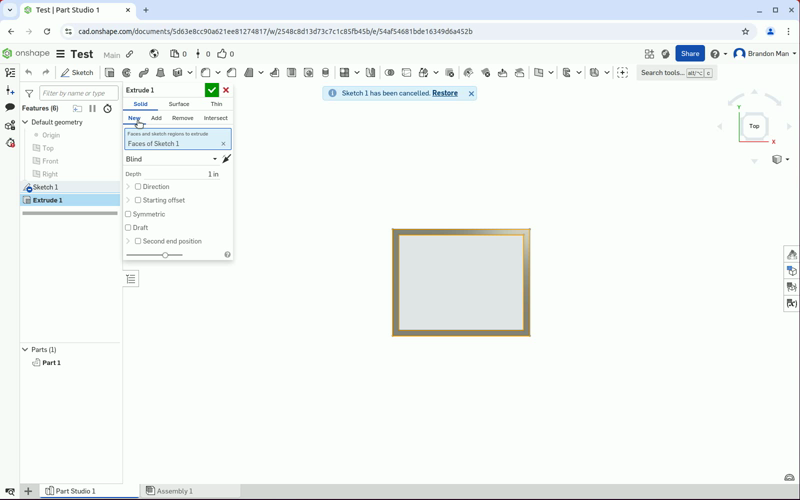
key(tab, 4)
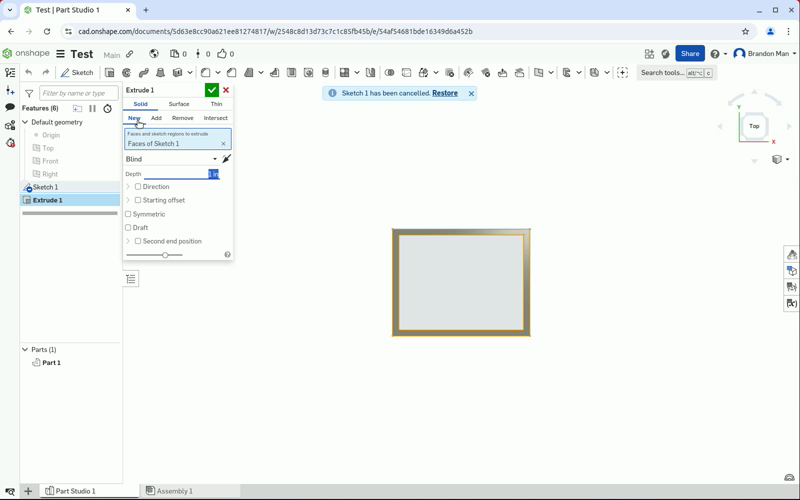
text(-1.204)
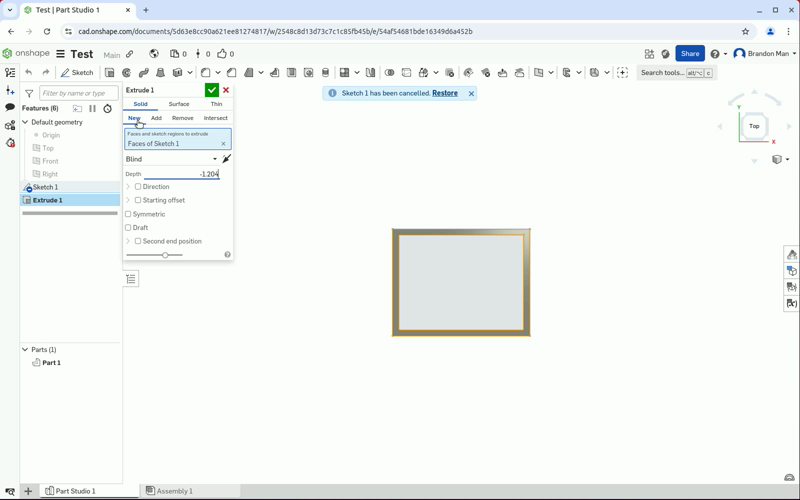
key(enter)
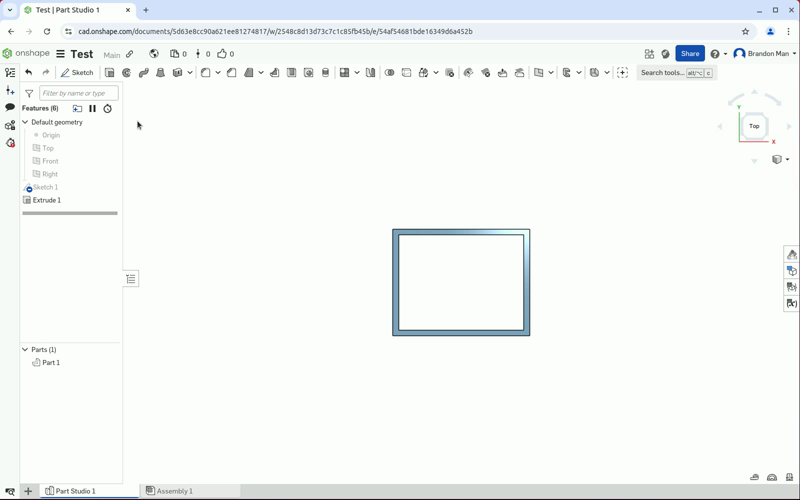
key(shift+h)
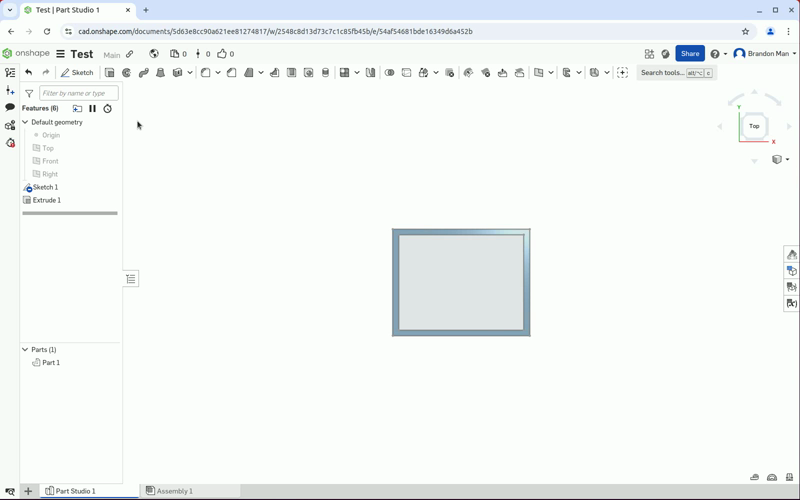
key(shift+h)
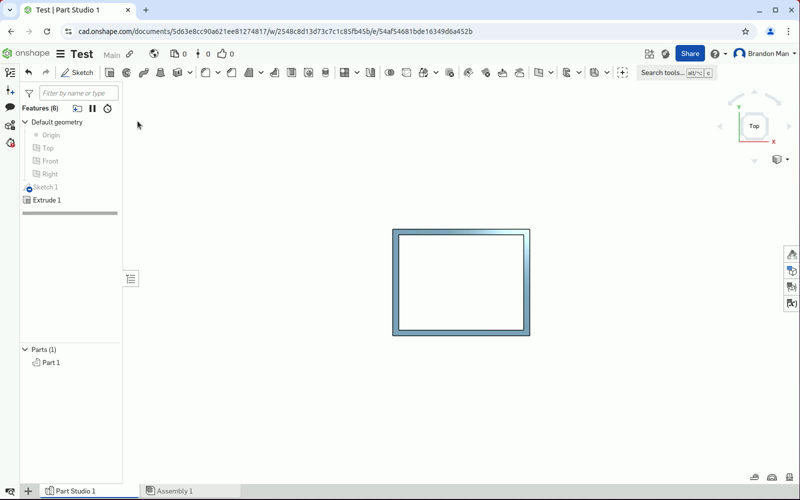
mouse_move(73, 189)
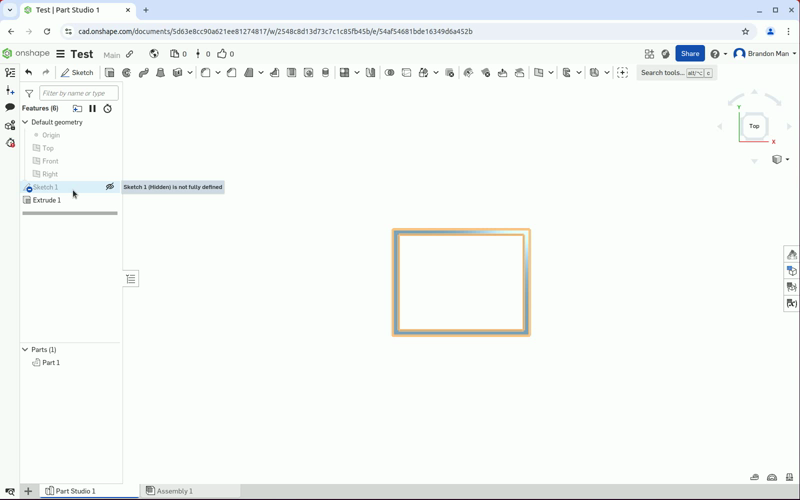
click(73, 189)
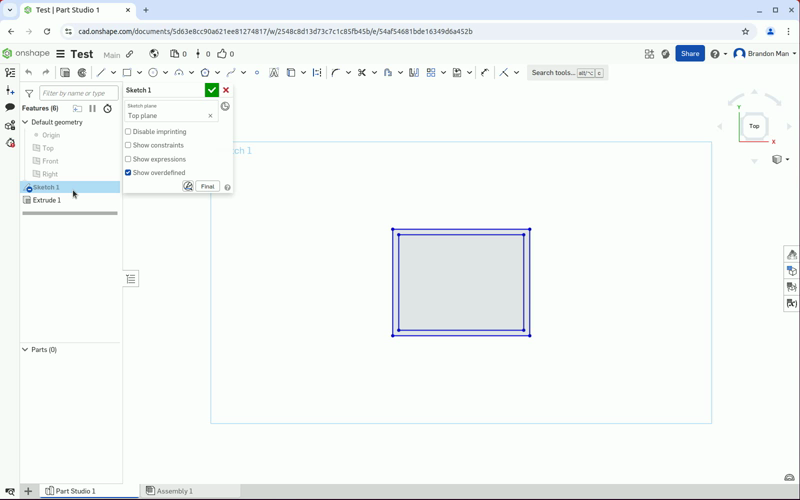
mouse_move(229, 92)
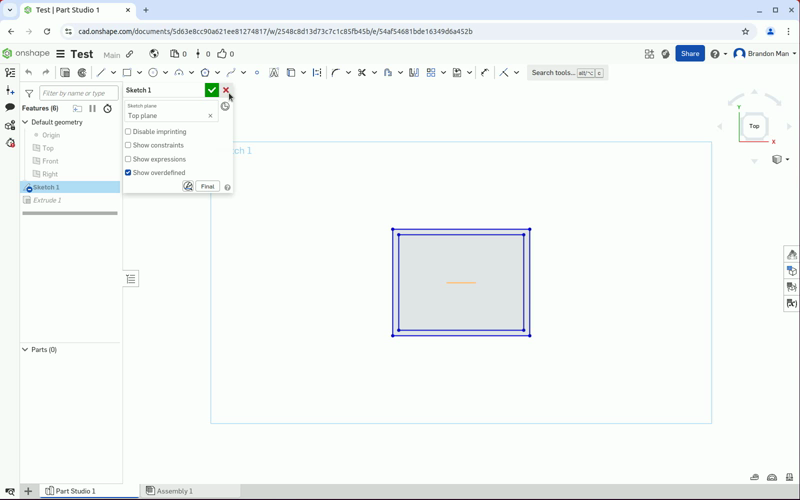
click(229, 92)
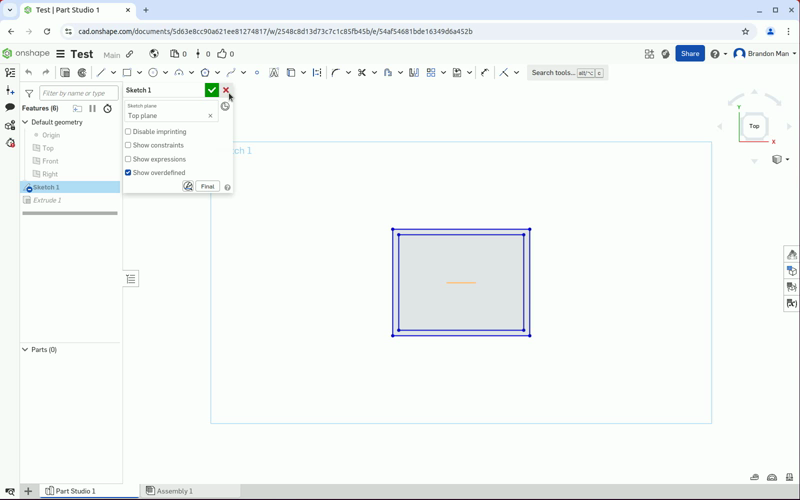
key(shift+s)
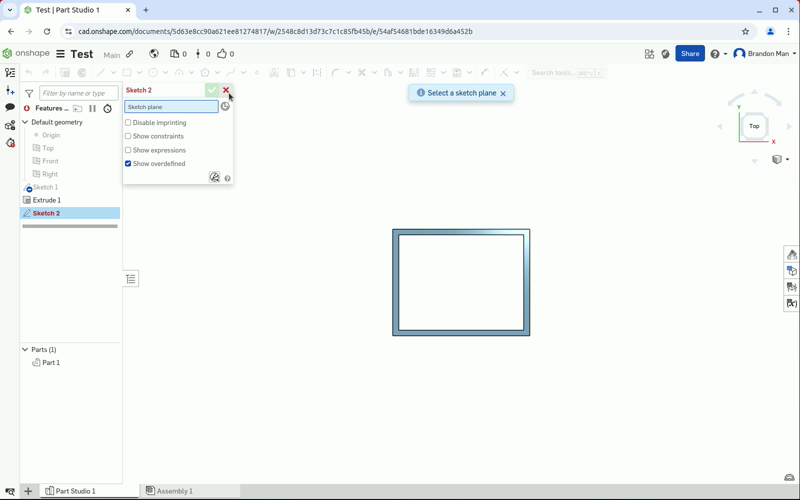
mouse_move(73, 150)
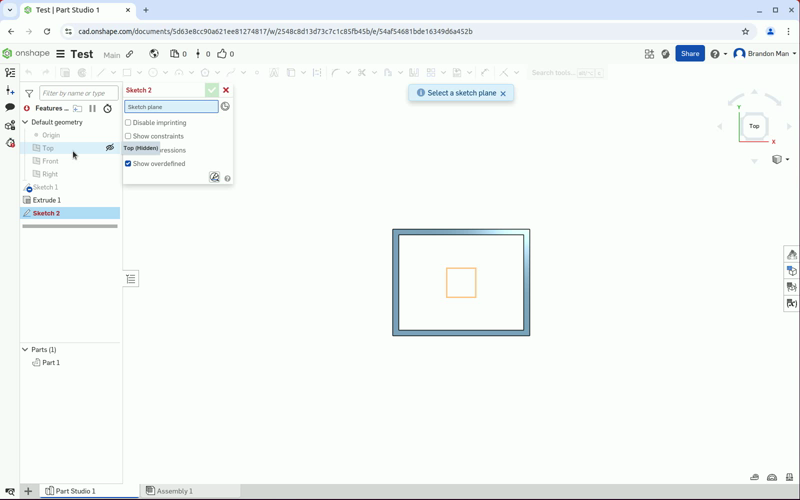
click(73, 150)
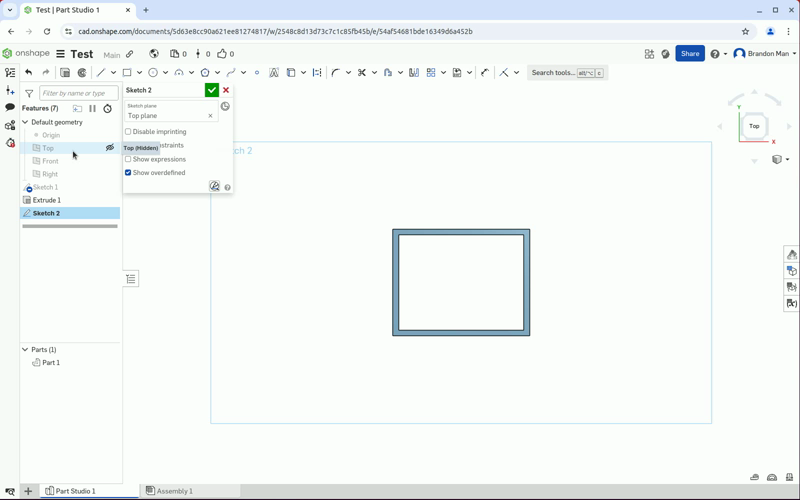
mouse_move(73, 352)
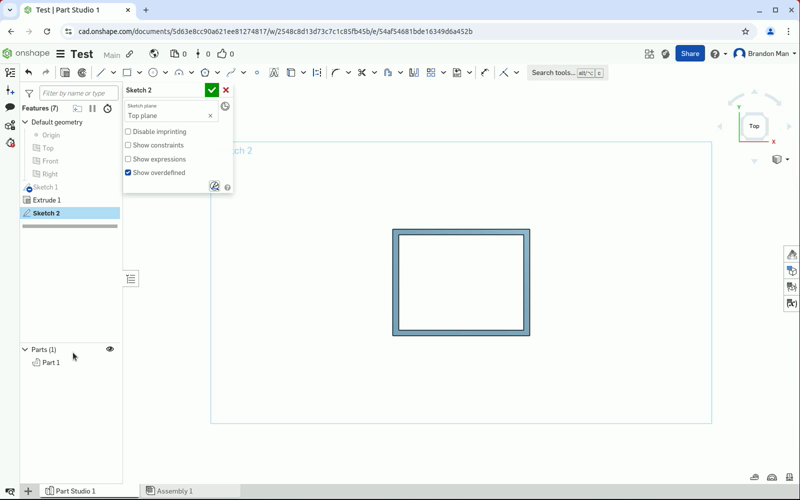
key(y)
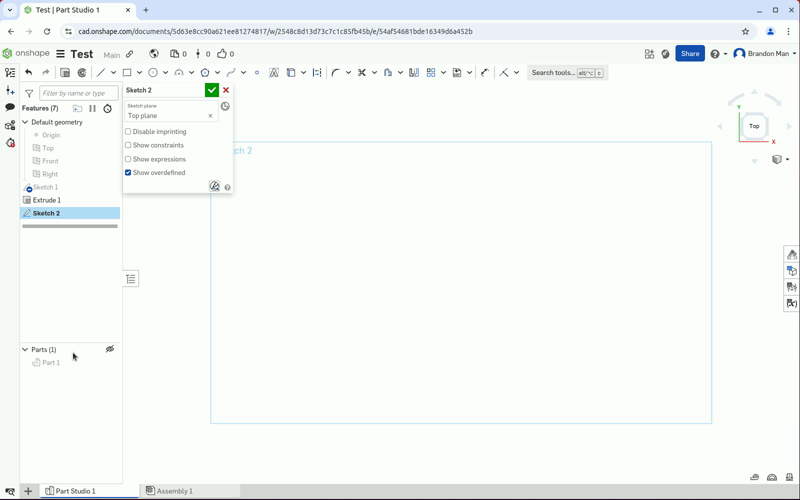
key(l)
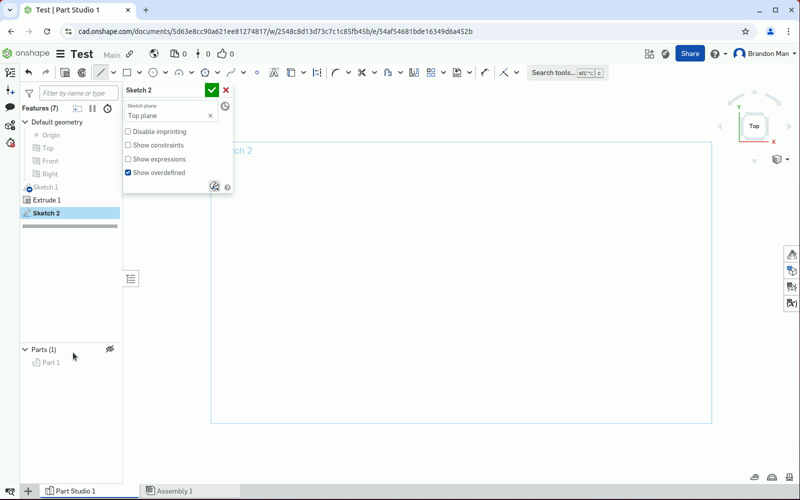
key_down(shift)
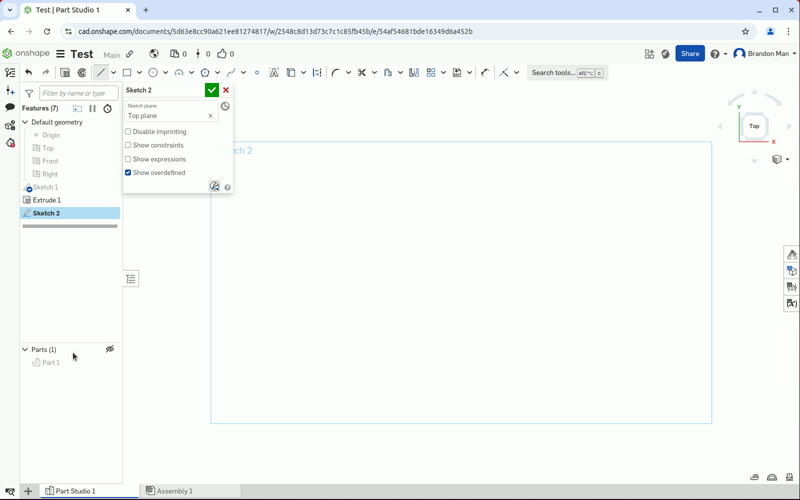
mouse_move(398, 329)
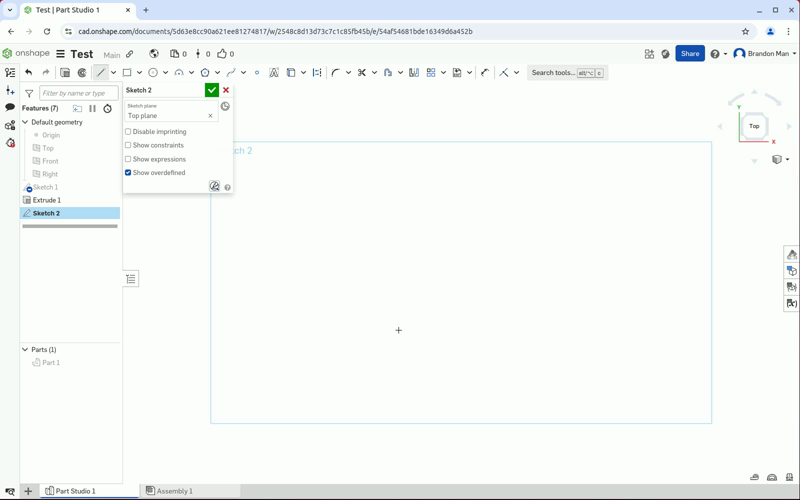
click(398, 329)
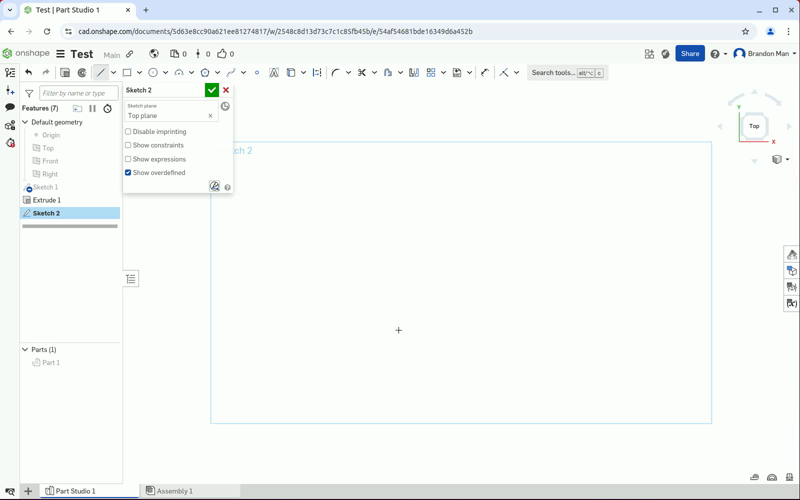
key_up(shift)
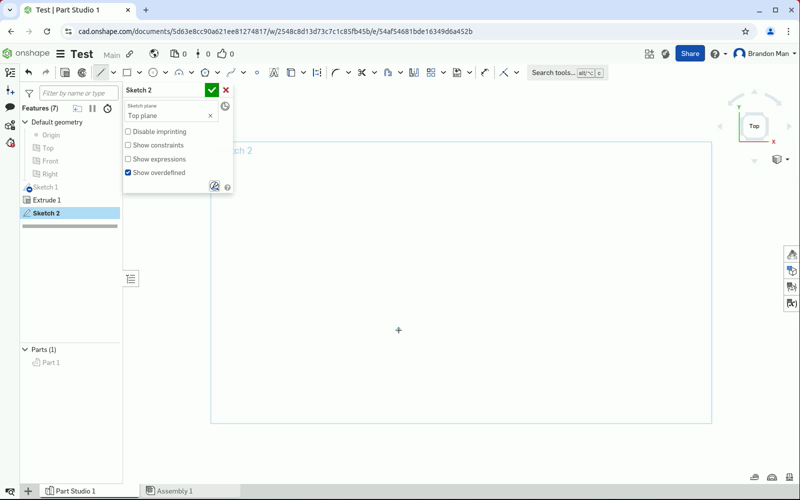
key_down(shift)
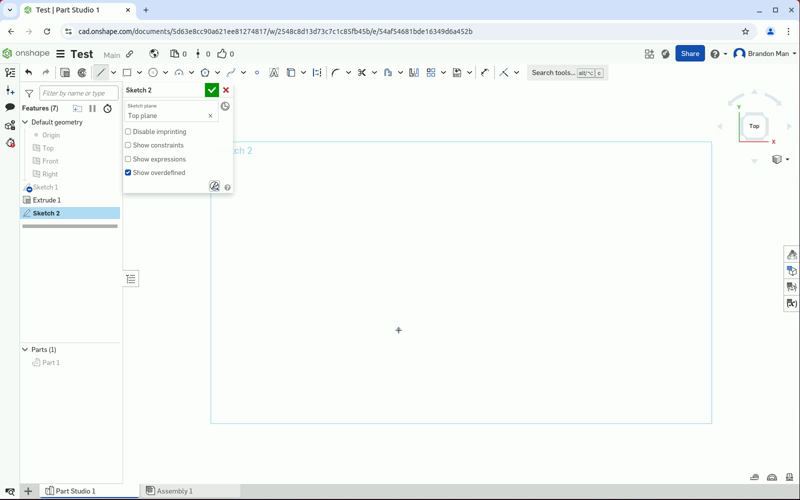
mouse_move(522, 329)
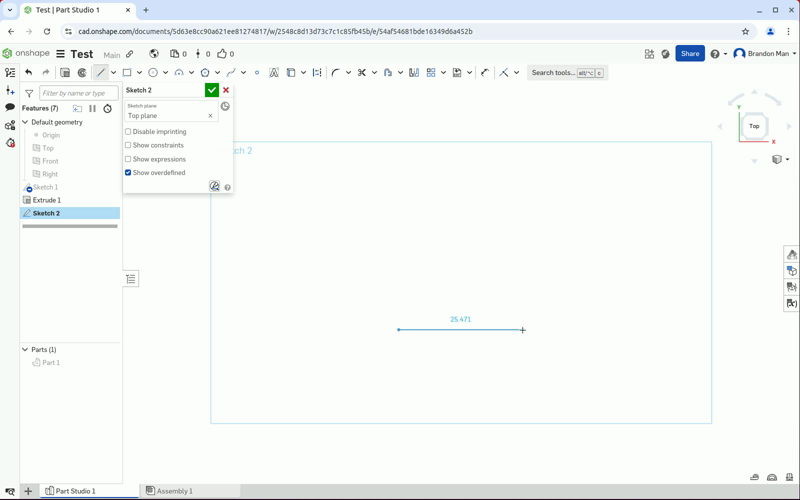
click(522, 329)
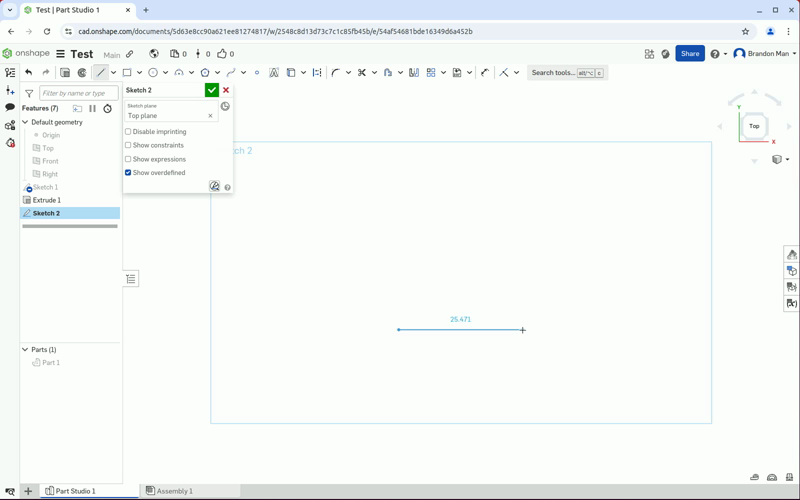
key_up(shift)
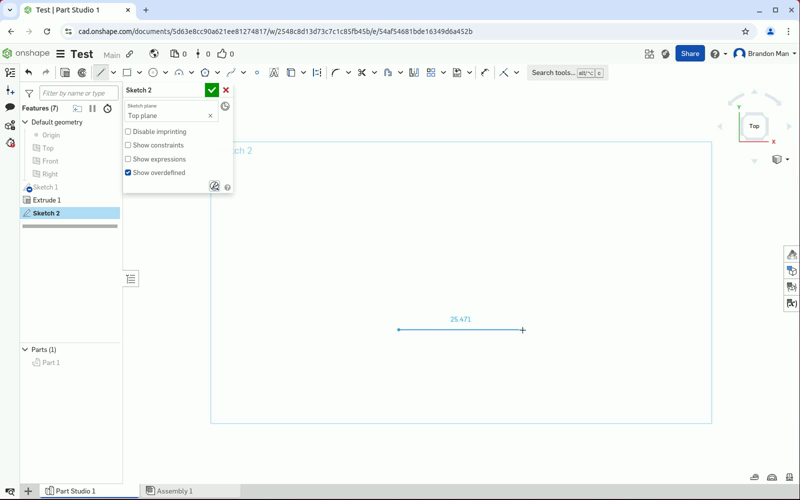
key_down(shift)
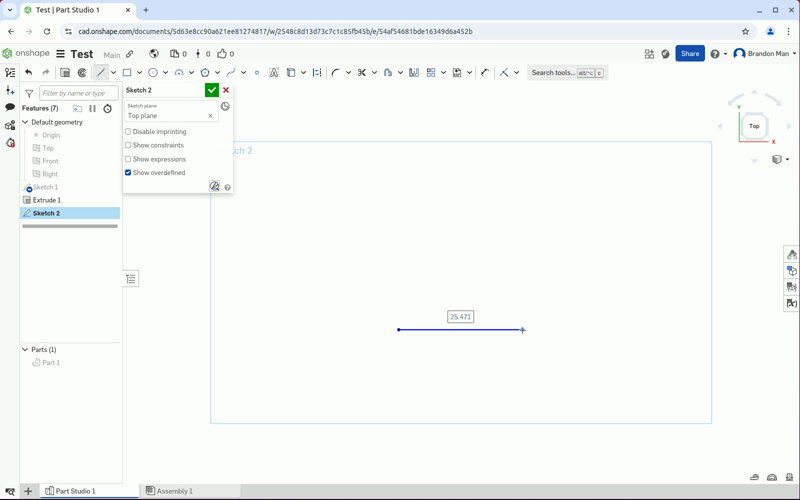
mouse_move(522, 235)
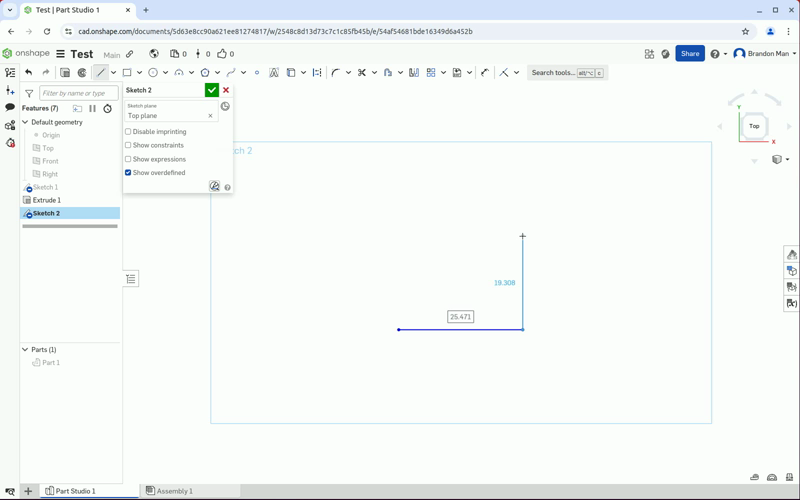
click(522, 235)
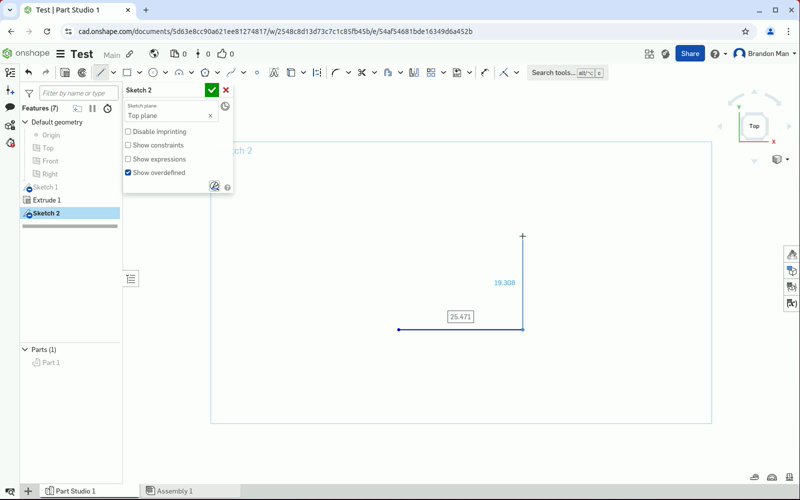
key_up(shift)
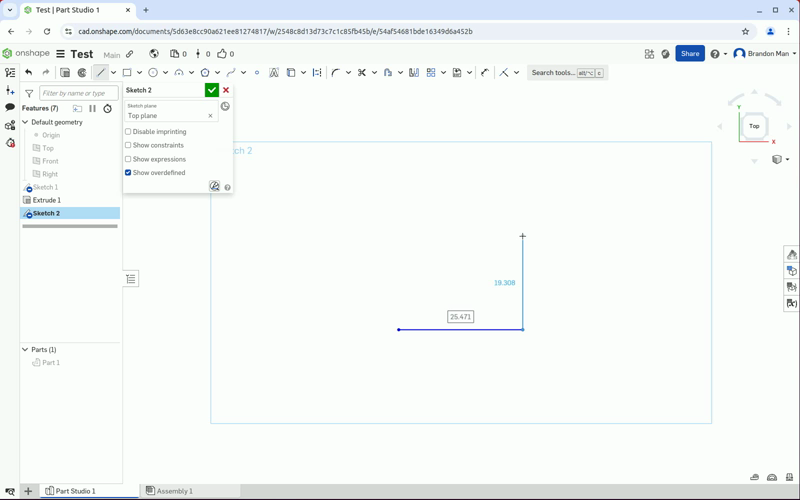
key_down(shift)
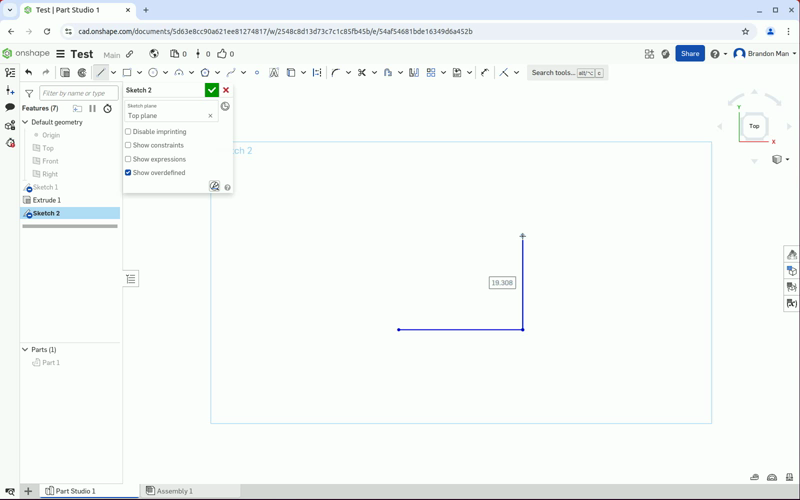
mouse_move(398, 235)
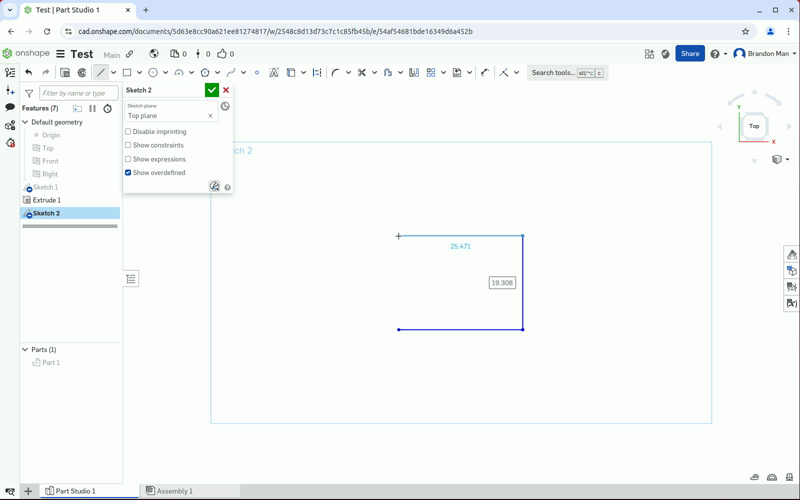
click(398, 235)
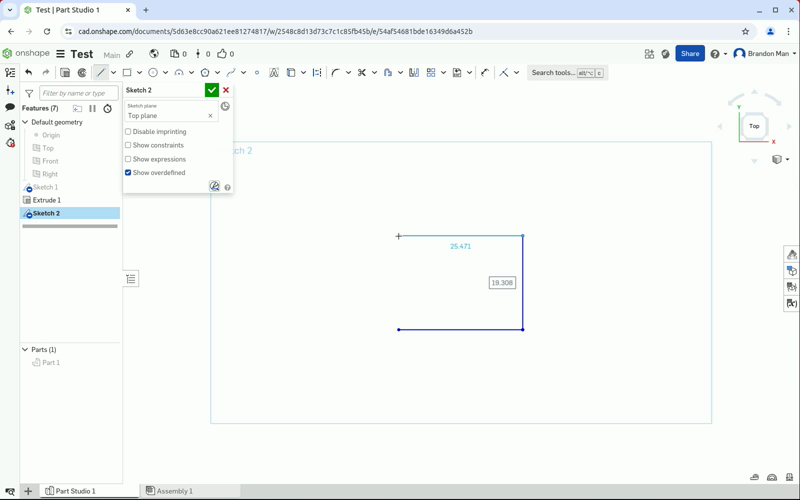
key_up(shift)
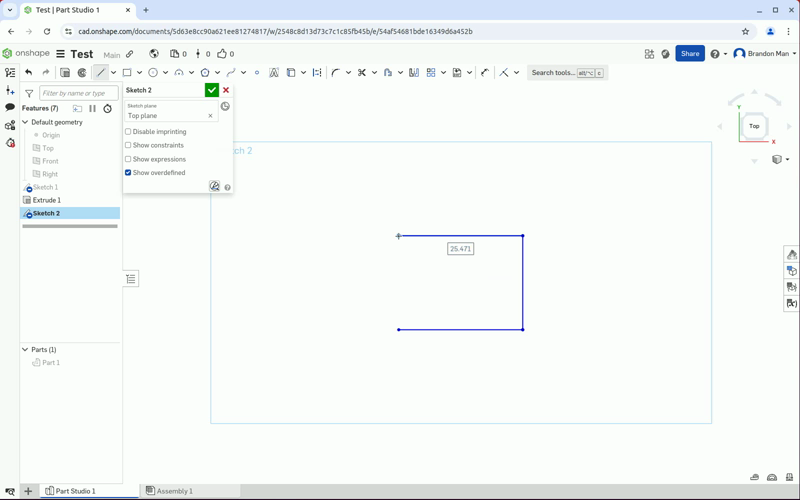
key_down(shift)
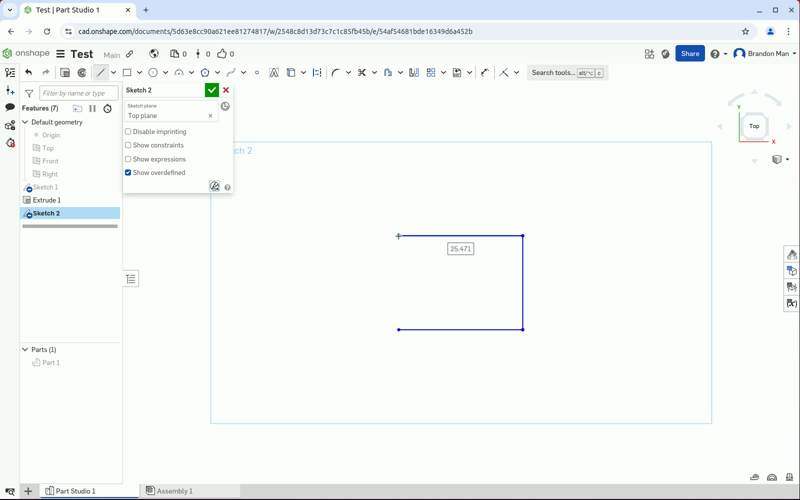
mouse_move(398, 329)
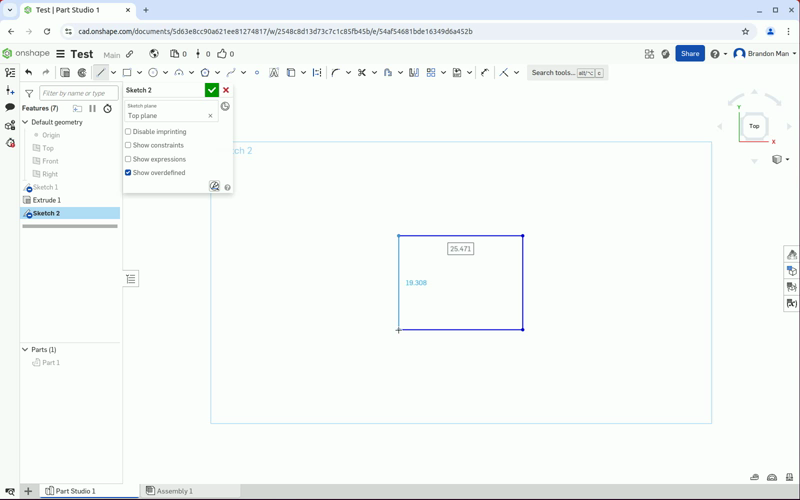
key_up(shift)
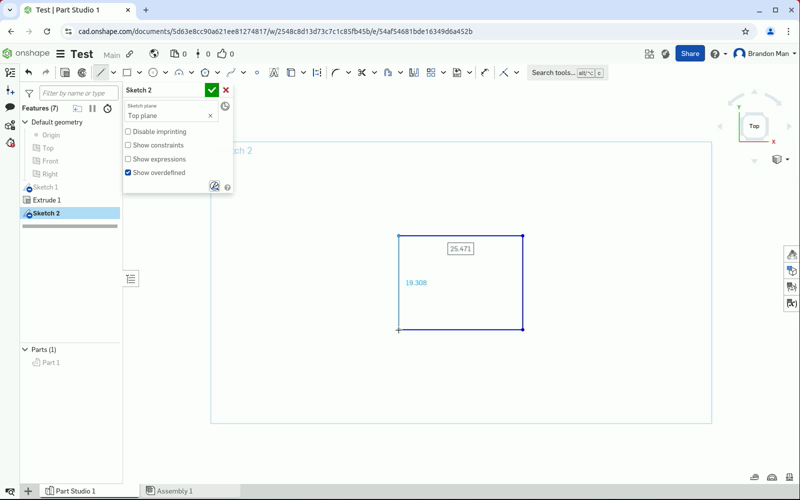
click(398, 329)
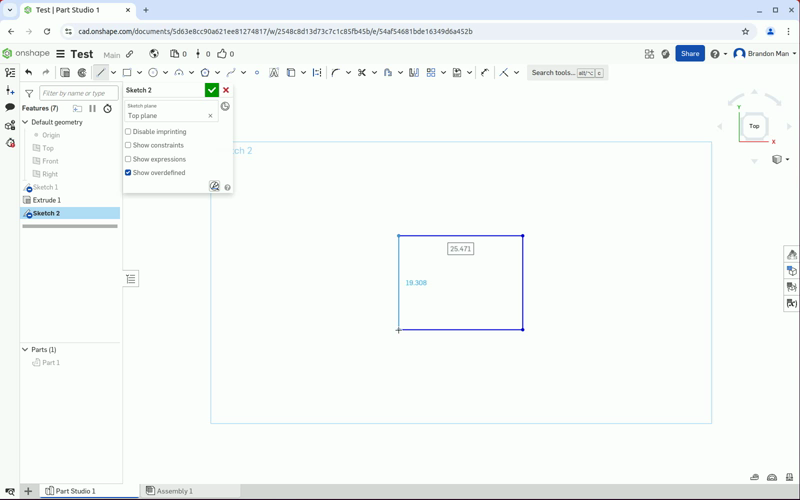
key(esc)
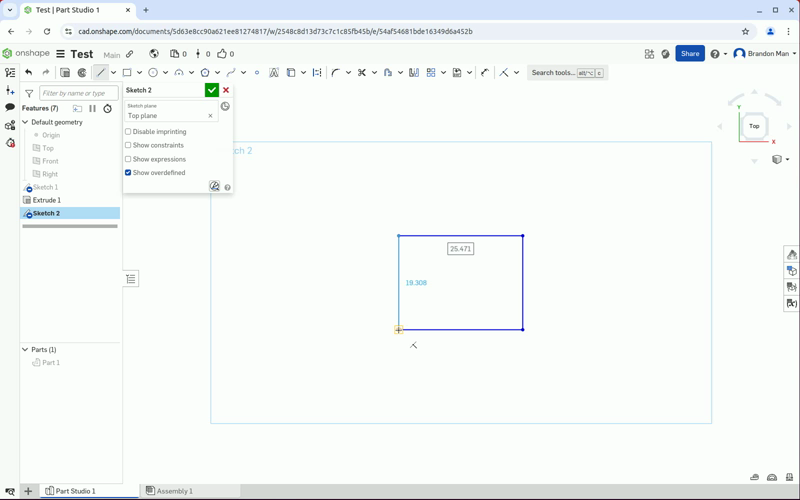
mouse_move(415, 283)
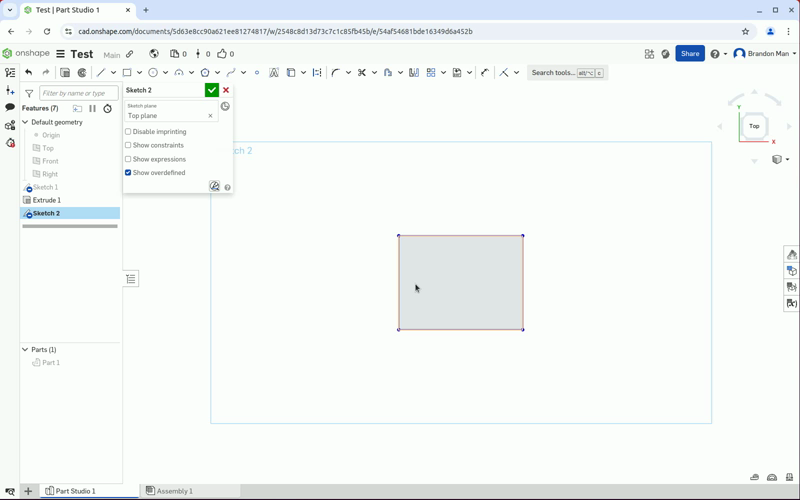
click(415, 283)
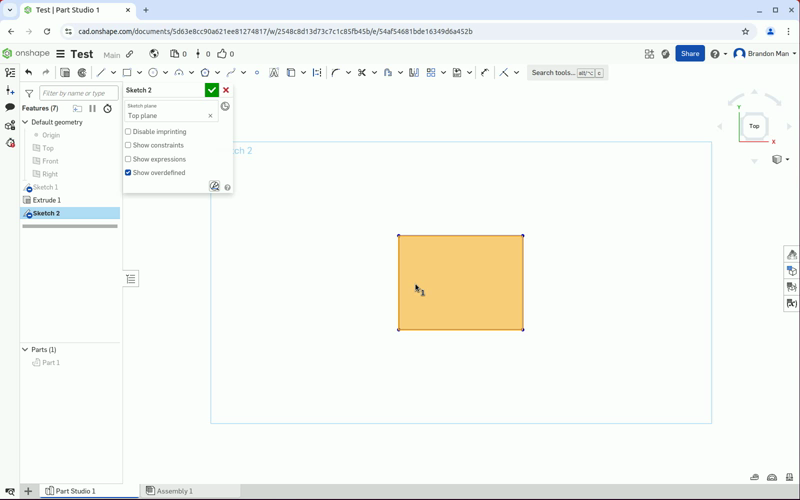
mouse_move(73, 352)
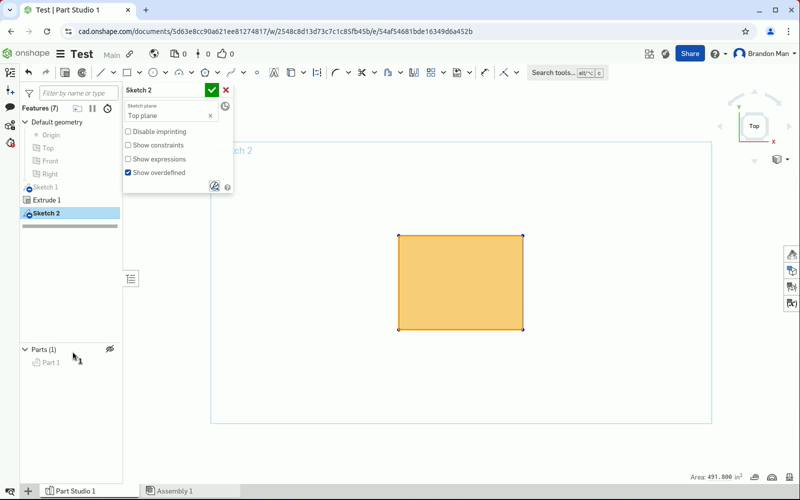
key(shift+y)
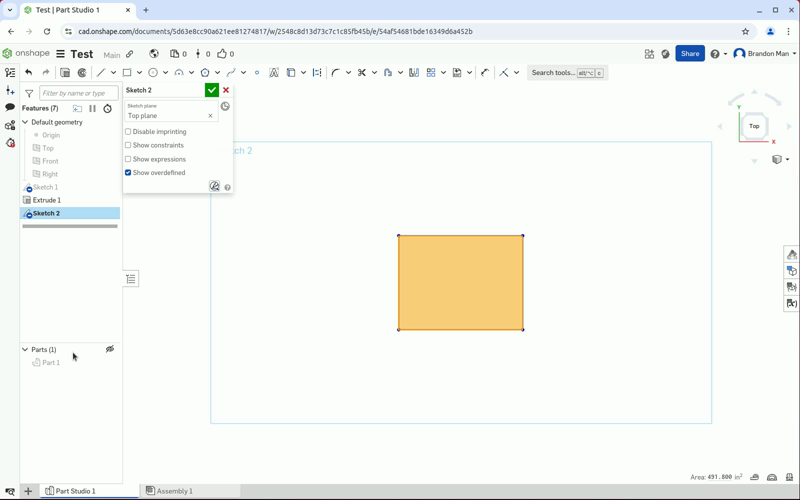
key(shift+e)
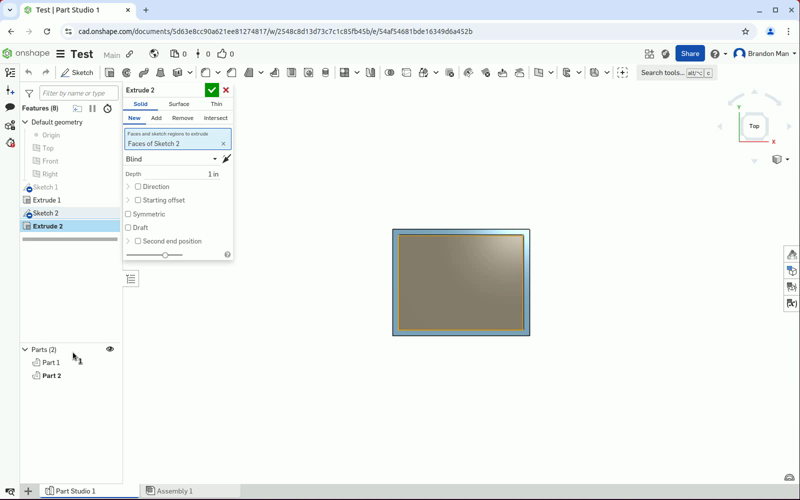
mouse_move(143, 106)
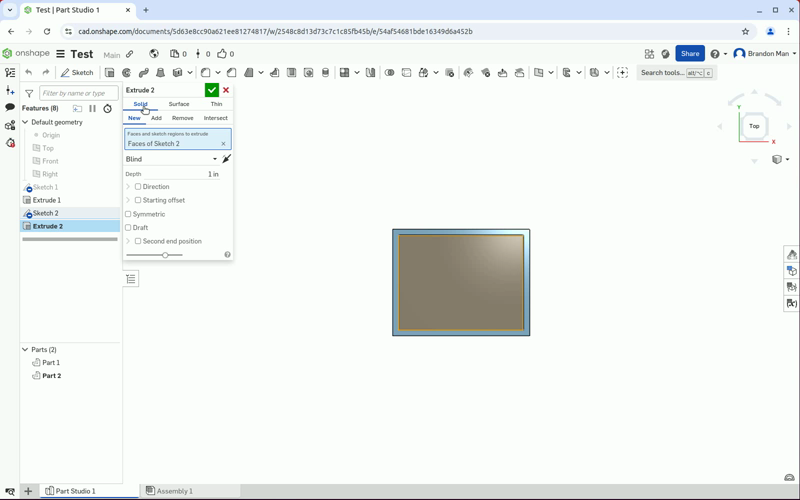
click(143, 106)
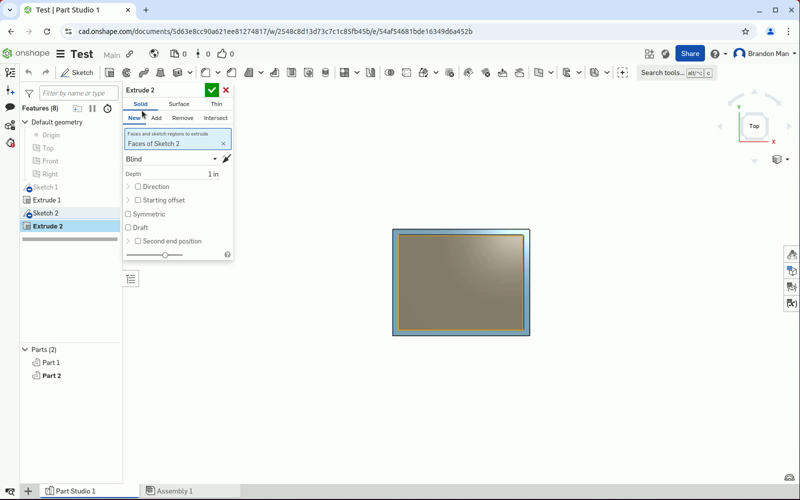
mouse_move(137, 120)
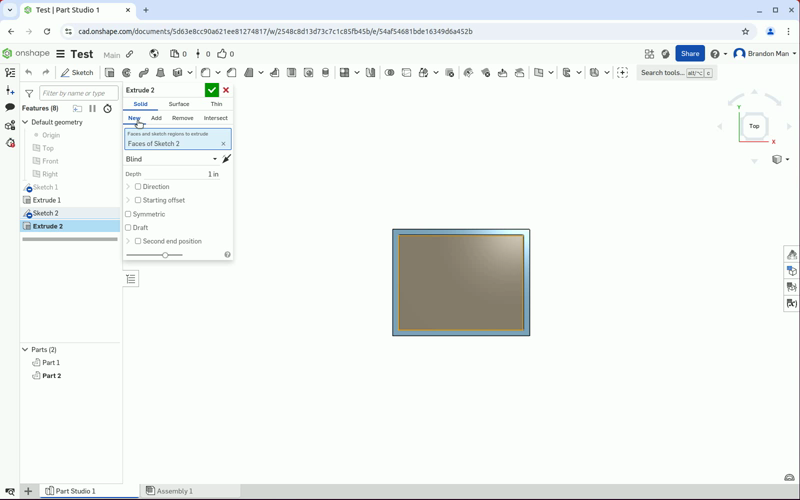
click(137, 120)
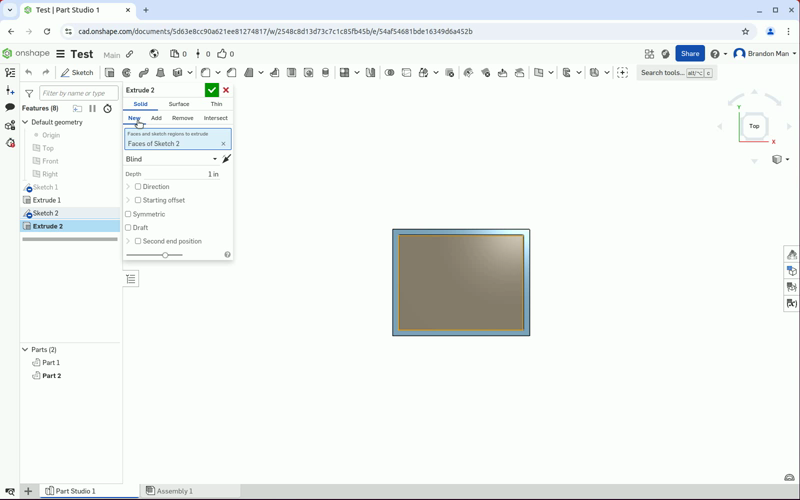
key(tab, 4)
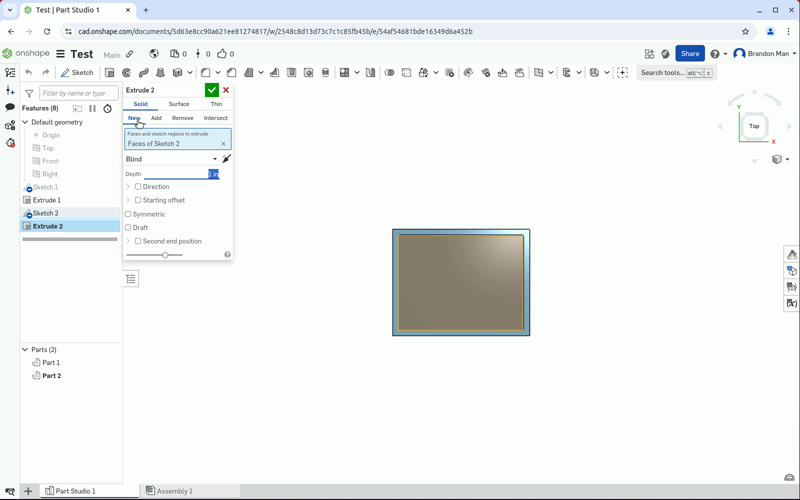
text(-1.204)
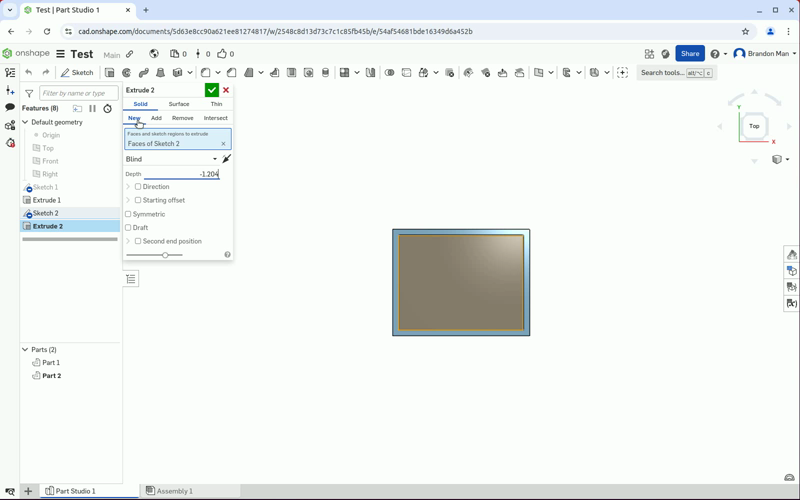
key(enter)
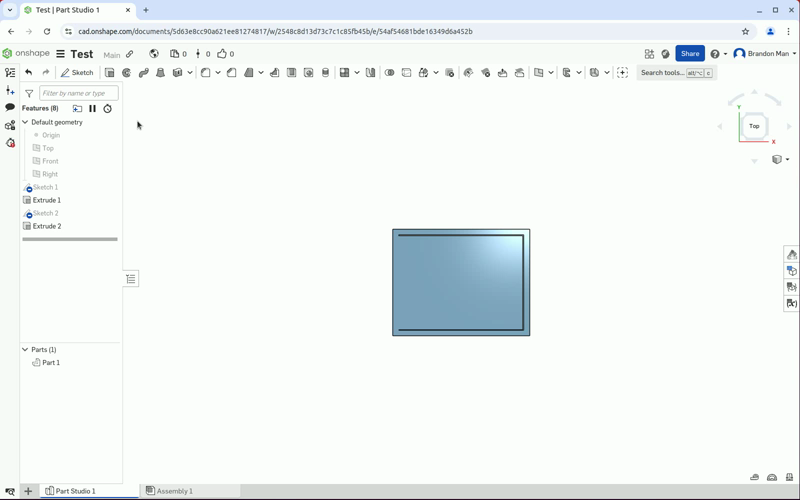
key(shift+h)
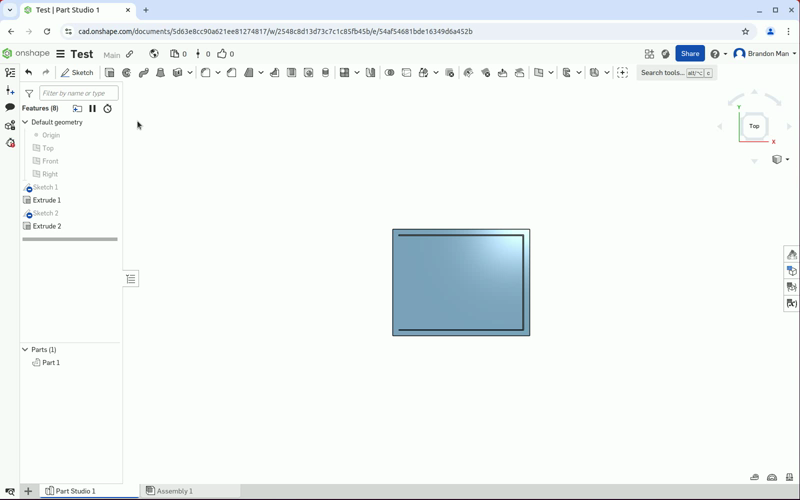
key(shift+h)
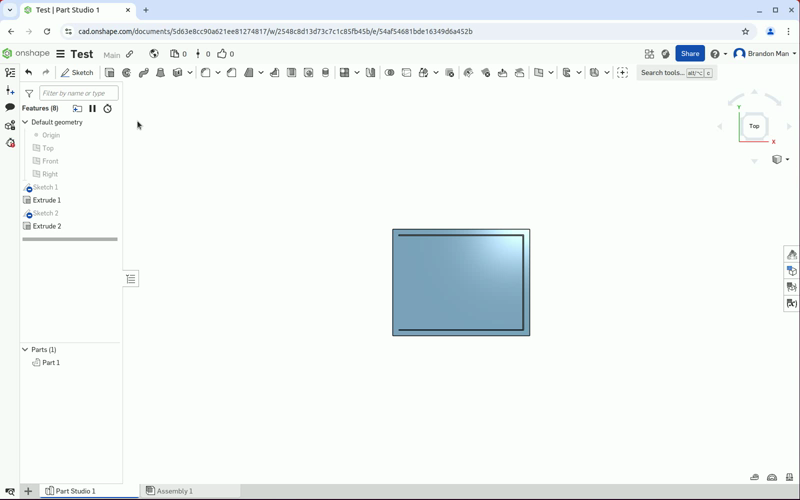
mouse_move(73, 189)
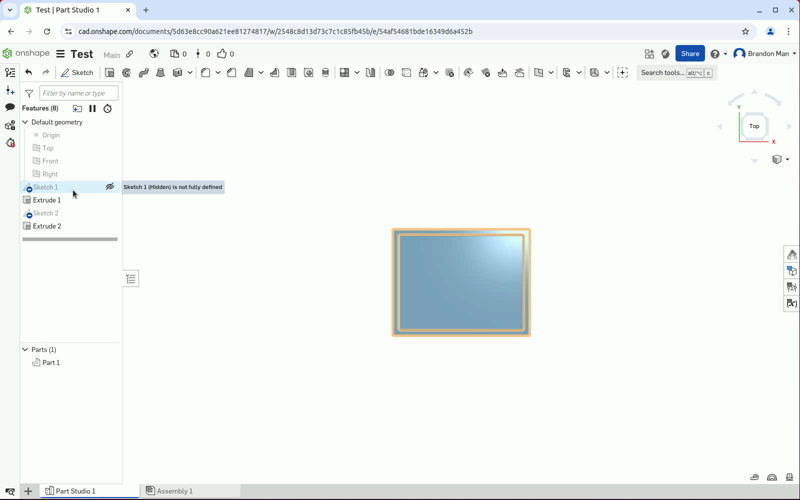
click(73, 189)
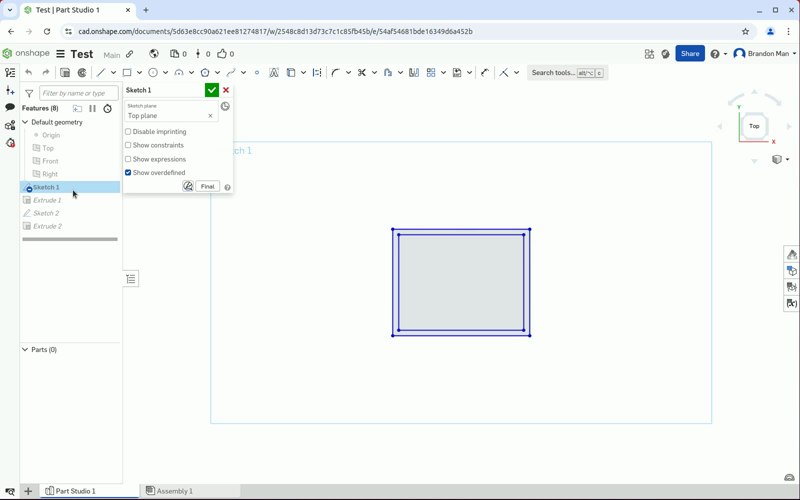
mouse_move(229, 92)
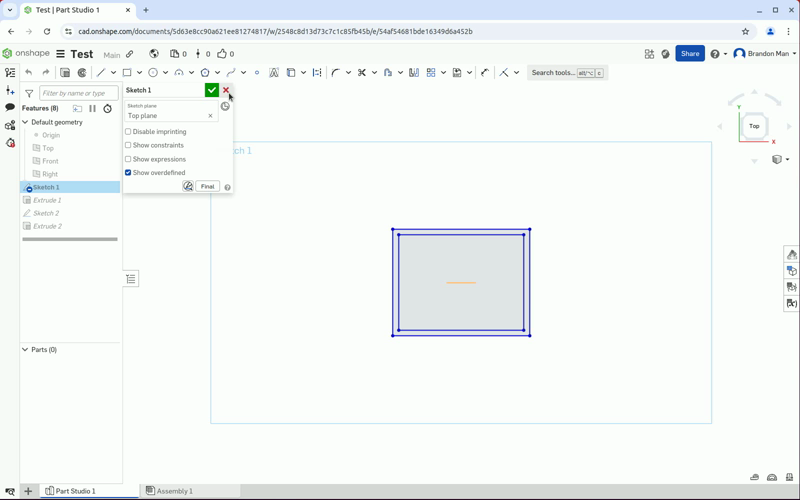
click(229, 92)
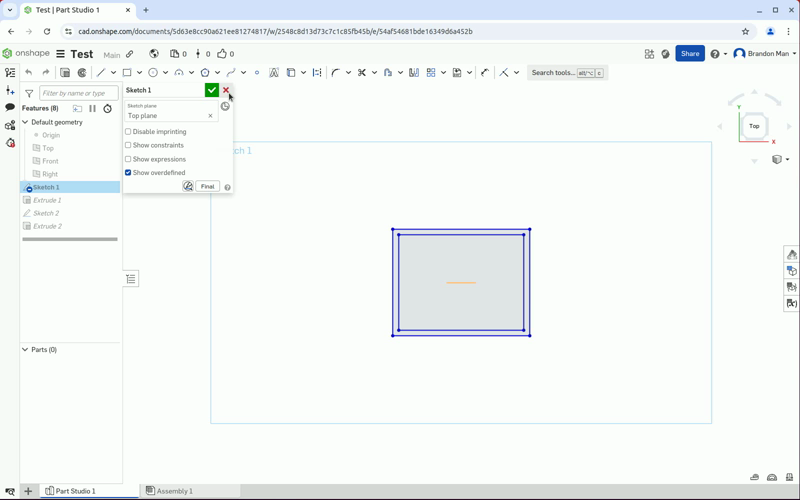
key(shift+s)
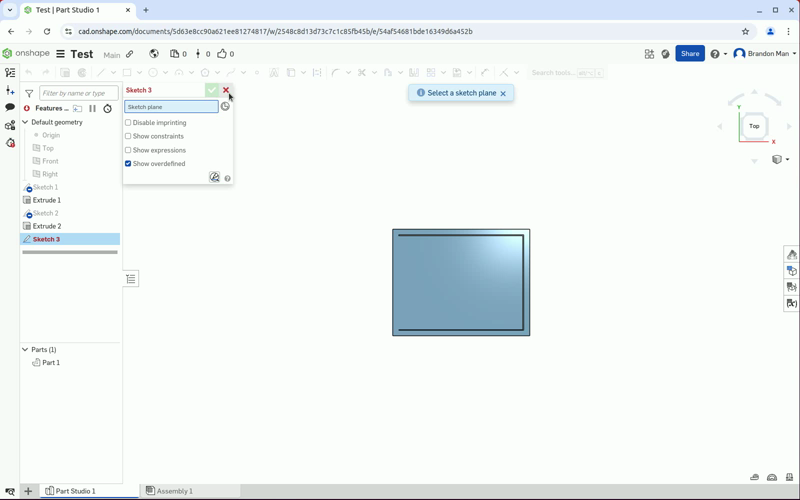
mouse_move(73, 150)
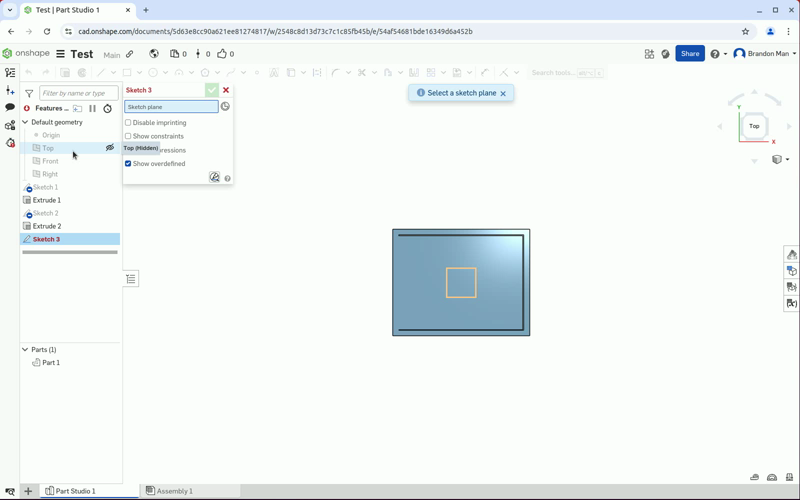
click(73, 150)
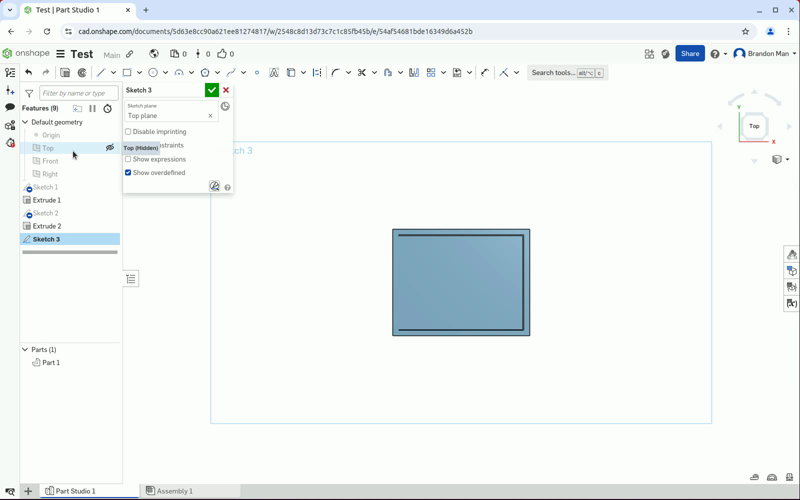
mouse_move(73, 352)
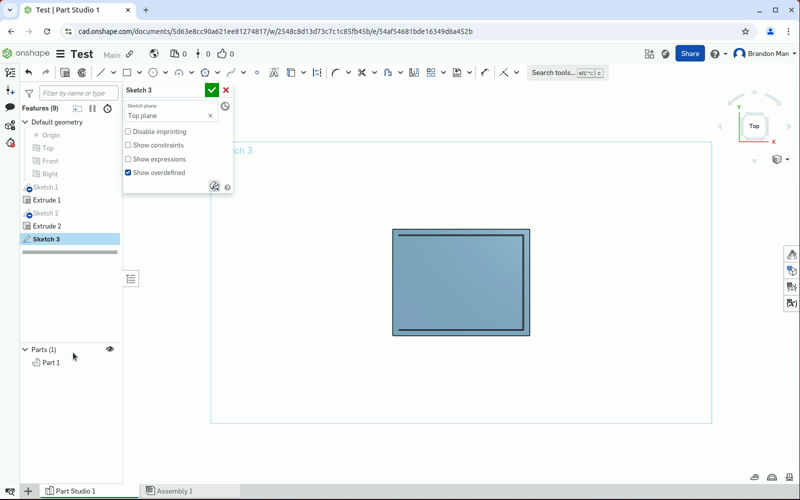
key(y)
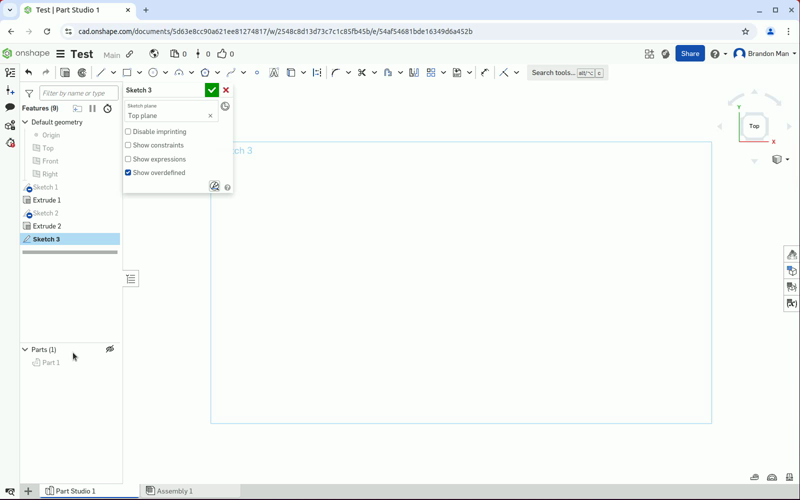
key(l)
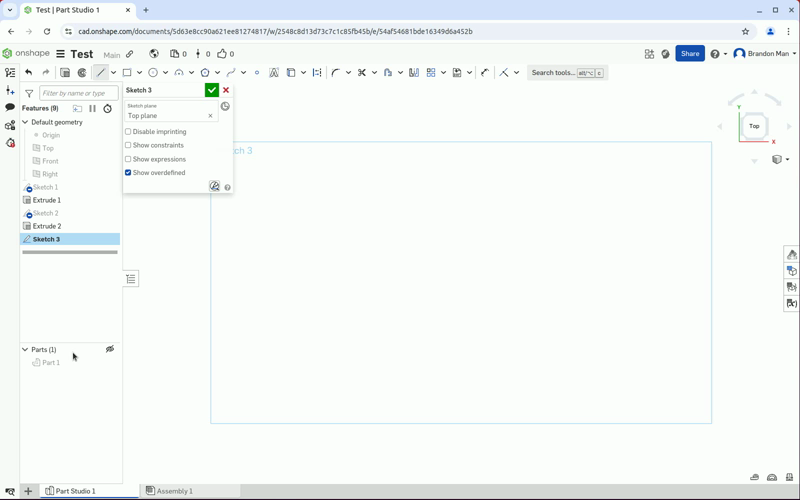
key_down(shift)
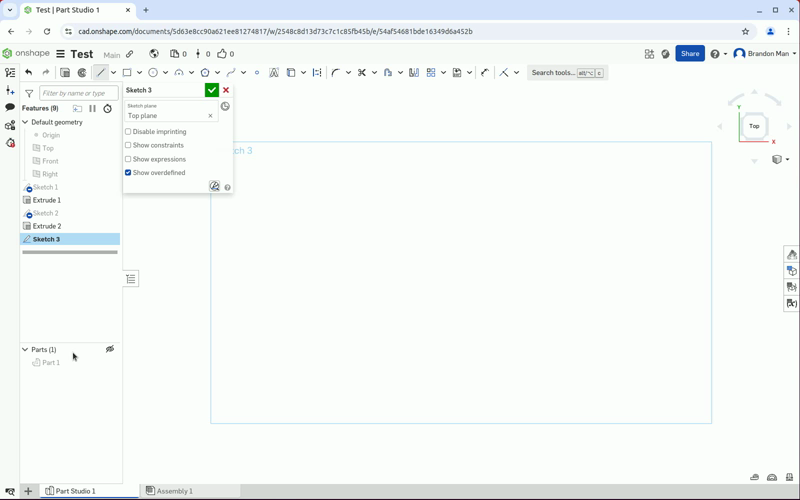
mouse_move(392, 335)
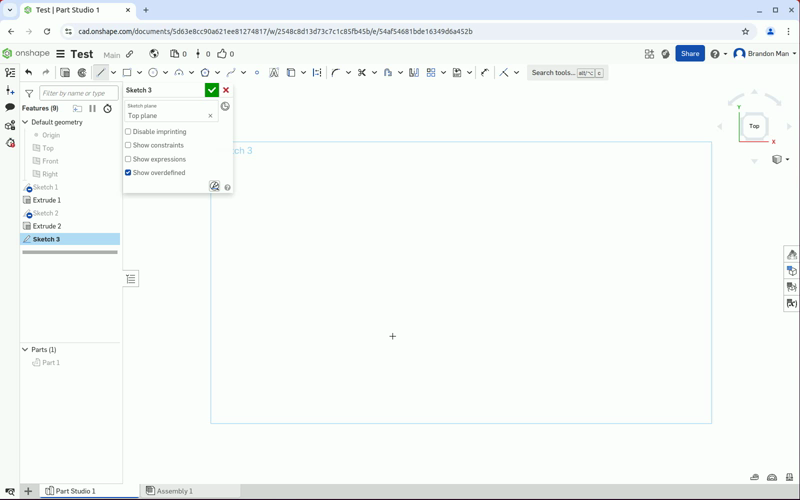
click(392, 335)
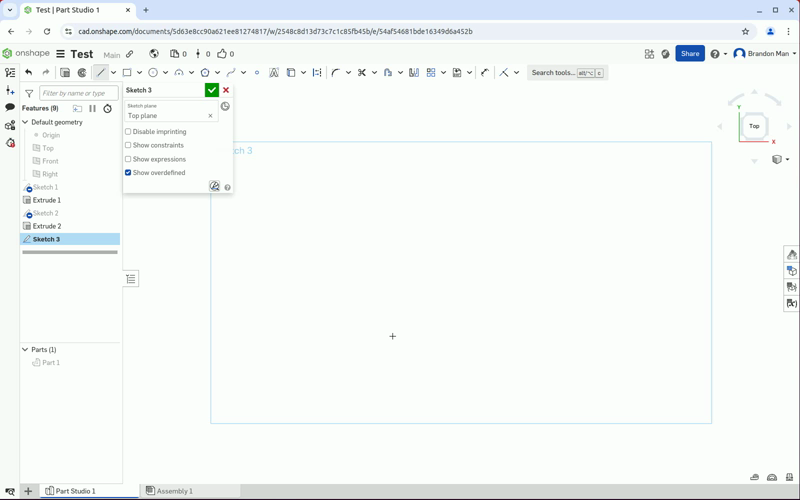
key_up(shift)
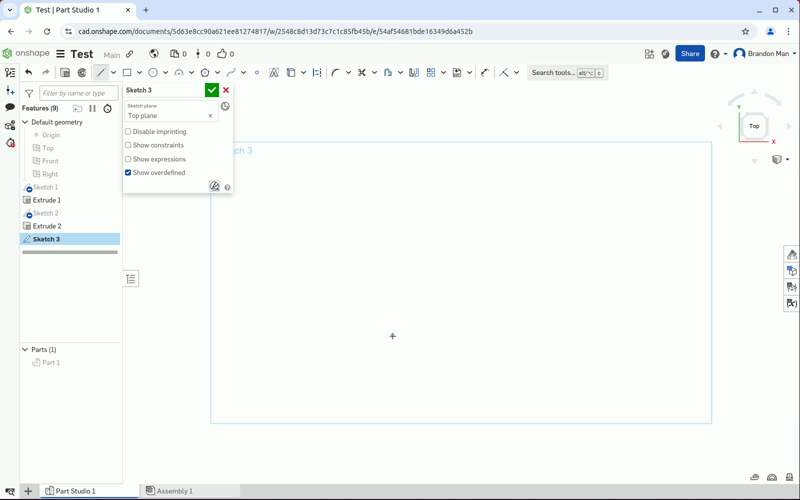
key_down(shift)
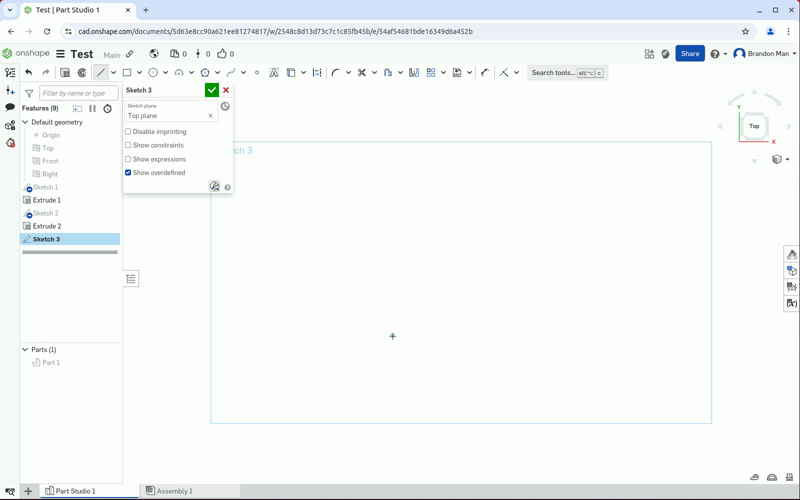
mouse_move(529, 335)
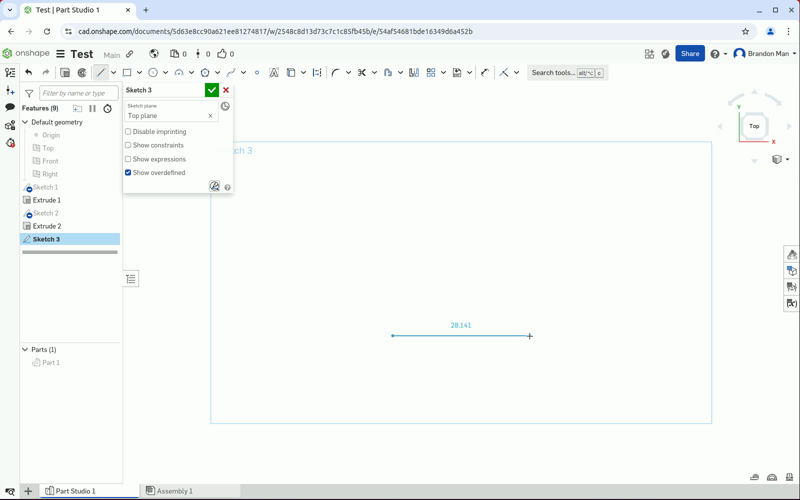
click(529, 335)
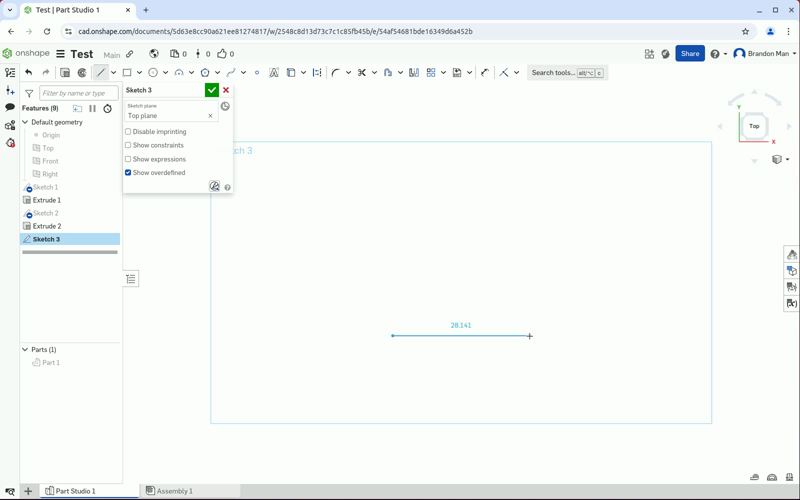
key_up(shift)
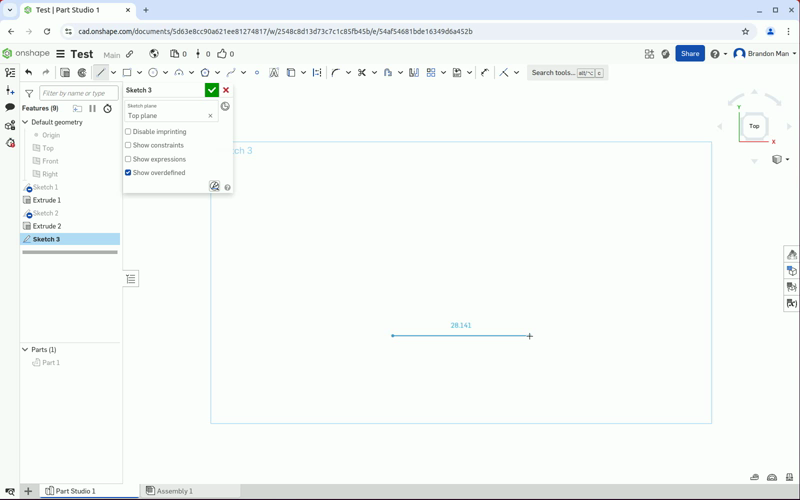
key_down(shift)
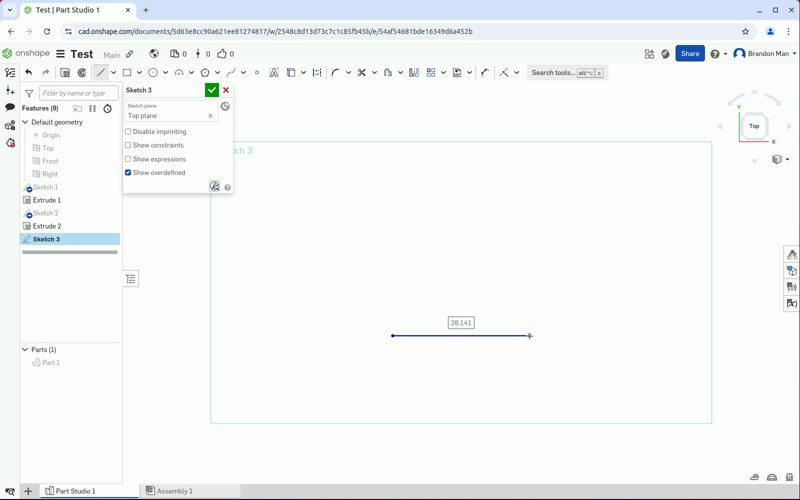
mouse_move(529, 229)
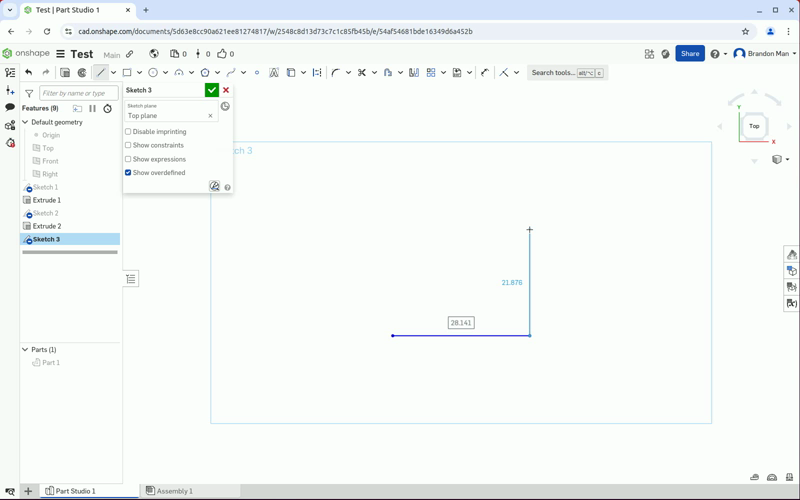
click(529, 229)
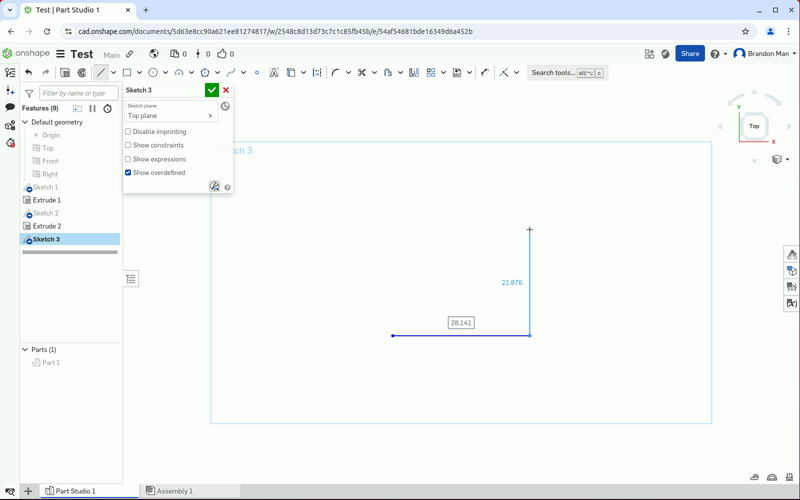
key_up(shift)
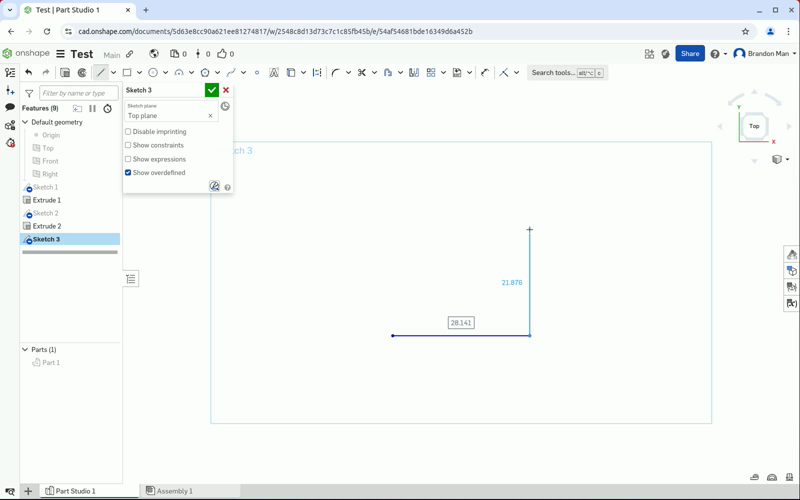
key_down(shift)
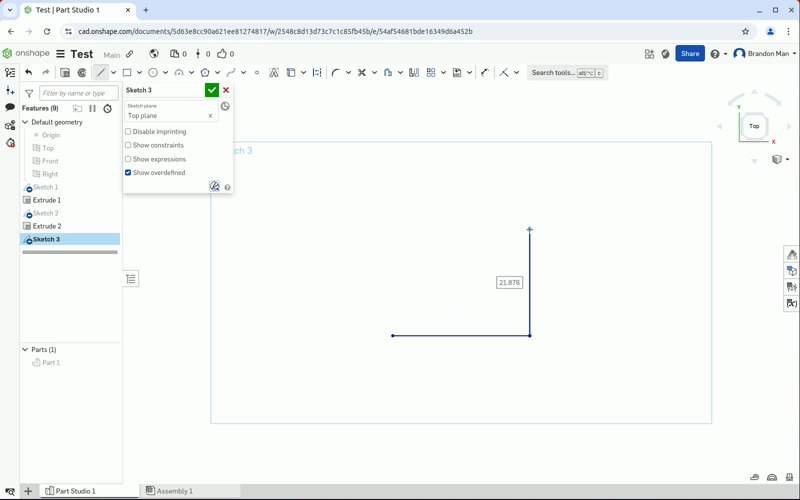
mouse_move(392, 229)
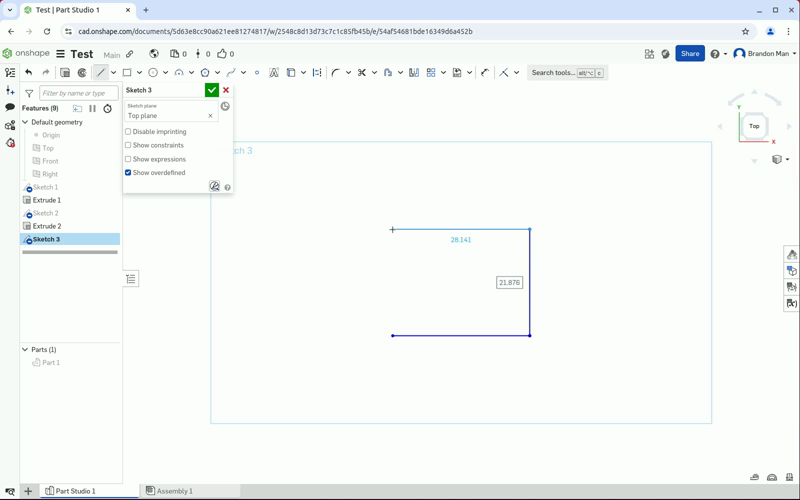
click(392, 229)
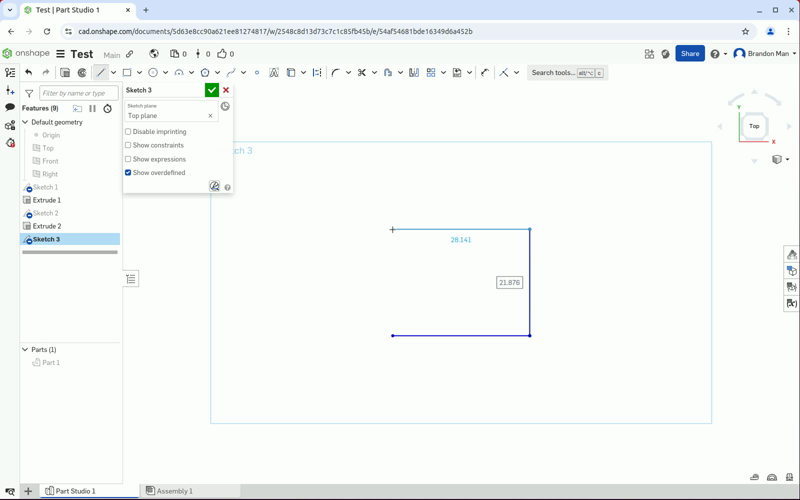
key_up(shift)
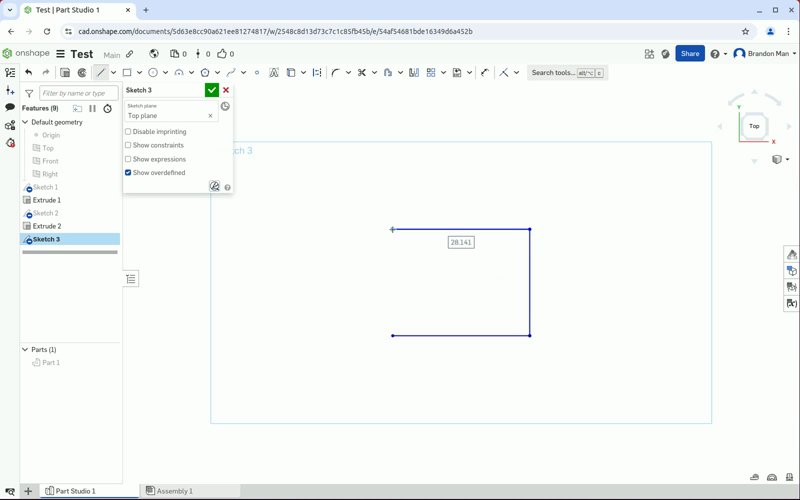
key_down(shift)
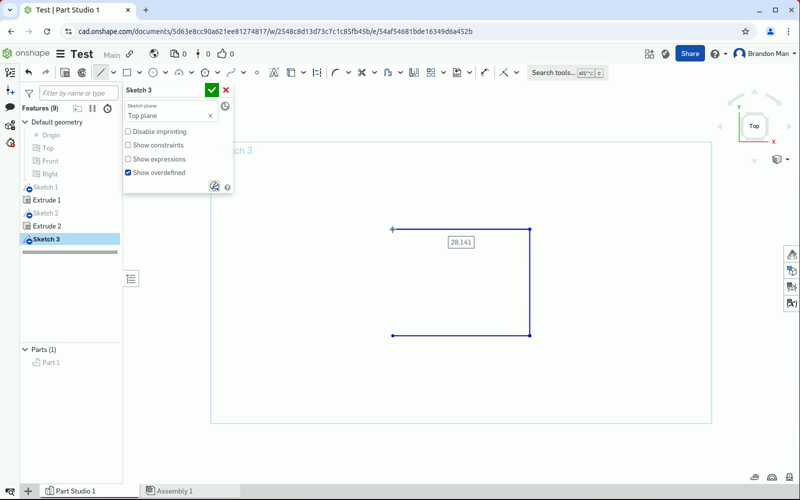
mouse_move(392, 335)
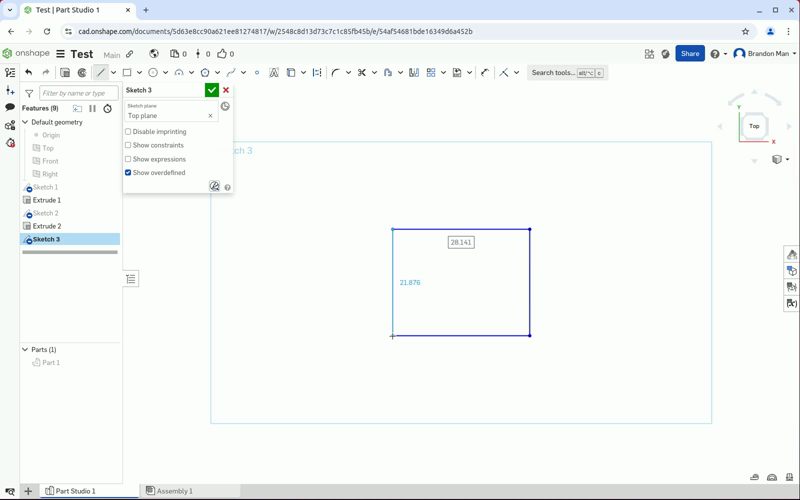
key_up(shift)
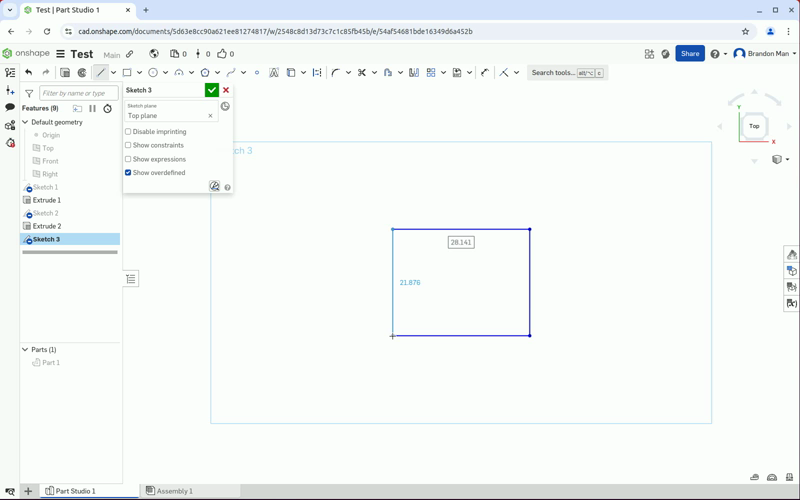
click(392, 335)
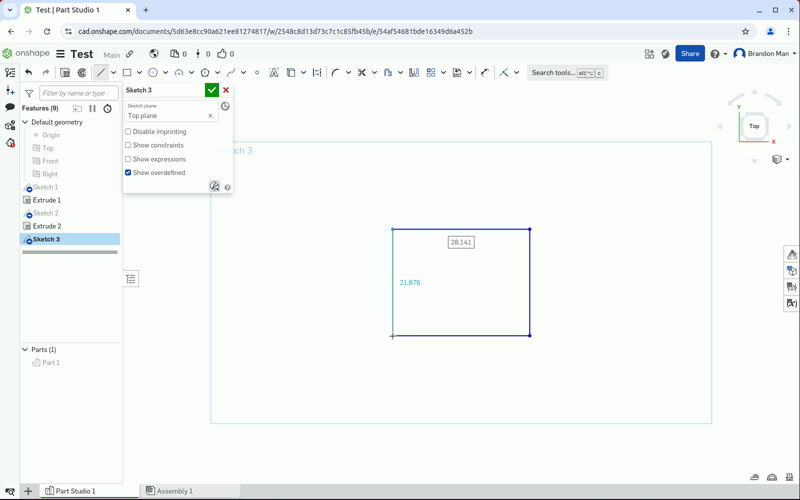
key(esc)
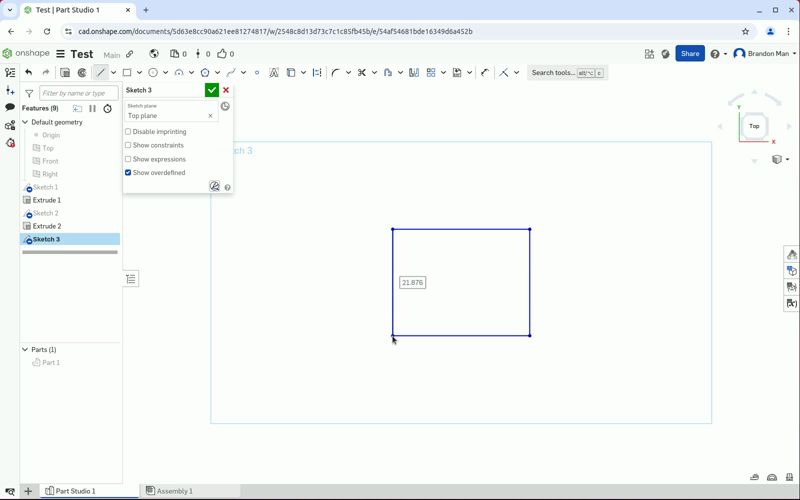
key(l)
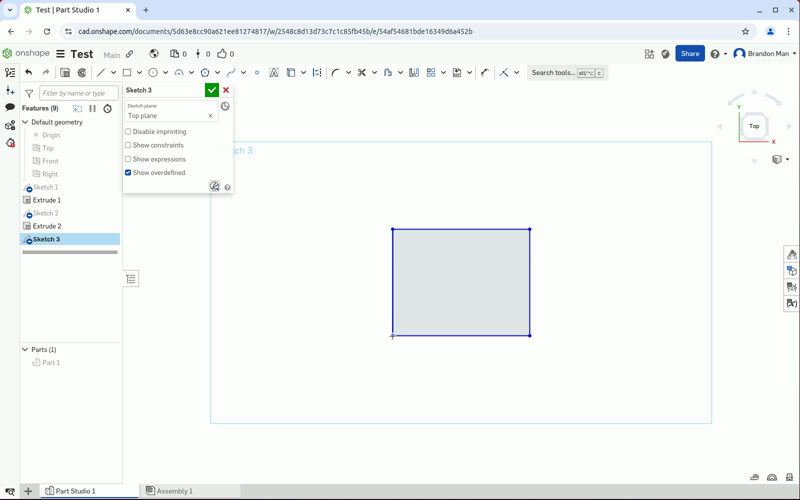
key_down(shift)
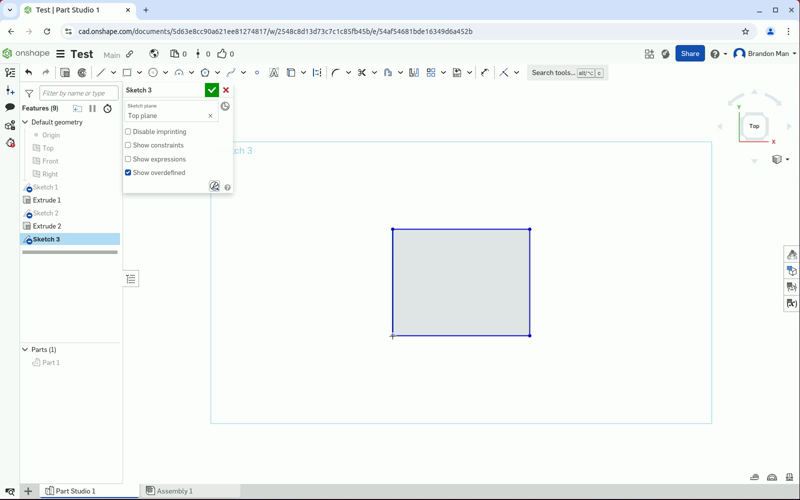
mouse_move(398, 330)
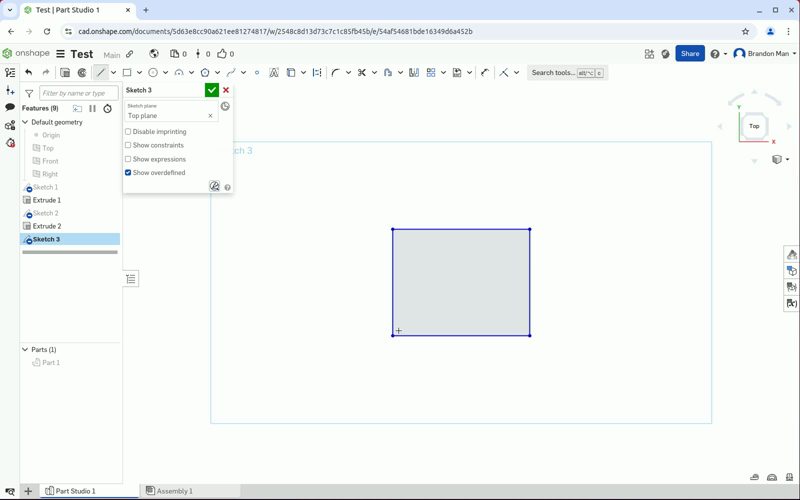
click(398, 330)
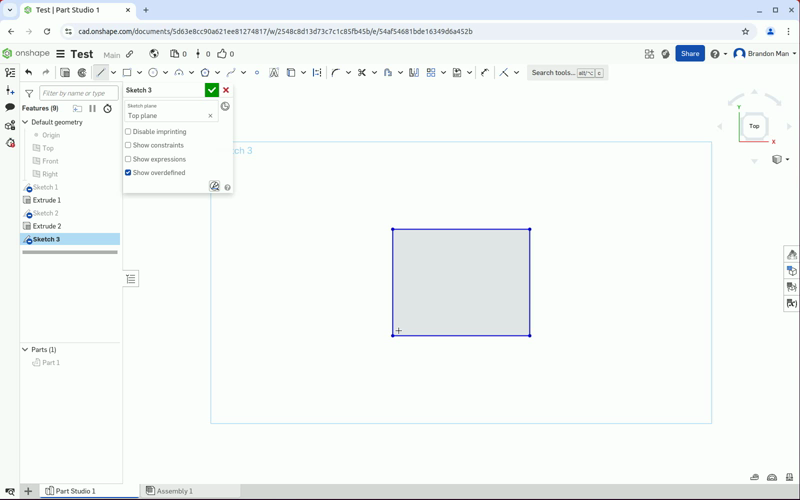
key_up(shift)
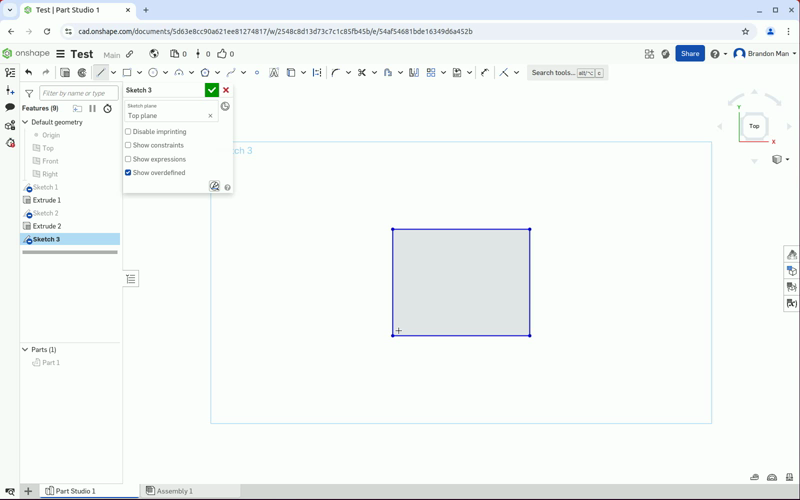
key_down(shift)
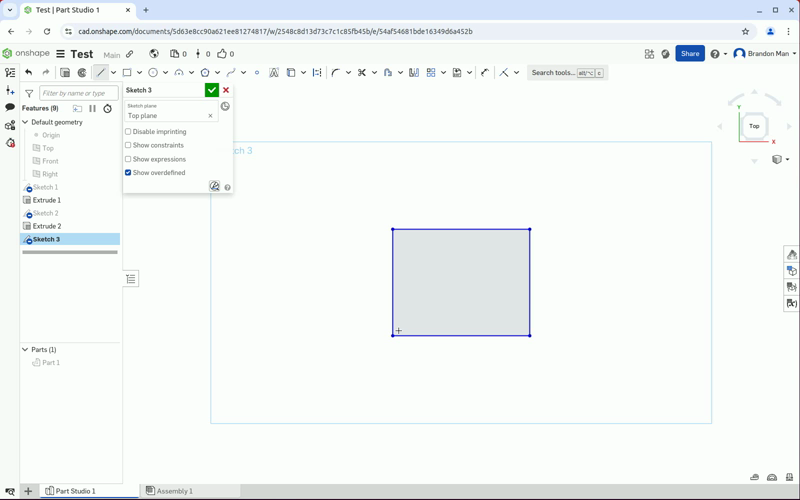
mouse_move(523, 330)
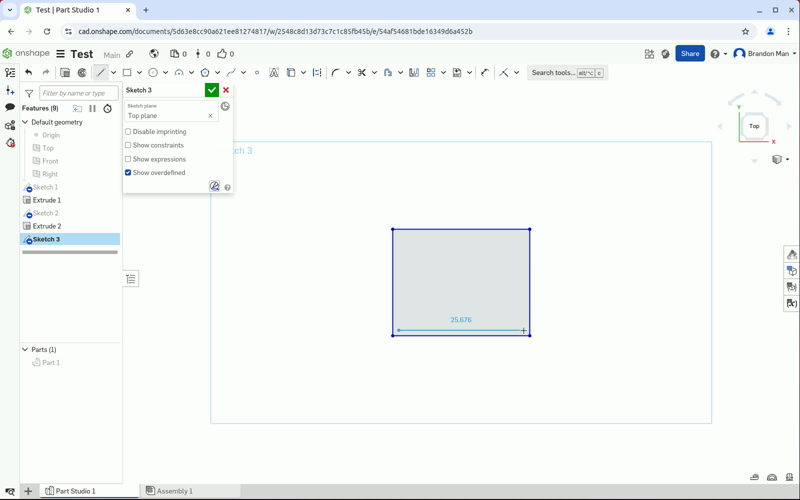
click(523, 330)
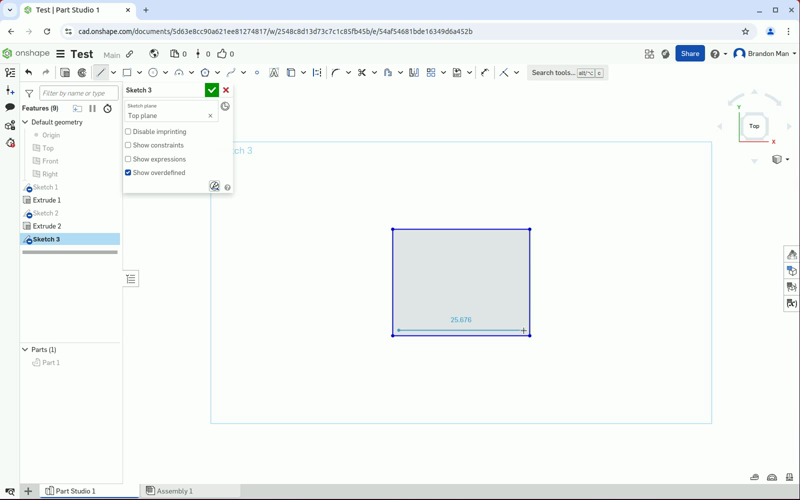
key_up(shift)
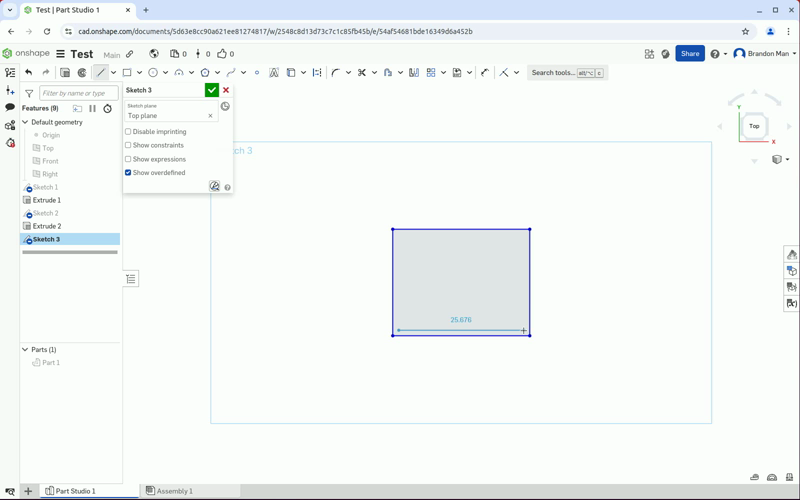
key_down(shift)
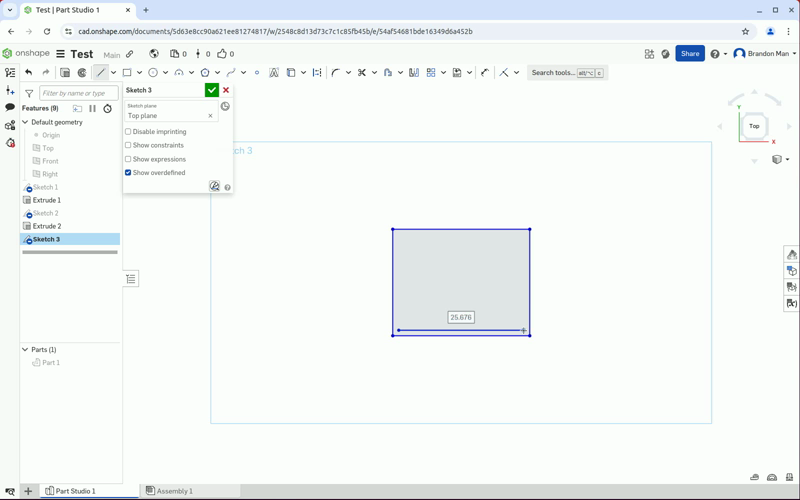
mouse_move(523, 234)
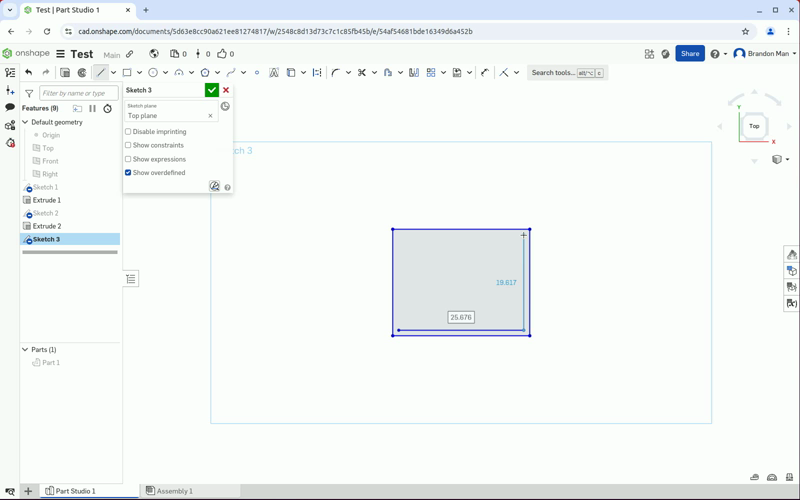
click(523, 234)
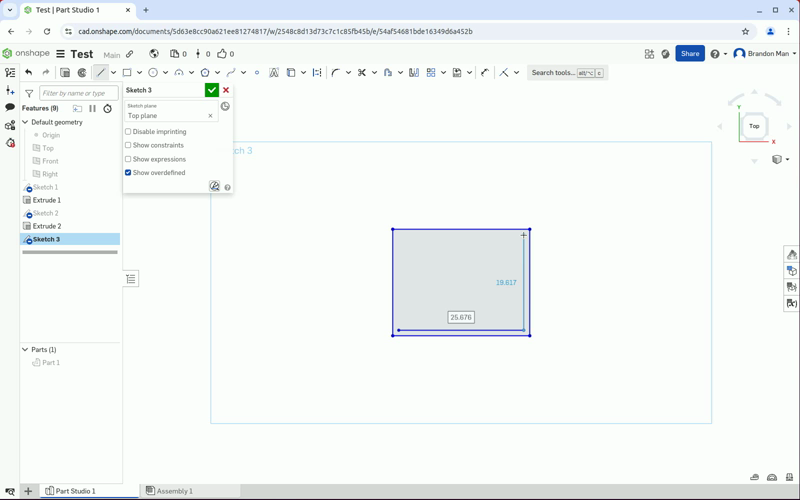
key_up(shift)
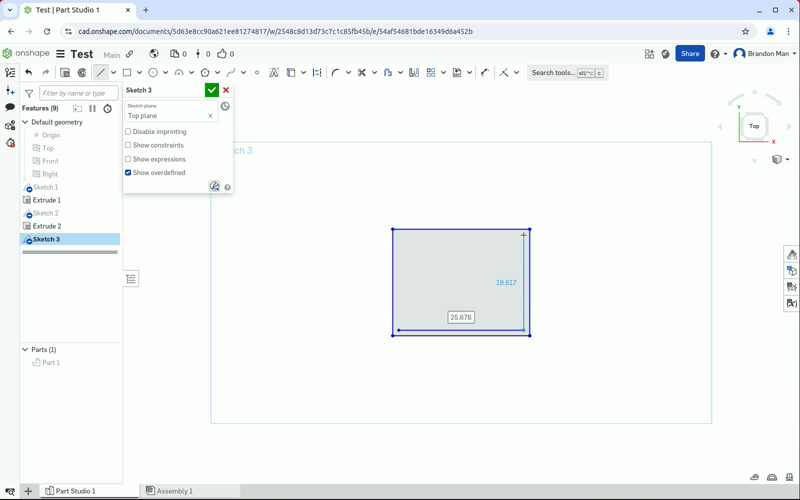
key_down(shift)
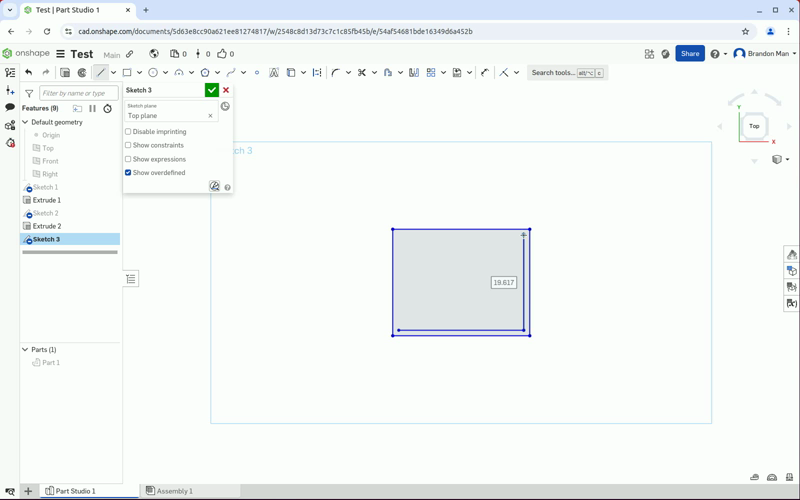
mouse_move(398, 234)
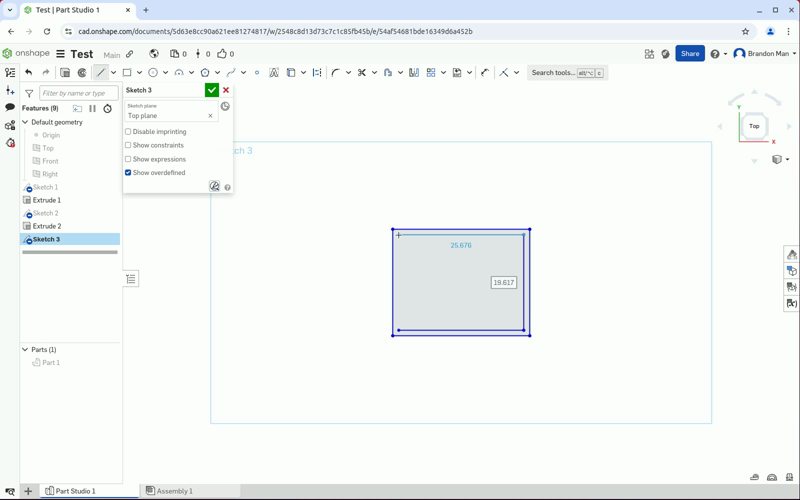
click(398, 234)
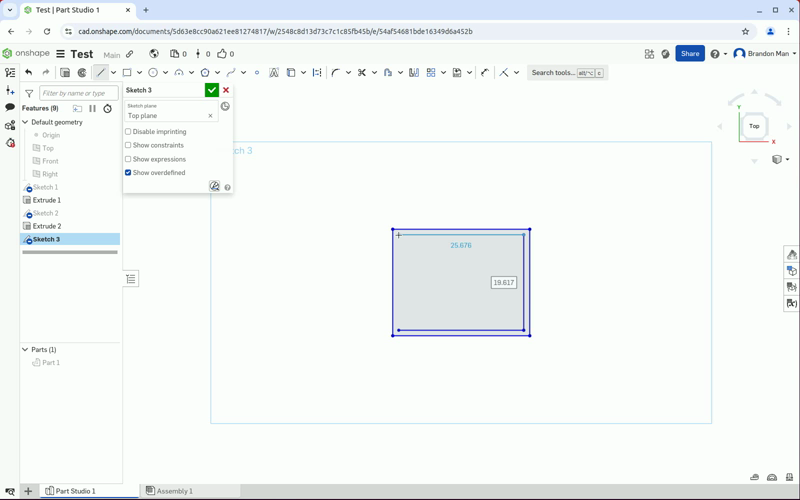
key_up(shift)
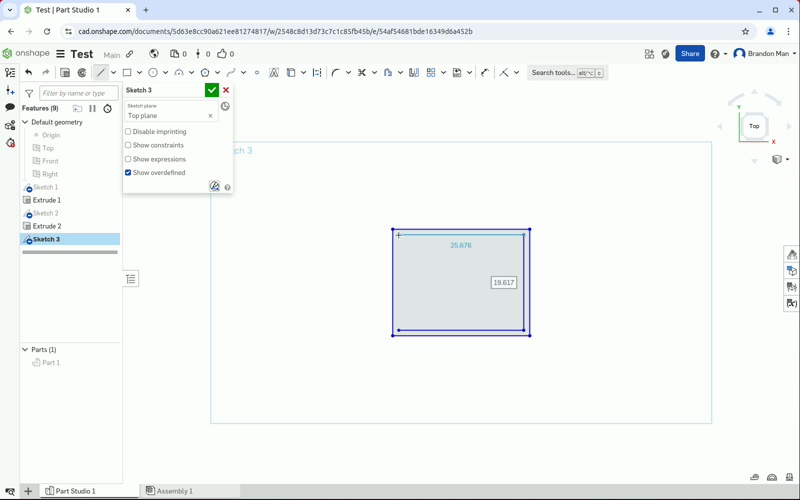
key_down(shift)
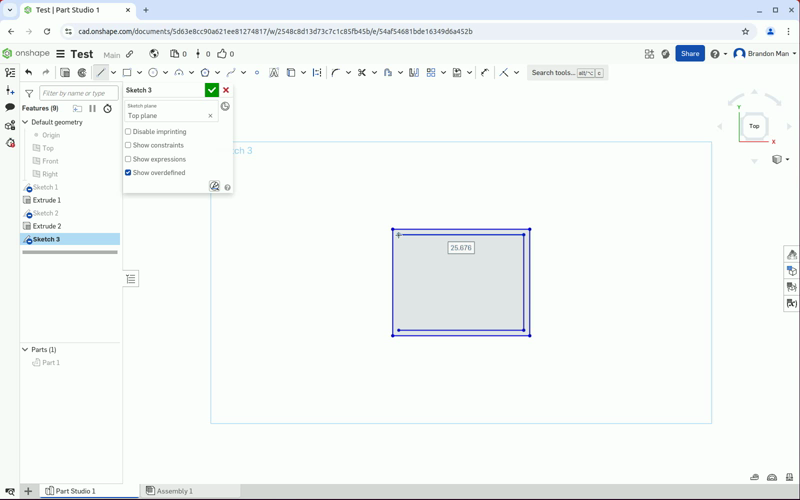
mouse_move(398, 330)
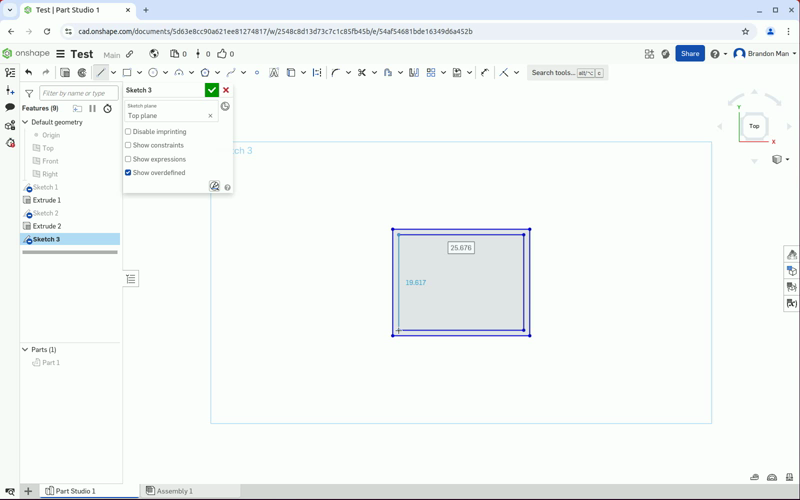
key_up(shift)
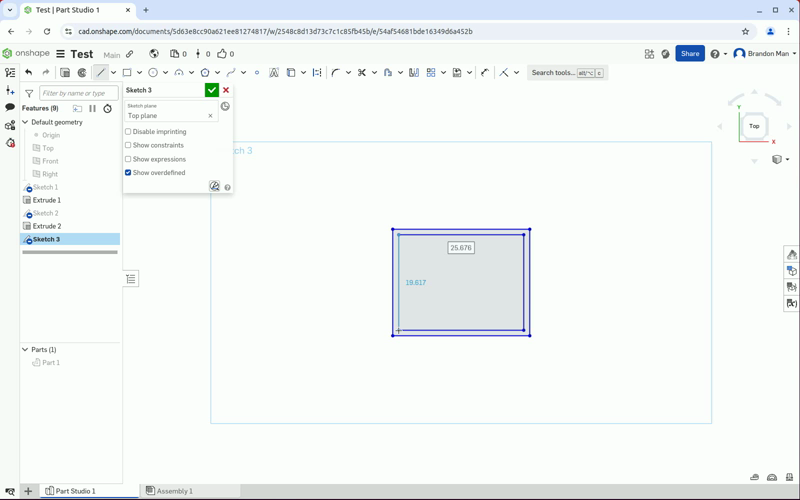
click(398, 330)
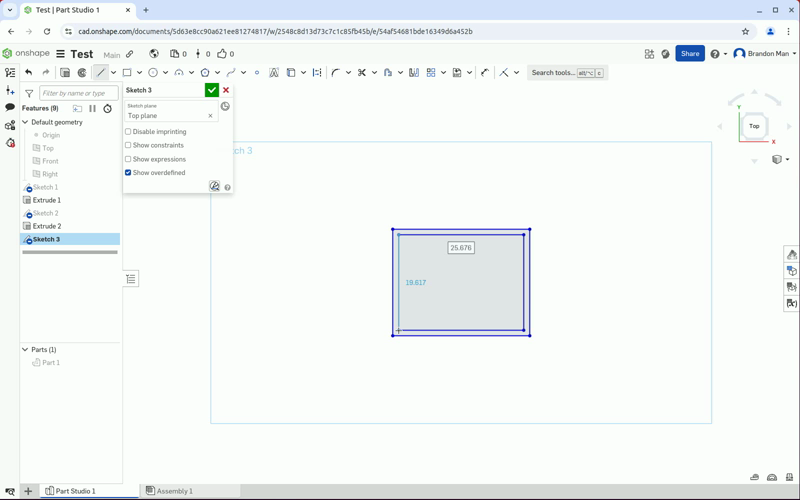
key(esc)
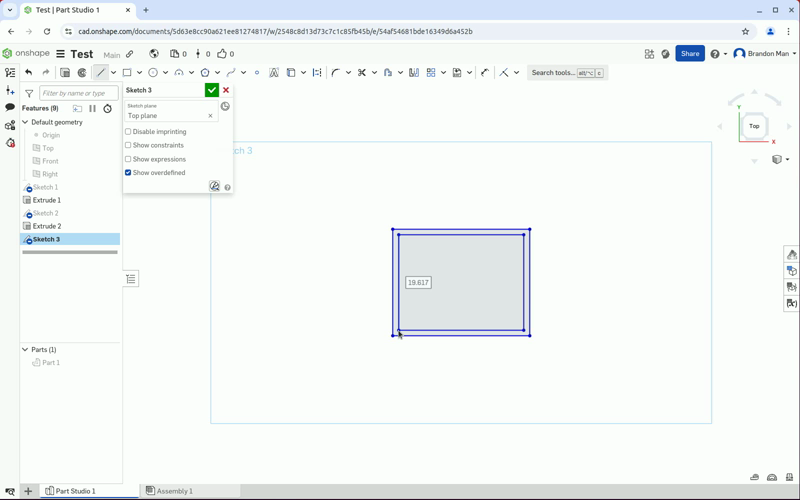
mouse_move(465, 232)
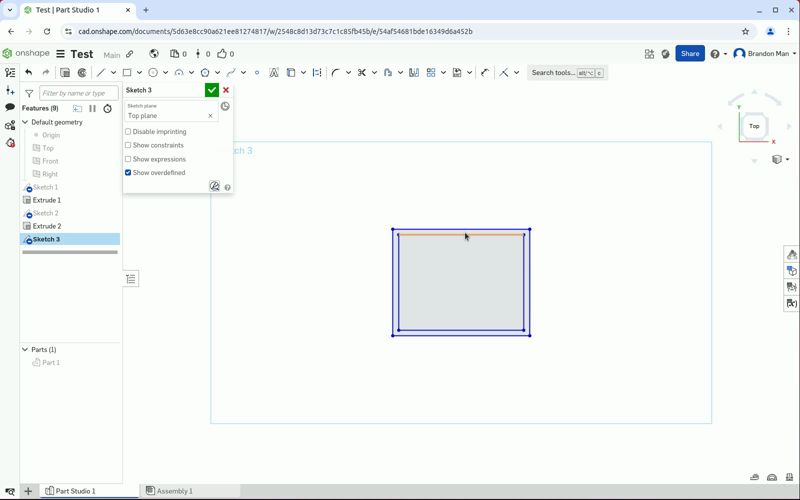
click(465, 232)
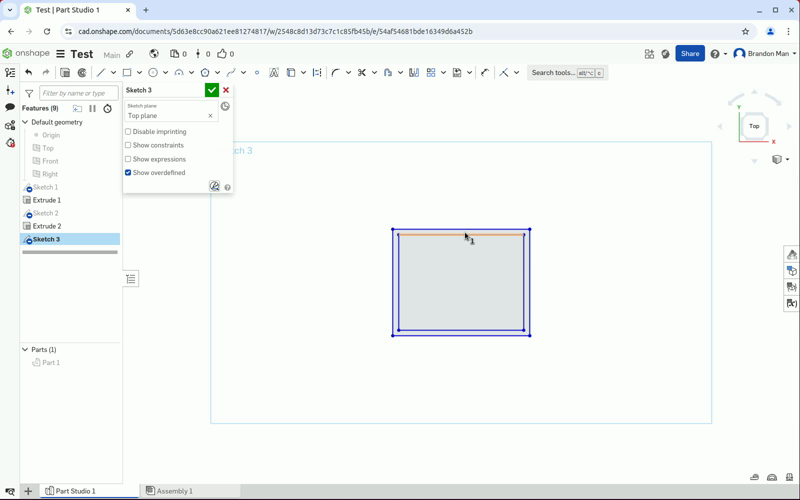
mouse_move(73, 352)
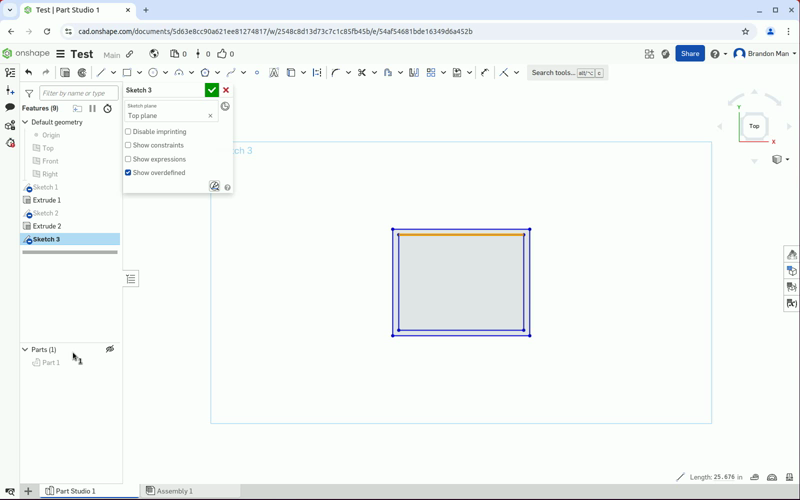
key(shift+y)
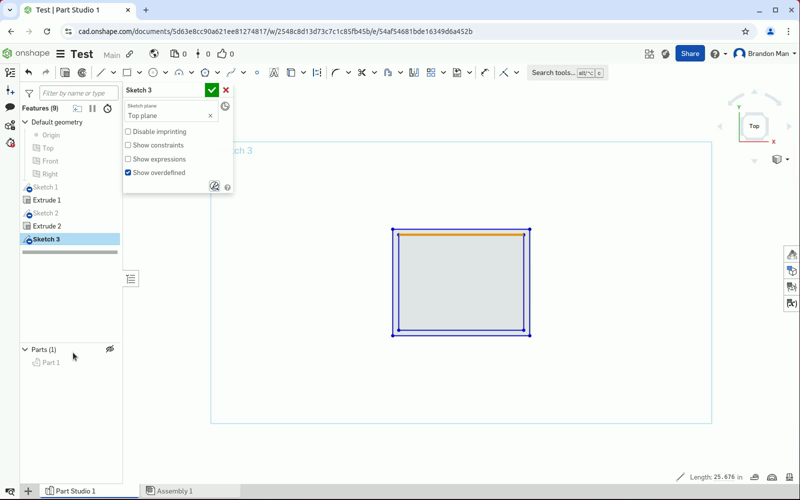
key(shift+e)
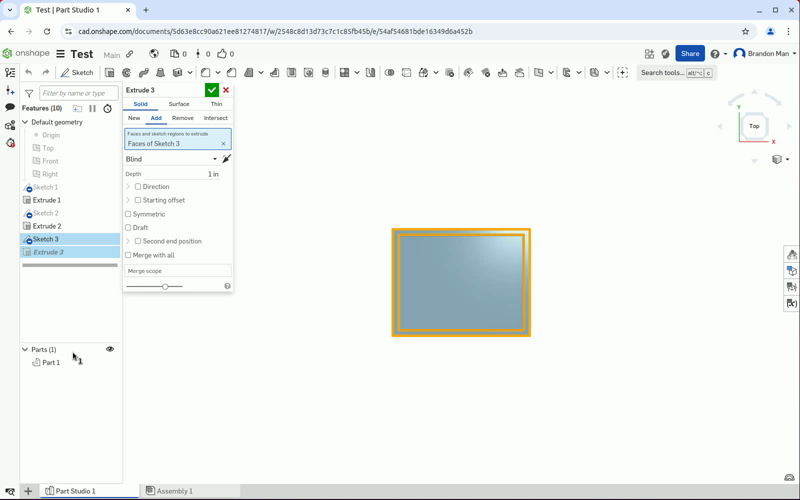
mouse_move(143, 106)
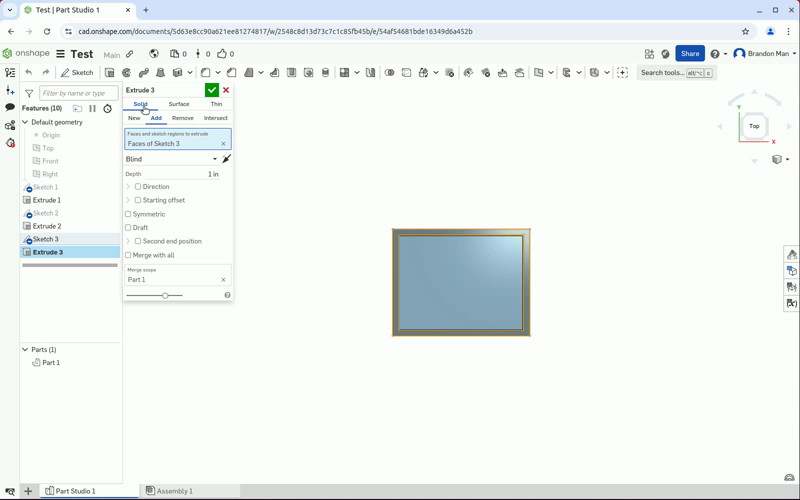
click(143, 106)
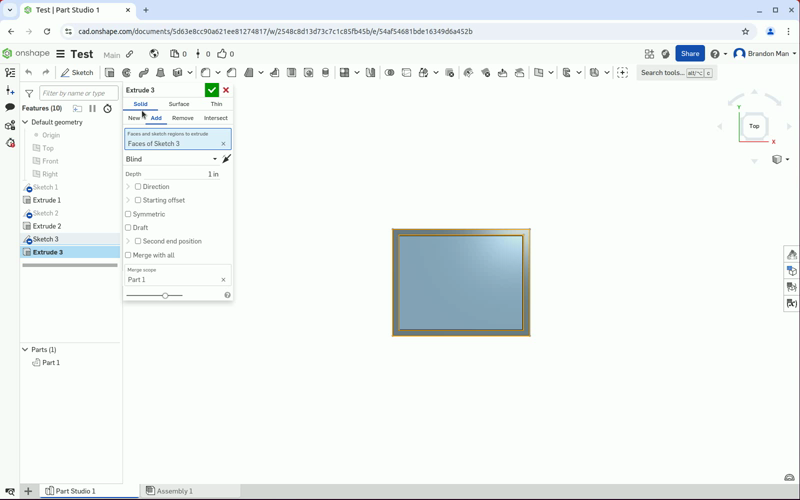
mouse_move(137, 120)
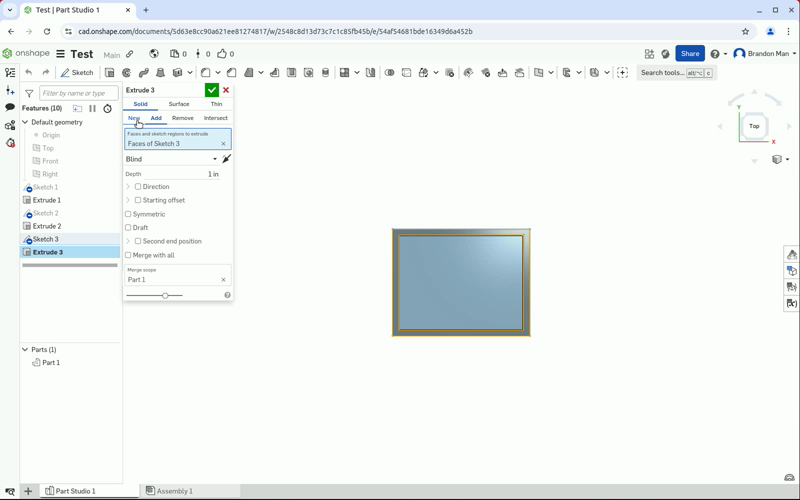
click(137, 120)
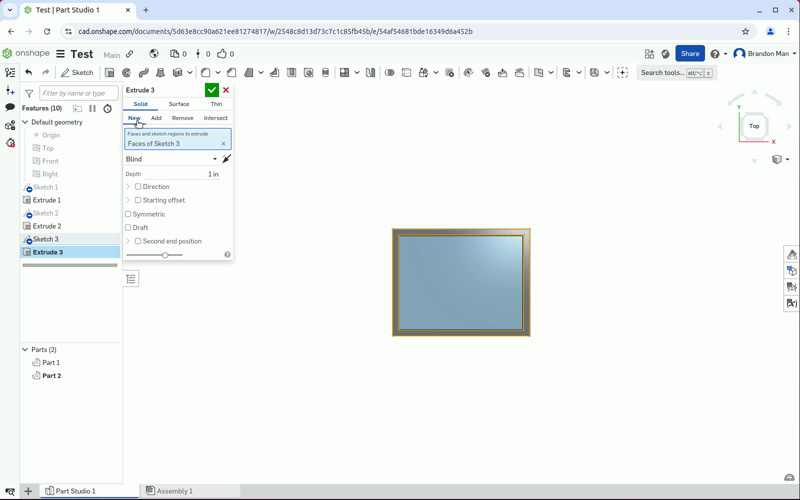
key(tab, 4)
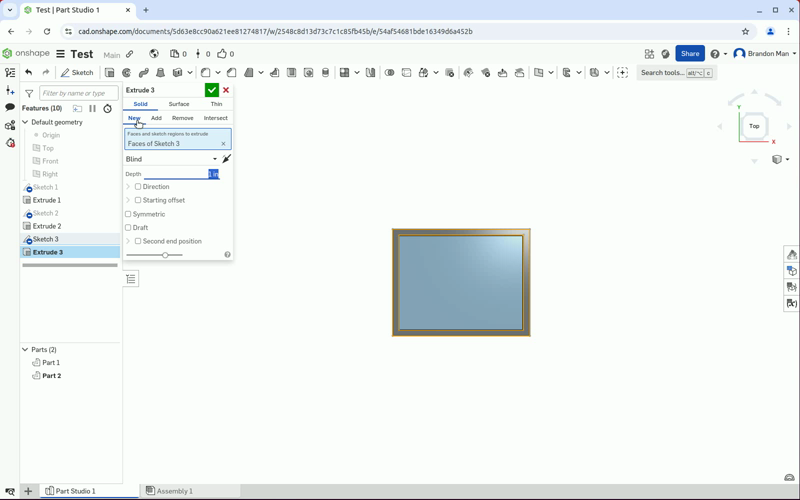
text(21.905)
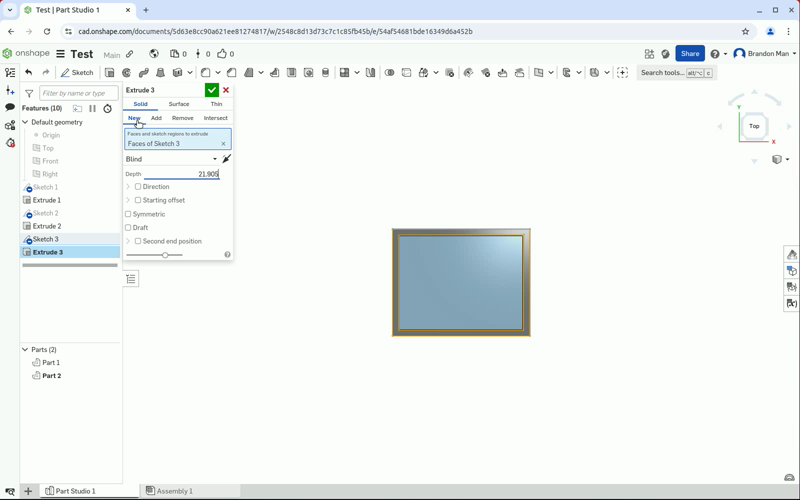
key(enter)
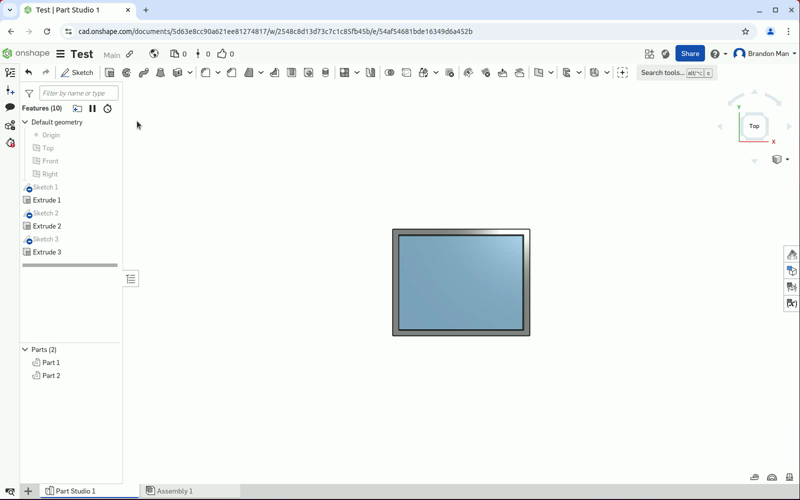
key(shift+h)
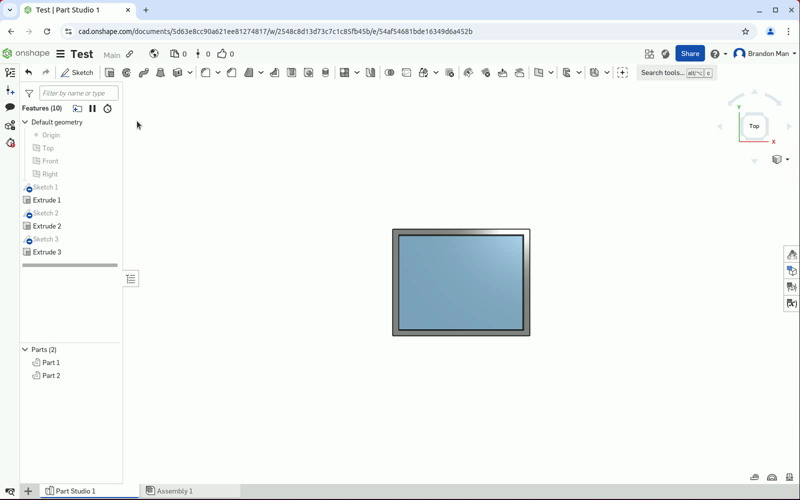
key(shift+h)
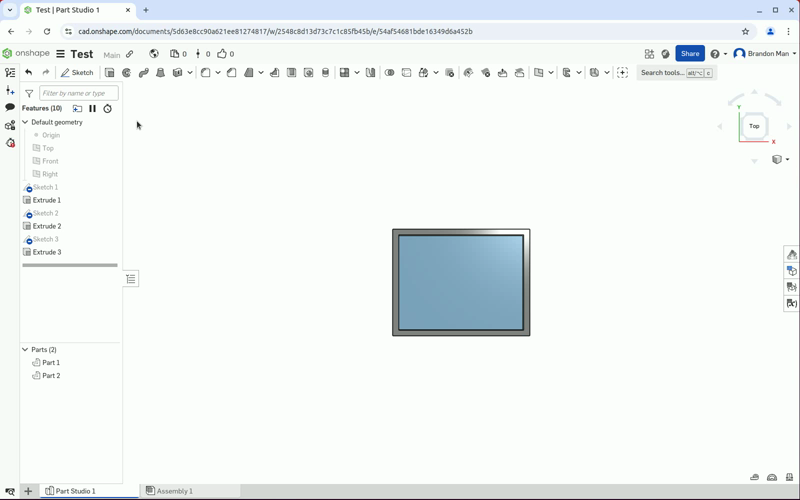
mouse_move(73, 189)
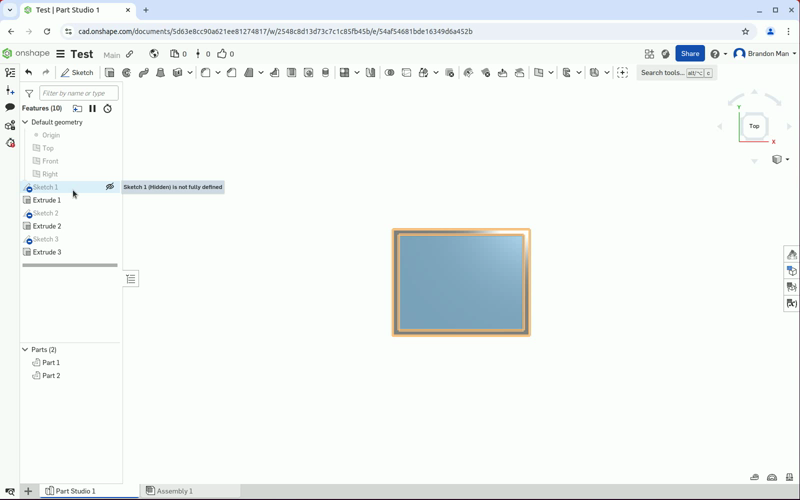
click(73, 189)
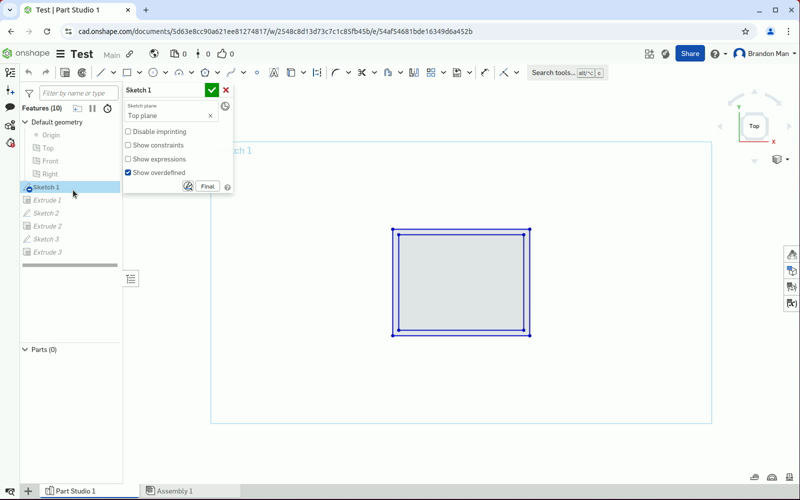
mouse_move(229, 92)
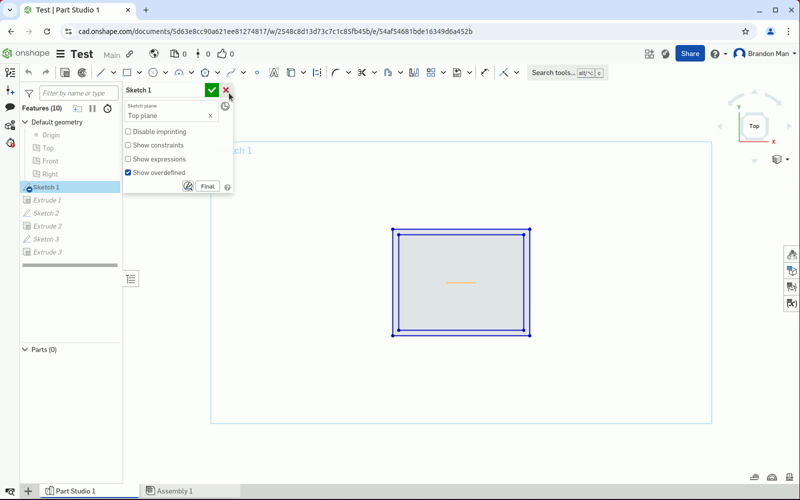
click(229, 92)
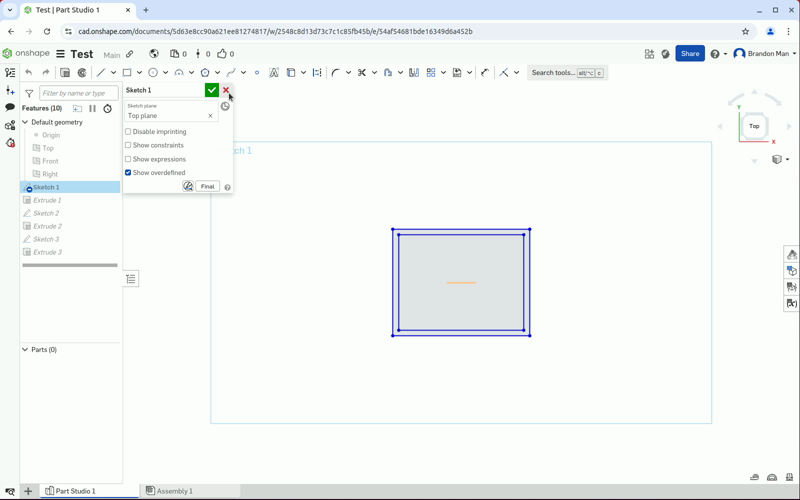
key(shift+s)
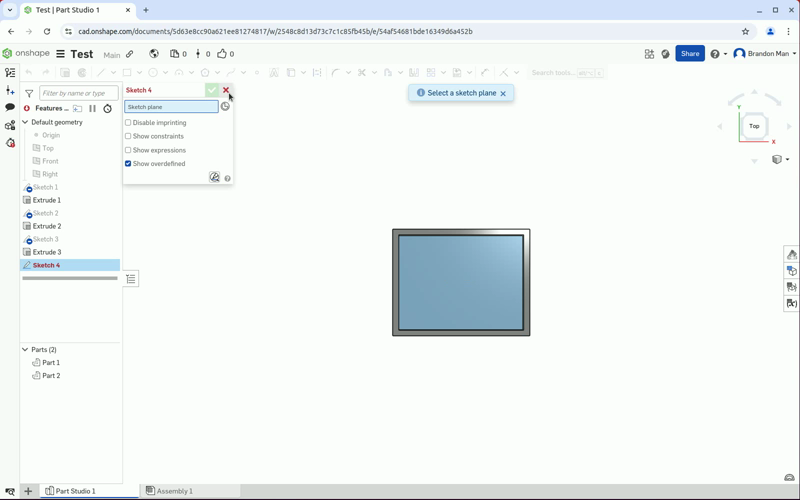
mouse_move(73, 150)
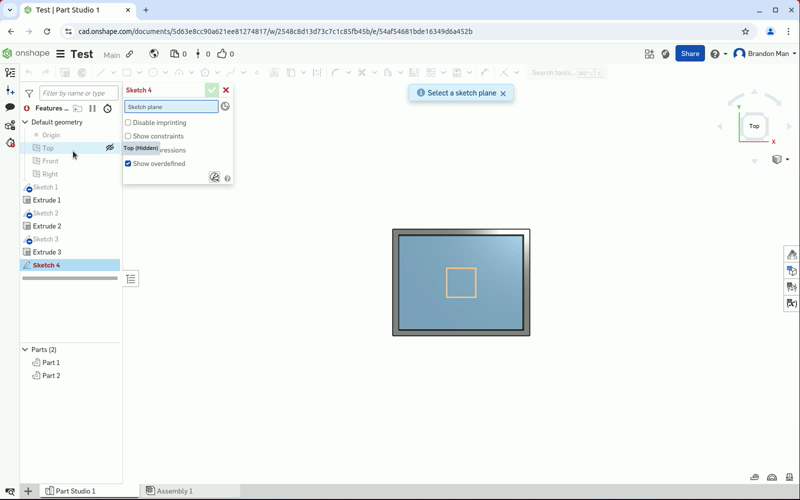
click(73, 150)
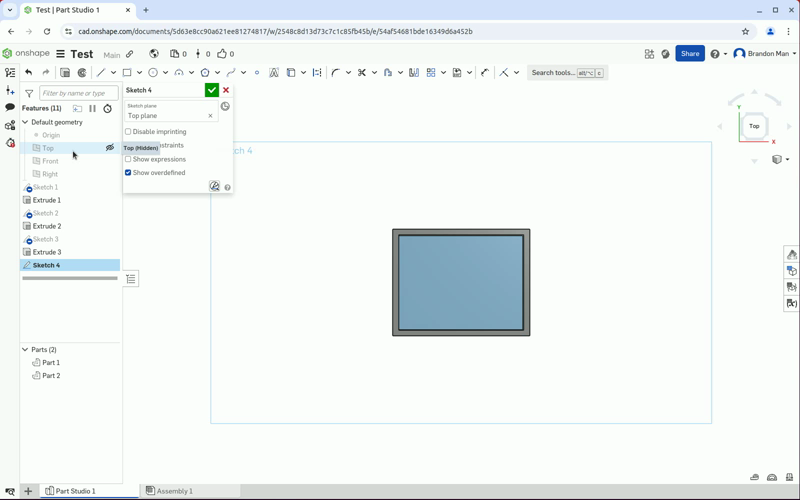
mouse_move(73, 352)
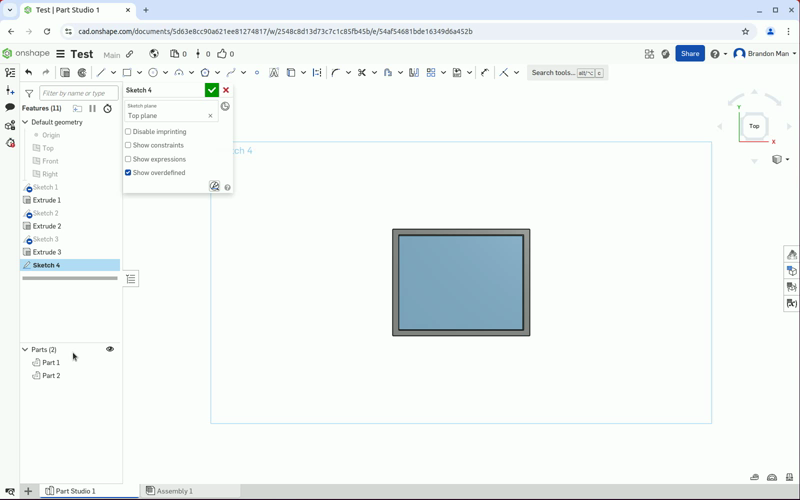
key(y)
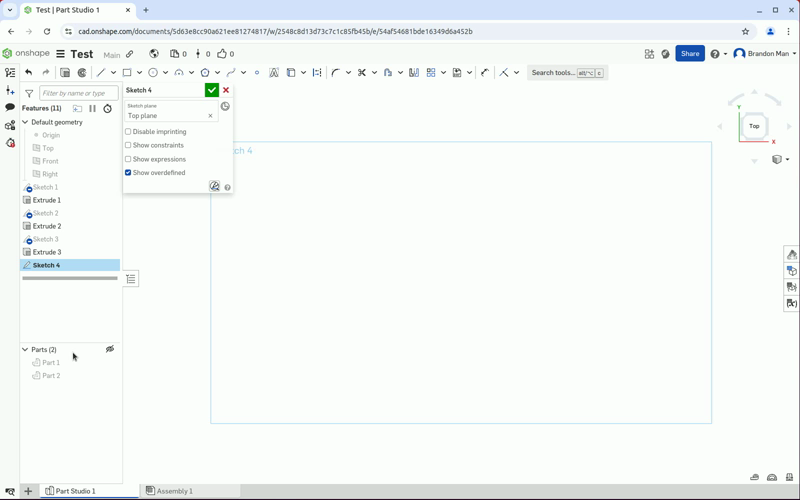
key(l)
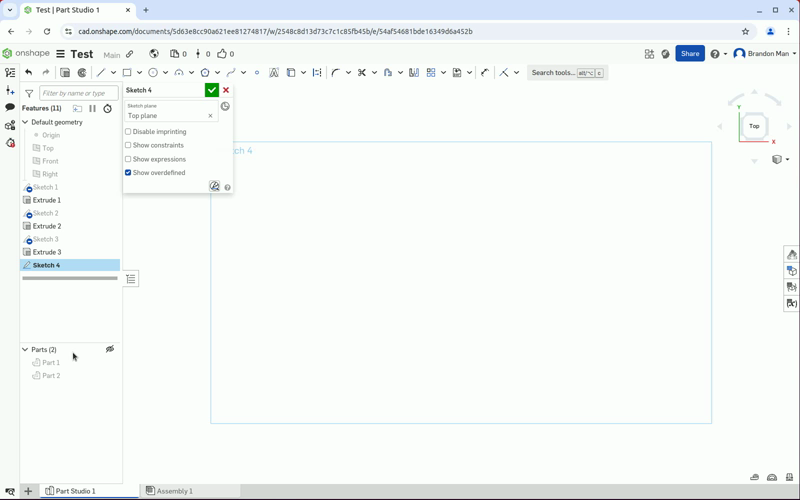
key_down(shift)
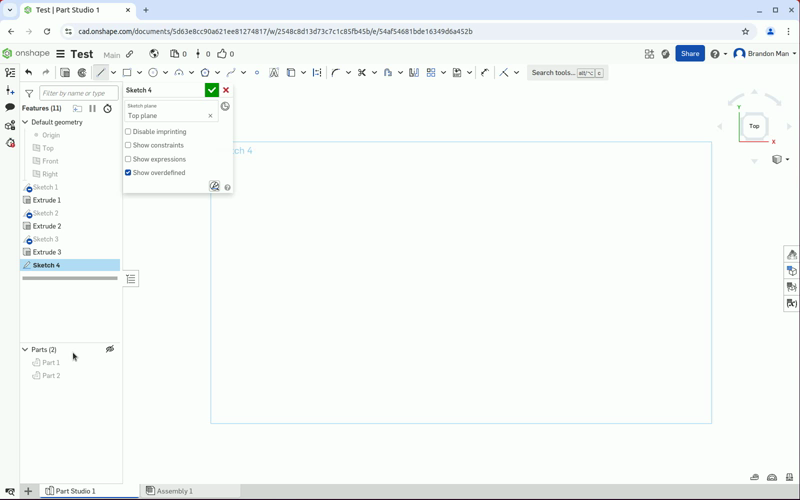
mouse_move(398, 329)
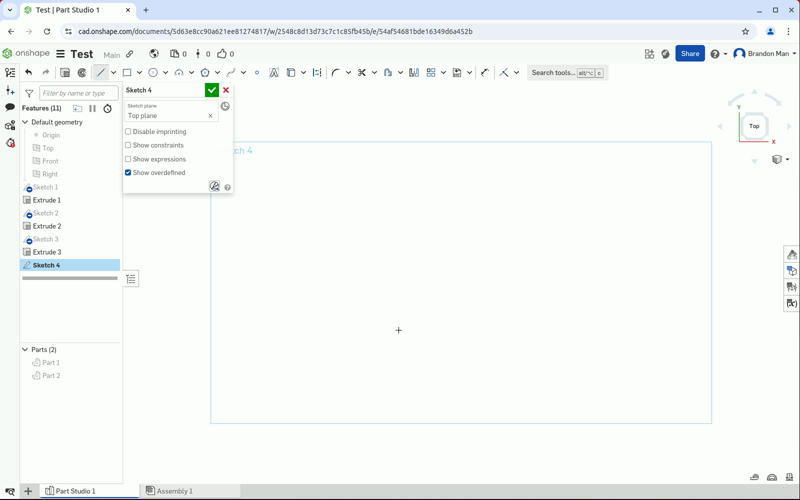
click(398, 329)
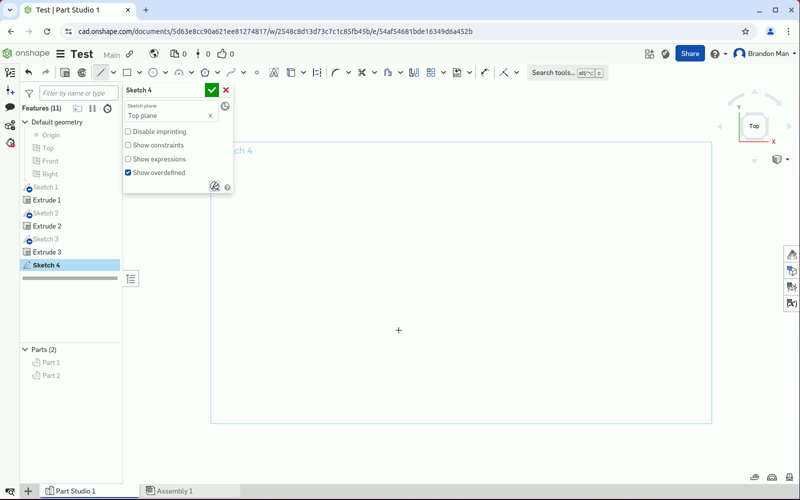
key_up(shift)
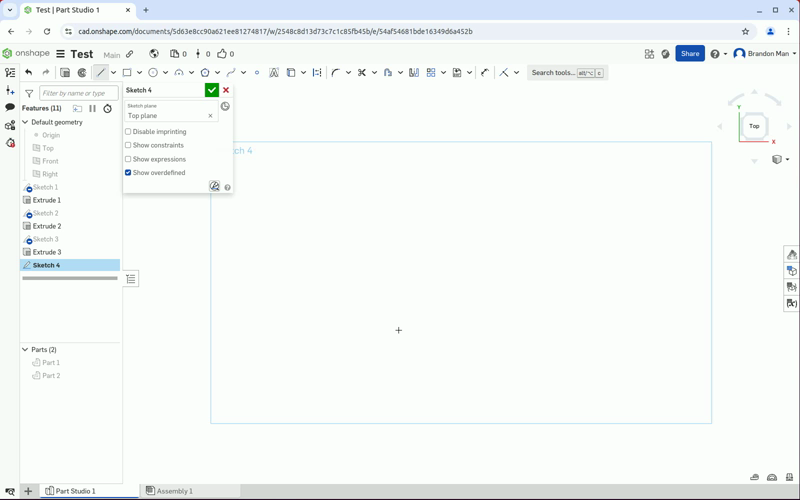
key_down(shift)
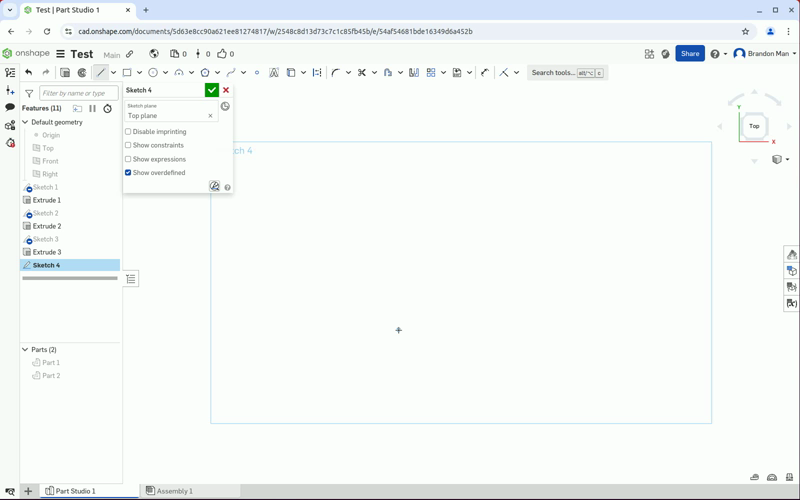
mouse_move(522, 329)
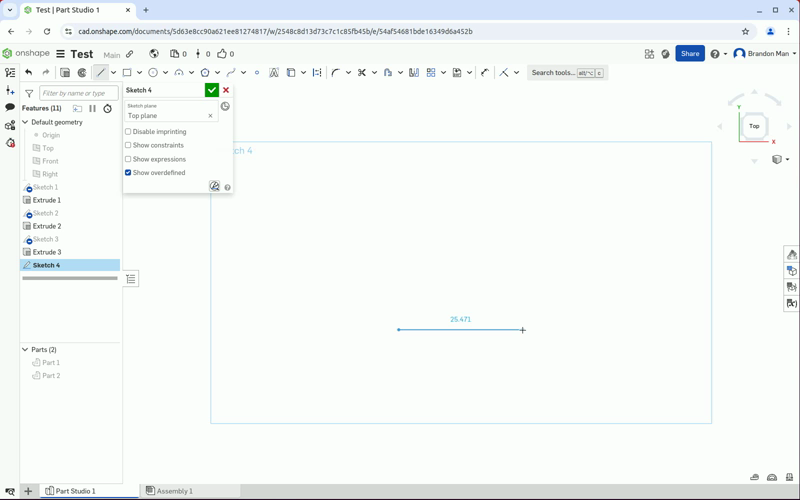
click(522, 329)
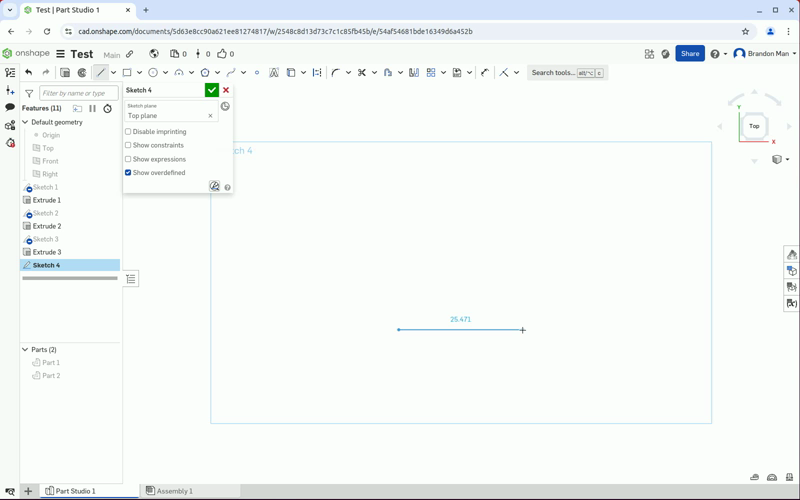
key_up(shift)
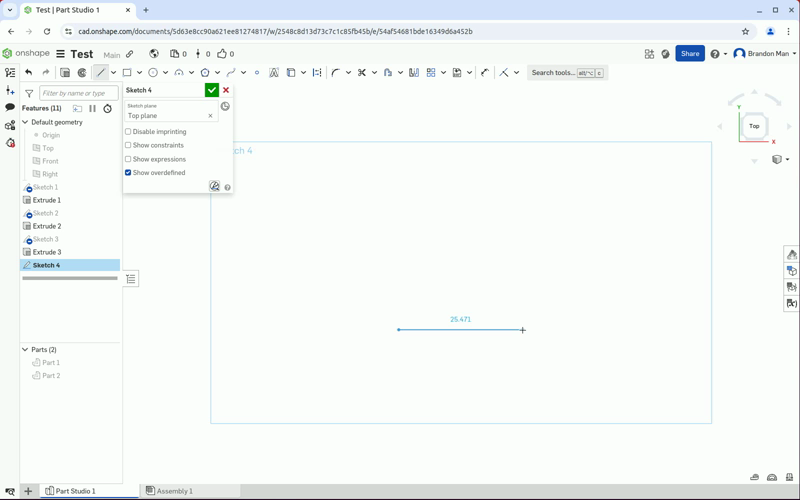
key_down(shift)
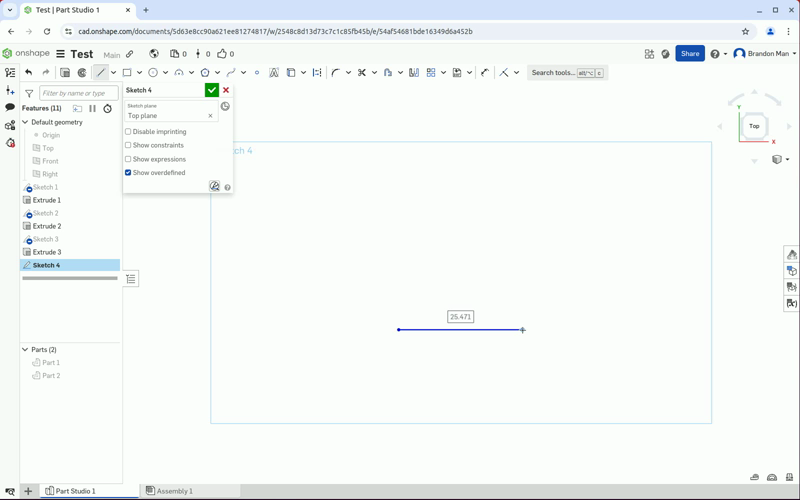
mouse_move(552, 329)
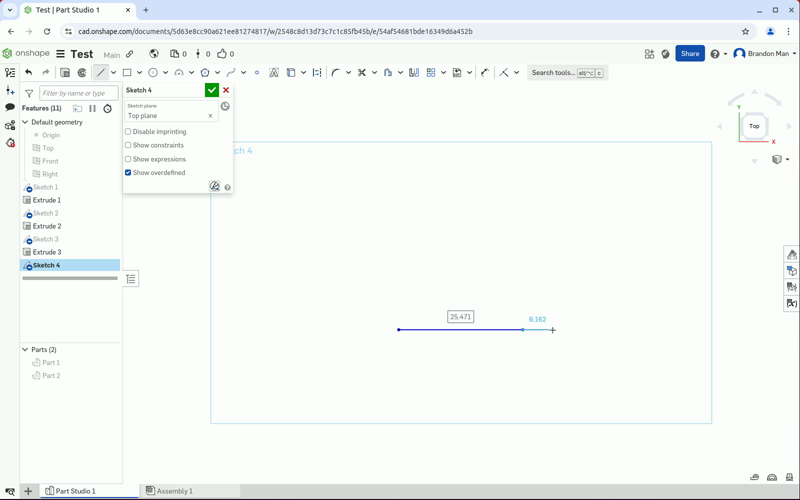
mouse_move(522, 284)
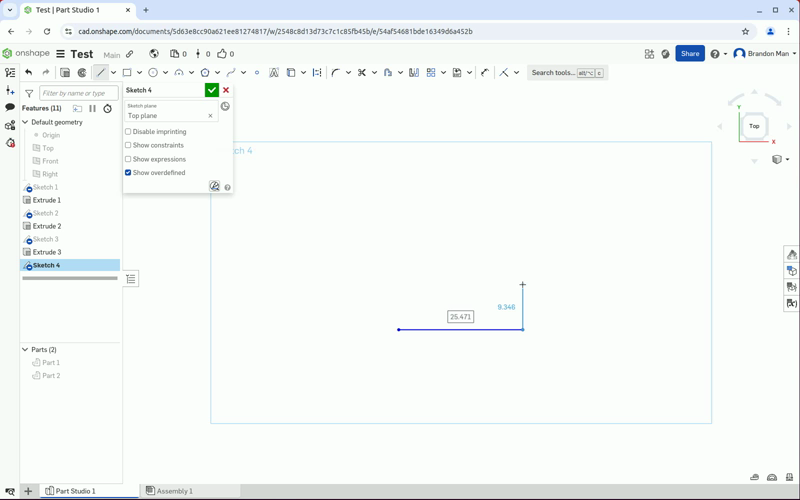
click(522, 284)
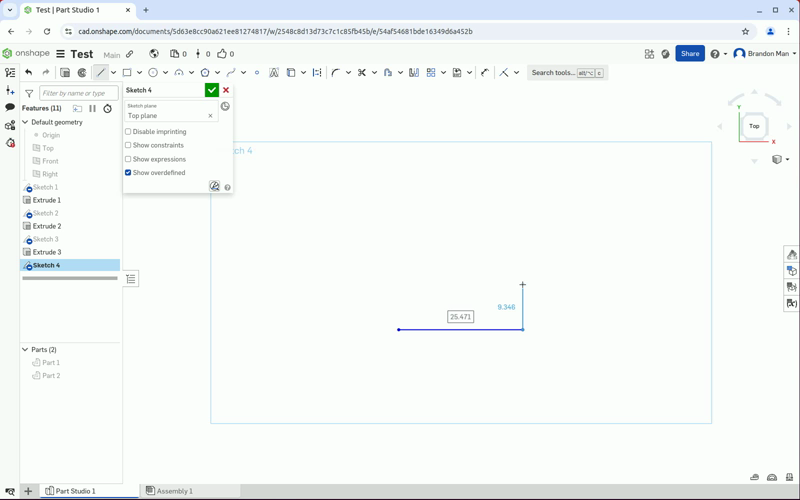
key_up(shift)
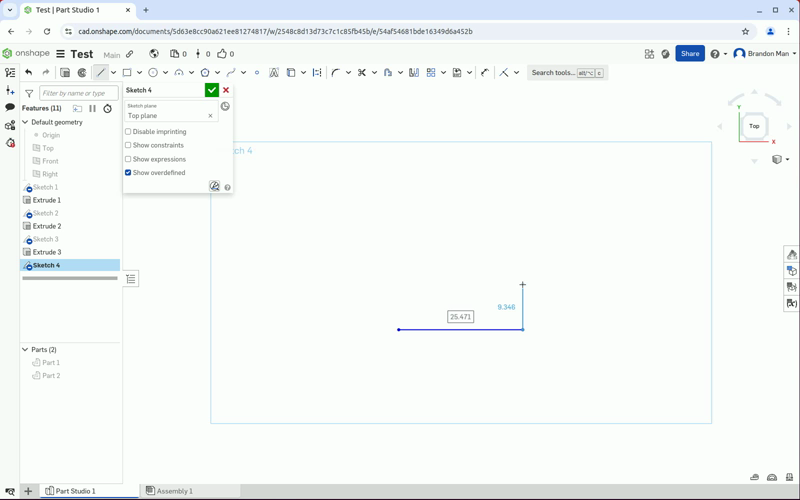
key_down(shift)
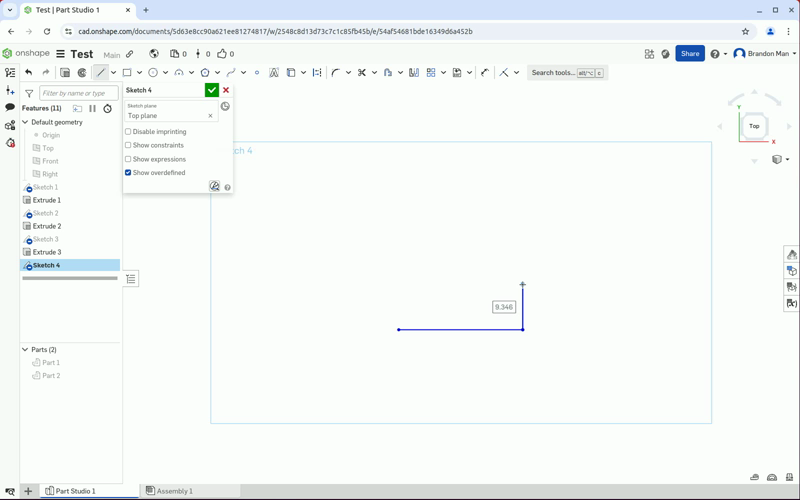
mouse_move(398, 284)
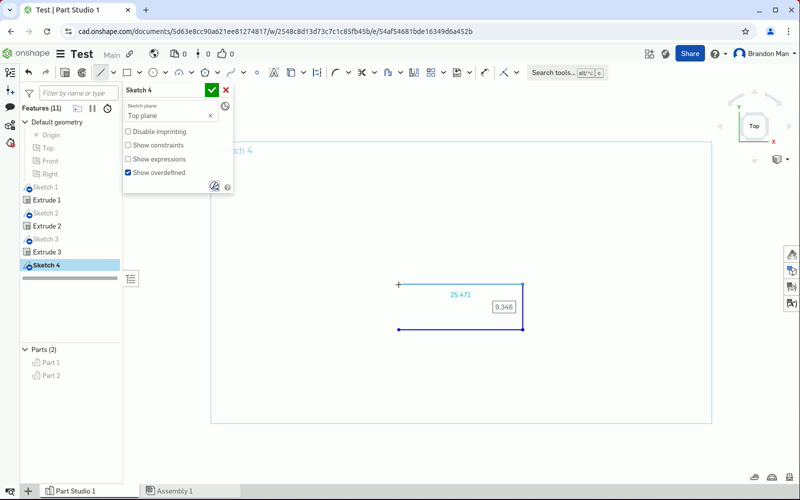
click(398, 284)
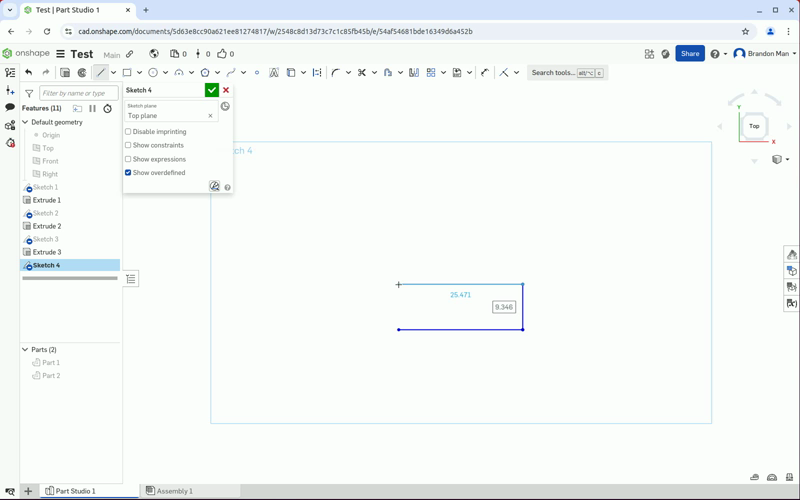
key_up(shift)
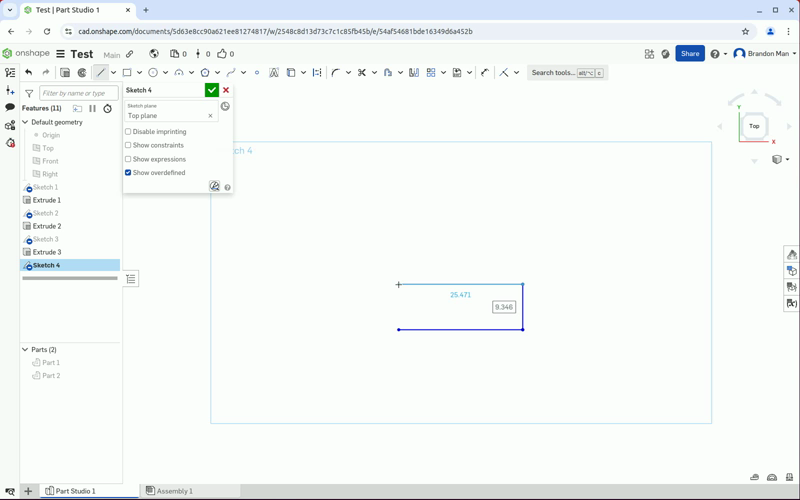
mouse_move(428, 284)
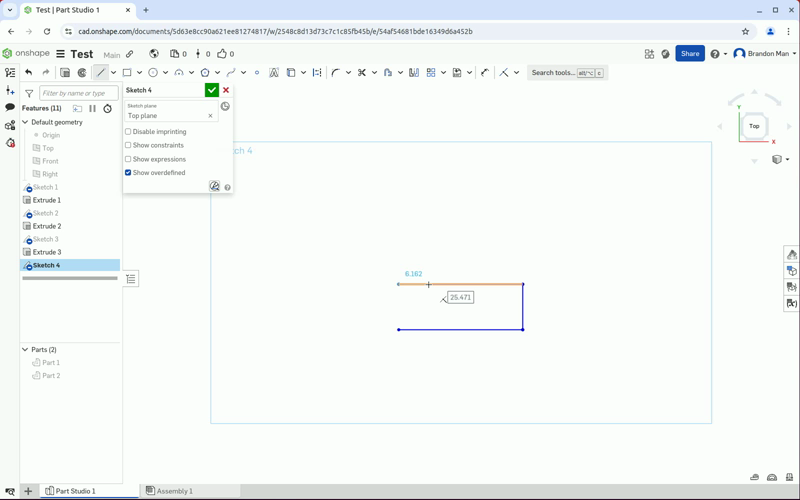
key_down(shift)
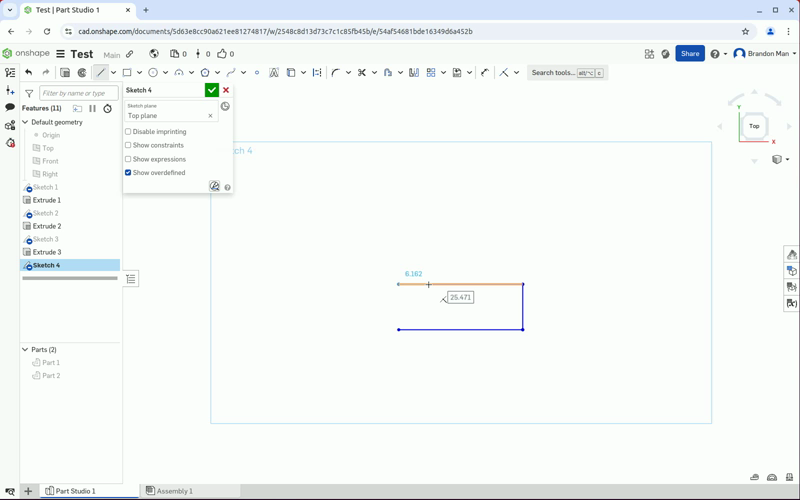
mouse_move(398, 329)
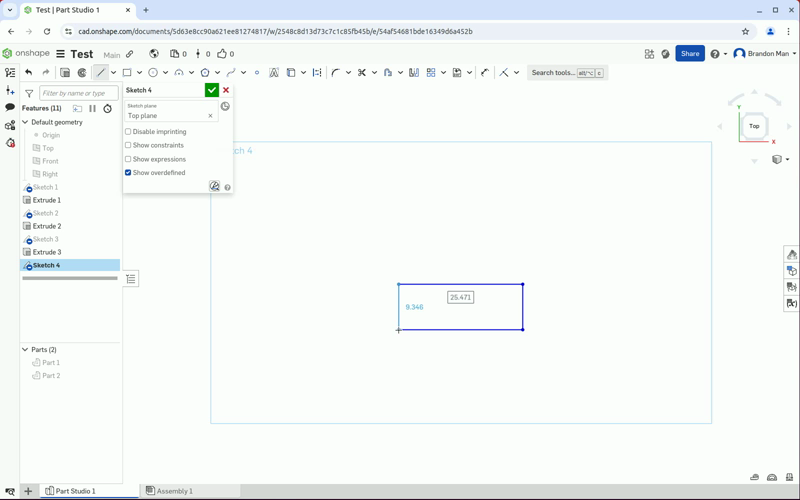
key_up(shift)
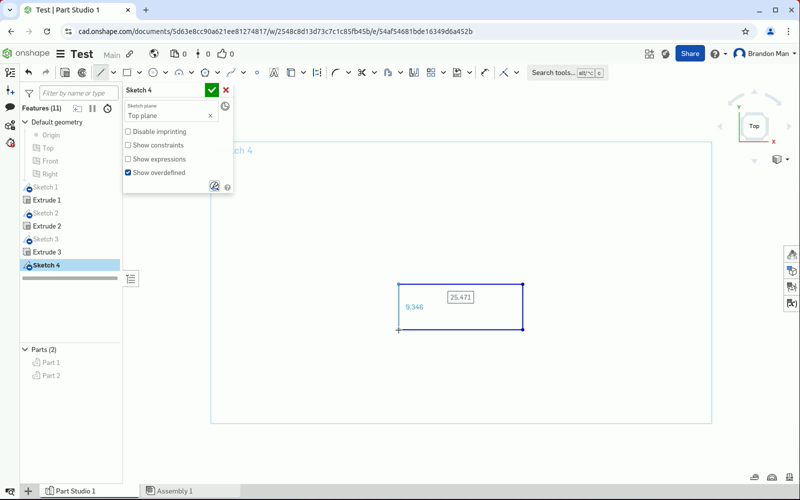
click(398, 329)
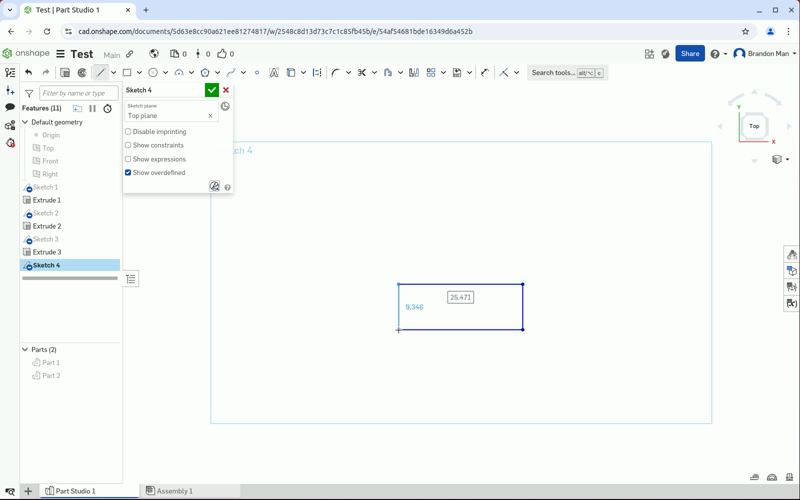
key(esc)
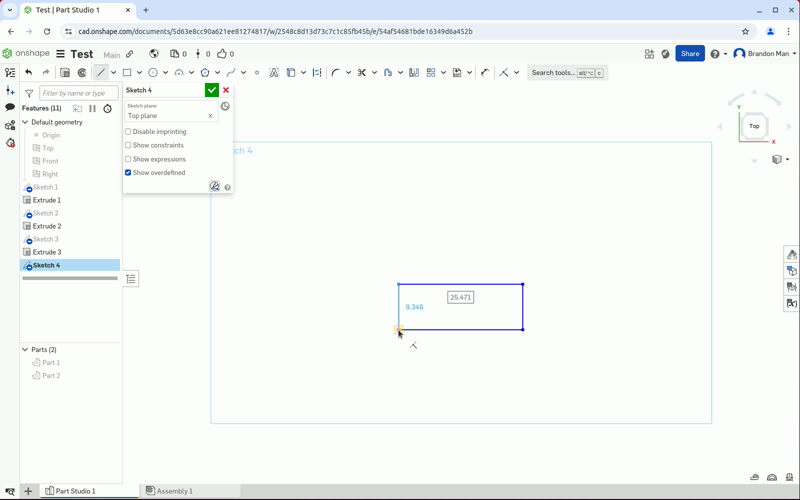
mouse_move(453, 291)
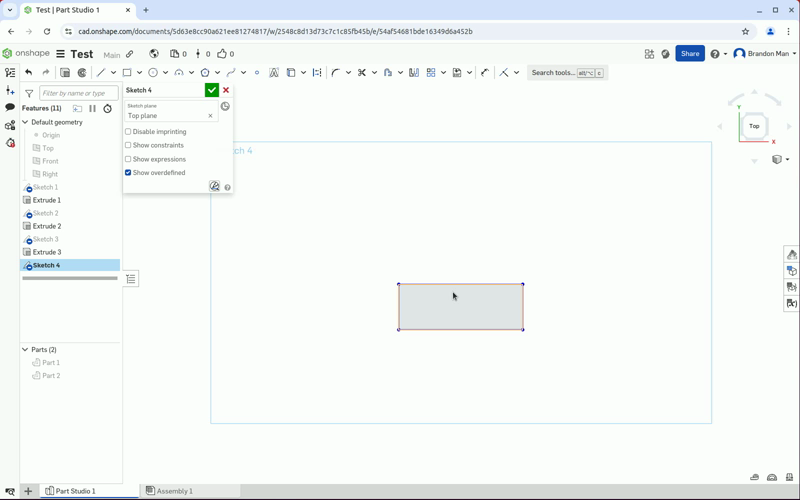
click(453, 291)
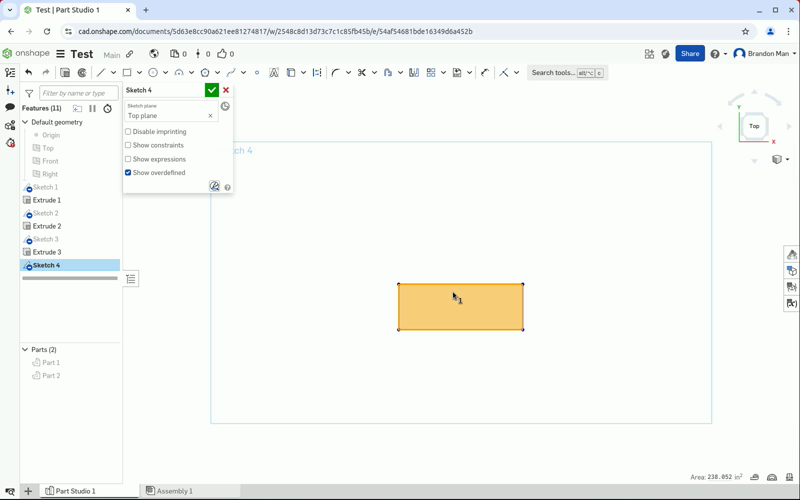
mouse_move(73, 352)
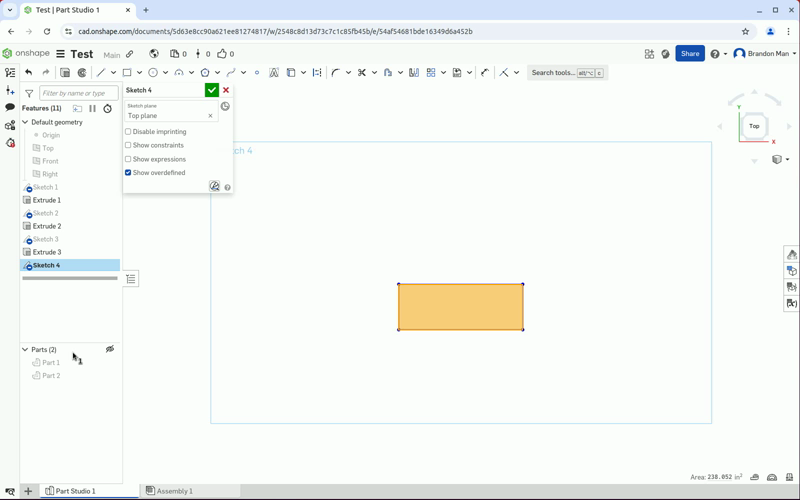
key(shift+y)
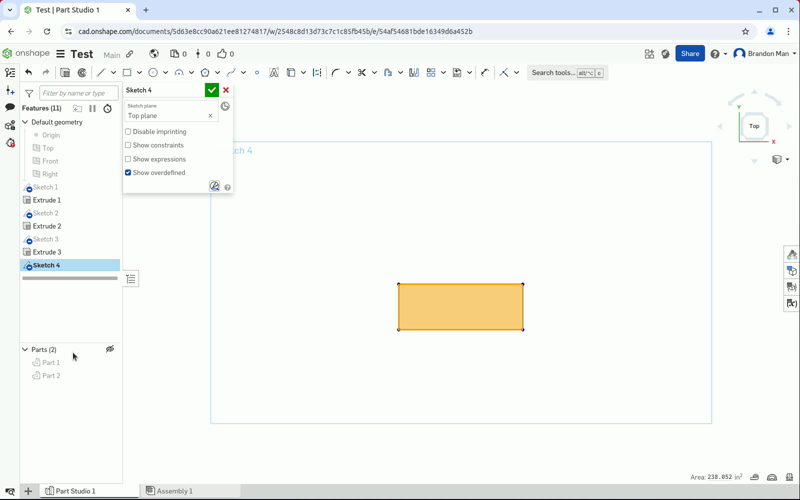
key(shift+e)
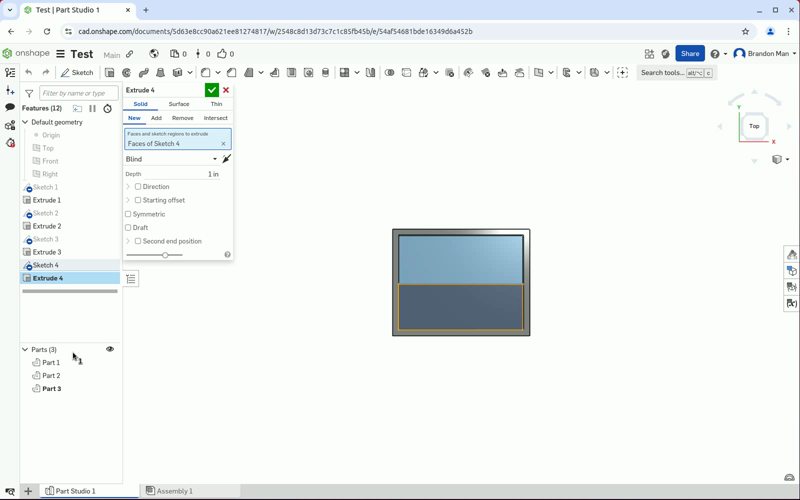
mouse_move(143, 106)
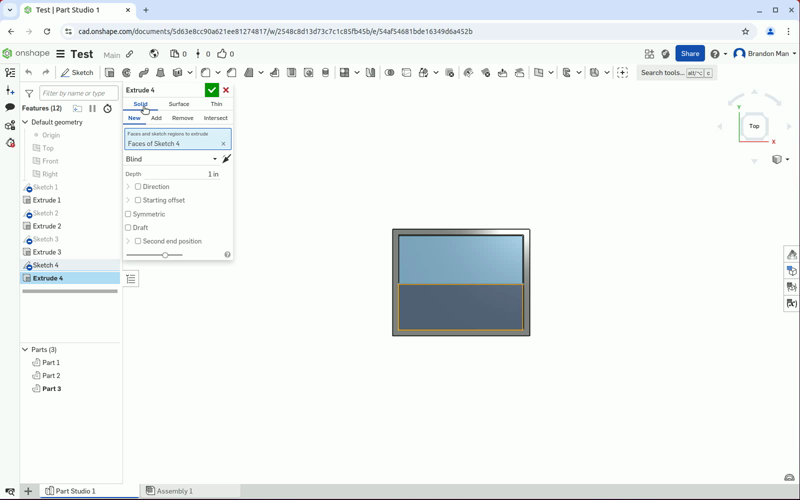
click(143, 106)
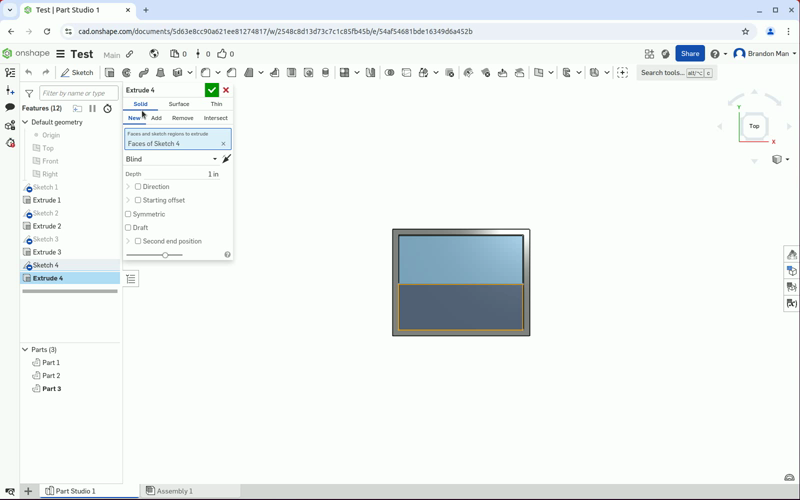
mouse_move(137, 120)
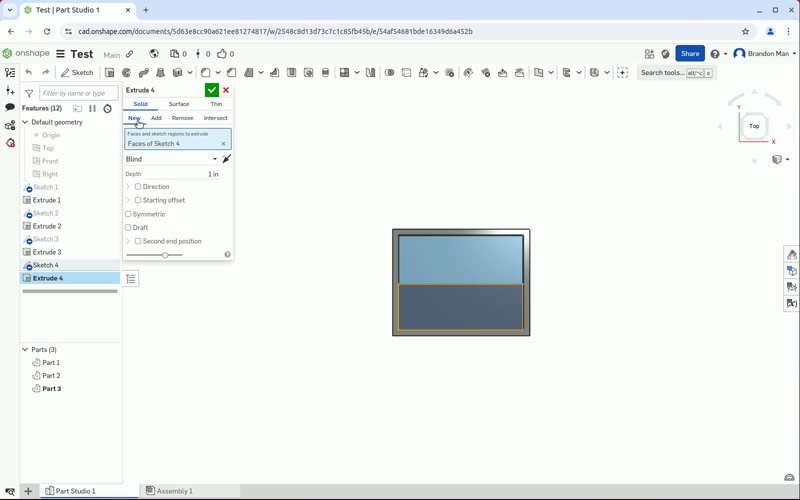
click(137, 120)
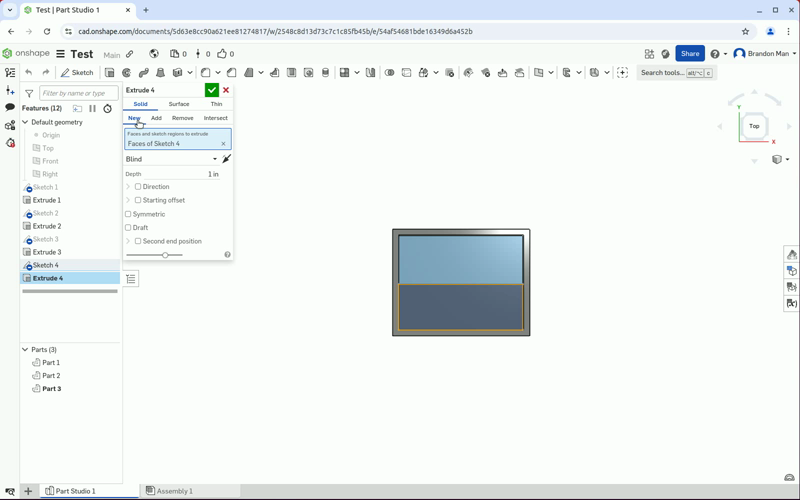
key(tab, 4)
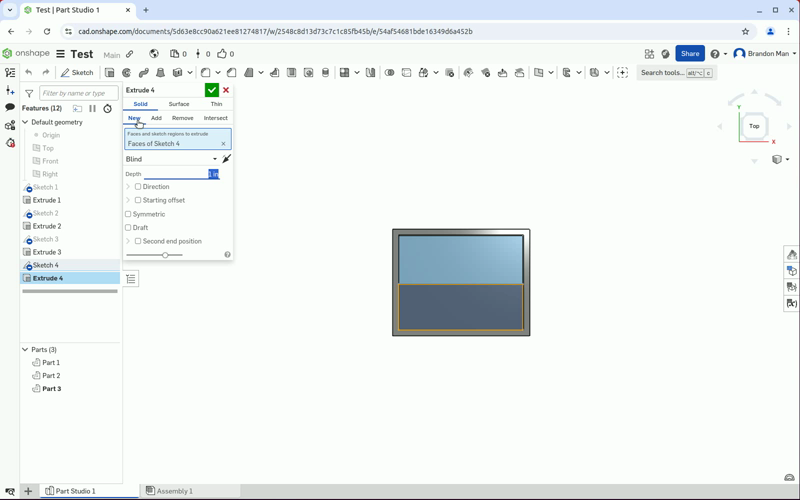
text(14.924)
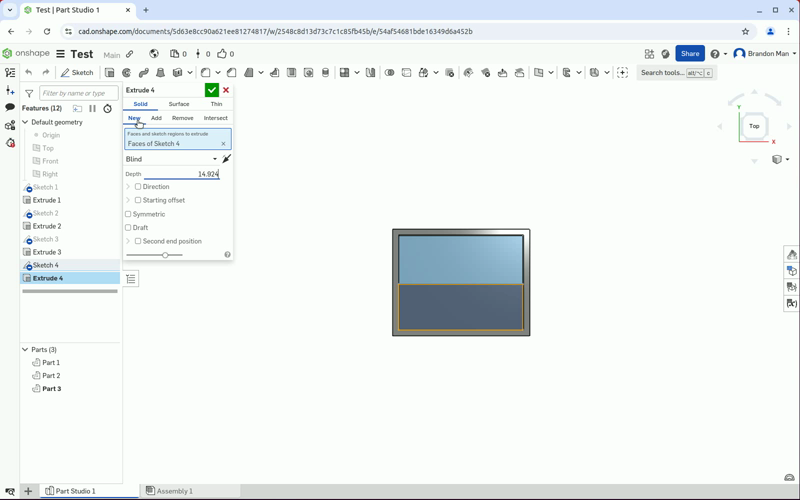
key(enter)
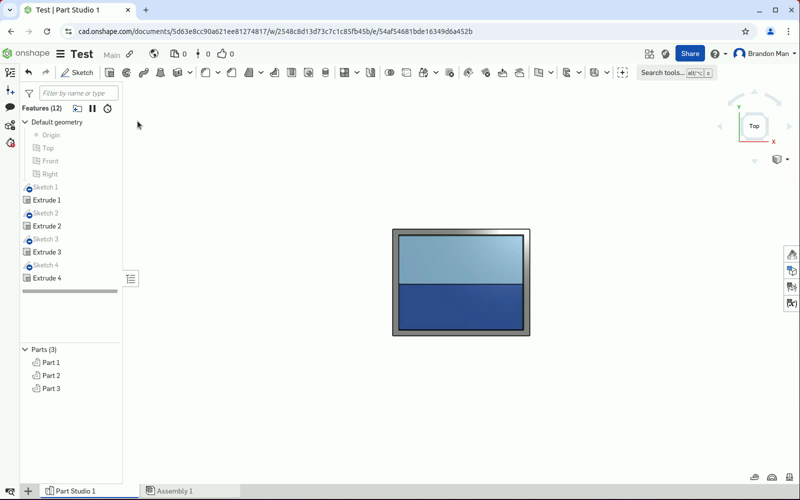
key(shift+h)
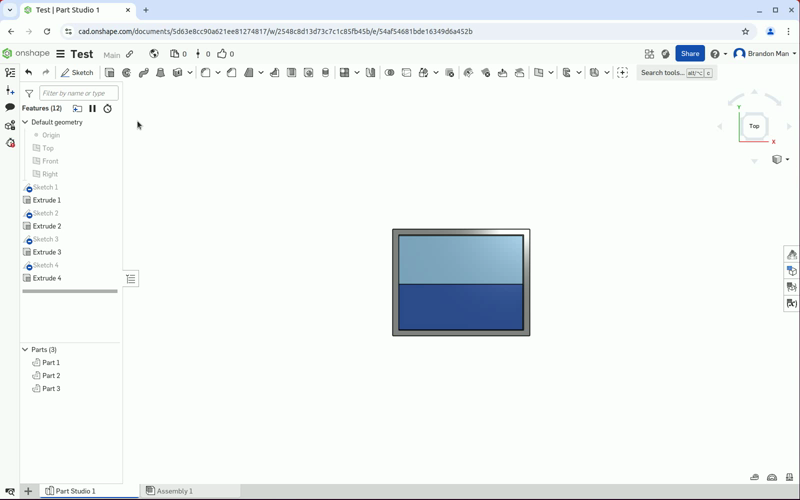
key(shift+h)
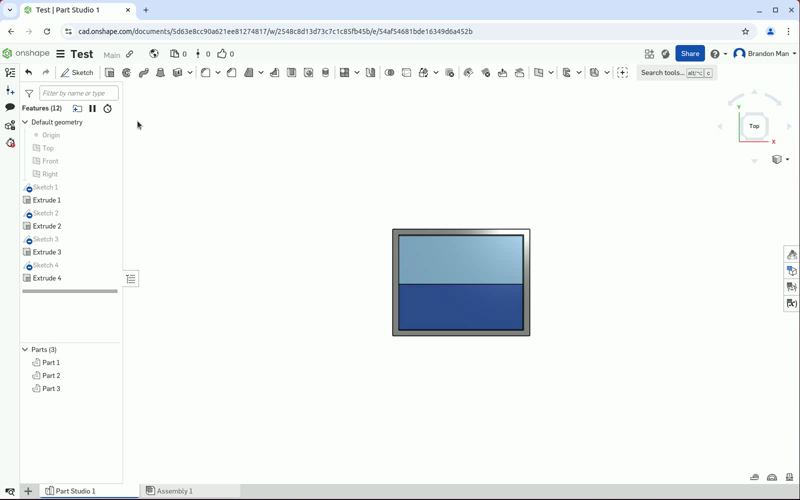
mouse_move(73, 189)
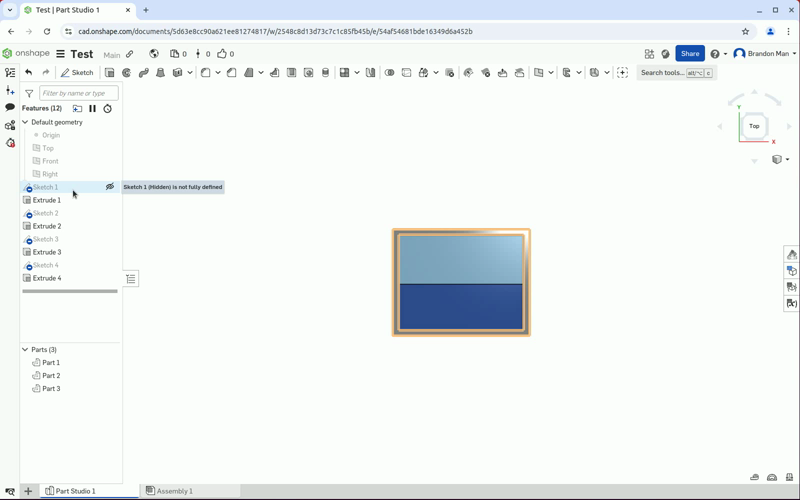
click(73, 189)
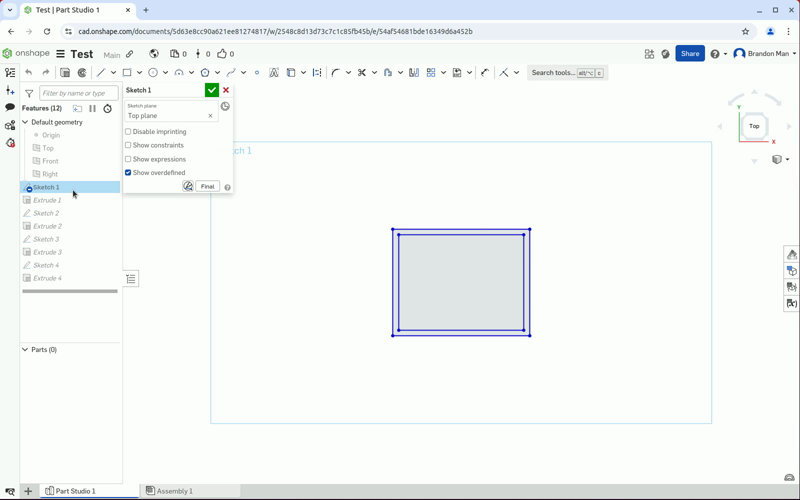
mouse_move(229, 92)
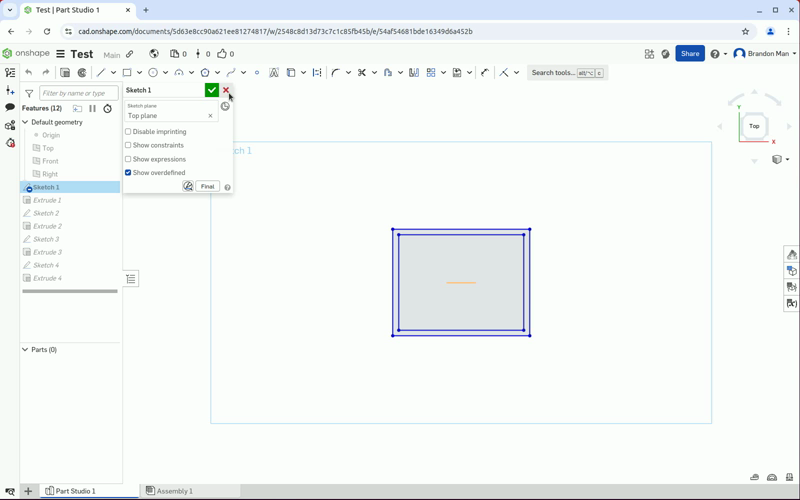
click(229, 92)
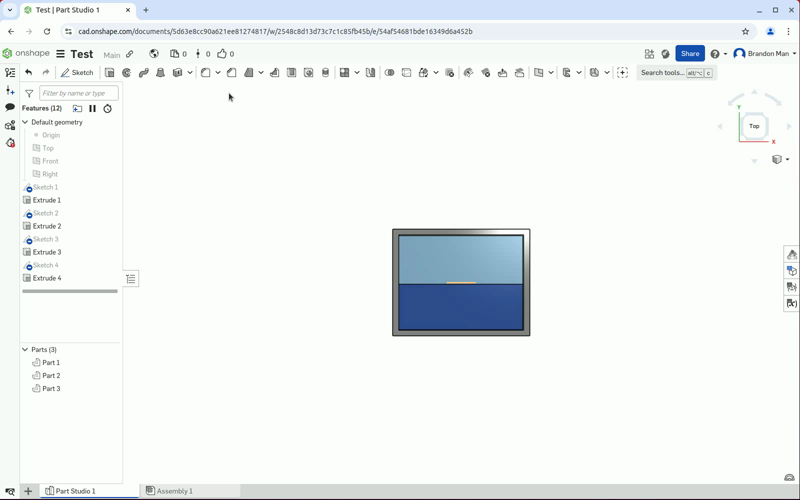
mouse_move(73, 352)
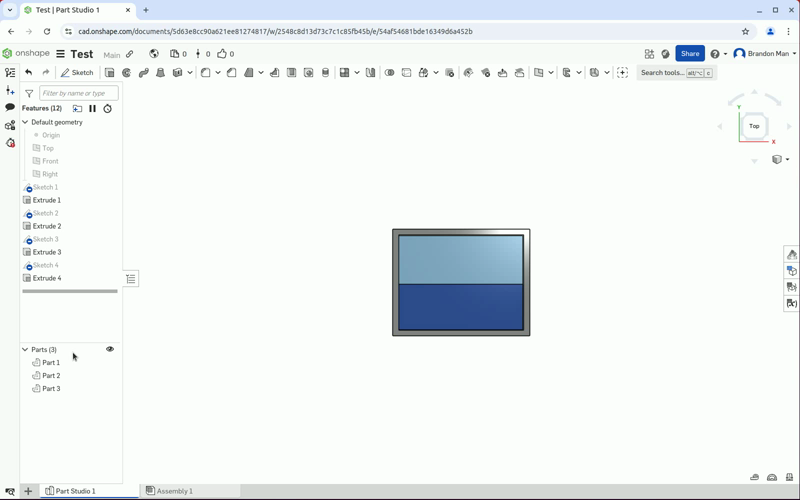
key(y)
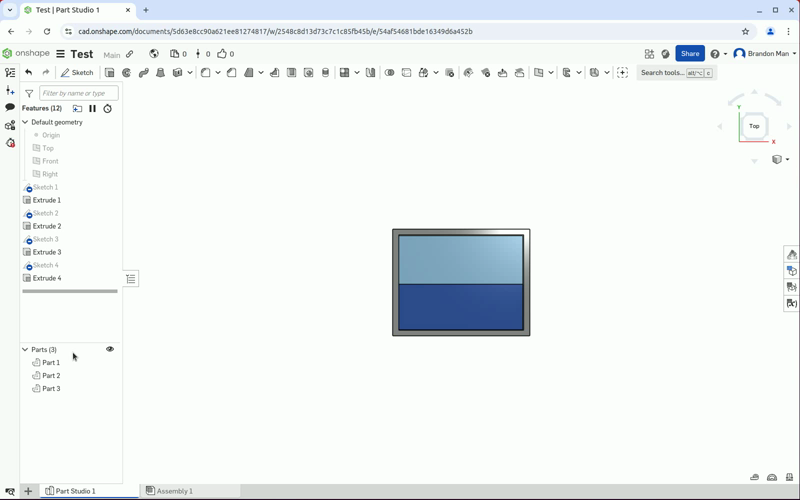
key(shift+p)
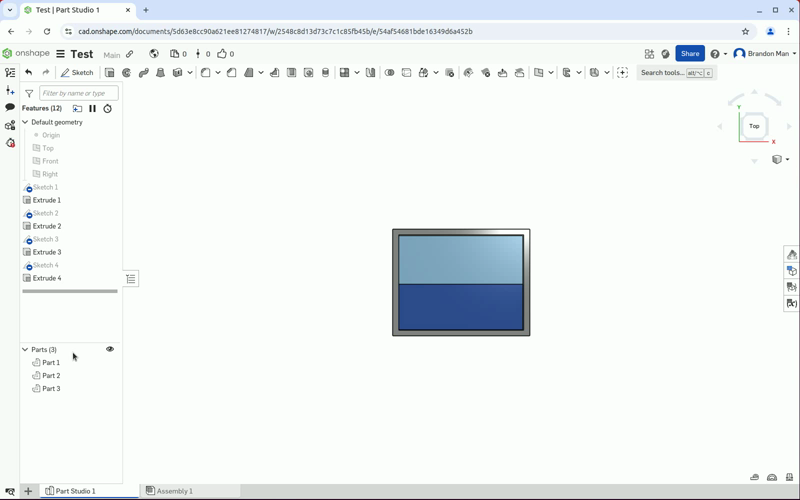
key(space)
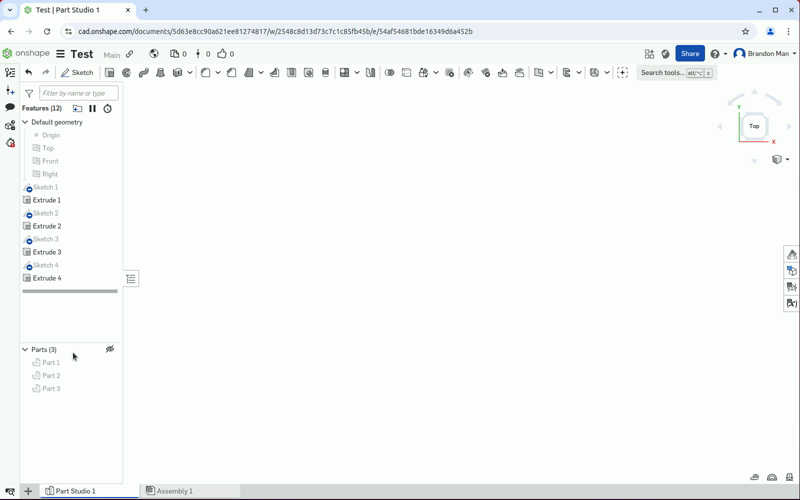
key_down(shift)
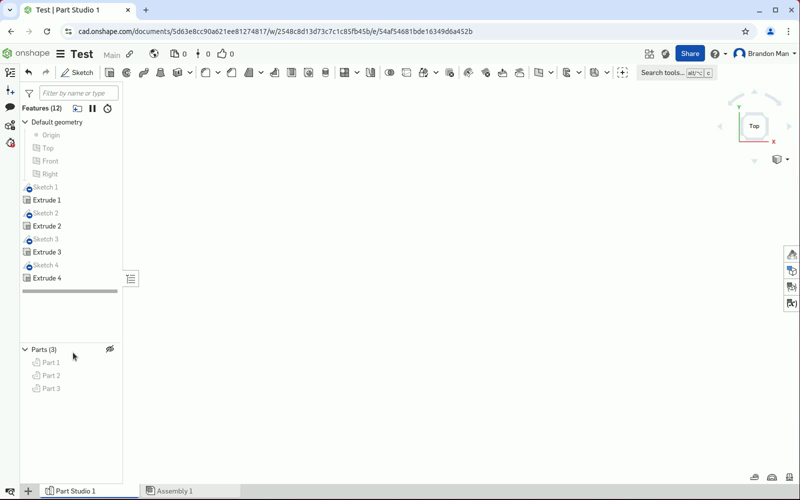
key(up)
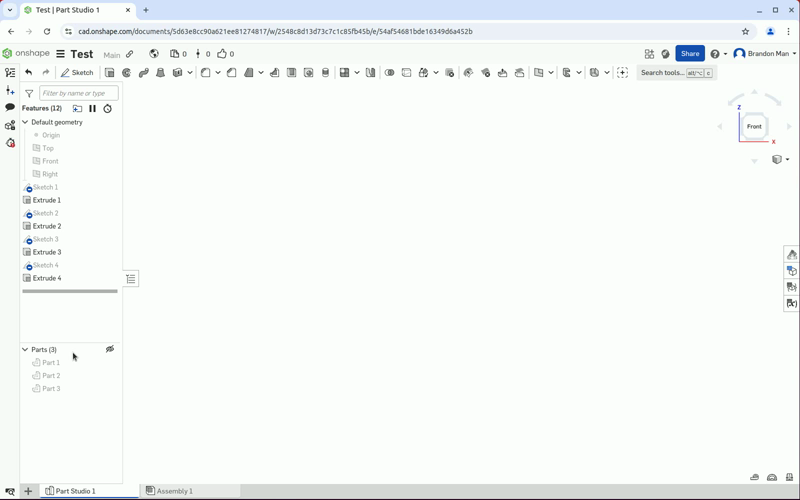
key_up(shift)
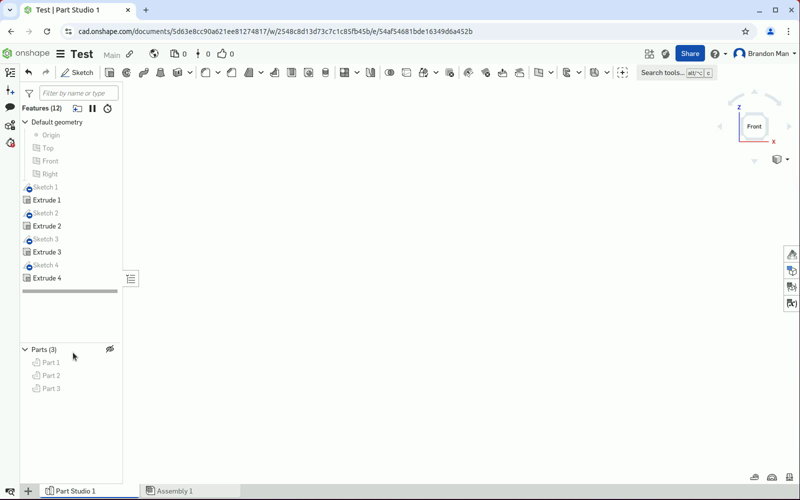
key(space)
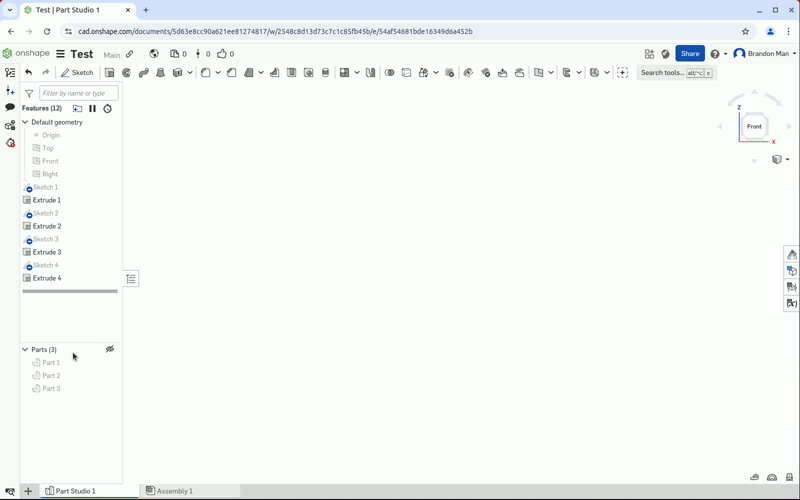
key_down(shift)
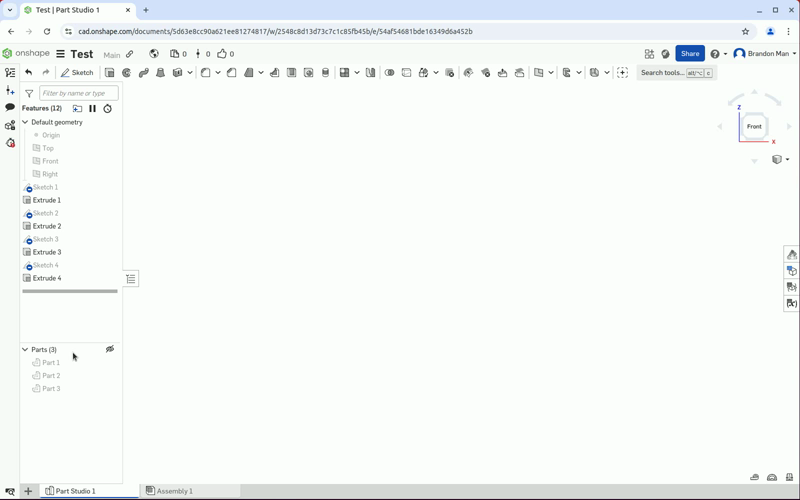
key(left)
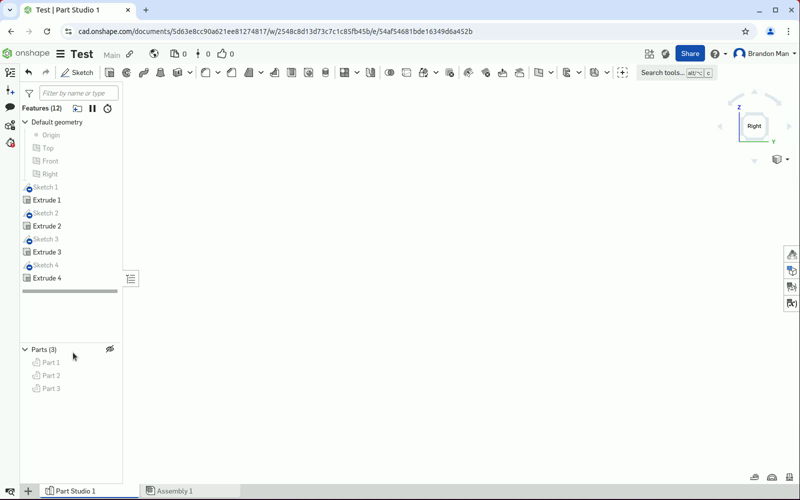
key_up(shift)
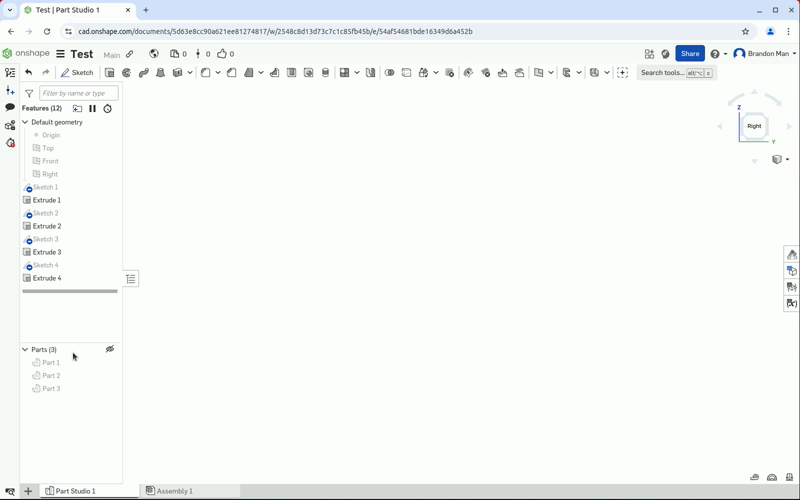
mouse_move(73, 352)
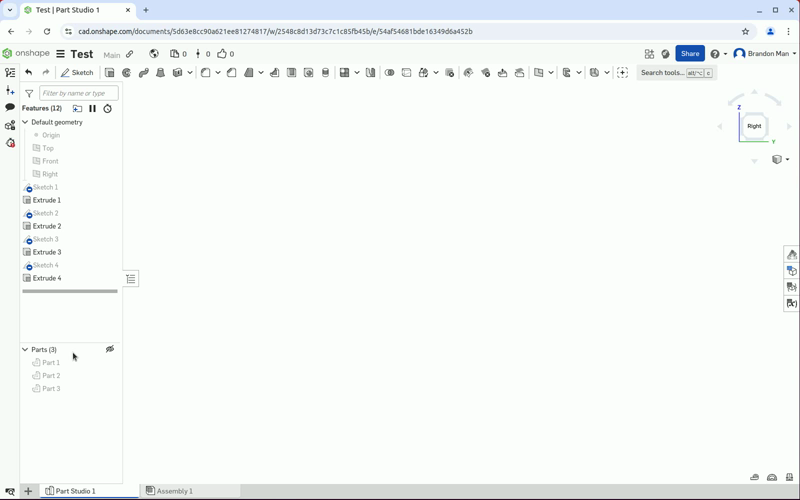
key(shift+y)
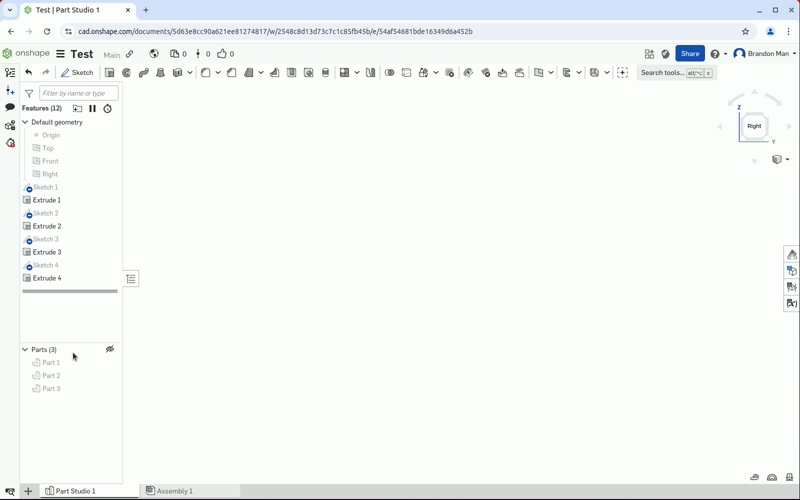
key(shift+s)
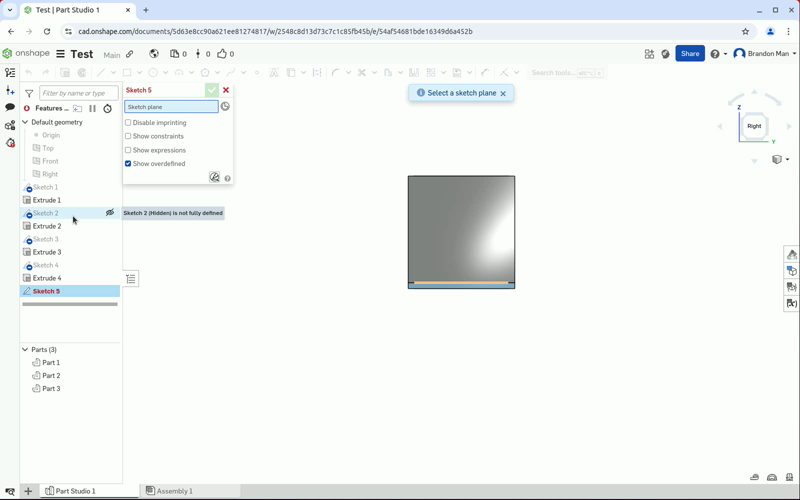
scroll(3)
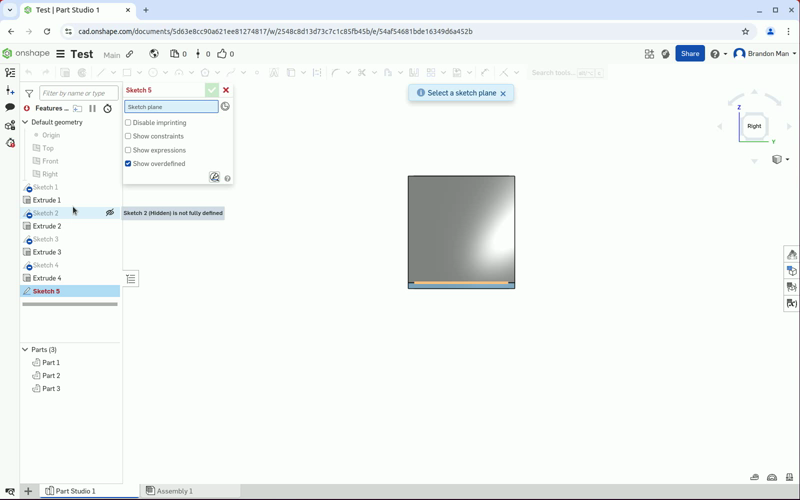
mouse_move(73, 176)
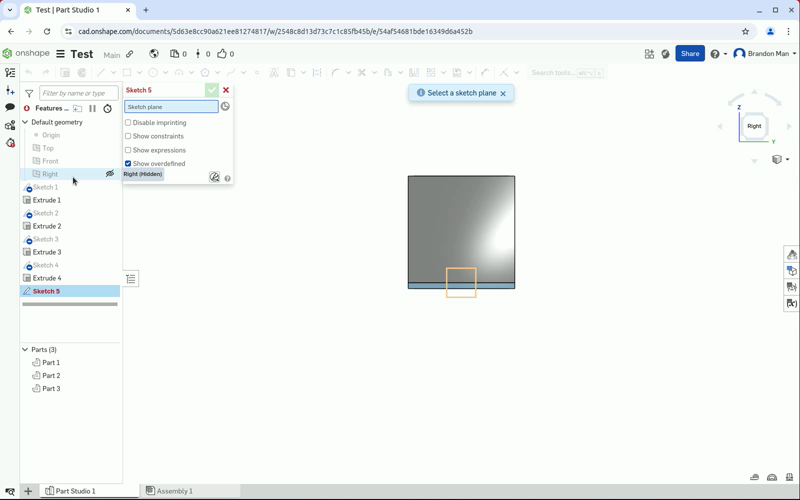
click(73, 176)
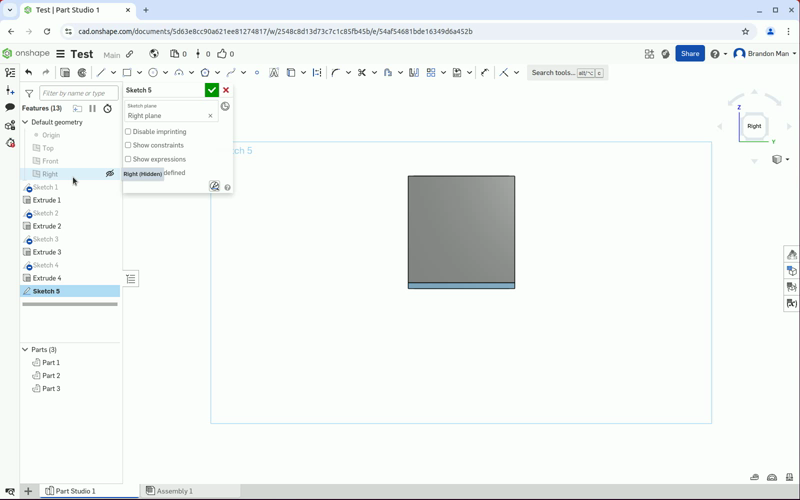
mouse_move(73, 352)
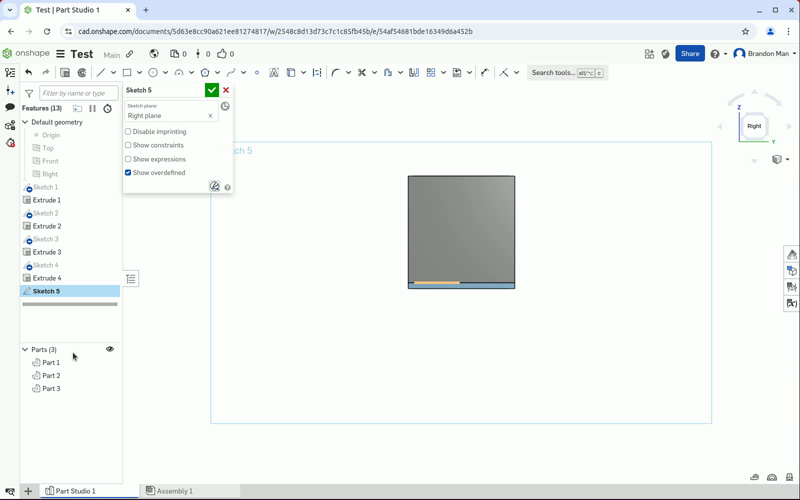
key(y)
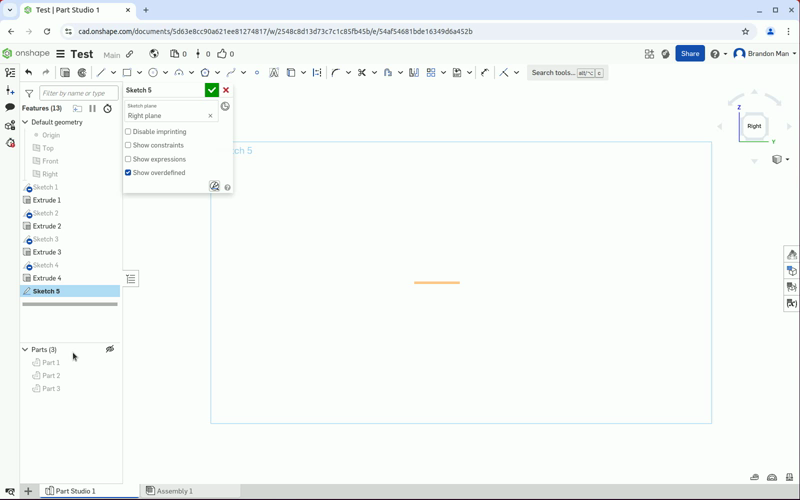
key(c)
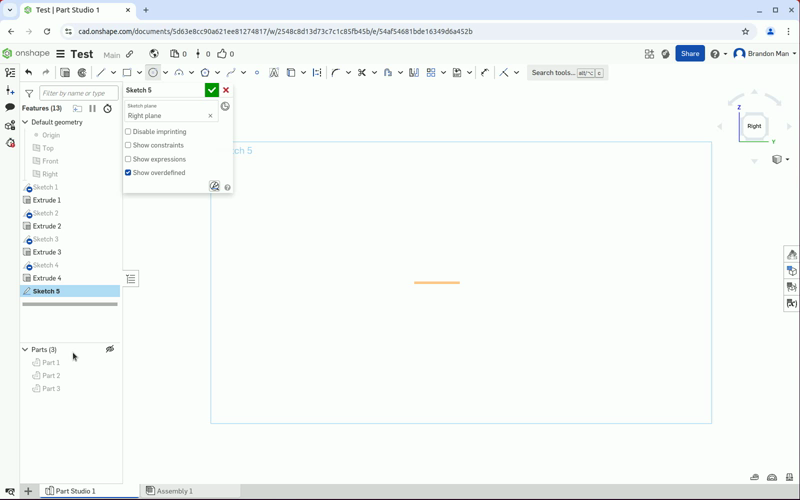
key_down(shift)
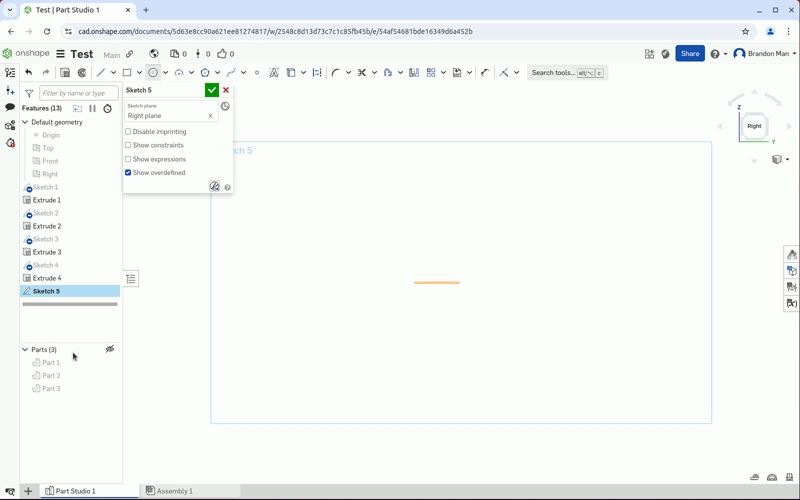
mouse_move(484, 260)
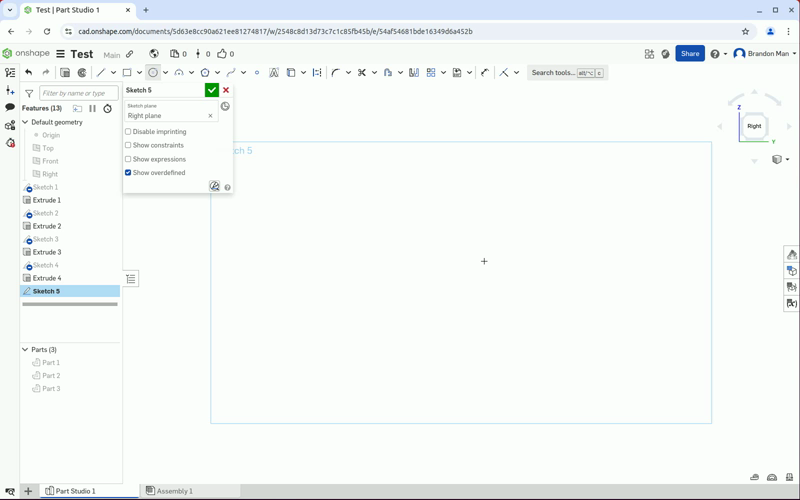
click(484, 260)
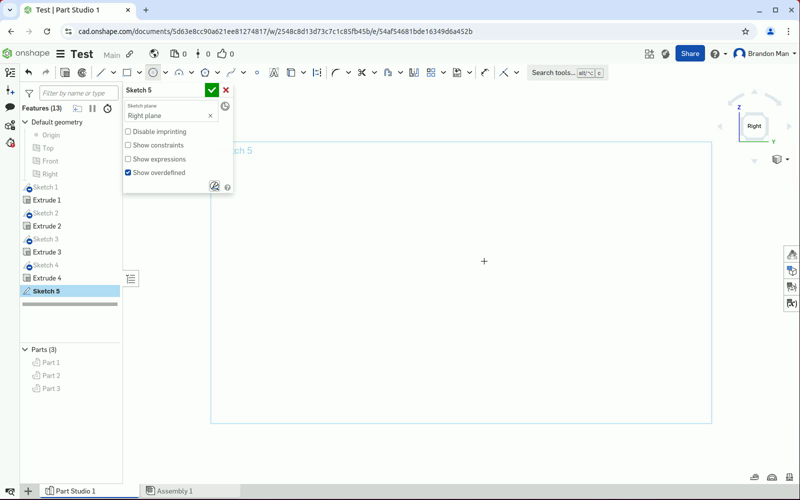
key_up(shift)
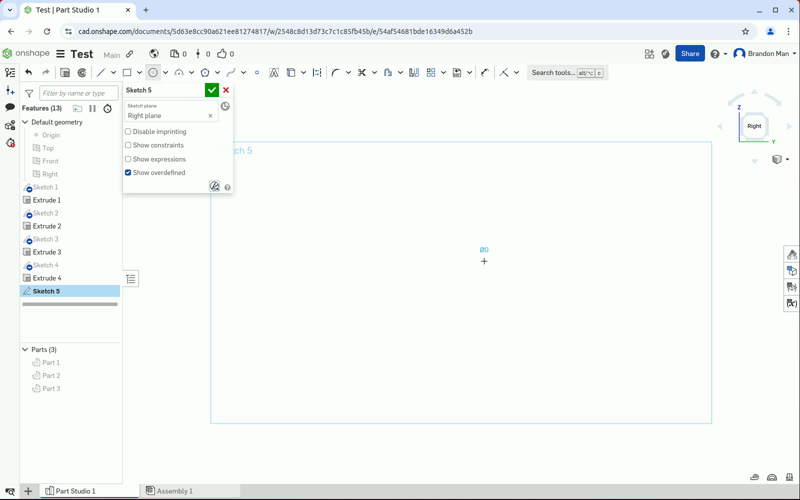
mouse_move(498, 260)
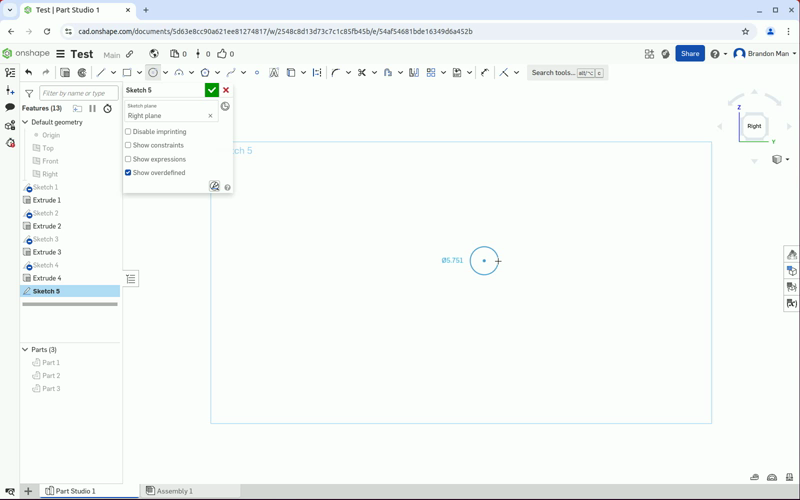
click(498, 260)
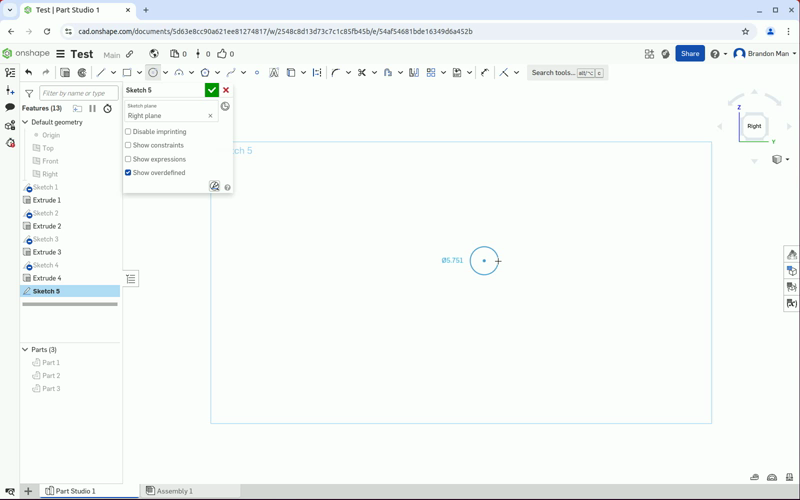
key(esc)
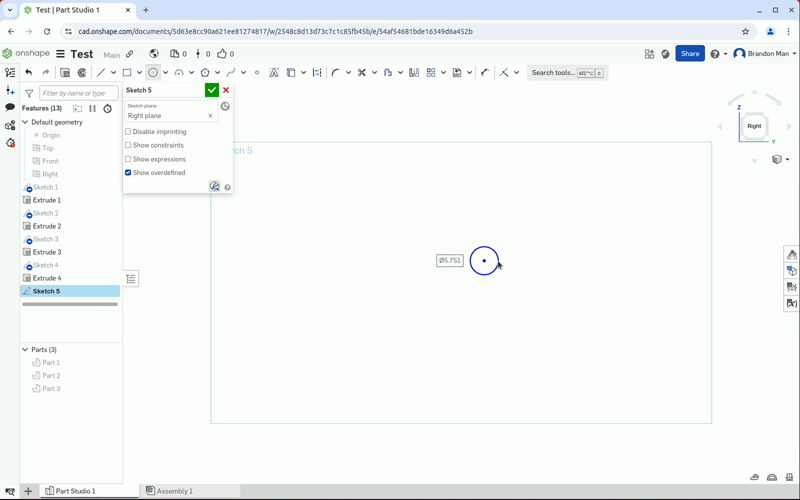
mouse_move(496, 256)
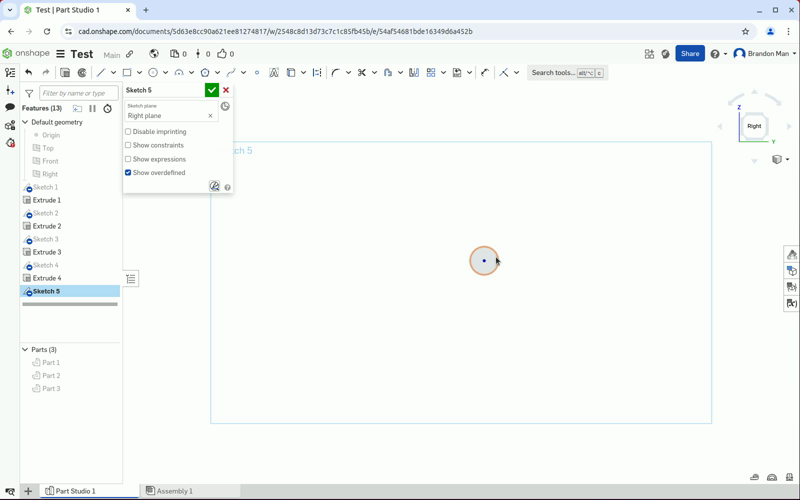
scroll(6)
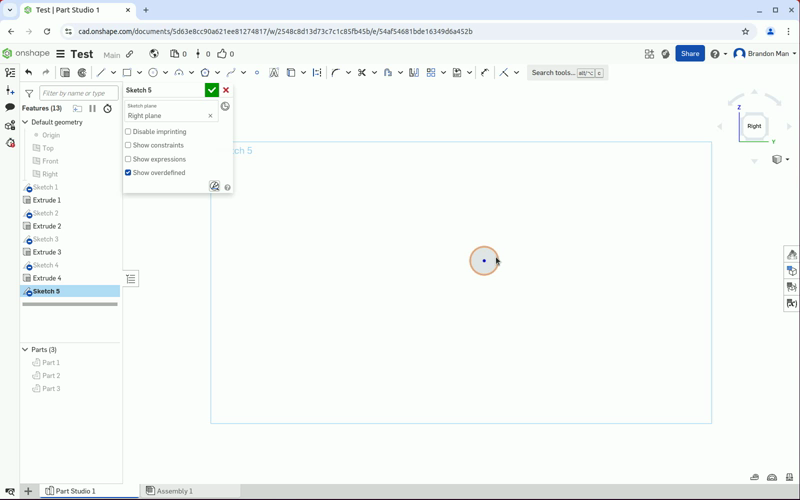
scroll(6)
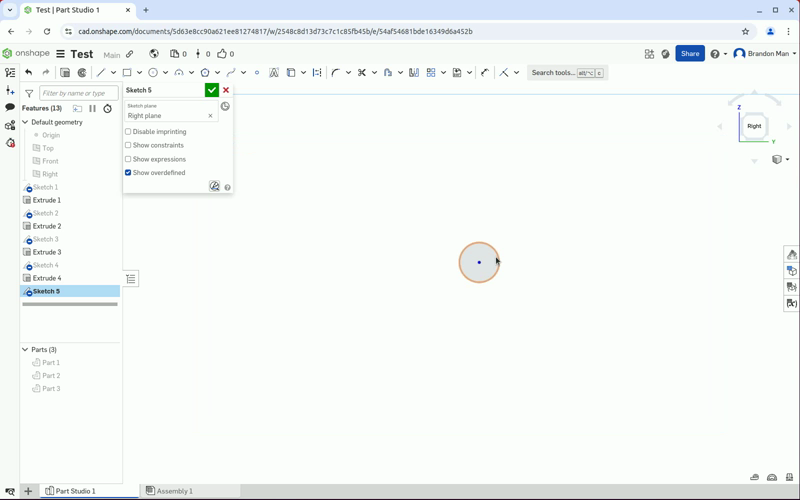
scroll(6)
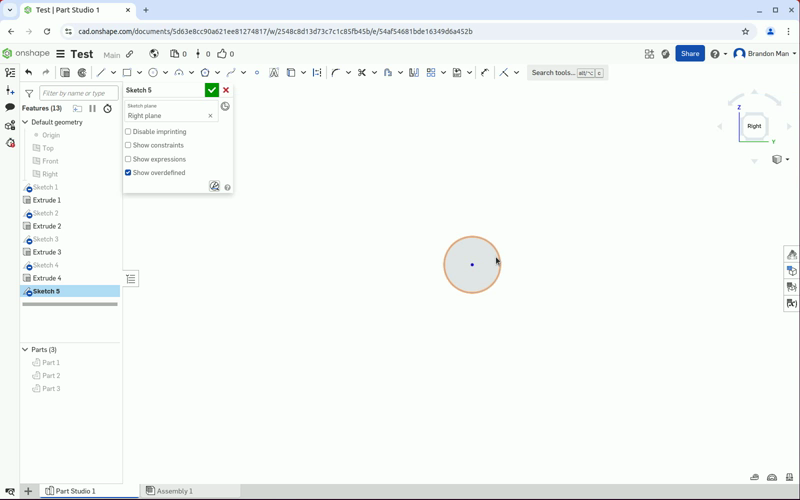
scroll(6)
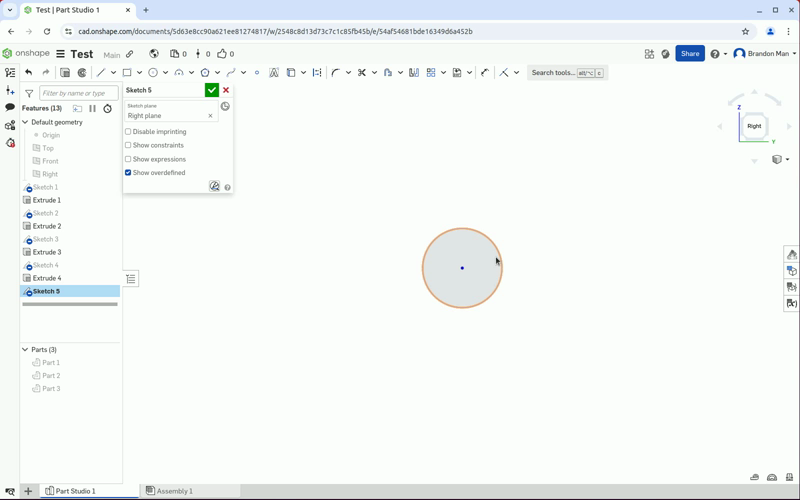
scroll(6)
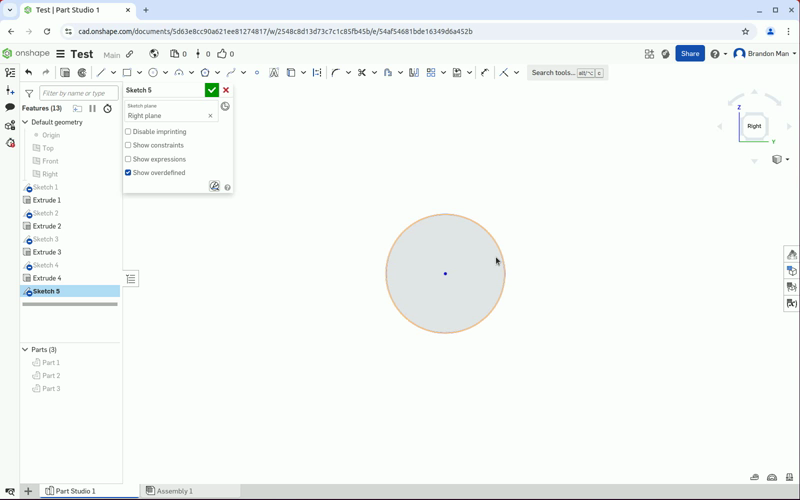
scroll(6)
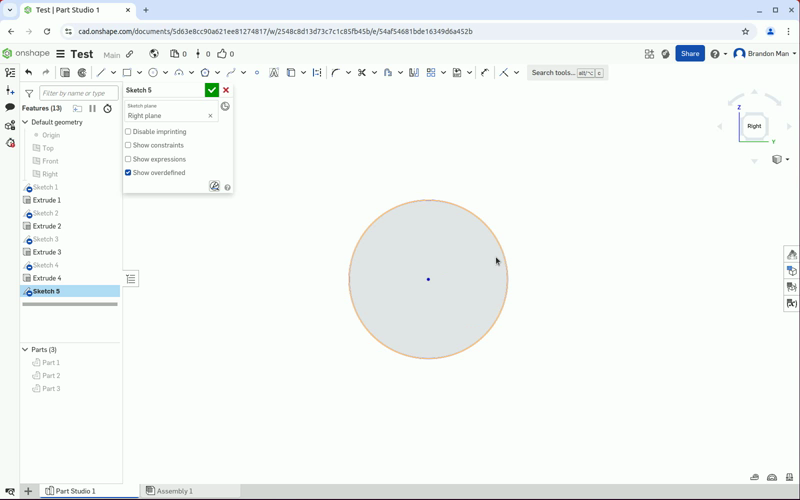
scroll(6)
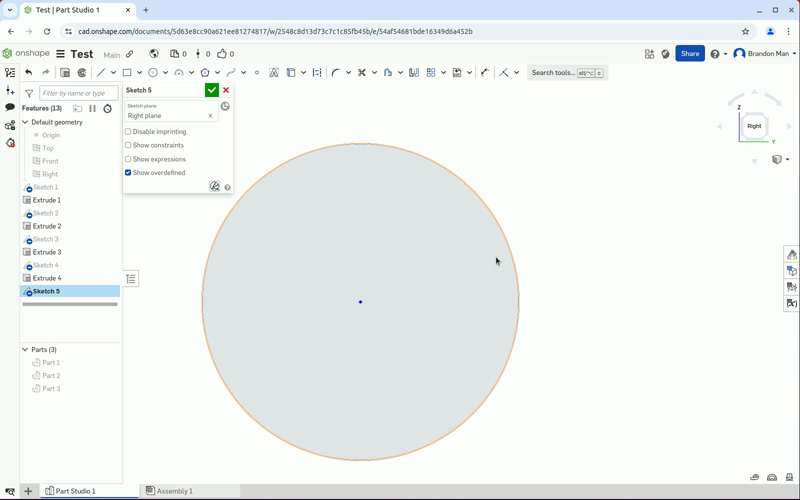
click(496, 256)
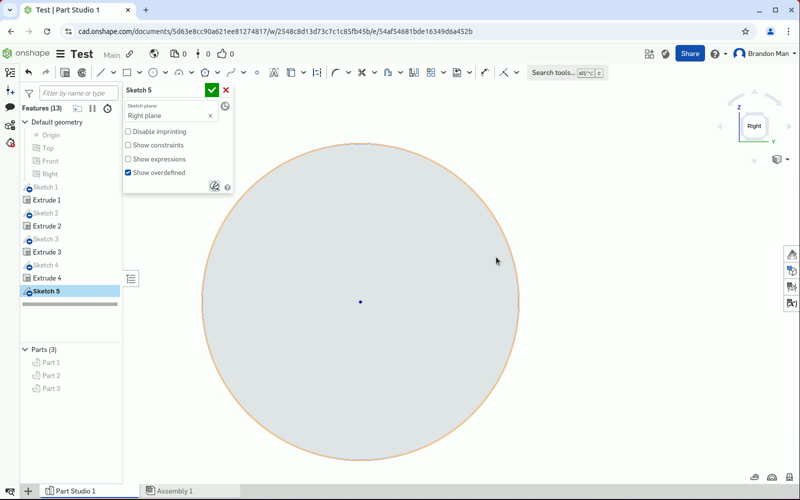
scroll(-6)
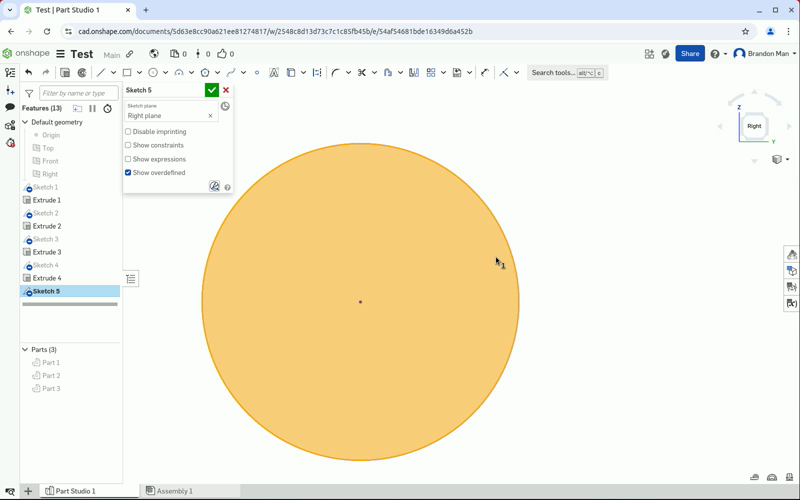
scroll(-6)
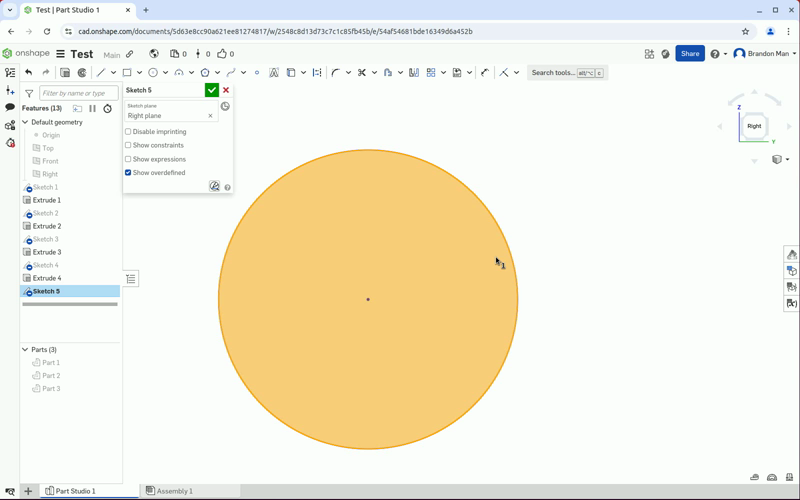
scroll(-6)
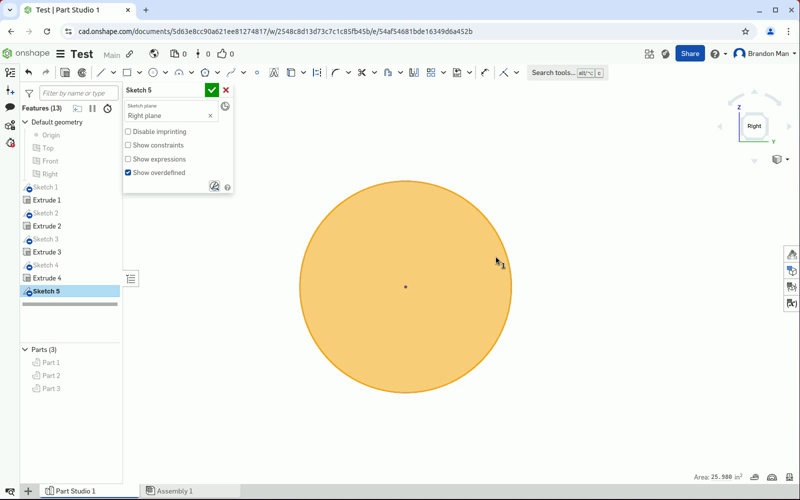
scroll(-6)
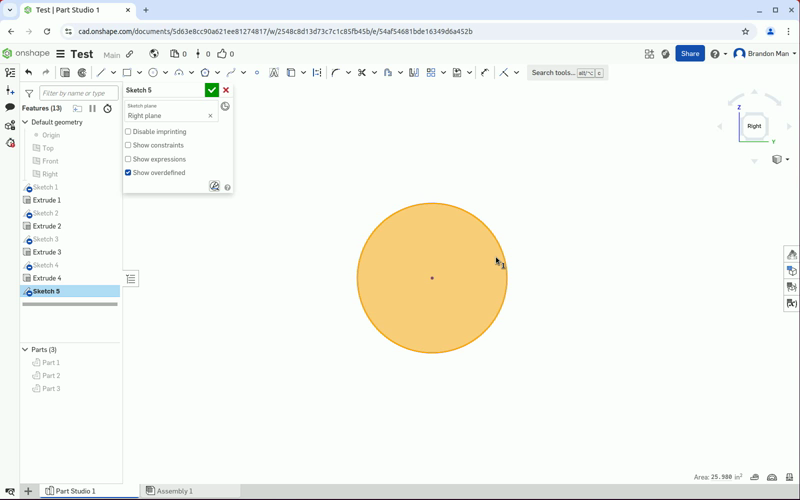
scroll(-6)
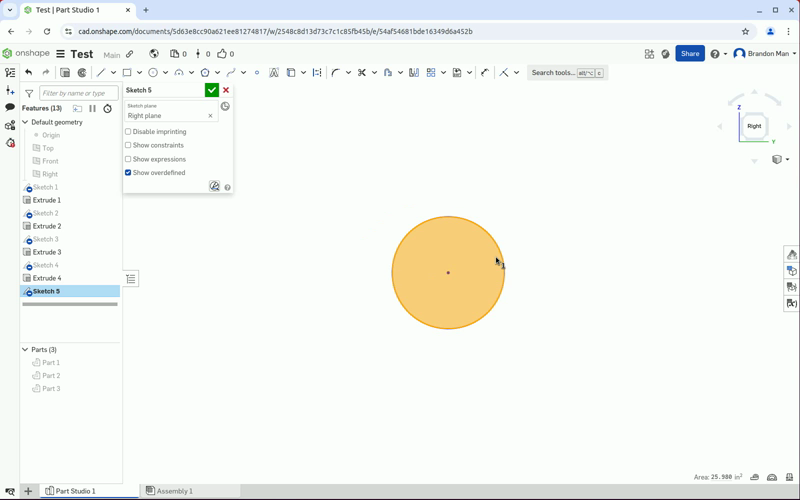
scroll(-6)
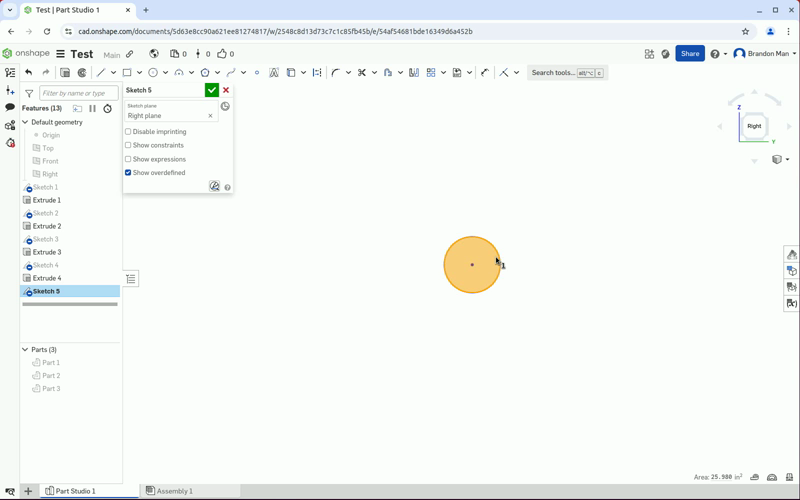
scroll(-6)
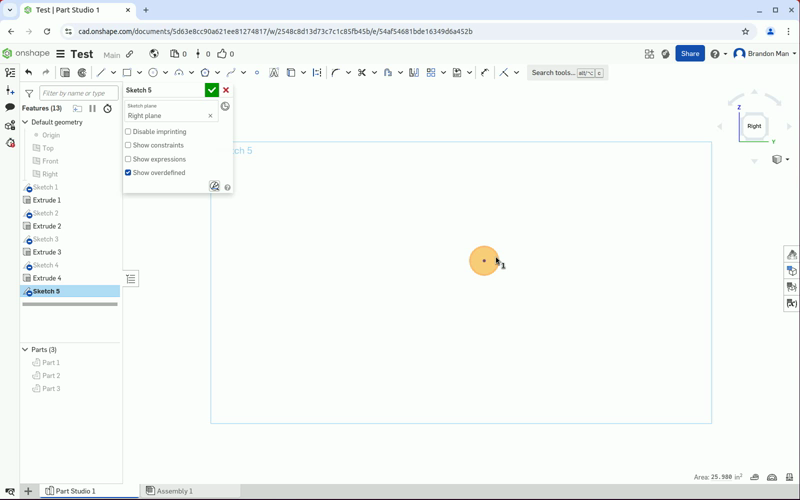
mouse_move(73, 352)
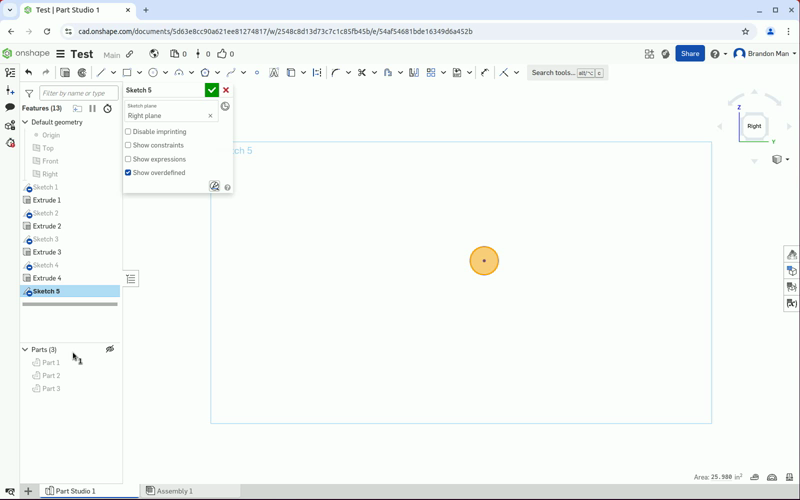
key(shift+y)
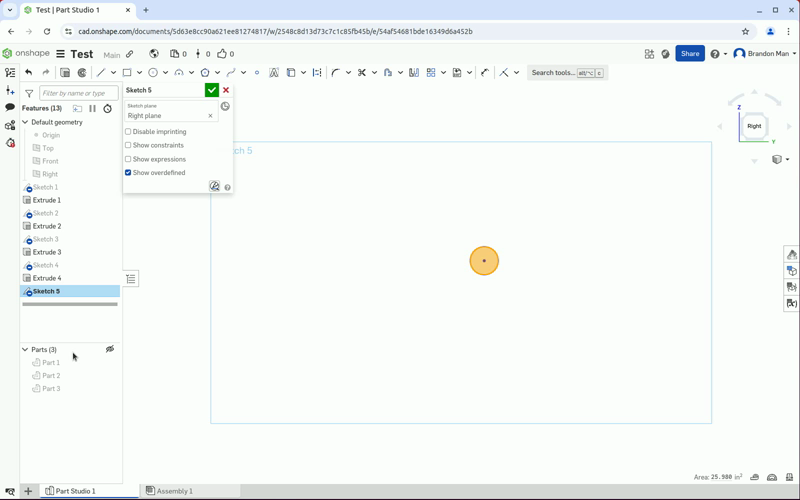
key(shift+e)
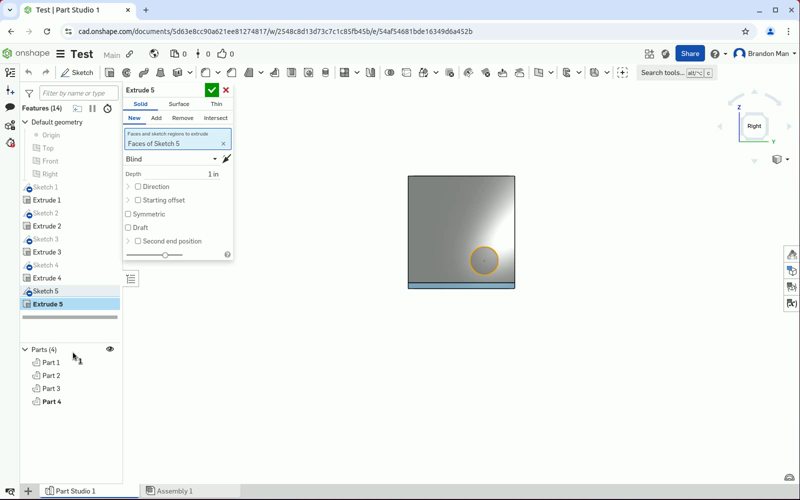
mouse_move(143, 106)
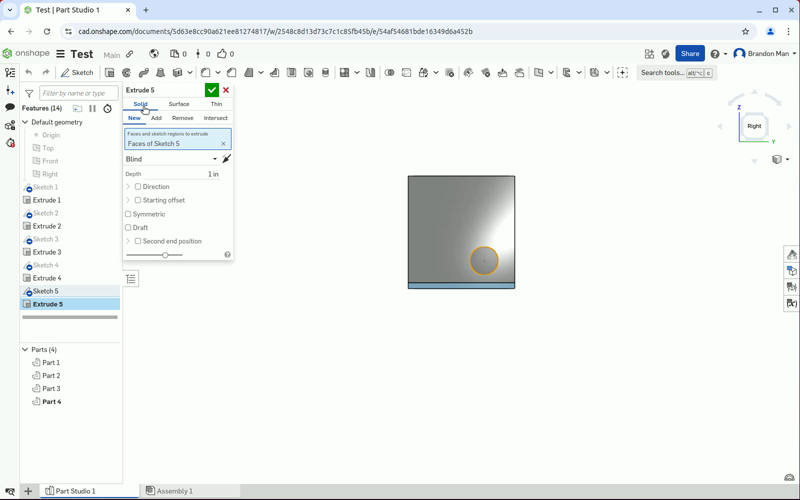
click(143, 106)
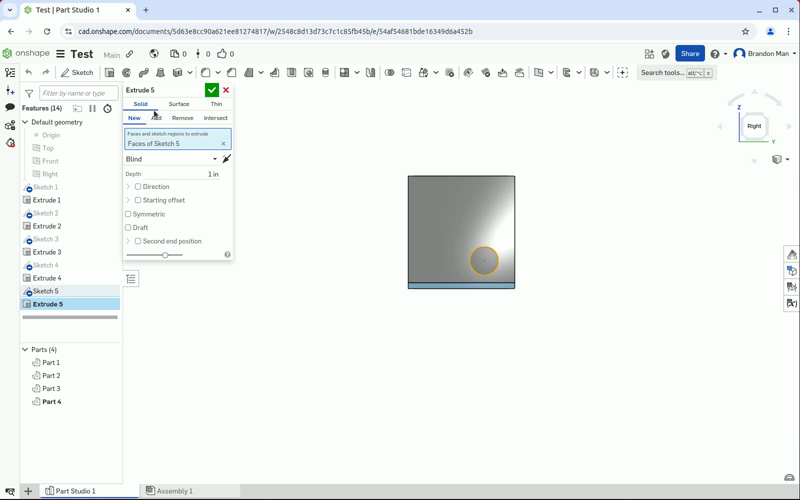
mouse_move(186, 120)
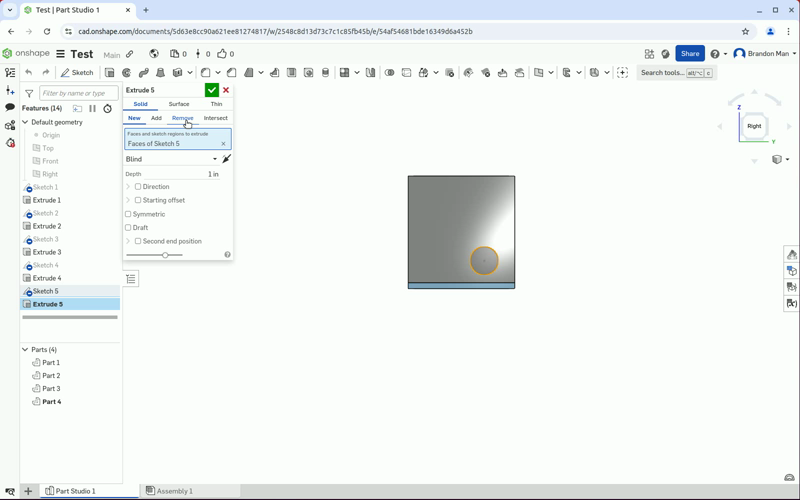
click(186, 120)
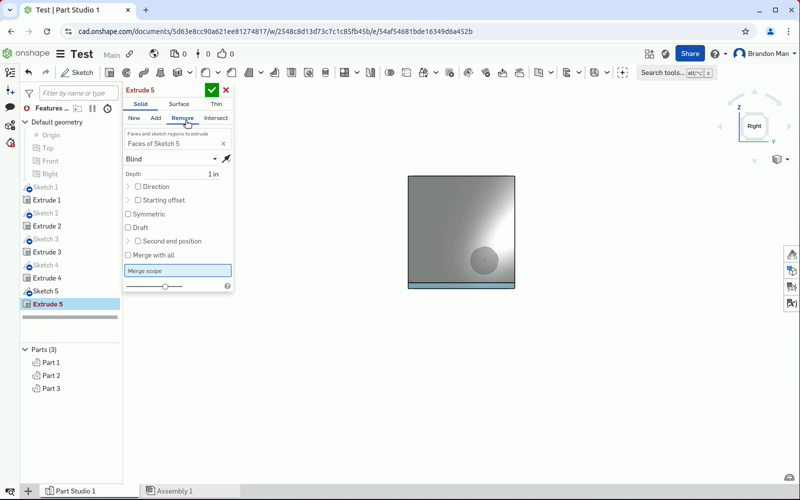
key(tab, 4)
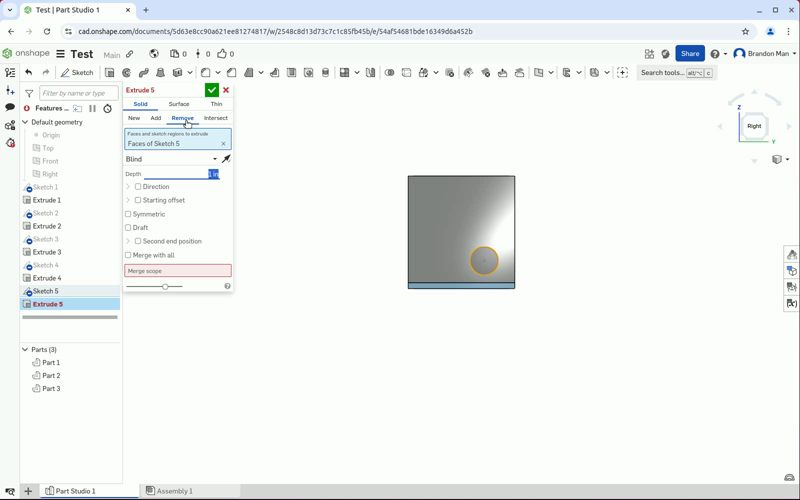
text(31.292)
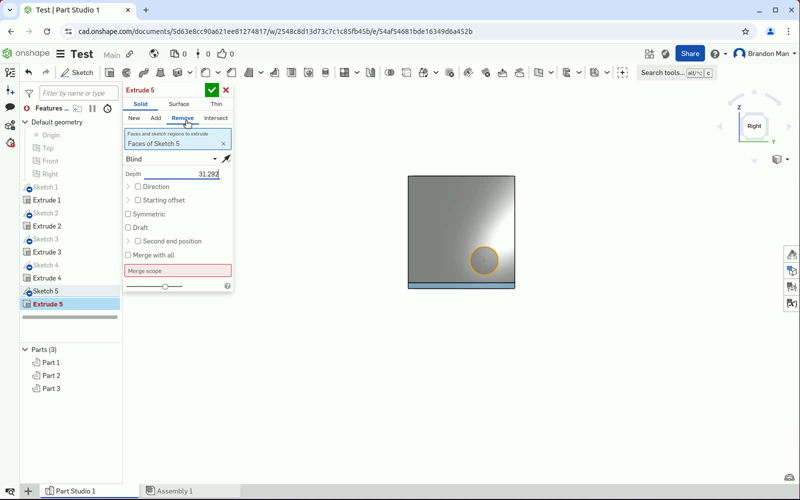
key(tab, 3)
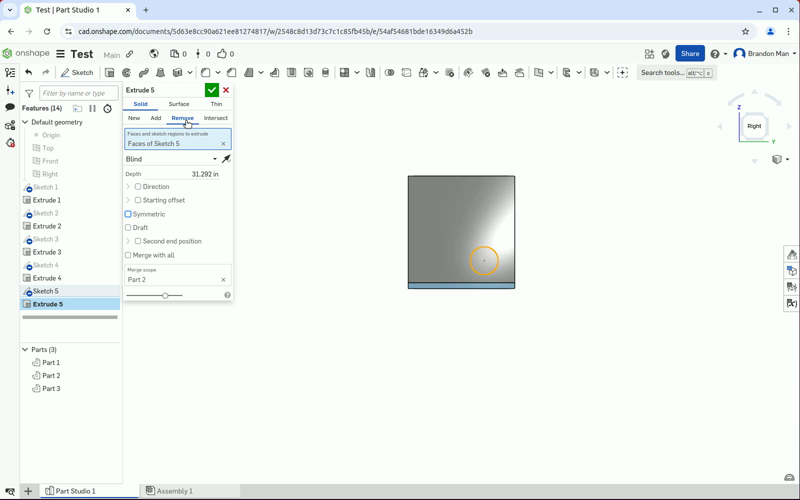
key(space)
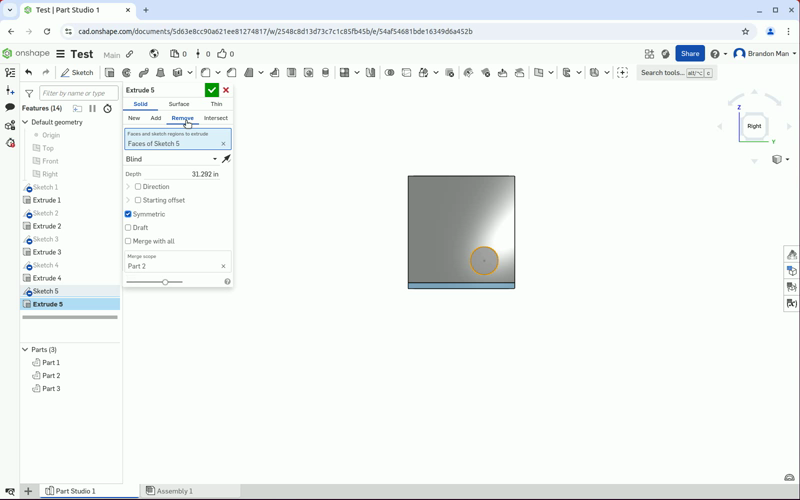
key(tab, 2)
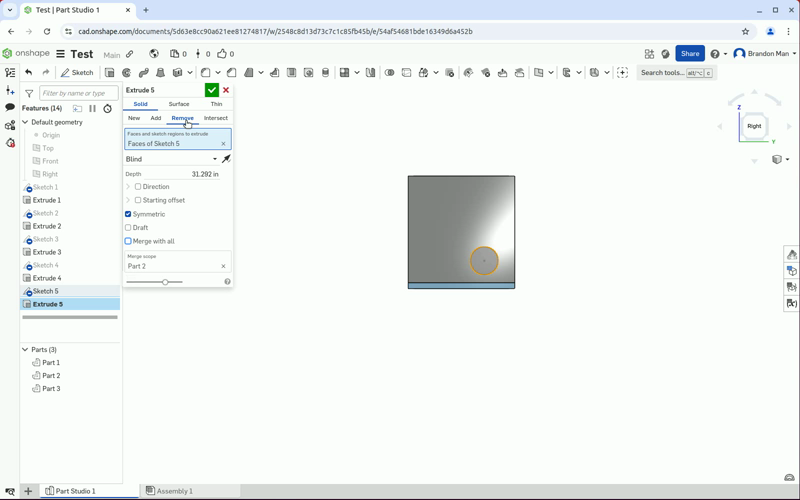
key(space)
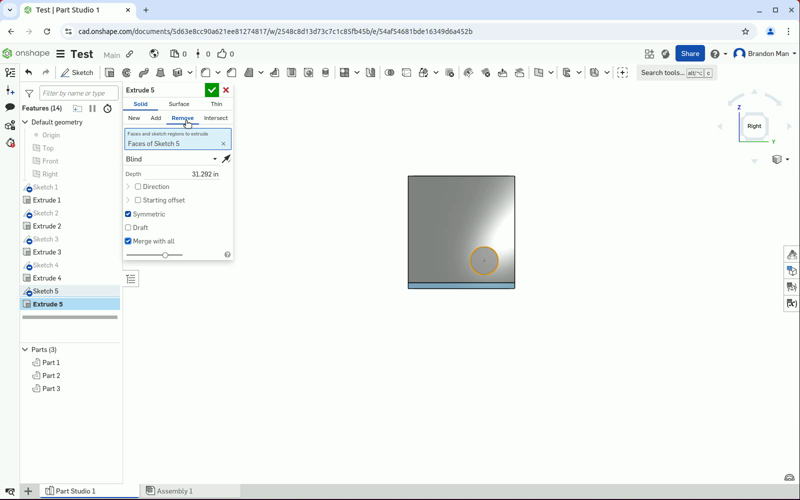
key(enter)
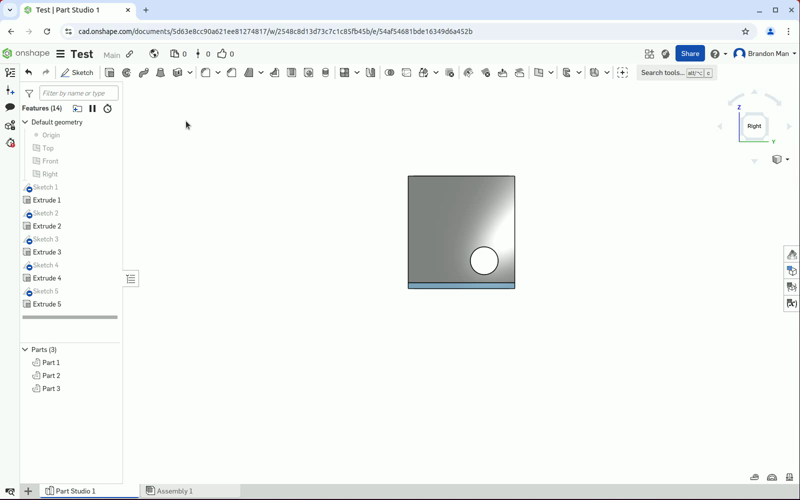
key(shift+h)
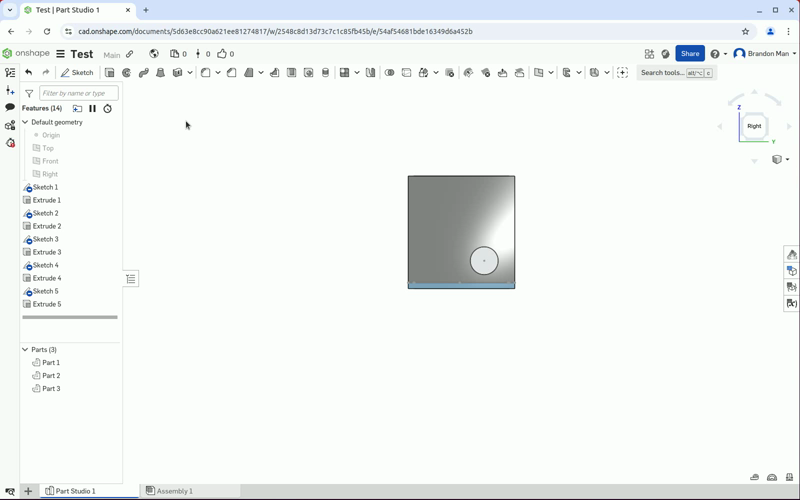
key(shift+h)
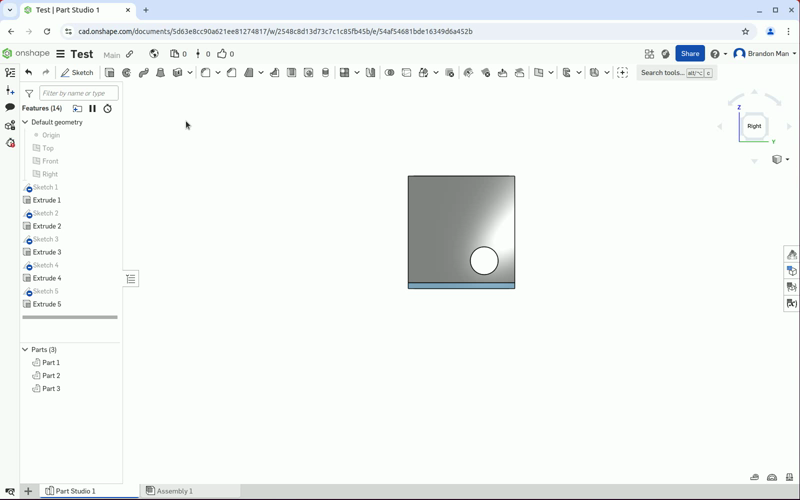
mouse_move(73, 189)
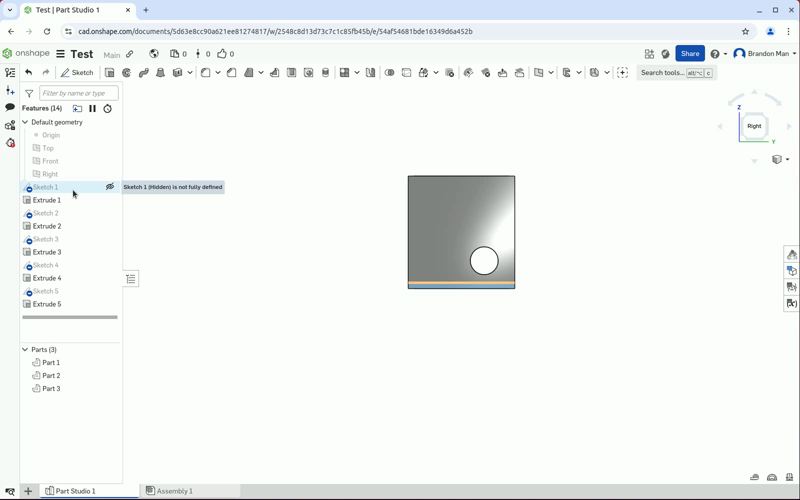
click(73, 189)
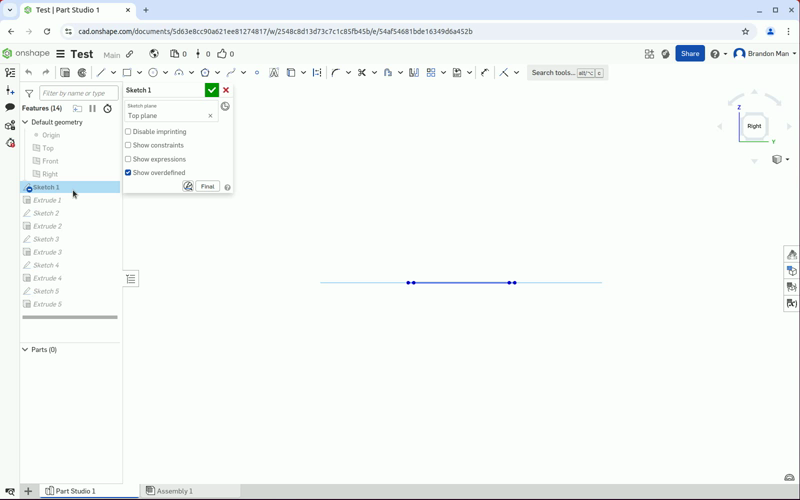
mouse_move(229, 92)
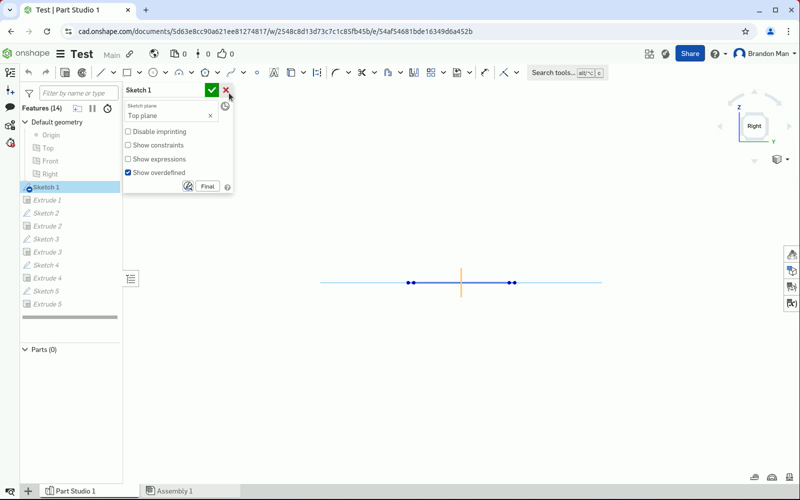
click(229, 92)
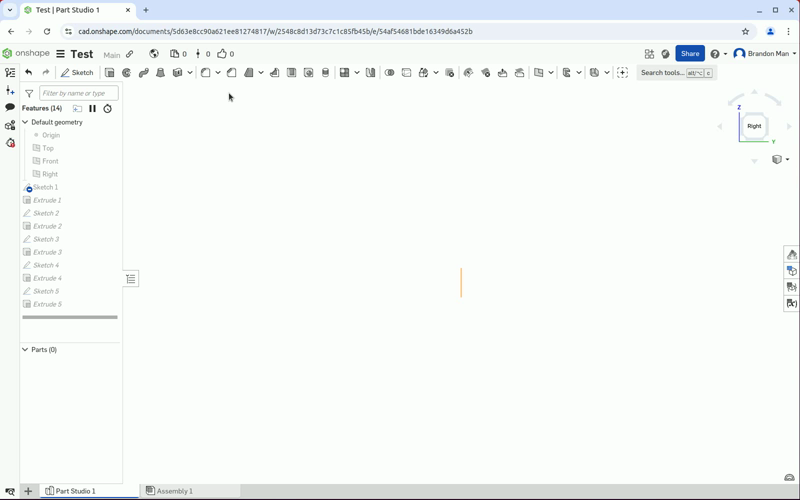
mouse_move(73, 352)
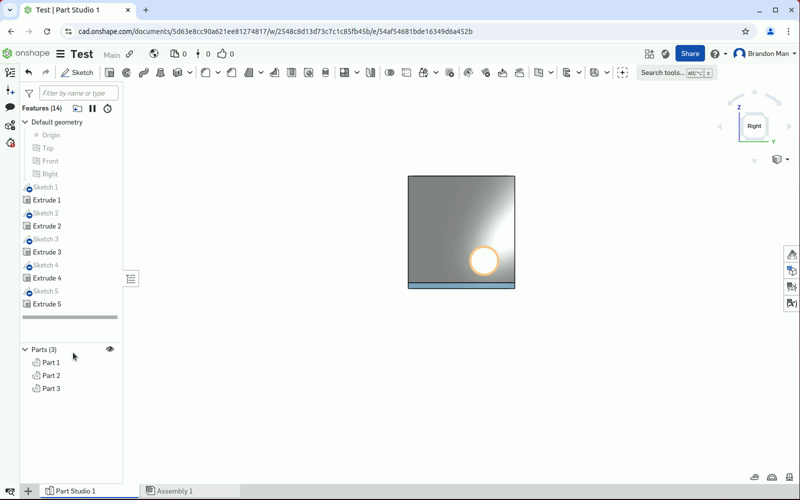
key(y)
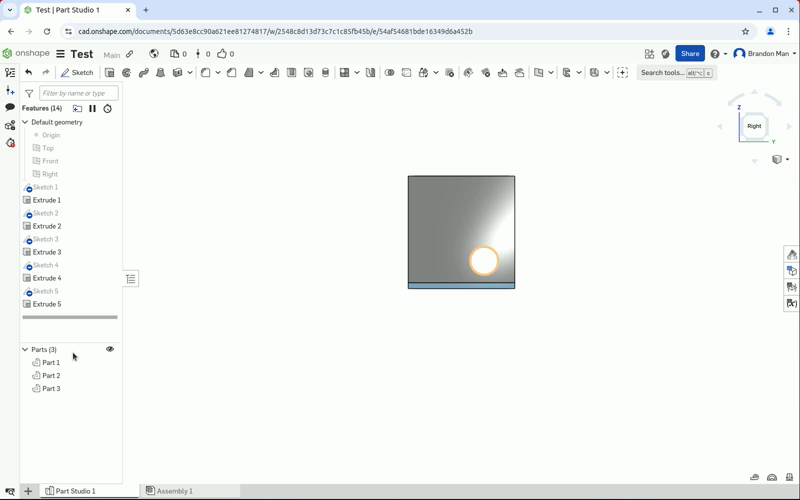
key(shift+p)
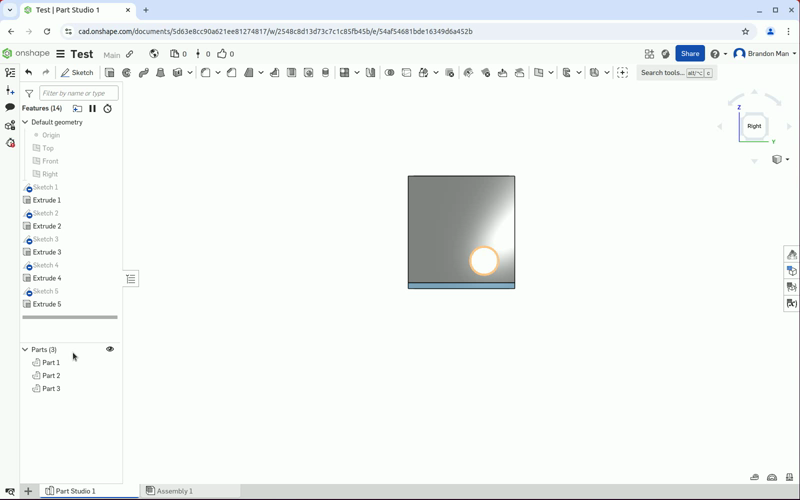
key(space)
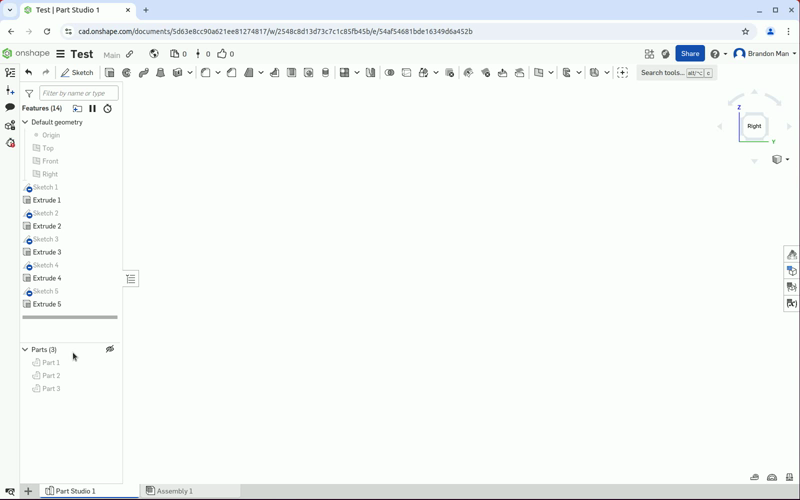
key_down(shift)
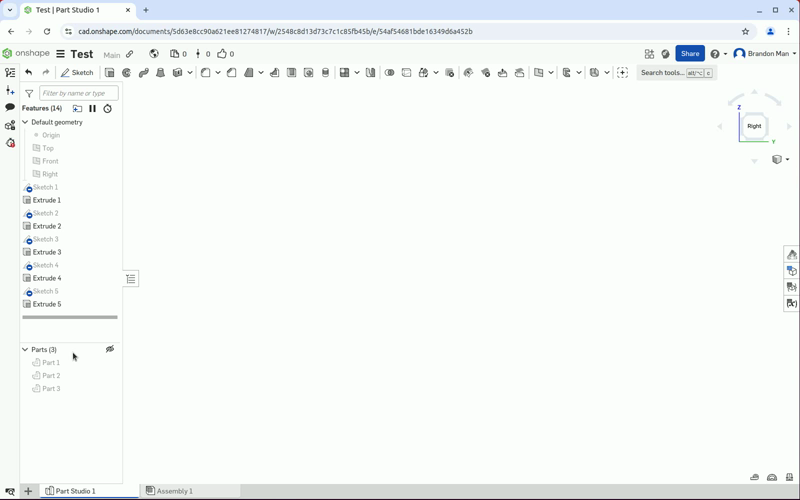
key(right)
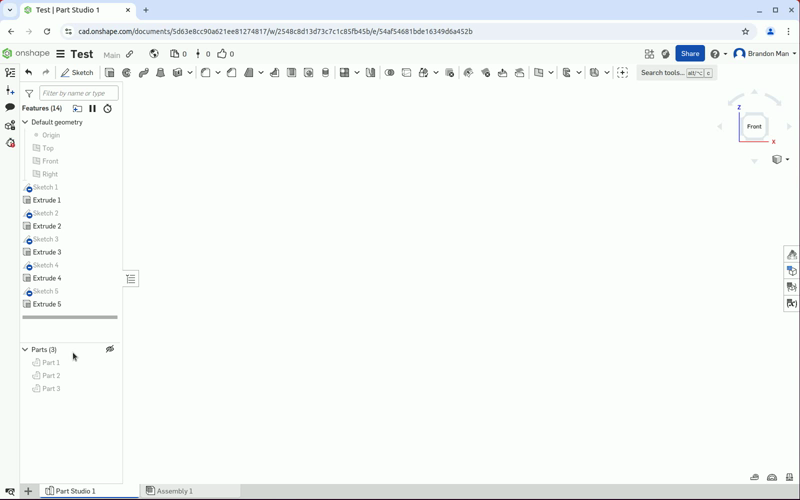
key_up(shift)
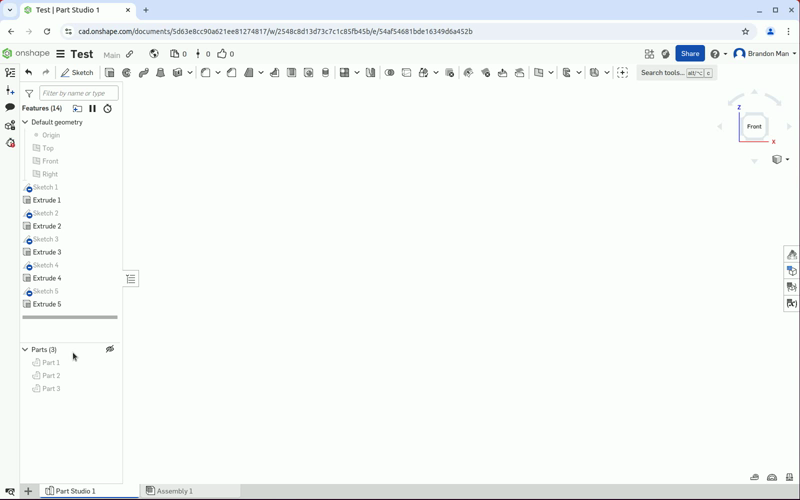
key(space)
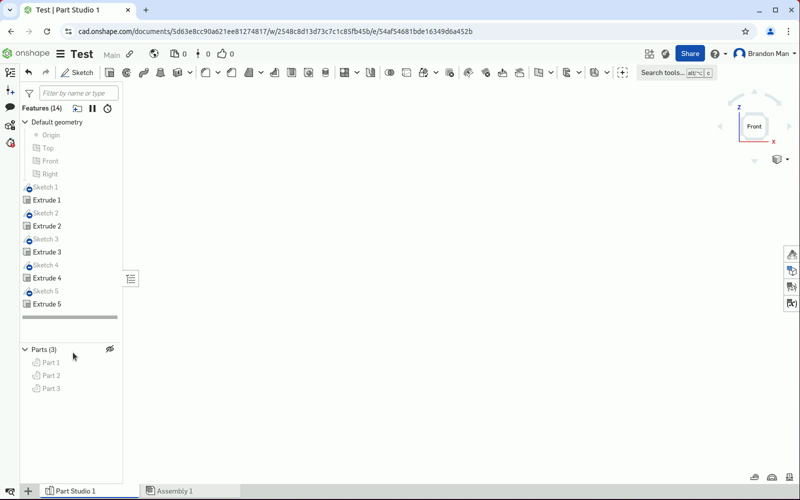
key_down(shift)
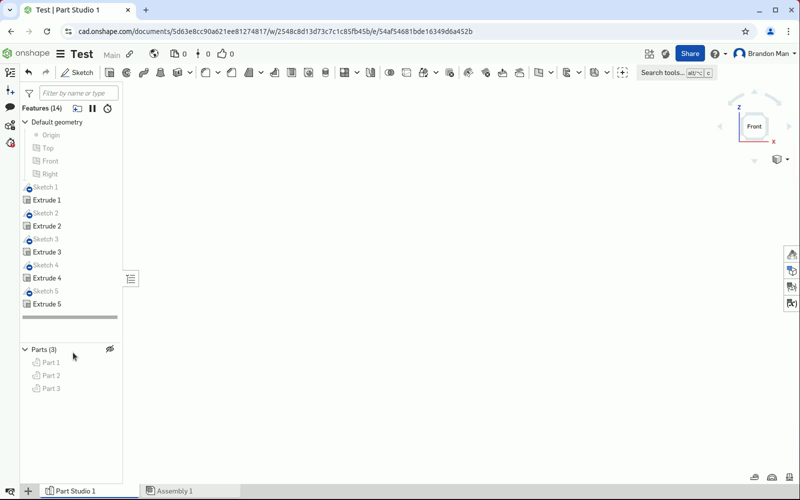
key(down)
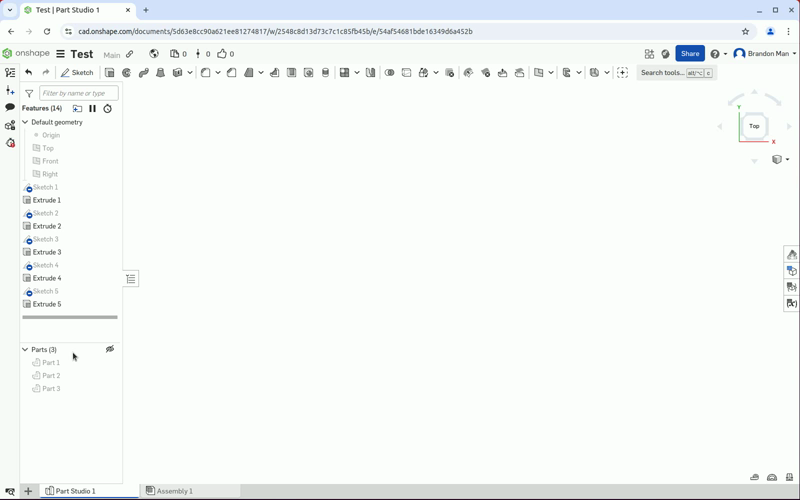
key_up(shift)
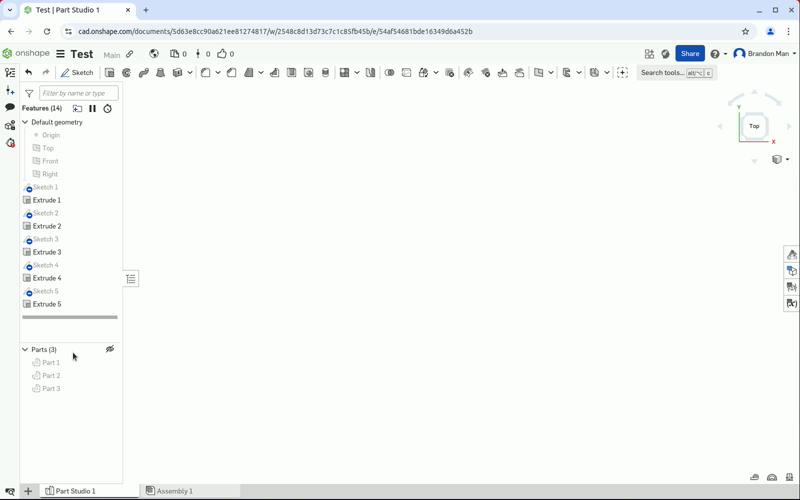
mouse_move(73, 352)
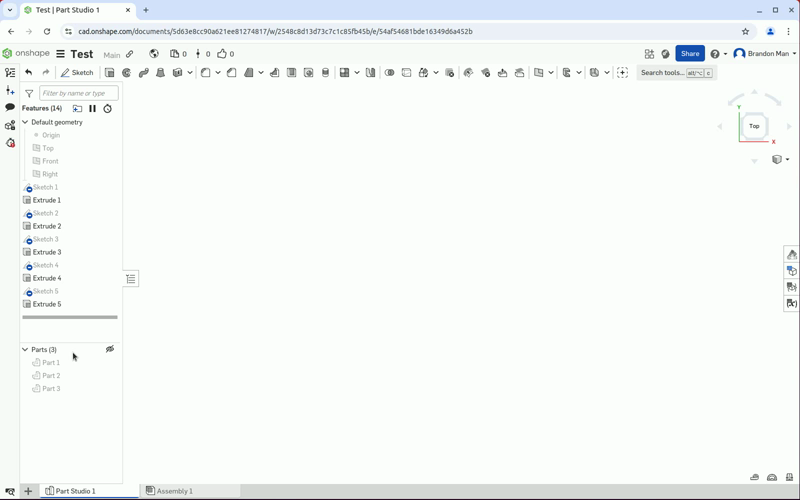
key(shift+y)
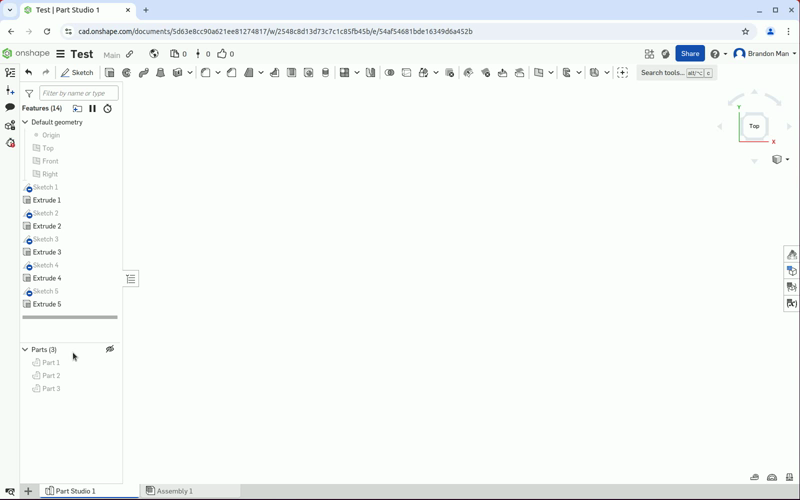
key(shift+s)
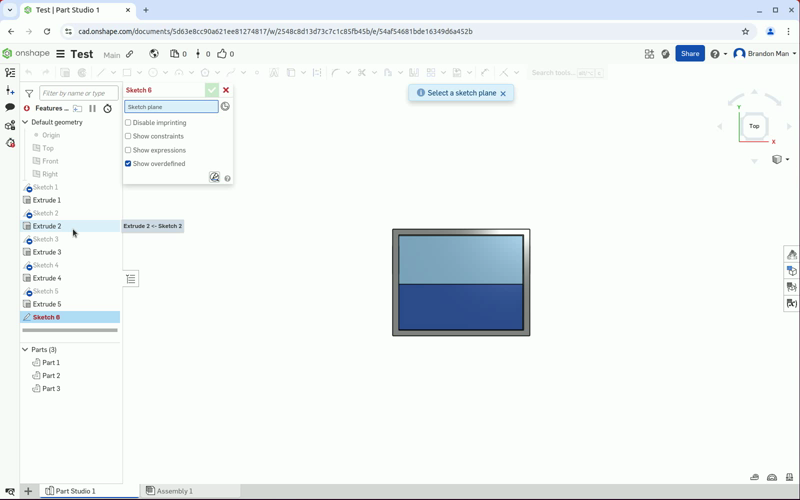
scroll(3)
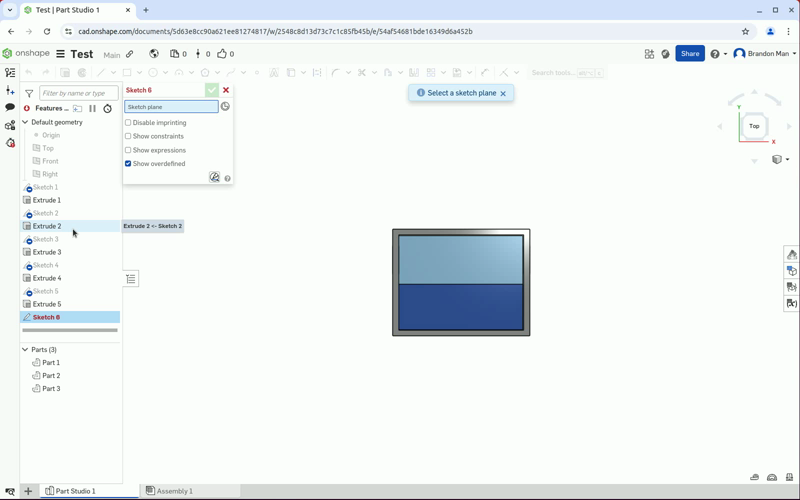
mouse_move(73, 150)
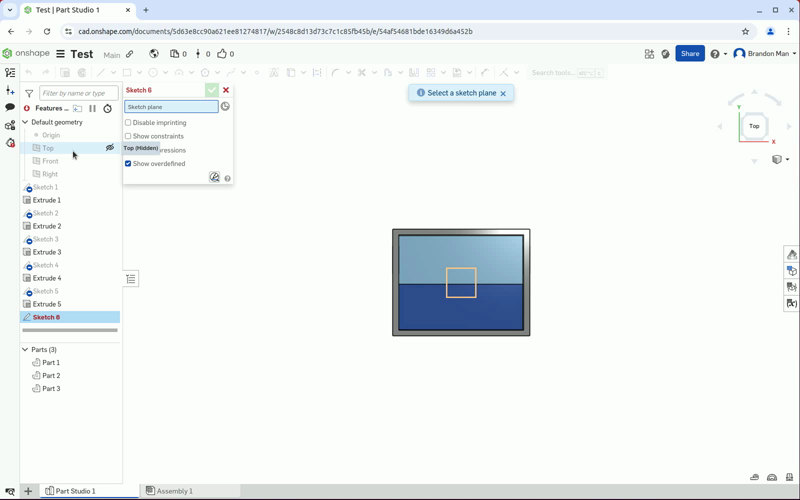
click(73, 150)
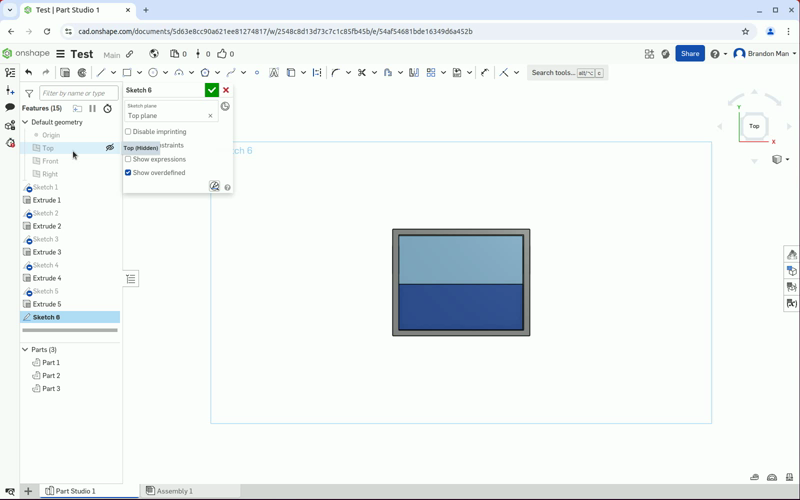
mouse_move(73, 352)
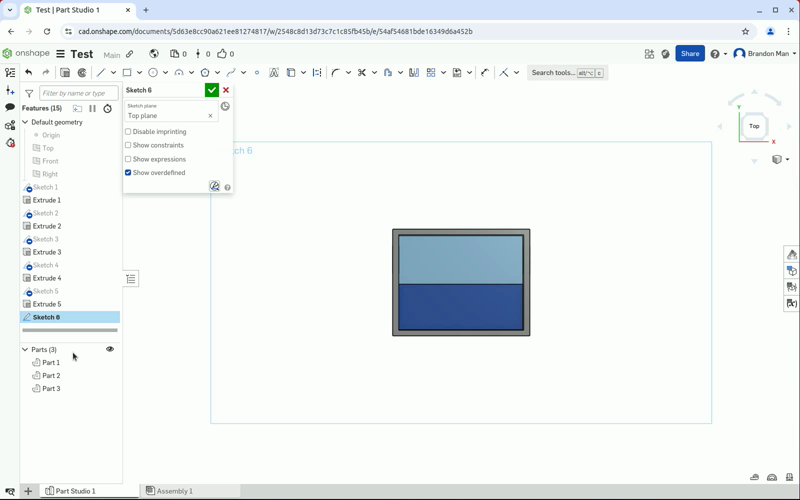
key(y)
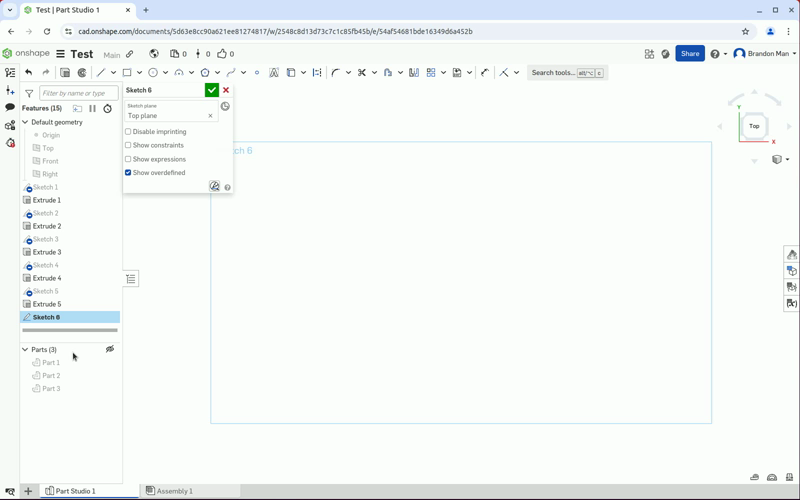
key(l)
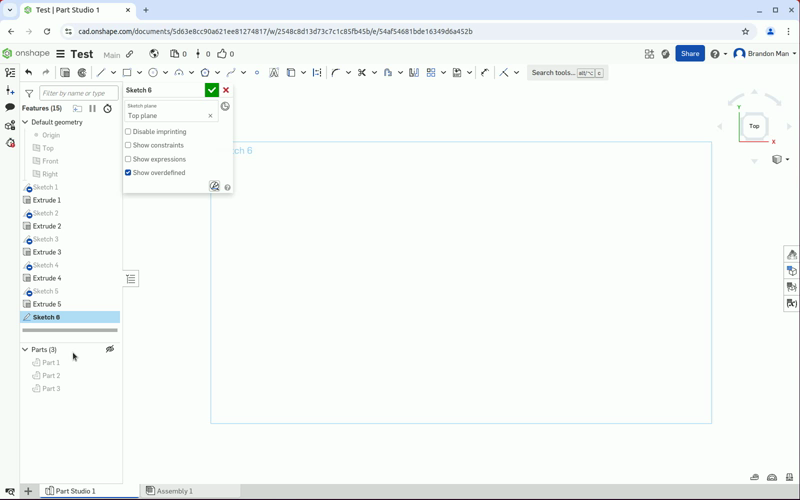
key_down(shift)
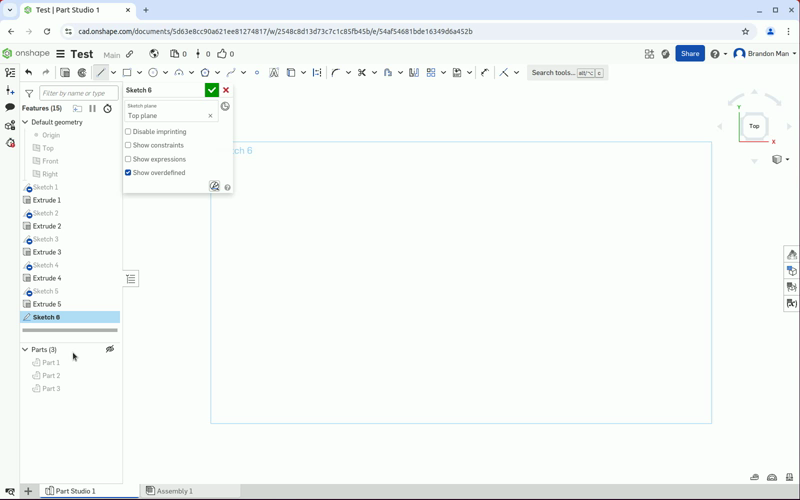
mouse_move(450, 335)
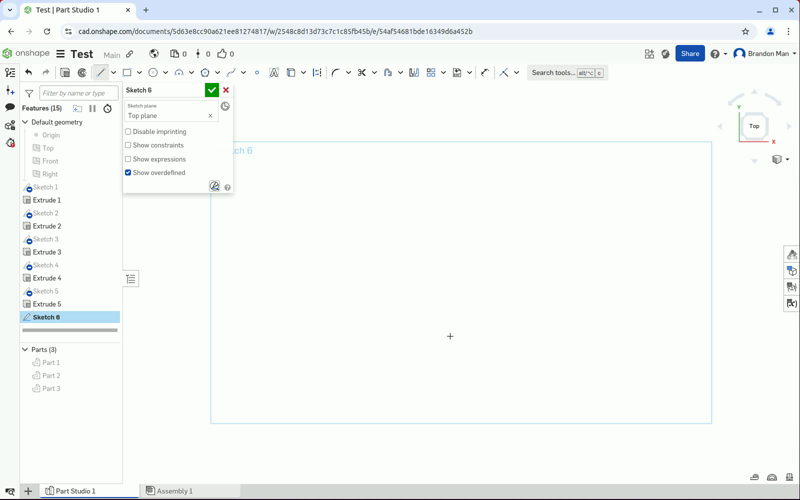
click(450, 335)
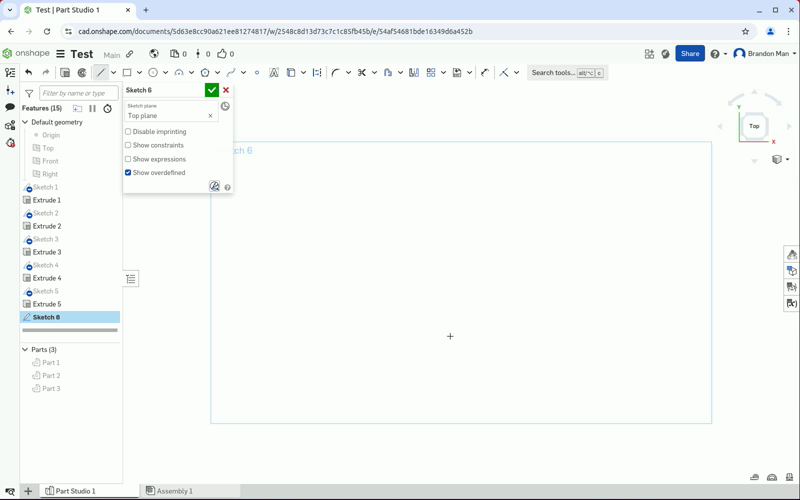
key_up(shift)
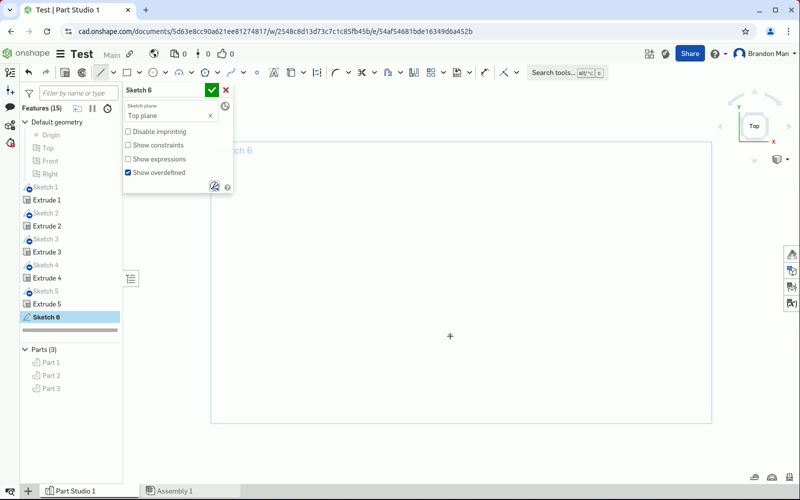
key_down(shift)
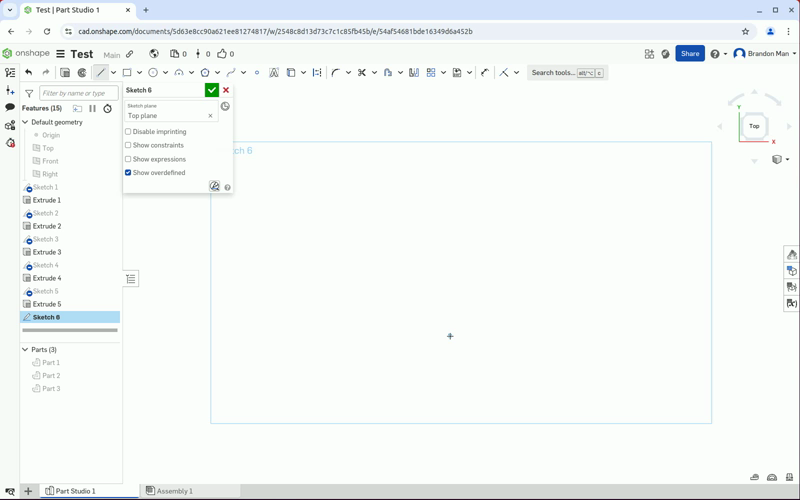
mouse_move(480, 335)
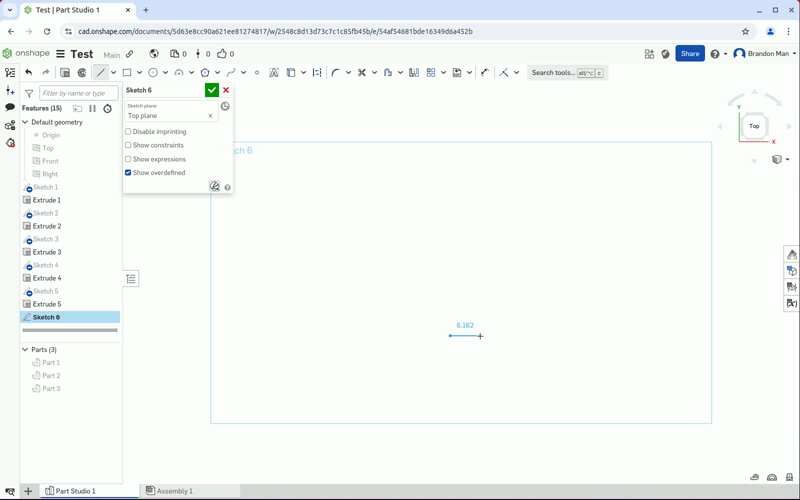
mouse_move(453, 345)
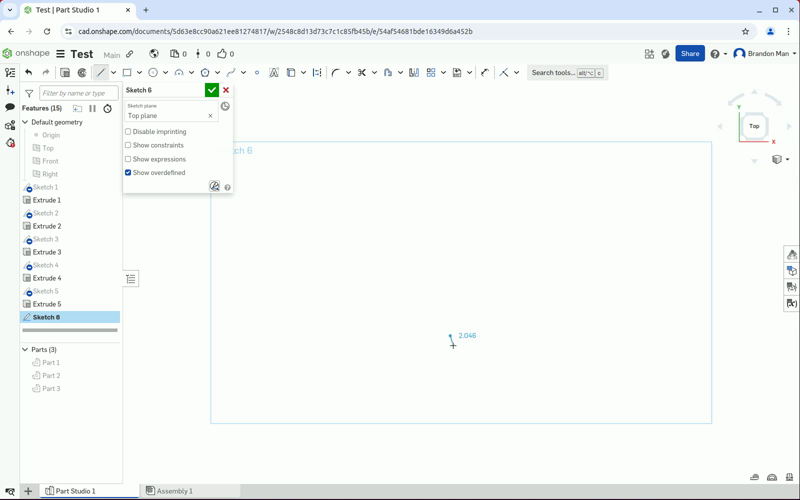
click(453, 345)
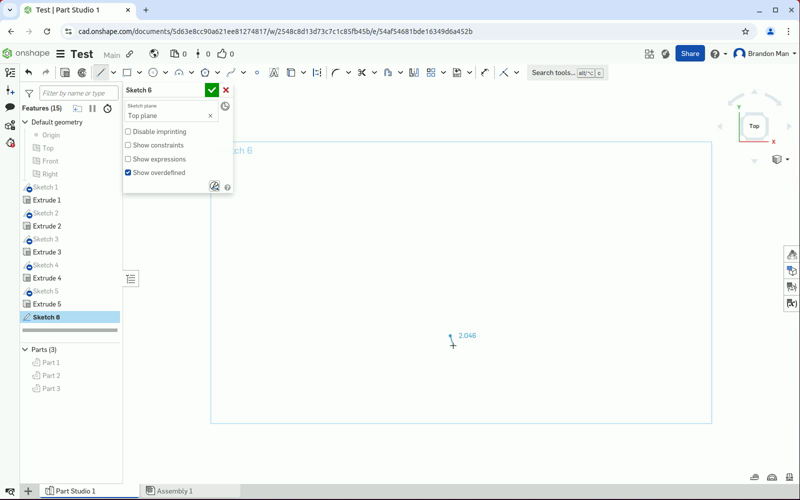
key_up(shift)
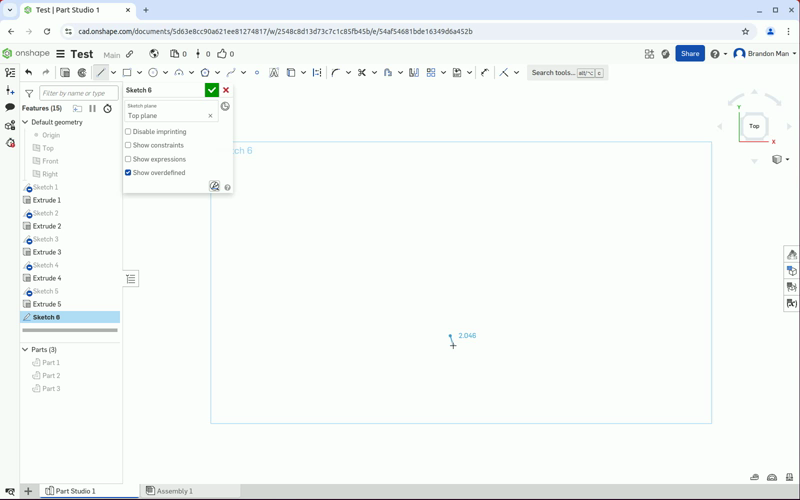
key(esc)
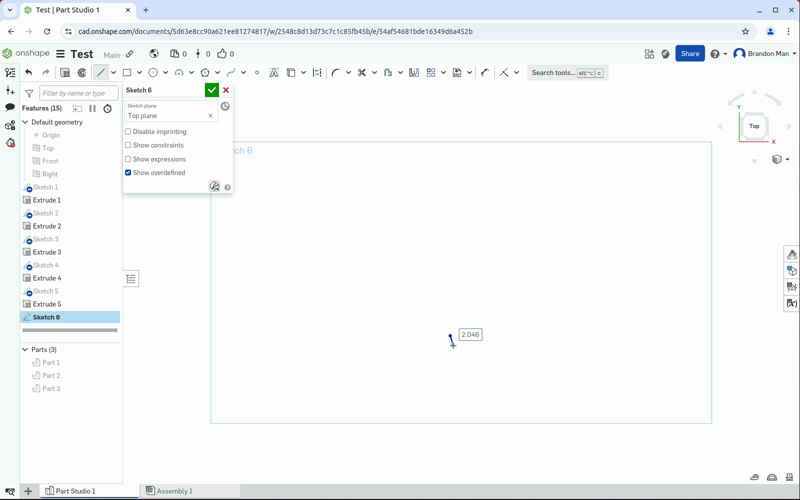
key(a)
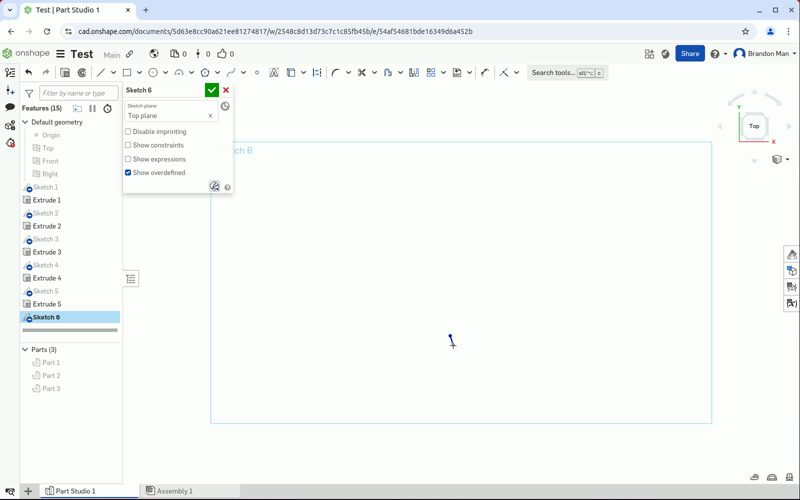
mouse_move(453, 345)
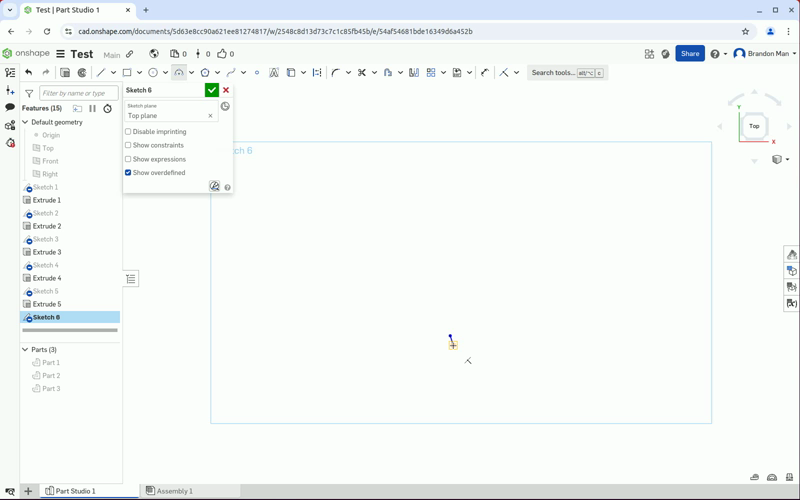
click(453, 345)
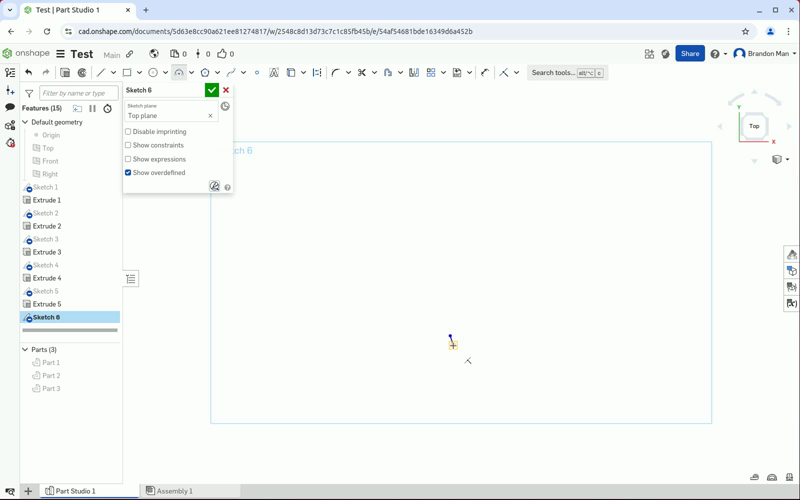
key_down(shift)
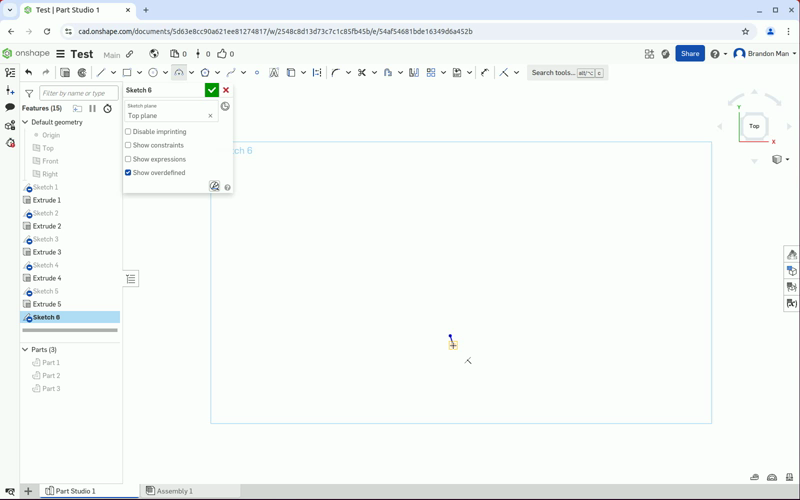
mouse_move(468, 345)
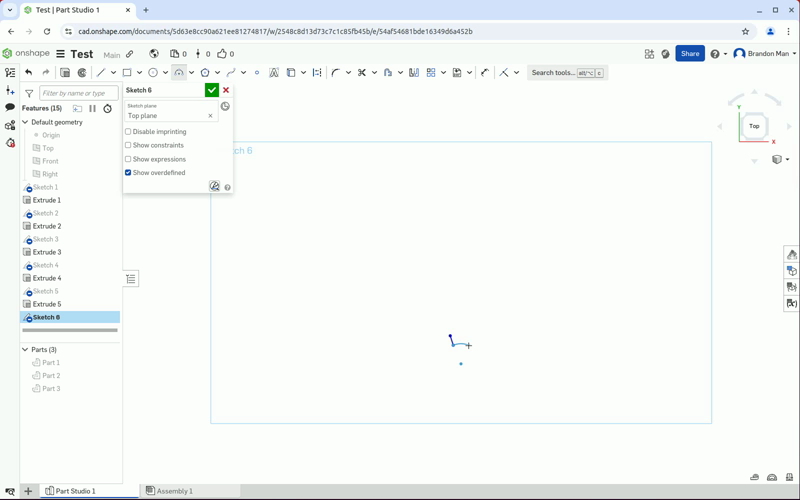
click(468, 345)
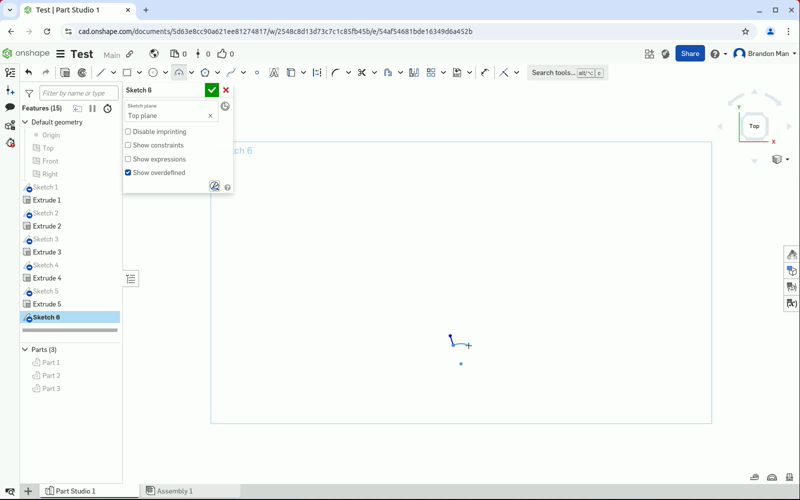
mouse_move(460, 352)
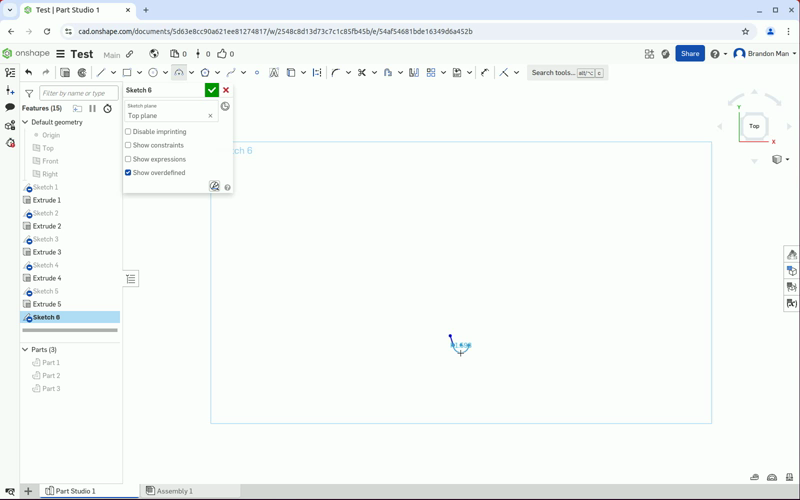
click(460, 352)
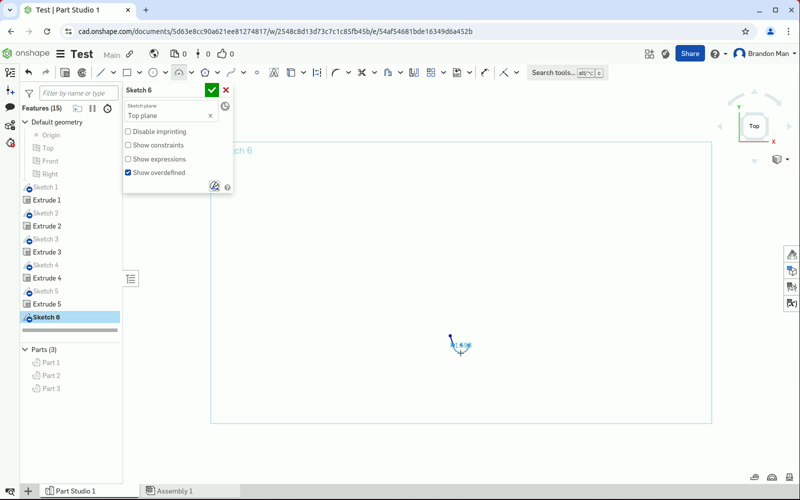
key_up(shift)
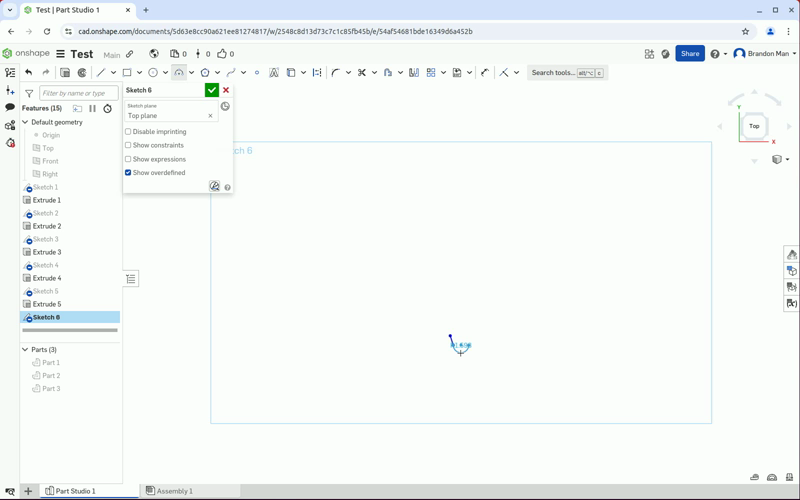
key(esc)
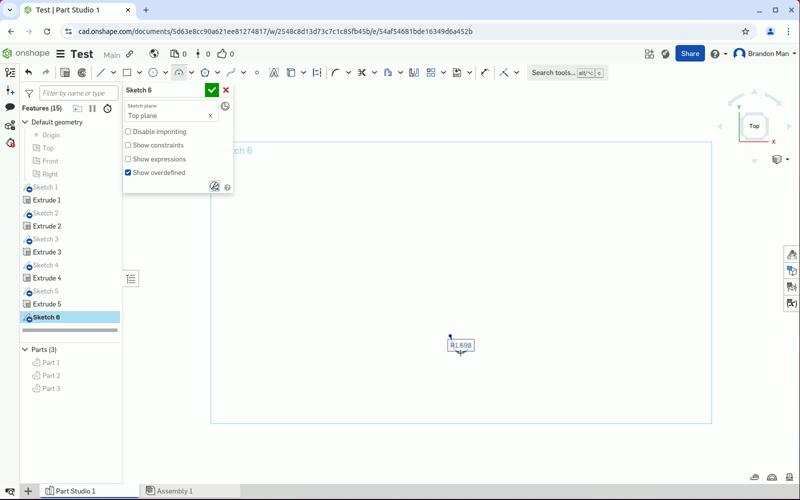
key(l)
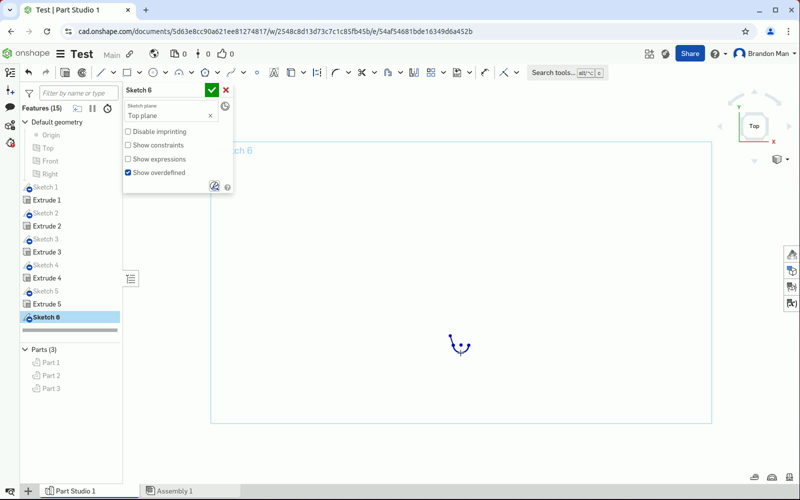
mouse_move(468, 345)
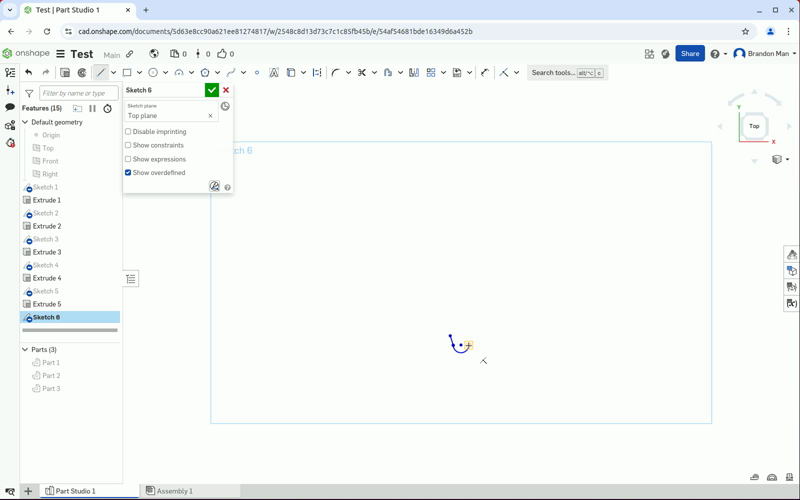
click(468, 345)
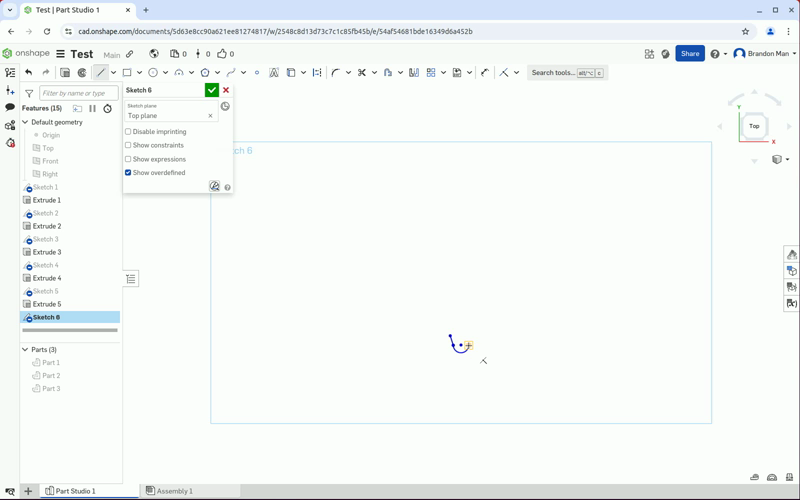
key_down(shift)
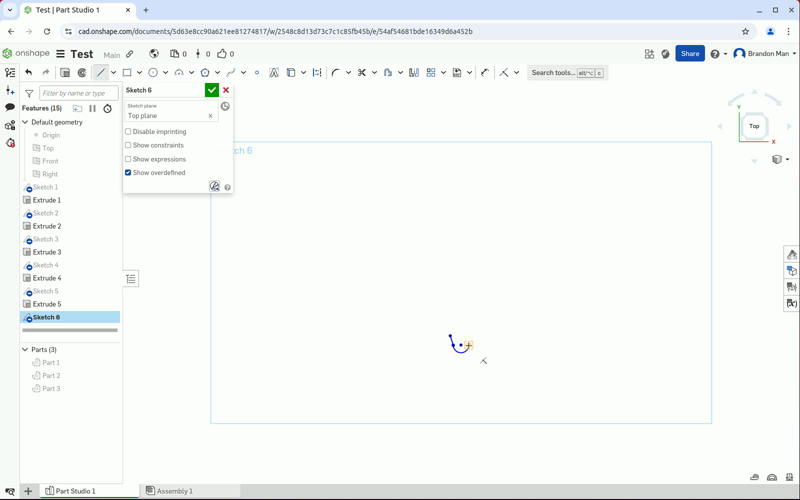
mouse_move(498, 345)
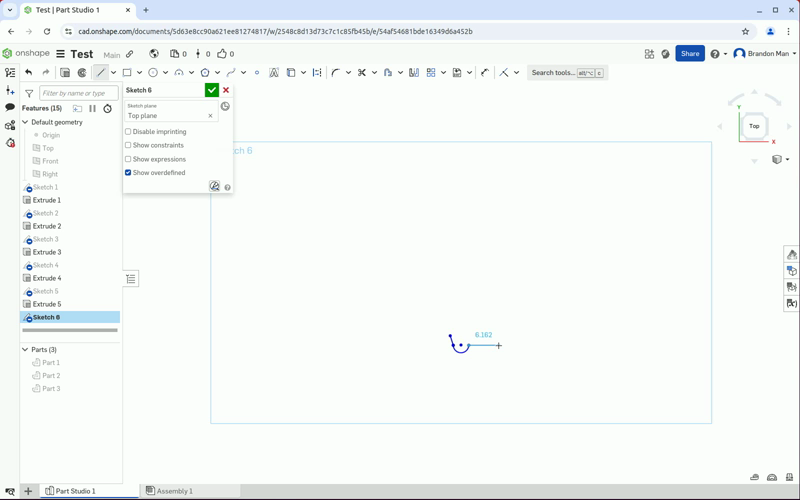
mouse_move(471, 335)
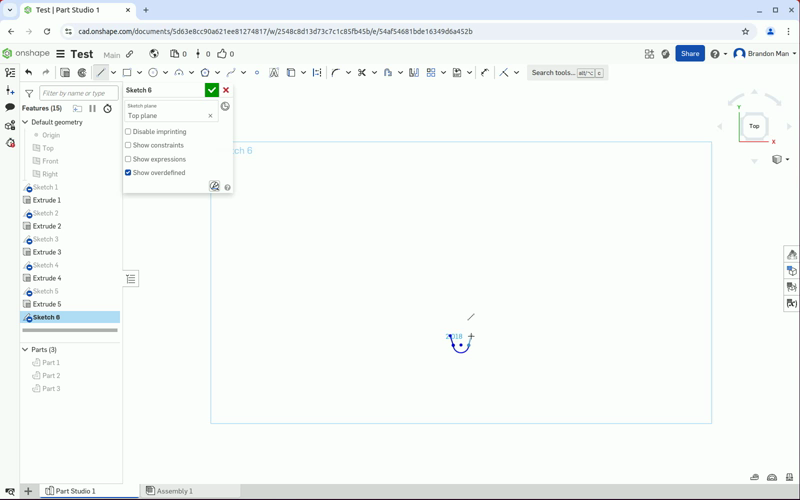
click(471, 335)
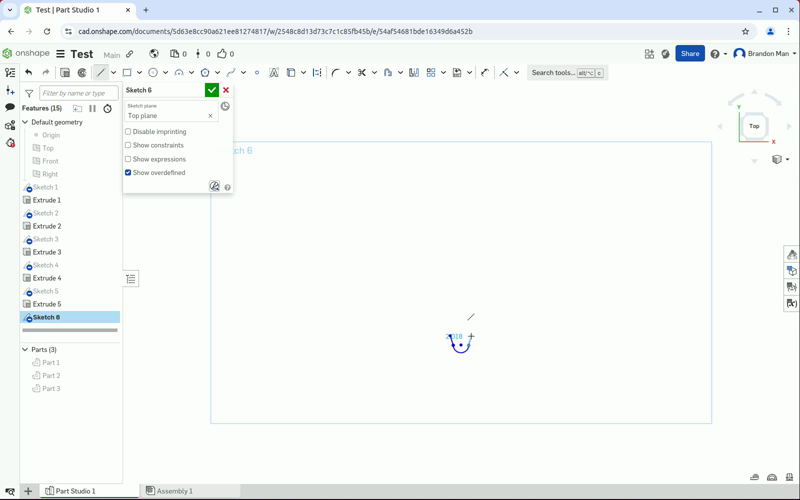
key_up(shift)
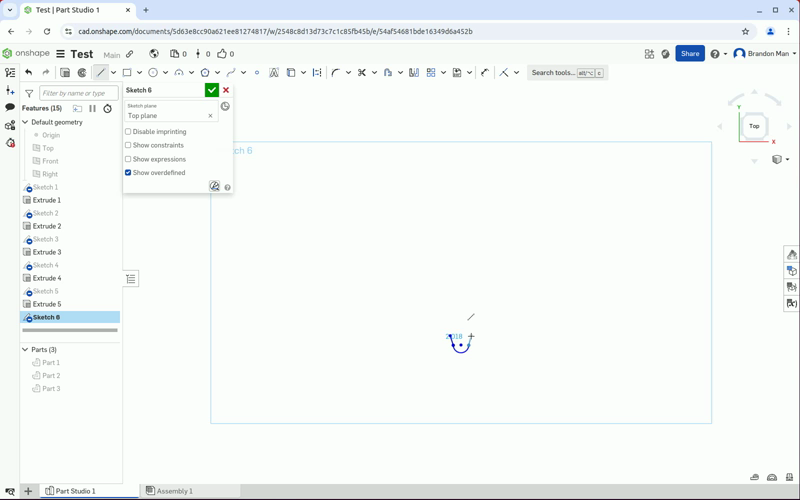
mouse_move(501, 335)
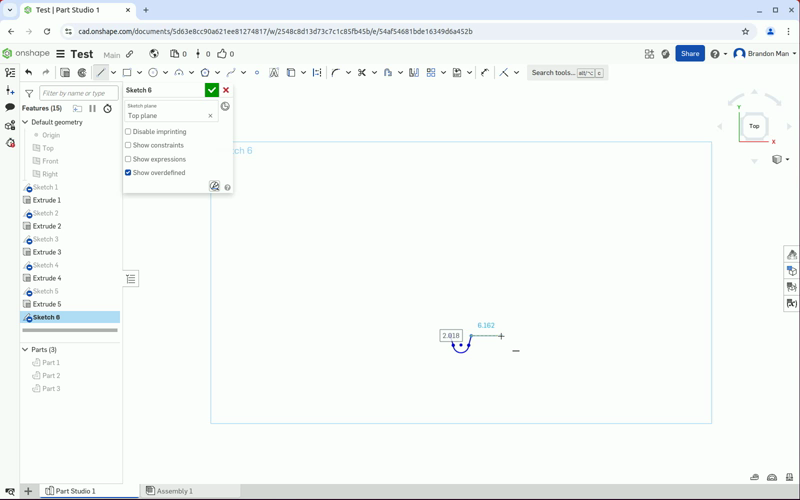
key_down(shift)
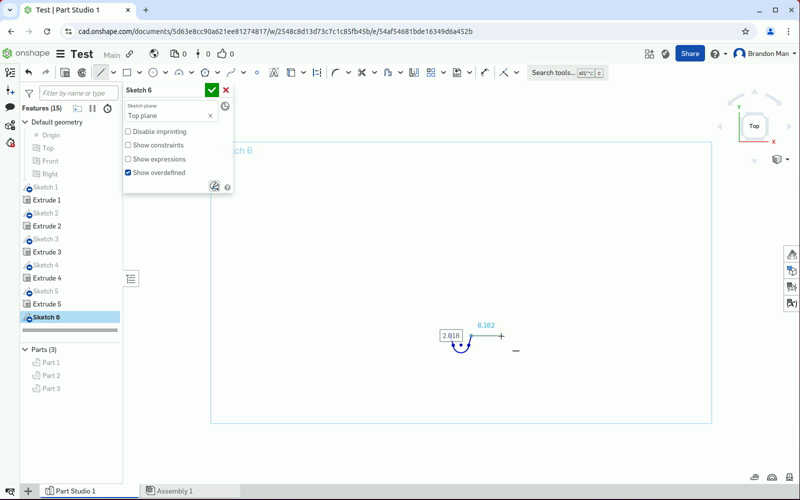
mouse_move(450, 335)
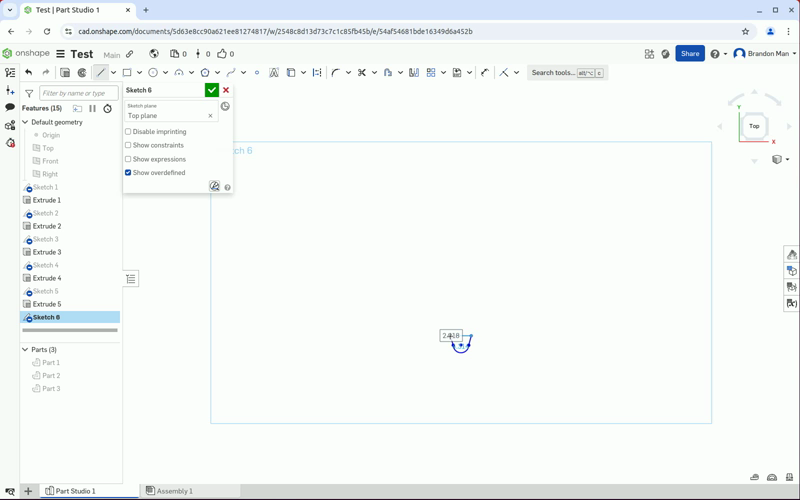
key_up(shift)
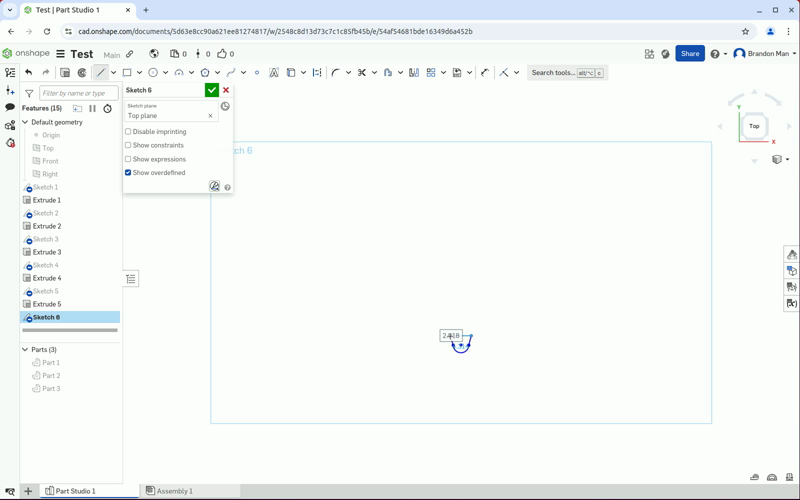
click(450, 335)
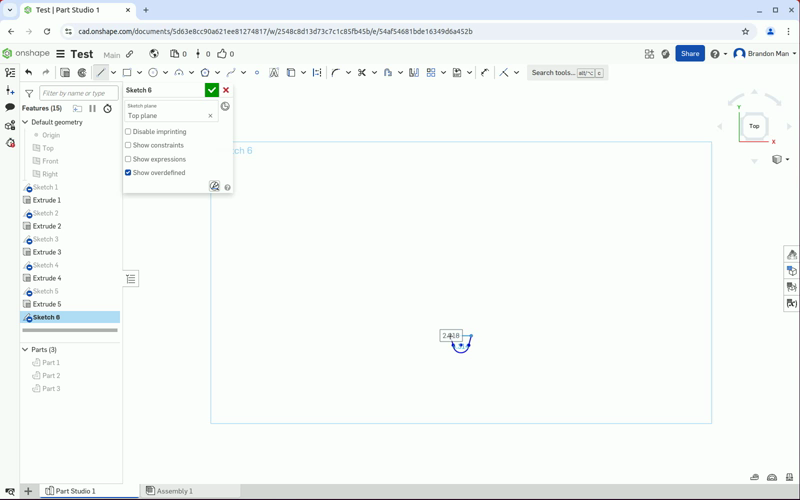
key(esc)
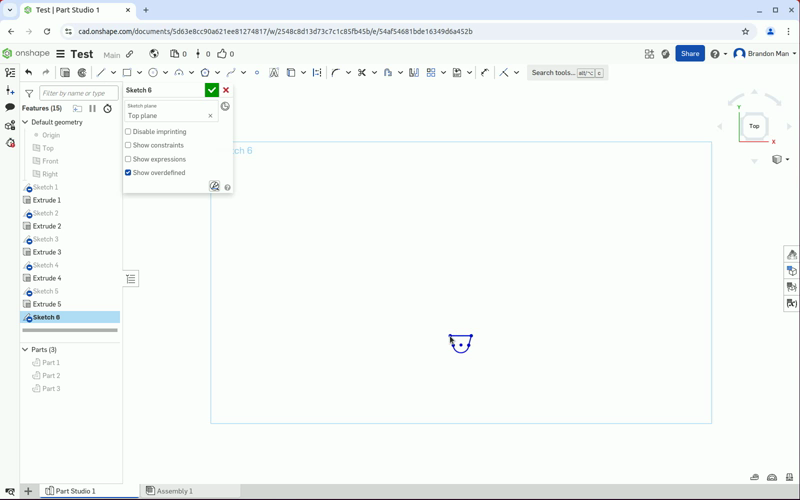
key(c)
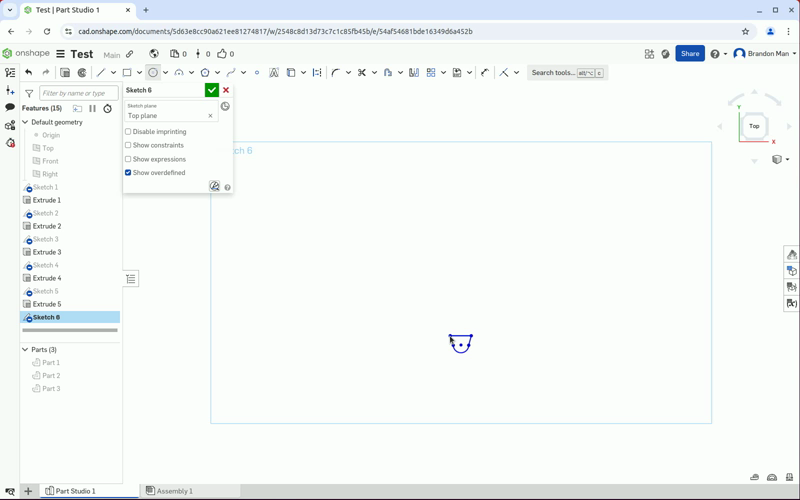
key_down(shift)
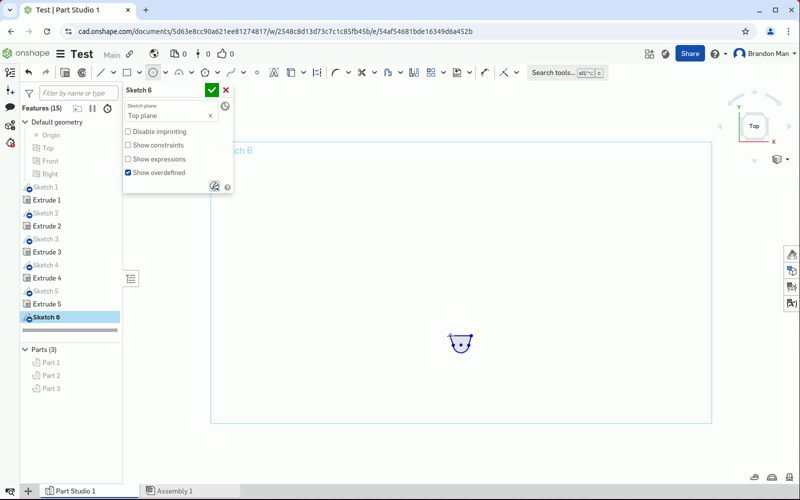
mouse_move(460, 345)
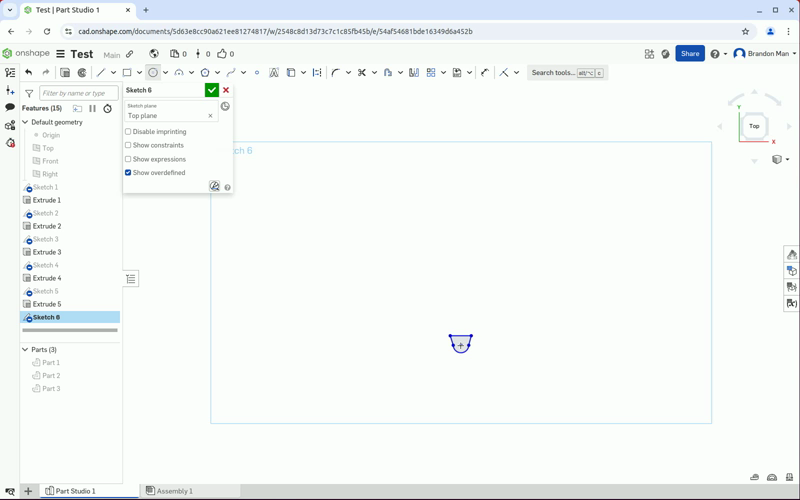
click(460, 345)
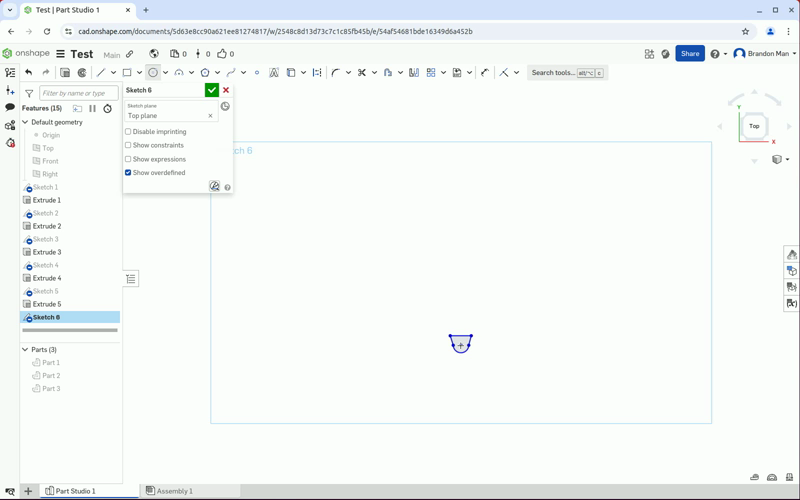
key_up(shift)
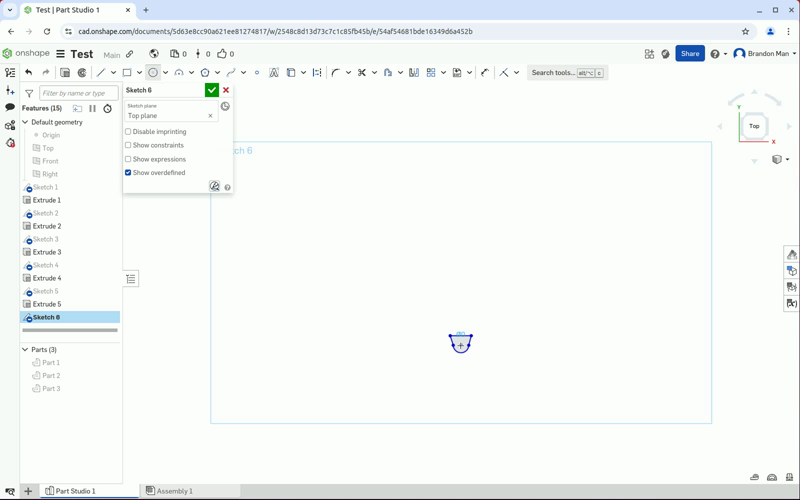
mouse_move(466, 345)
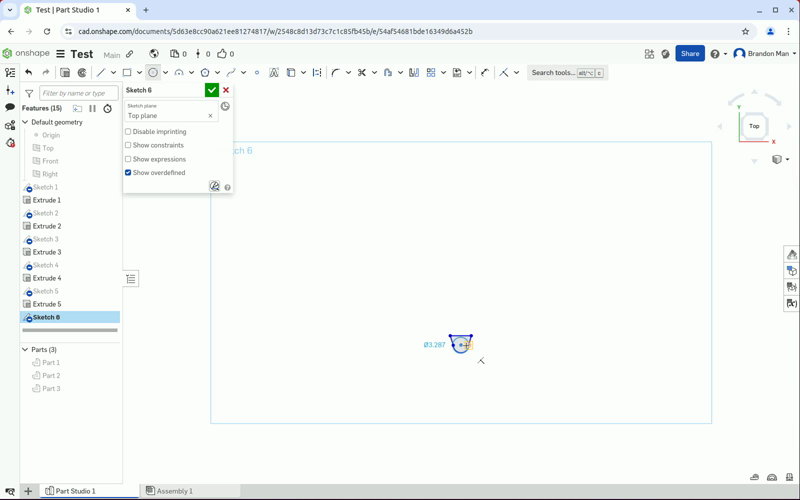
scroll(6)
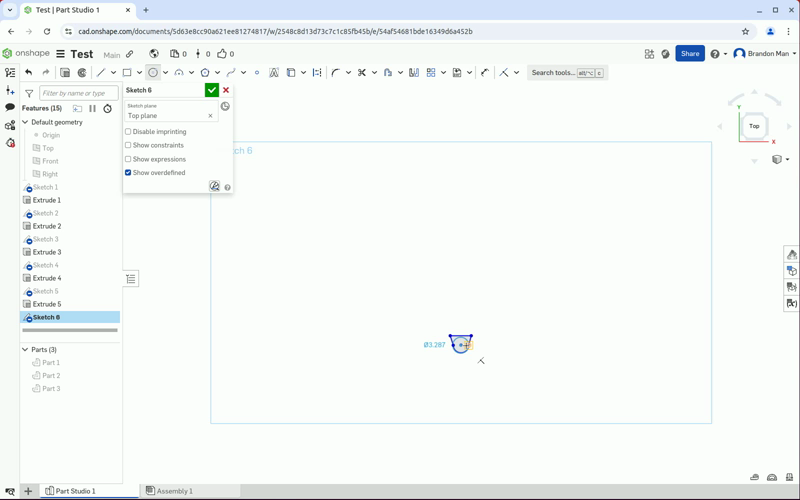
scroll(6)
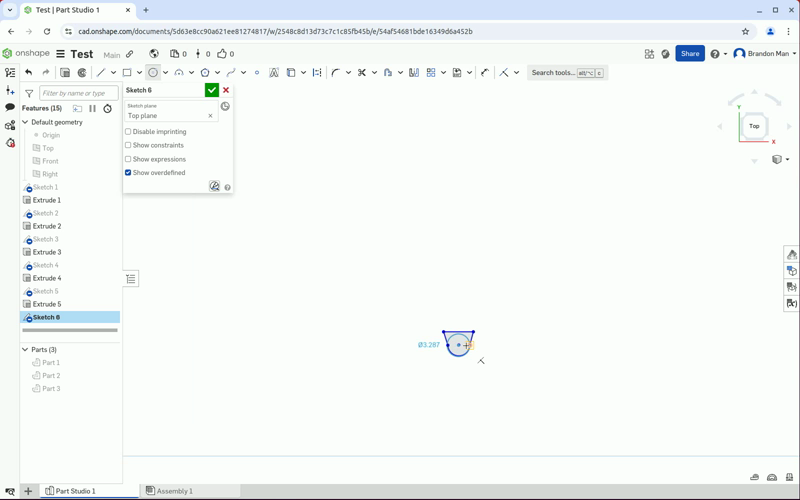
scroll(6)
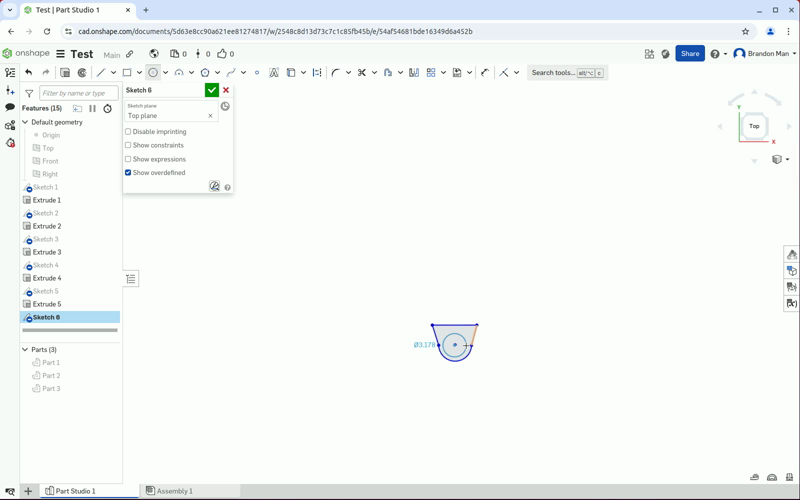
scroll(6)
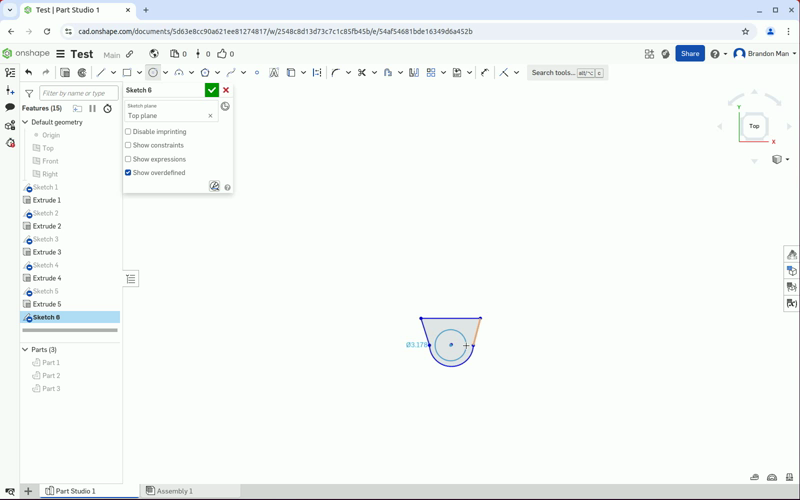
scroll(6)
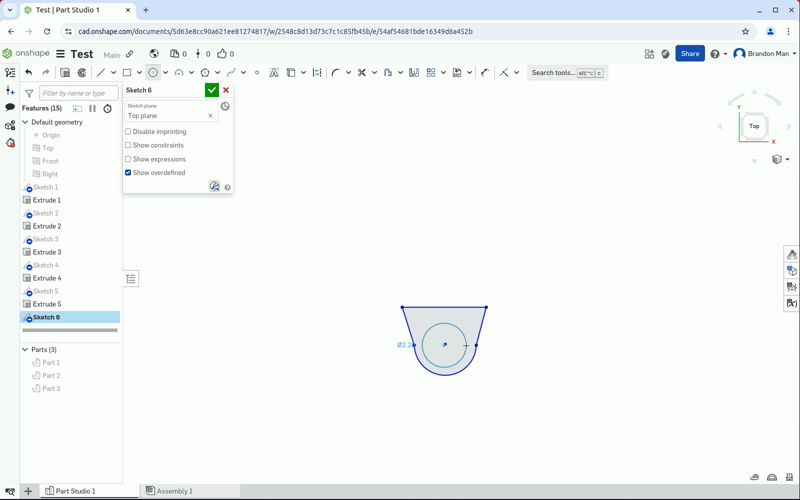
scroll(6)
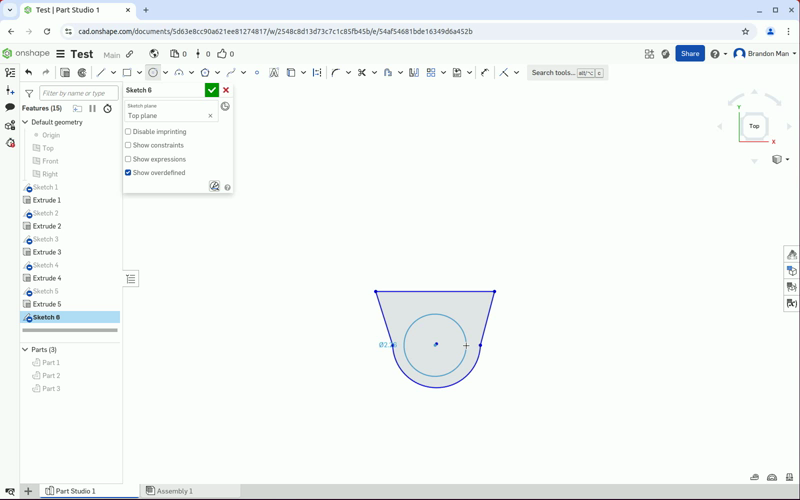
scroll(6)
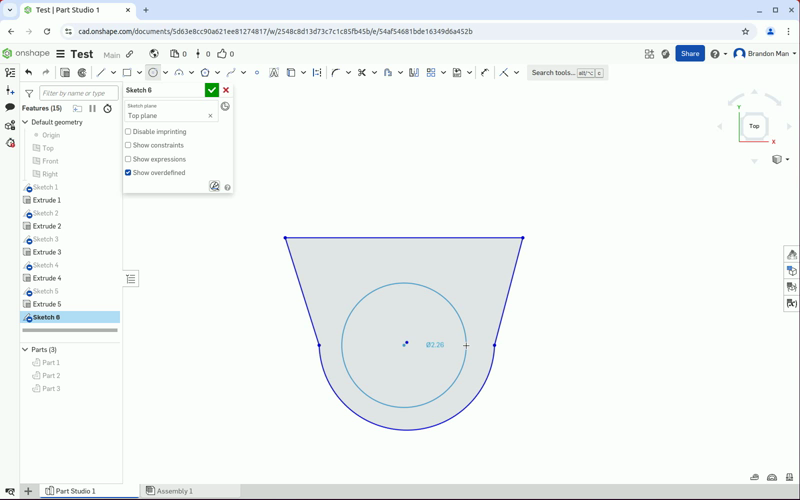
click(466, 345)
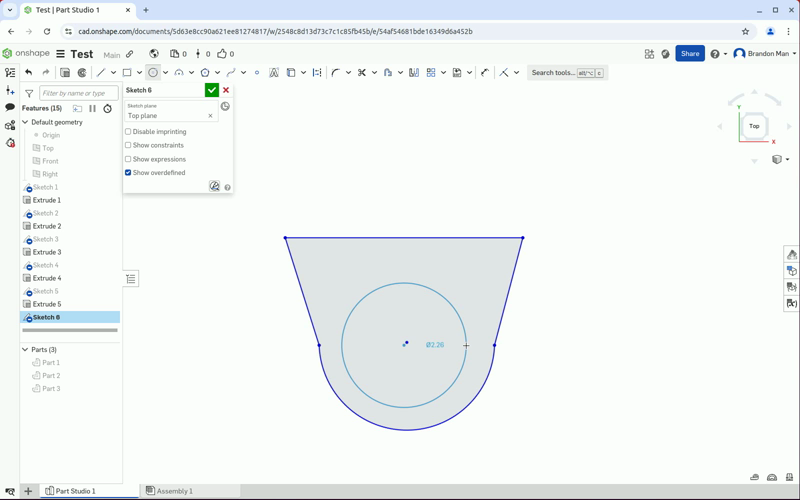
scroll(-6)
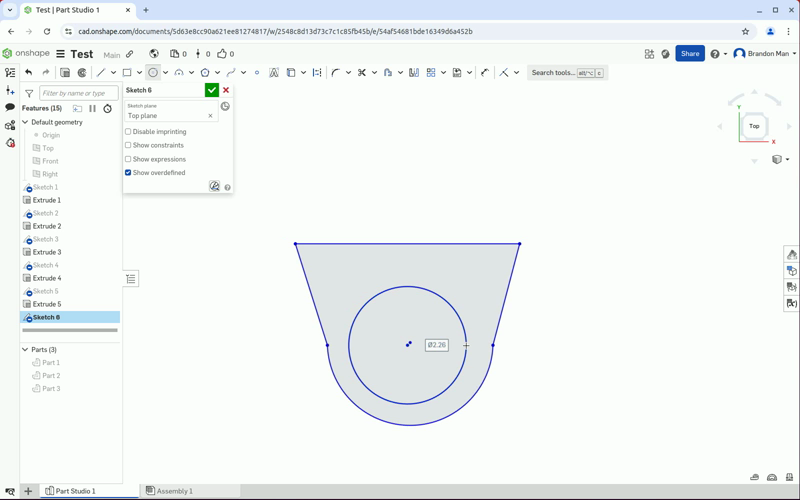
scroll(-6)
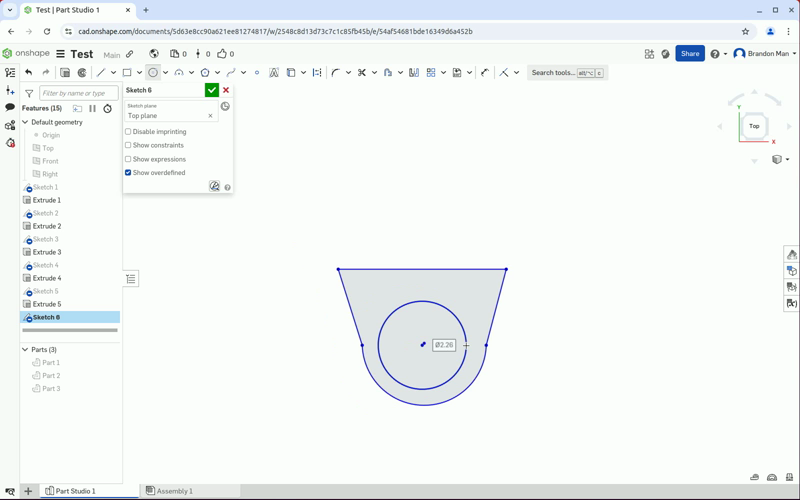
scroll(-6)
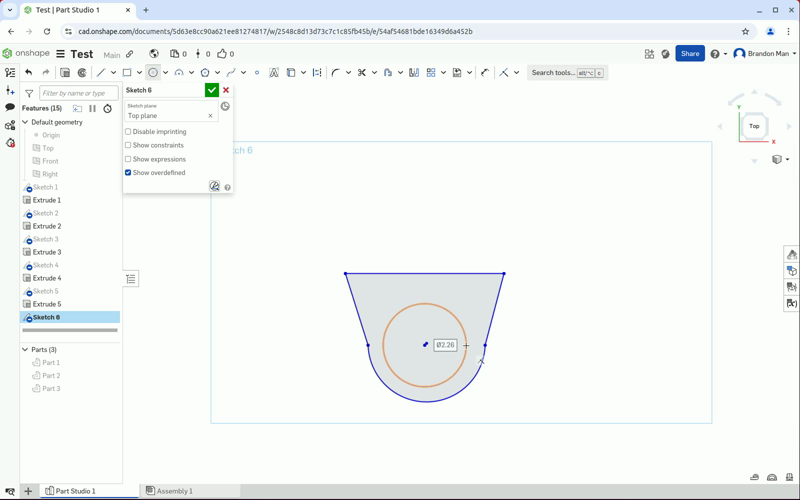
scroll(-6)
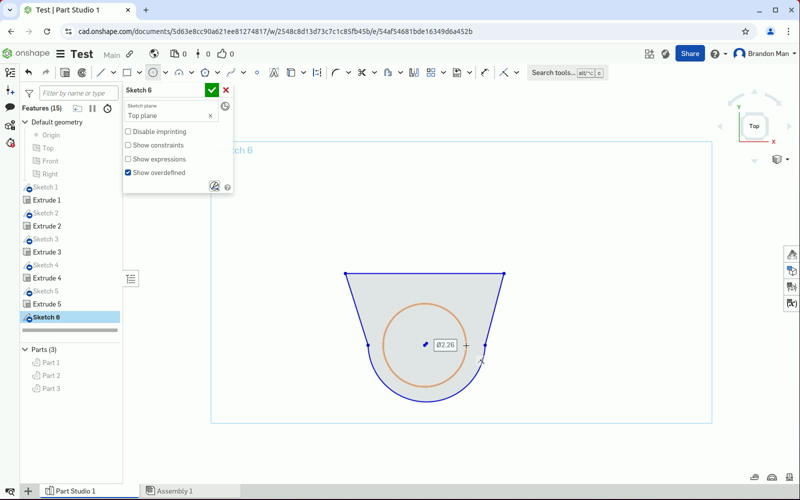
scroll(-6)
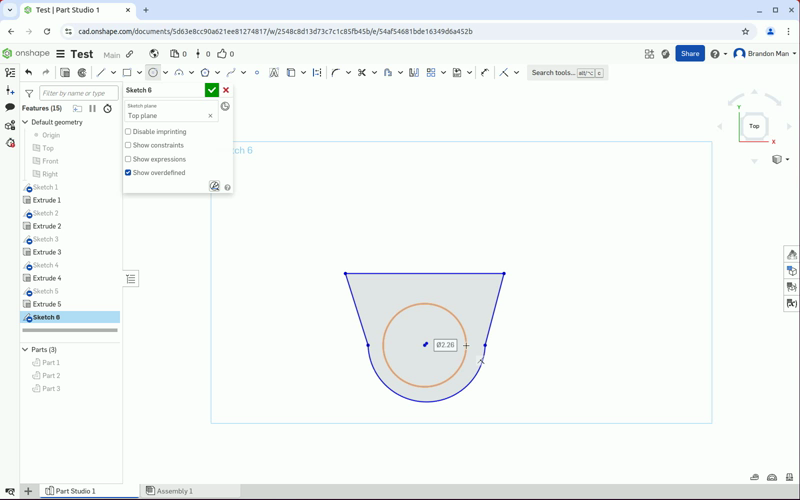
scroll(-6)
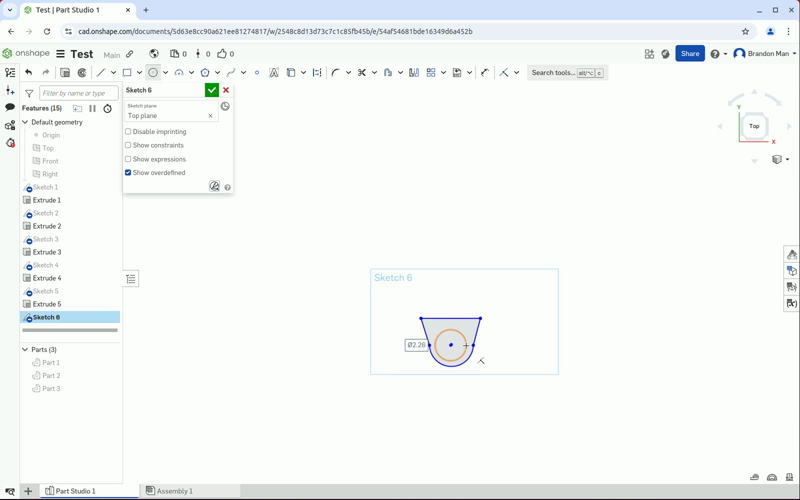
scroll(-6)
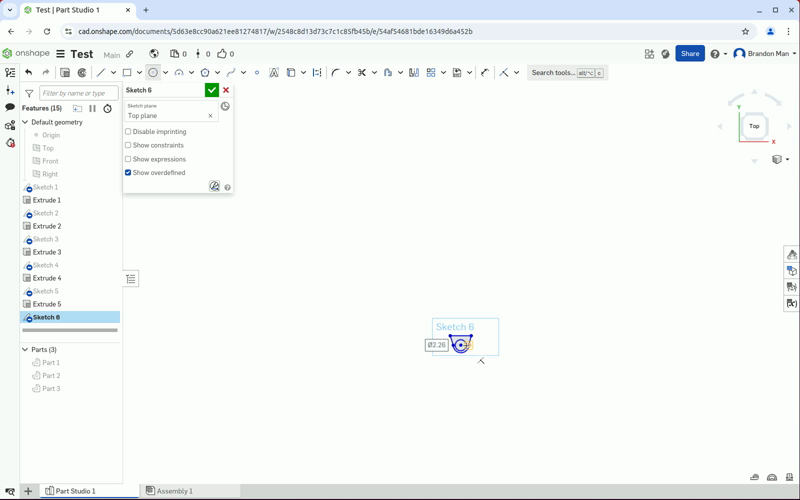
key(esc)
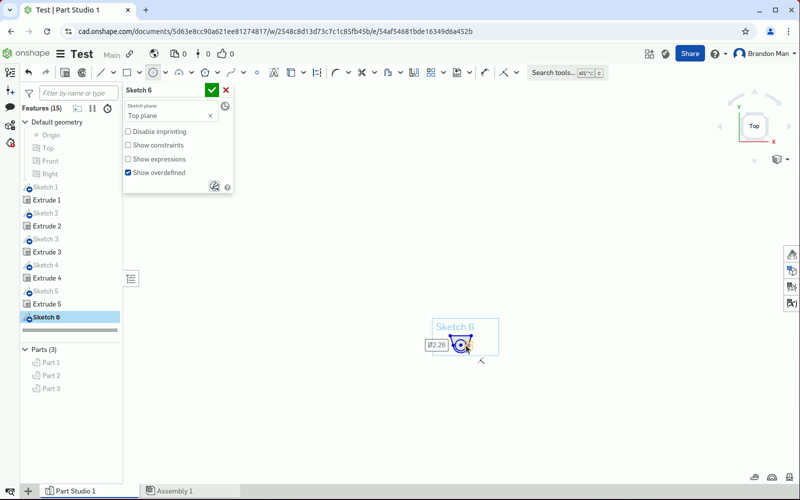
mouse_move(469, 339)
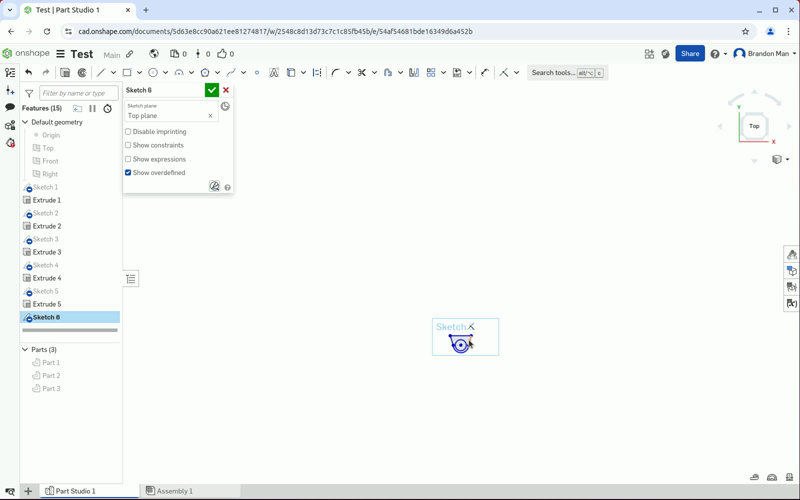
scroll(6)
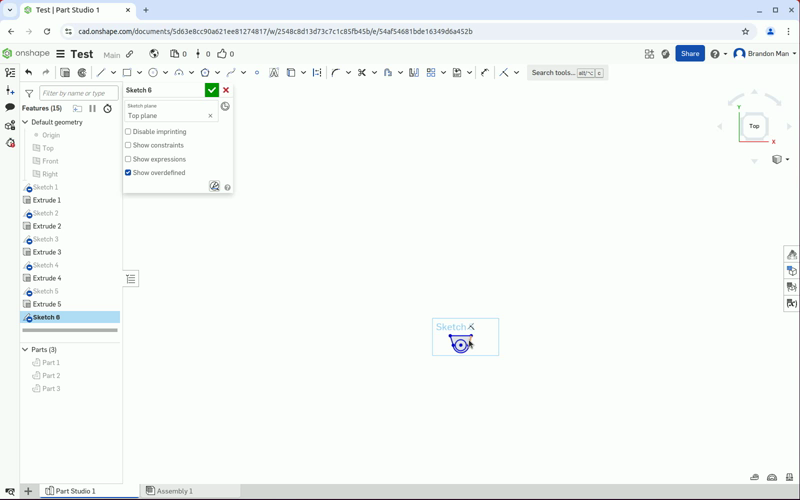
scroll(6)
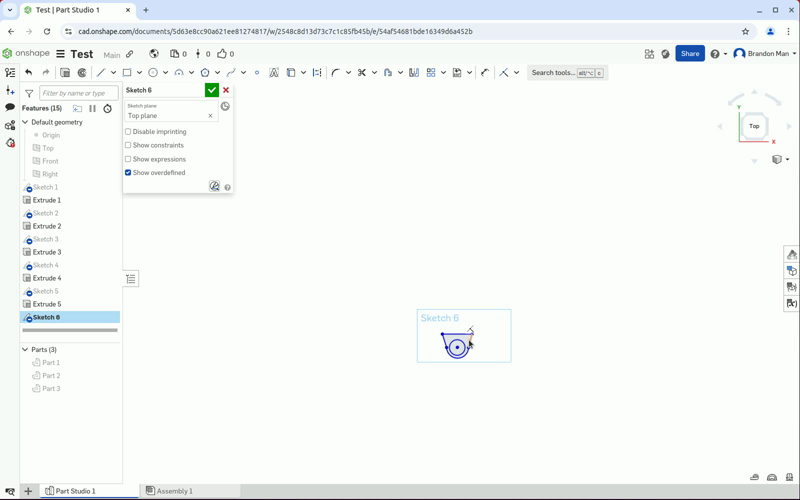
scroll(6)
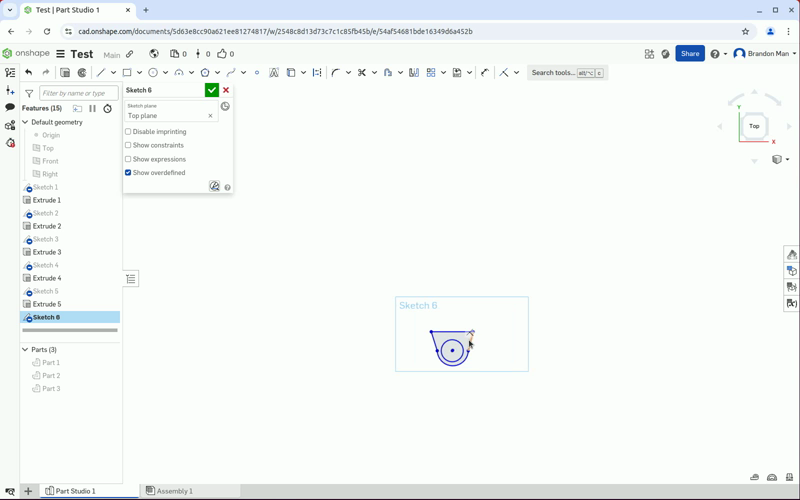
scroll(6)
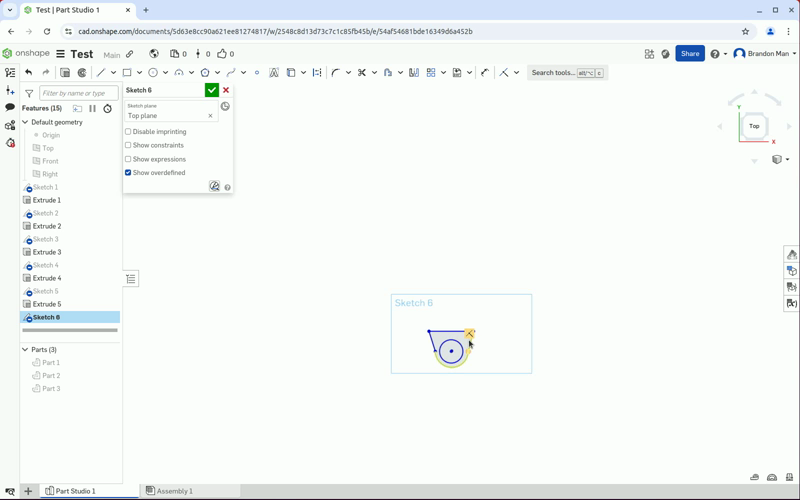
scroll(6)
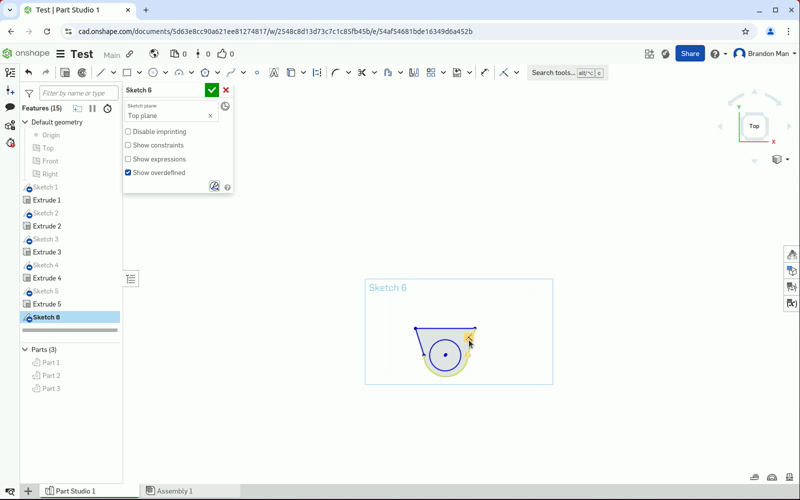
scroll(6)
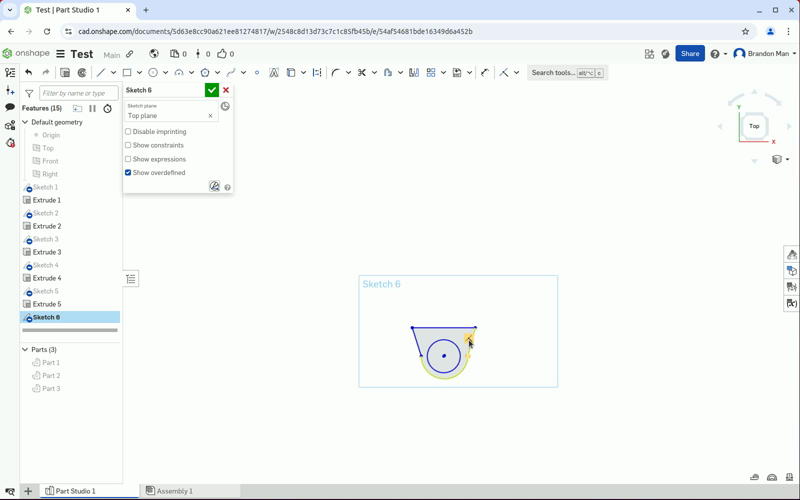
scroll(6)
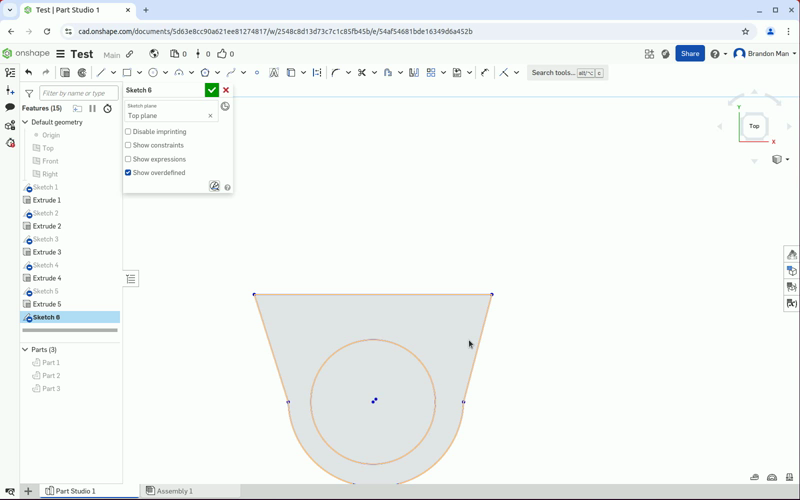
click(469, 339)
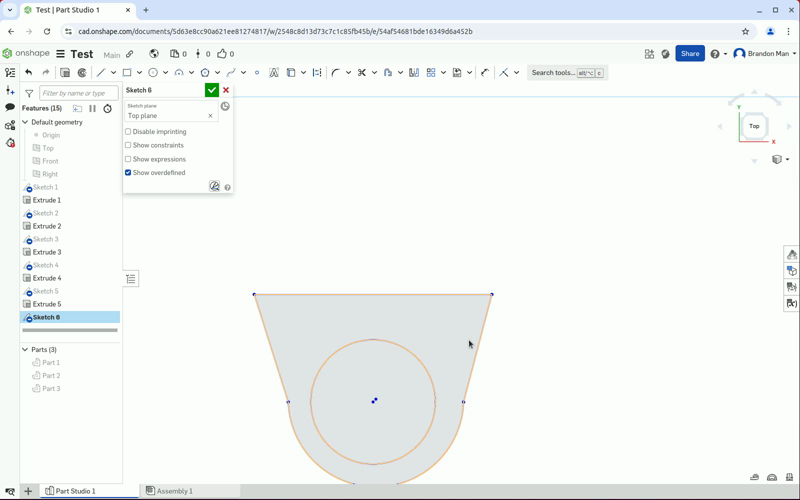
scroll(-6)
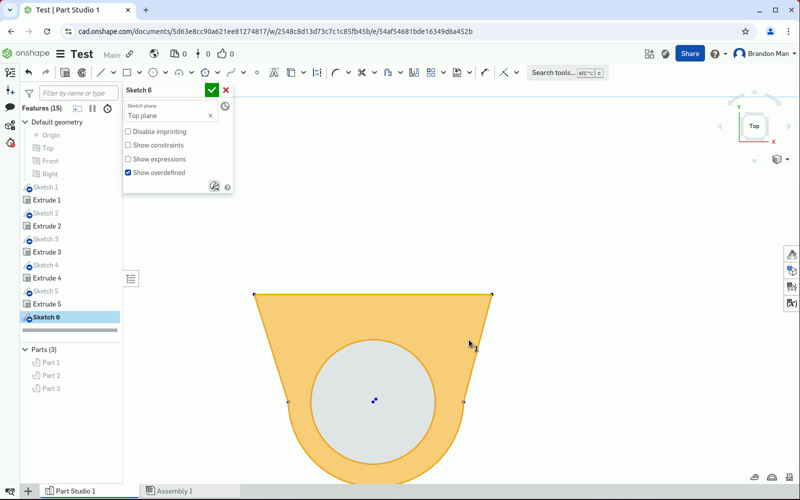
scroll(-6)
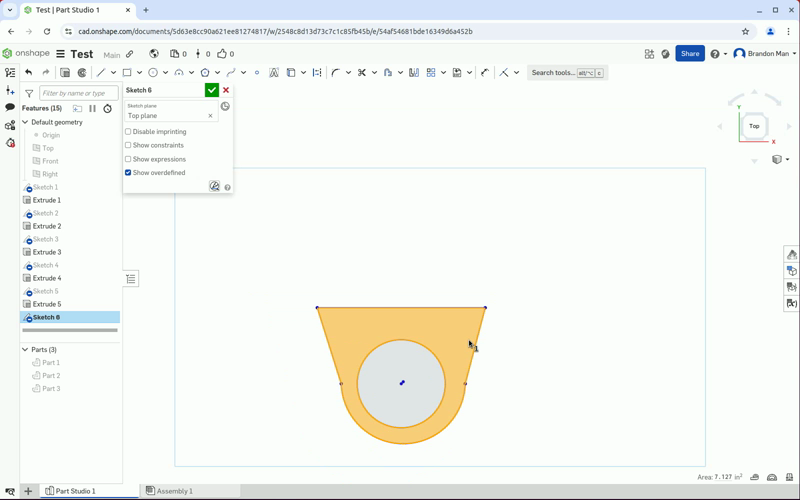
scroll(-6)
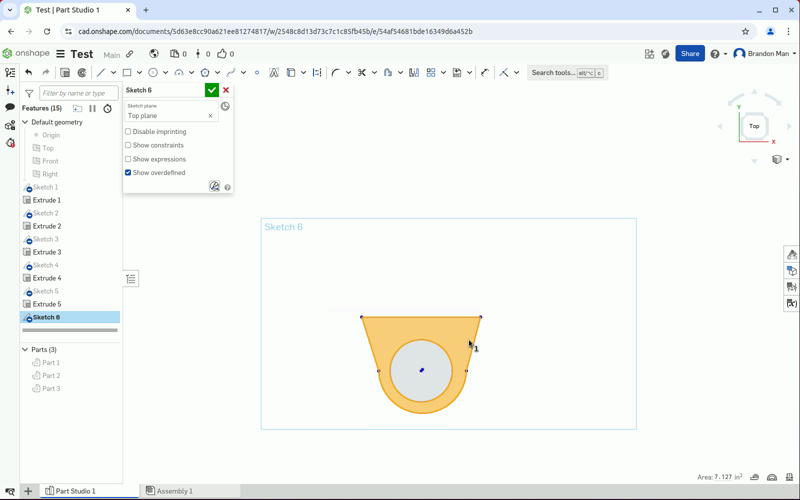
scroll(-6)
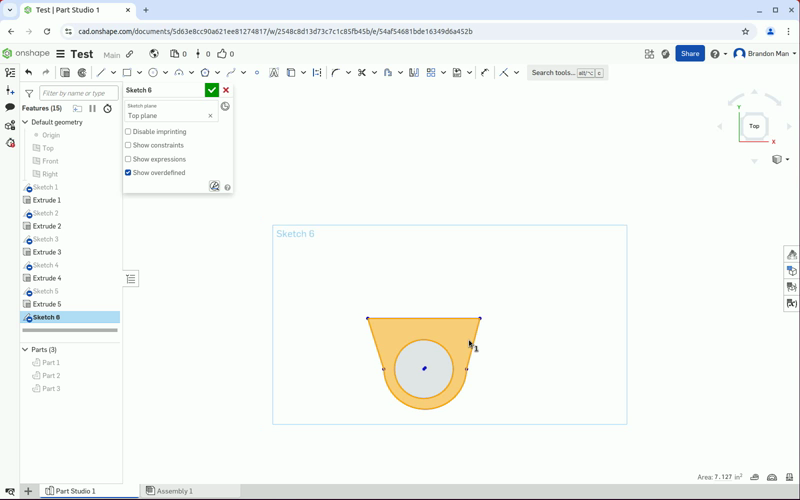
scroll(-6)
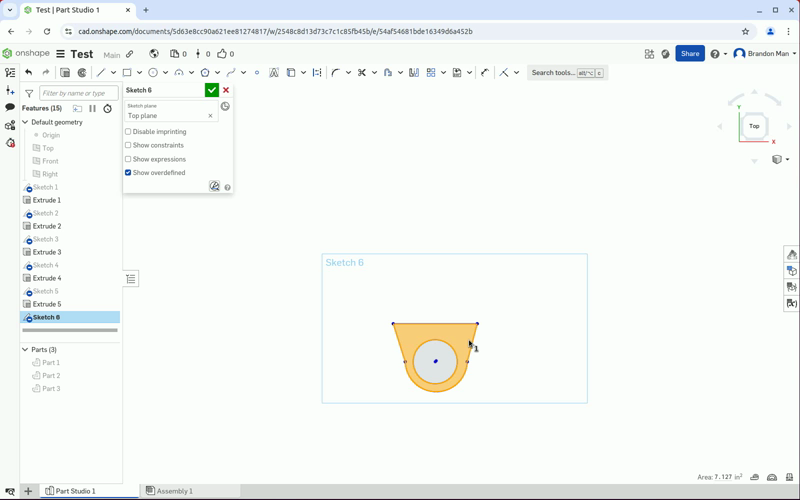
scroll(-6)
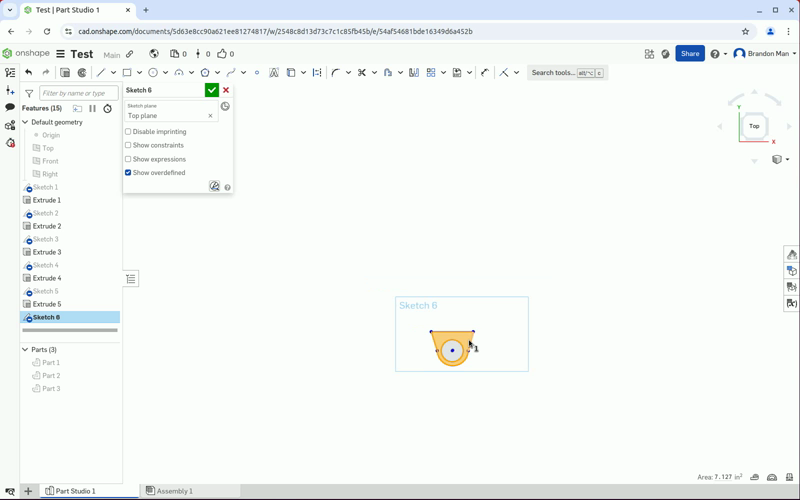
scroll(-6)
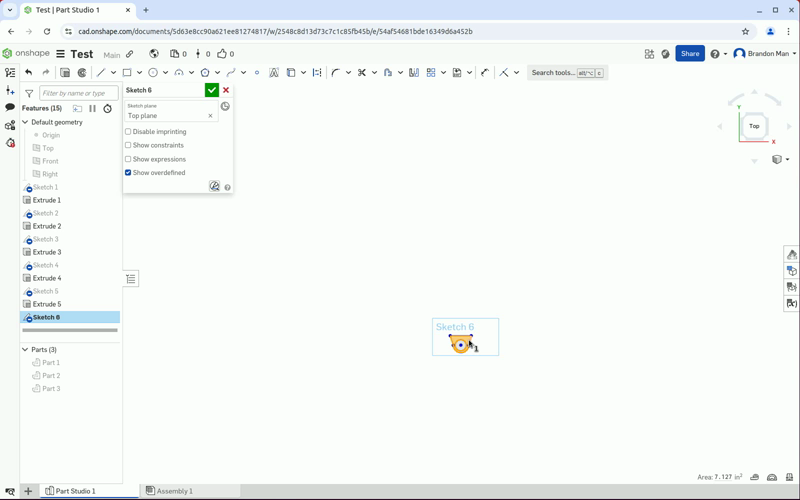
mouse_move(73, 352)
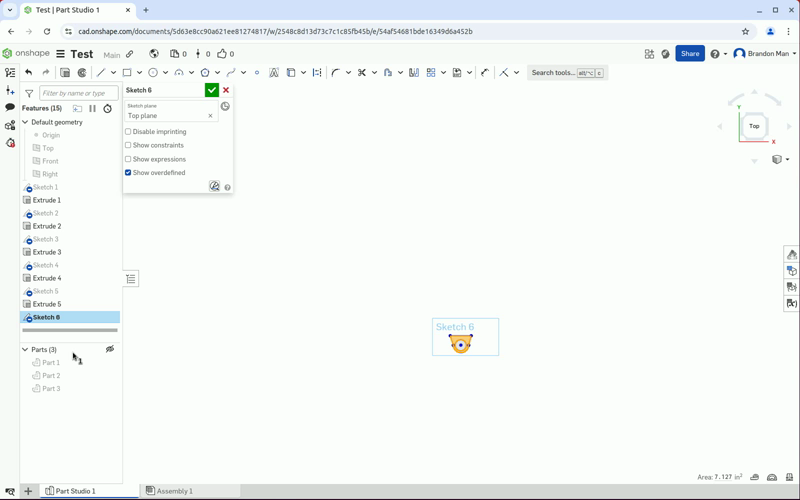
key(shift+y)
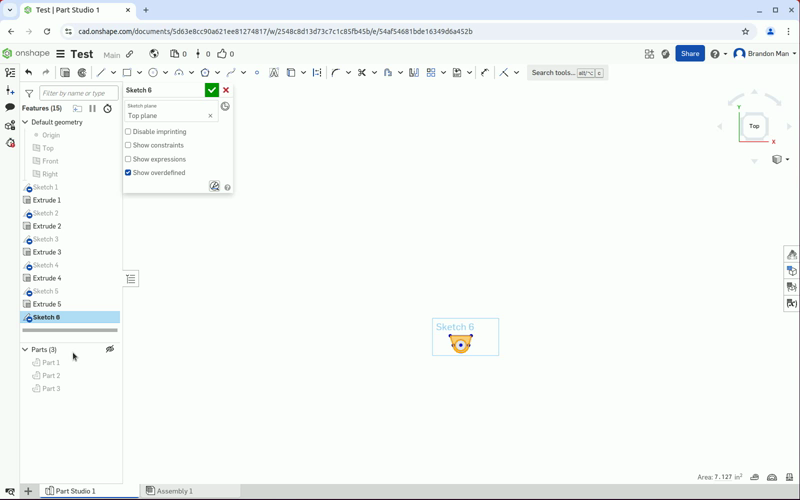
key(shift+e)
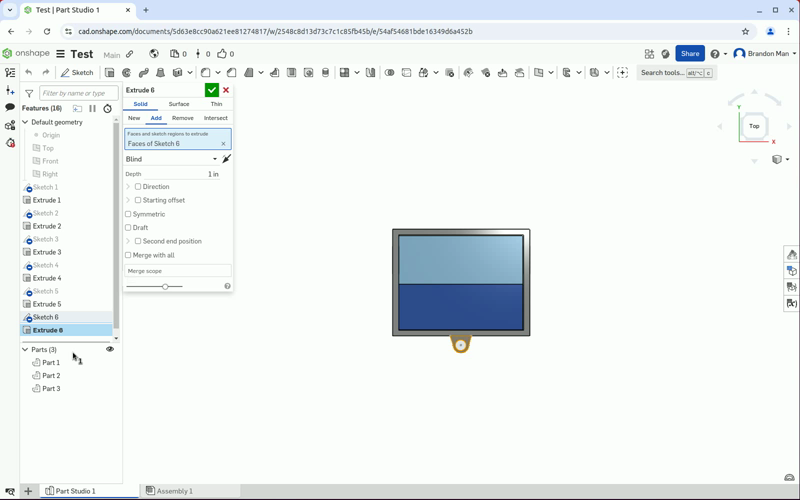
mouse_move(143, 106)
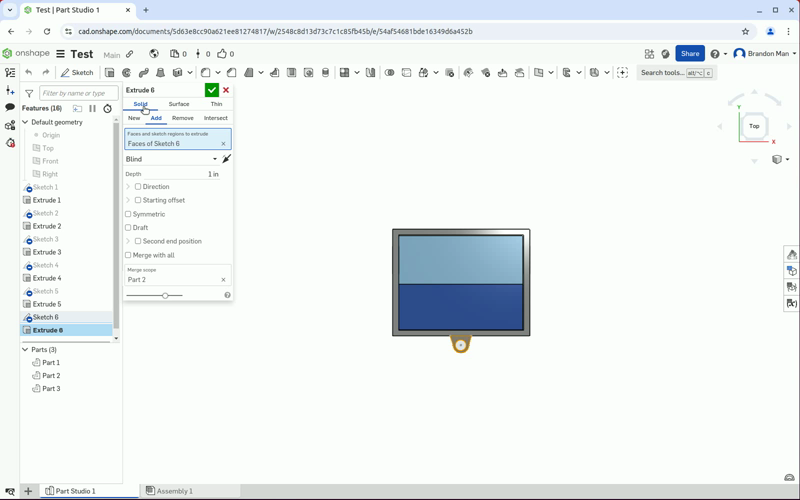
click(143, 106)
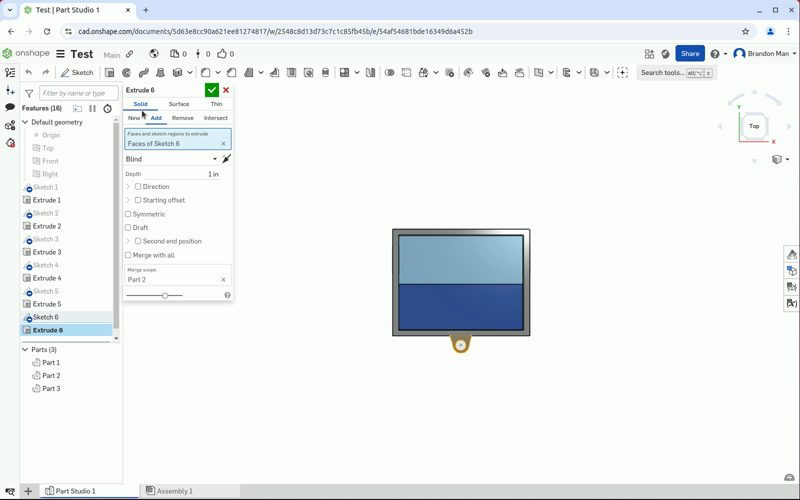
mouse_move(137, 120)
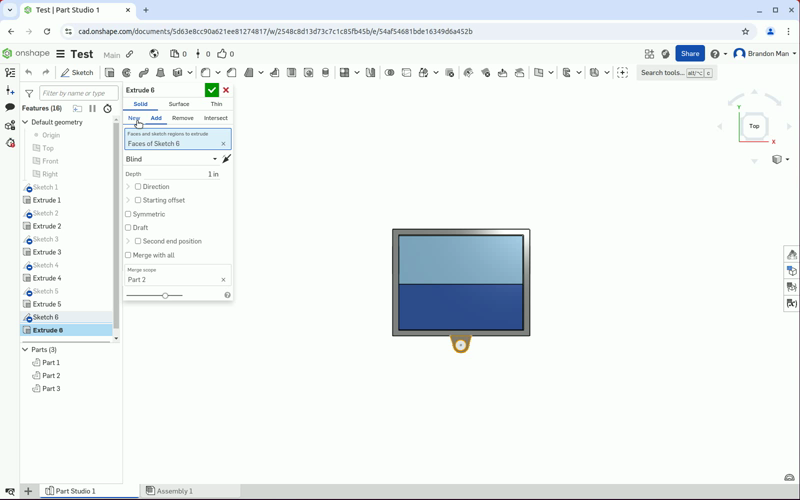
click(137, 120)
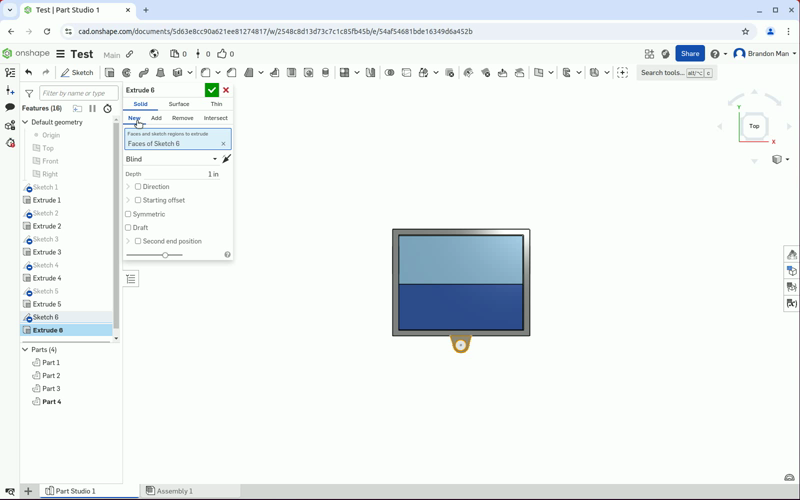
key(tab, 4)
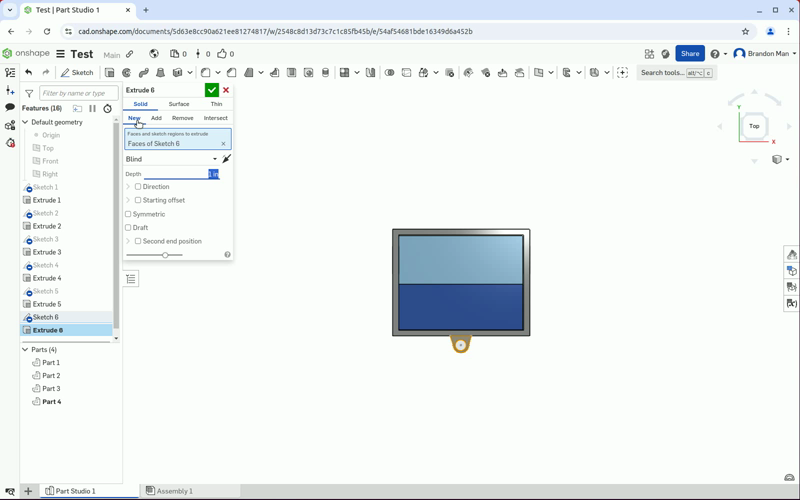
text(-1.204)
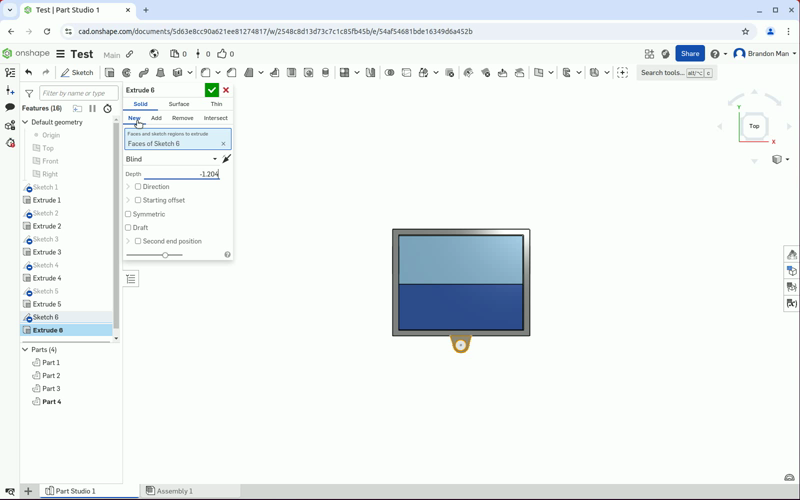
key(enter)
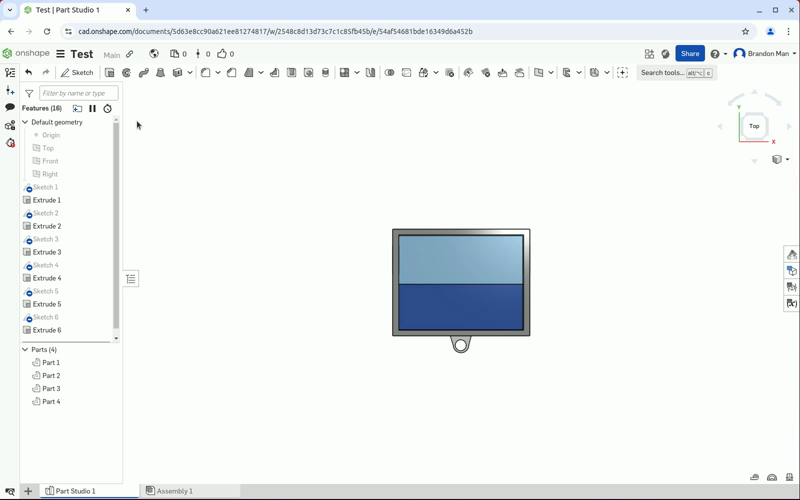
key(shift+h)
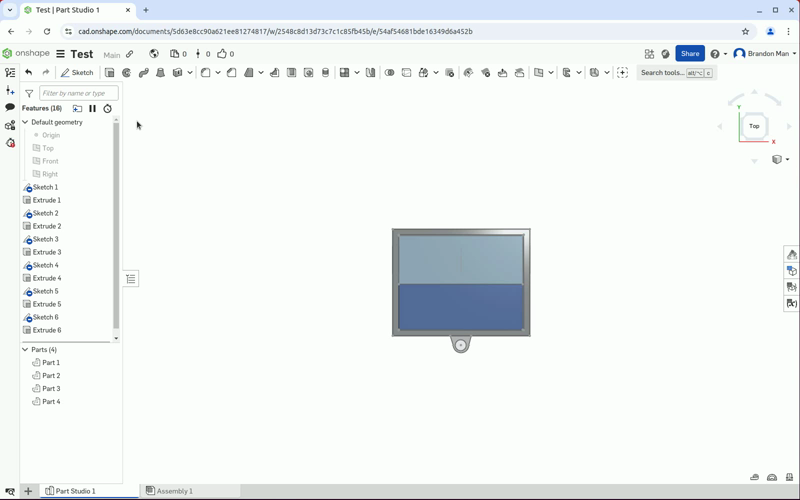
key(shift+h)
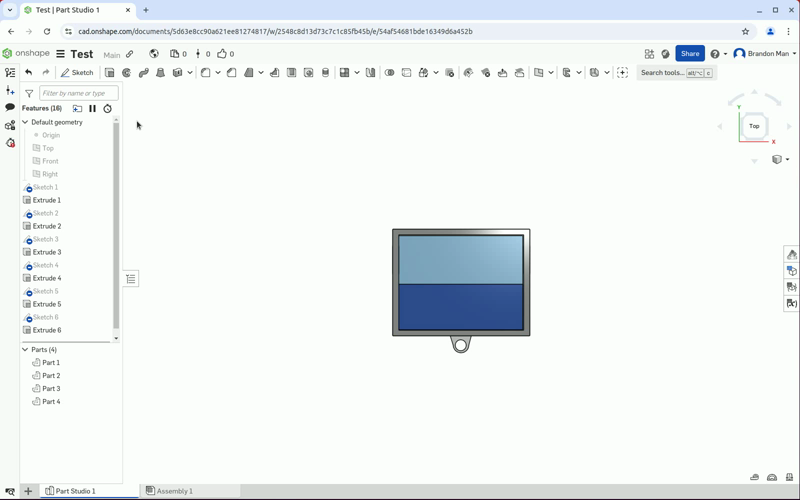
mouse_move(69, 189)
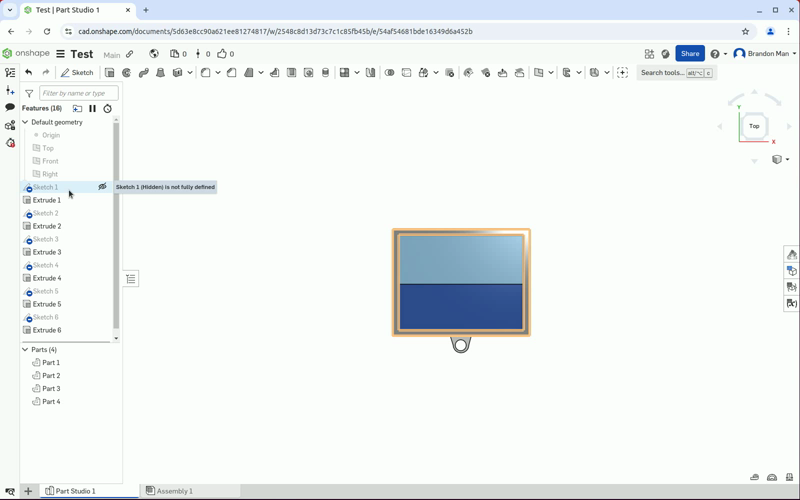
click(69, 189)
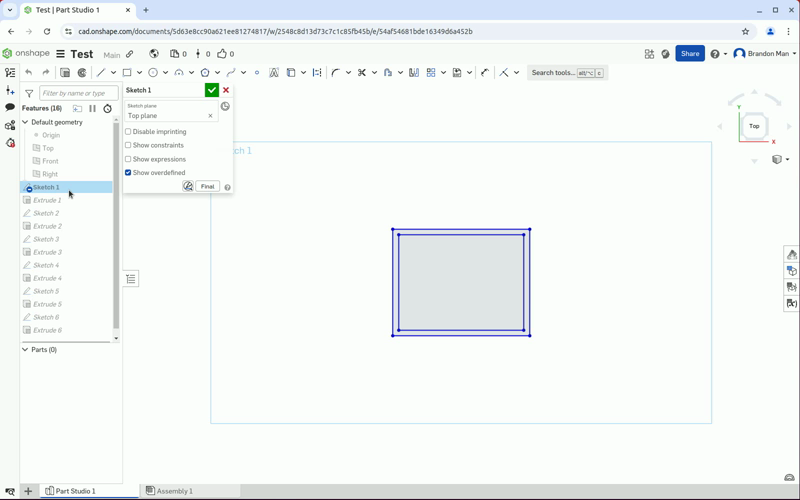
mouse_move(229, 92)
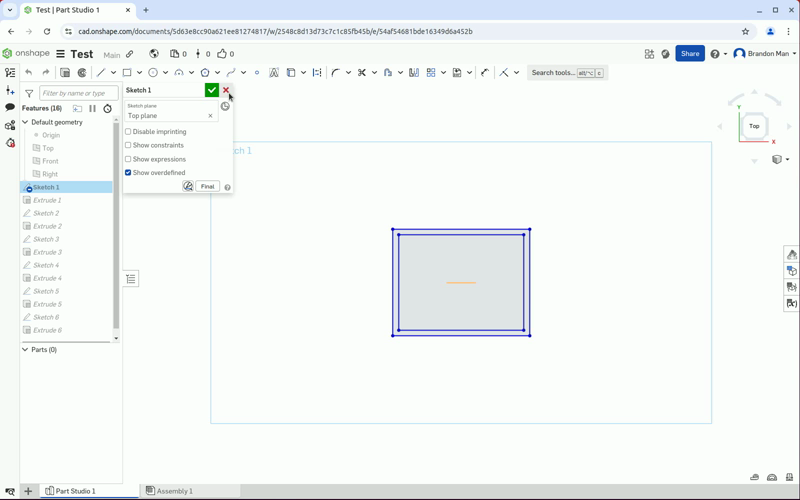
click(229, 92)
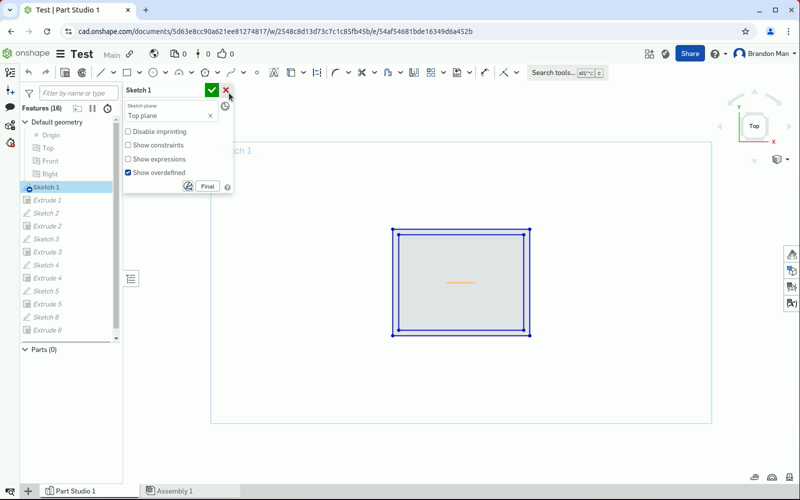
key(shift+s)
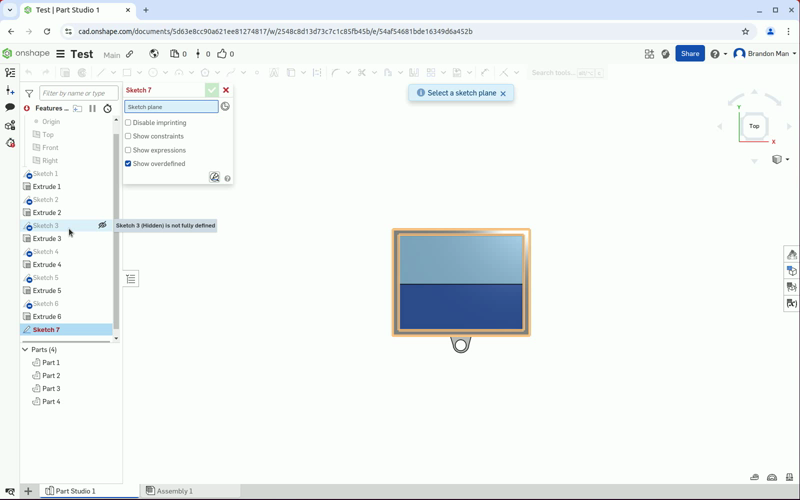
scroll(3)
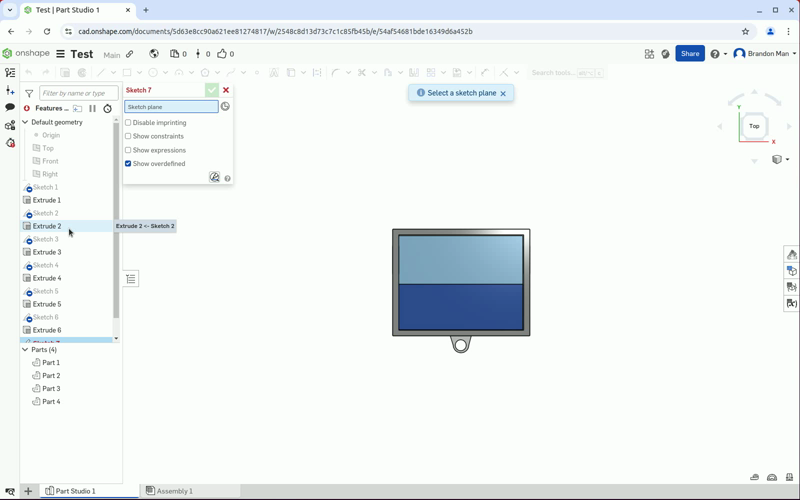
mouse_move(69, 150)
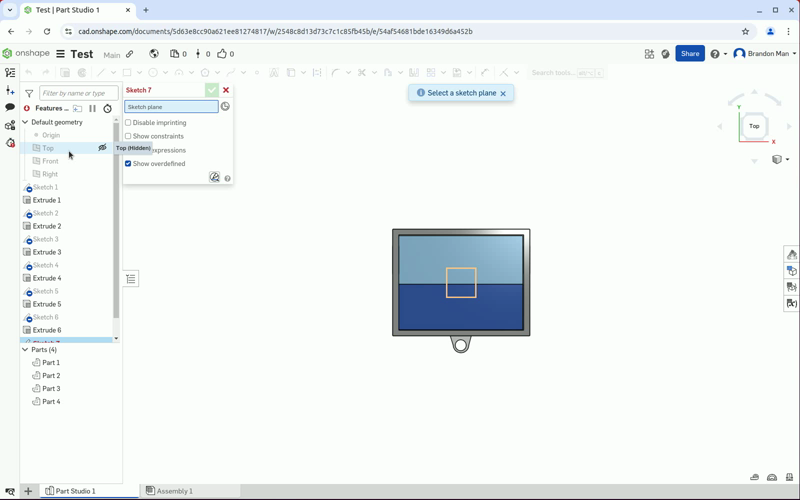
click(69, 150)
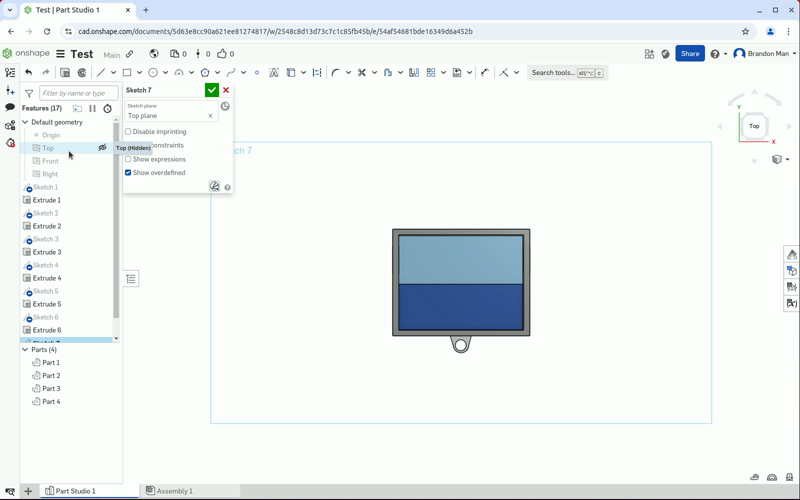
mouse_move(73, 352)
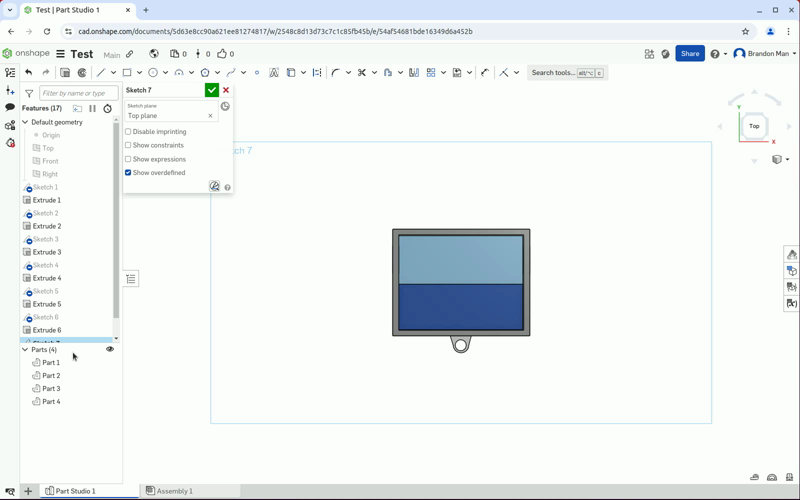
key(y)
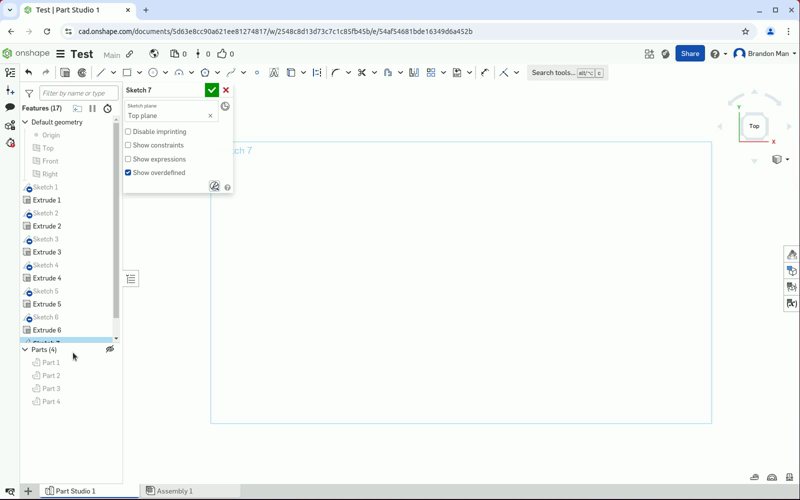
key(l)
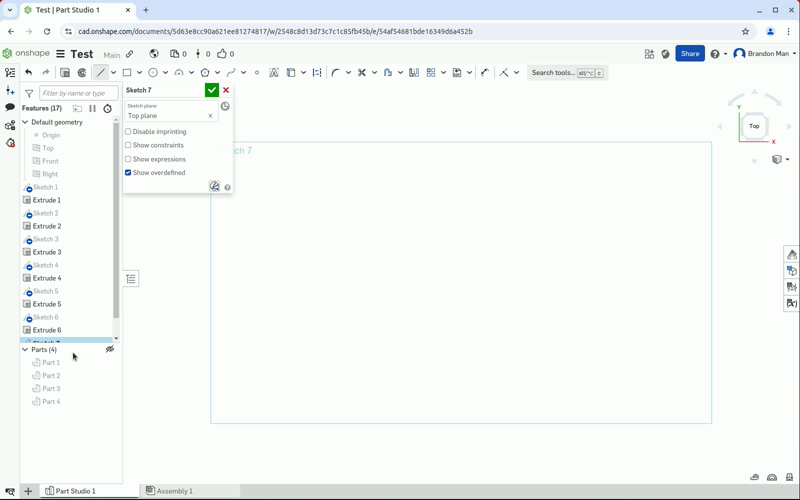
key_down(shift)
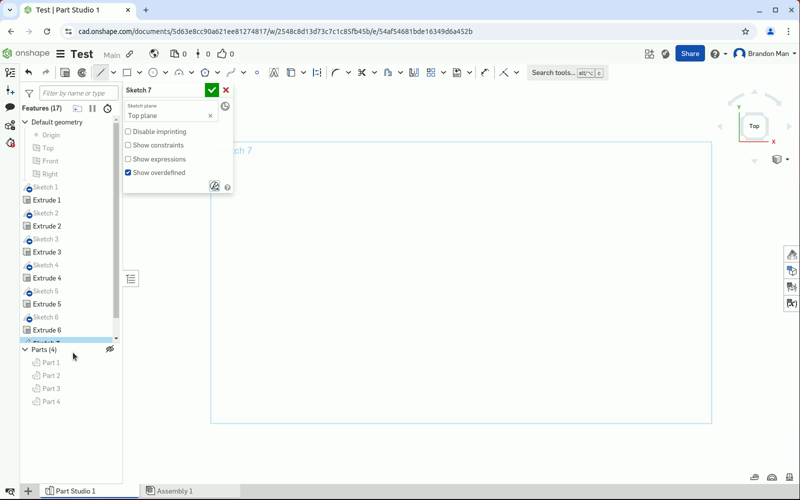
mouse_move(450, 230)
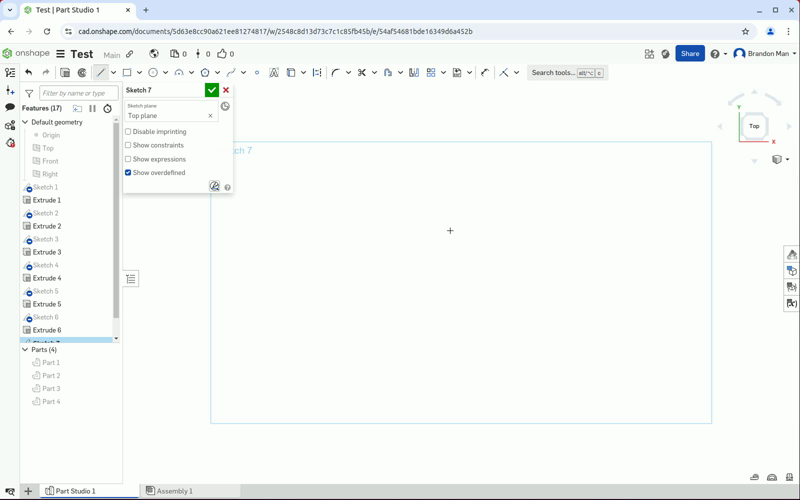
click(450, 230)
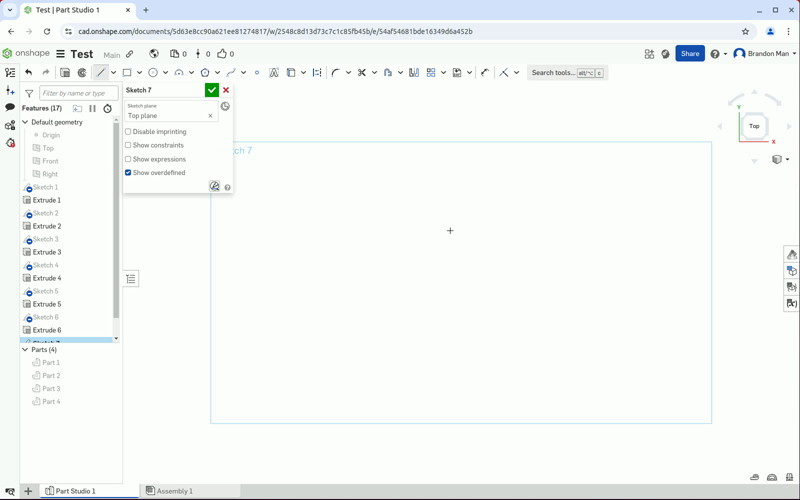
key_up(shift)
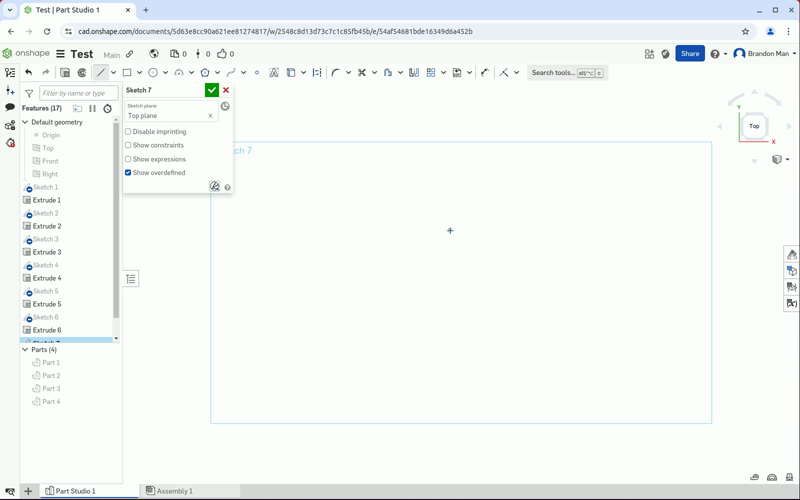
key_down(shift)
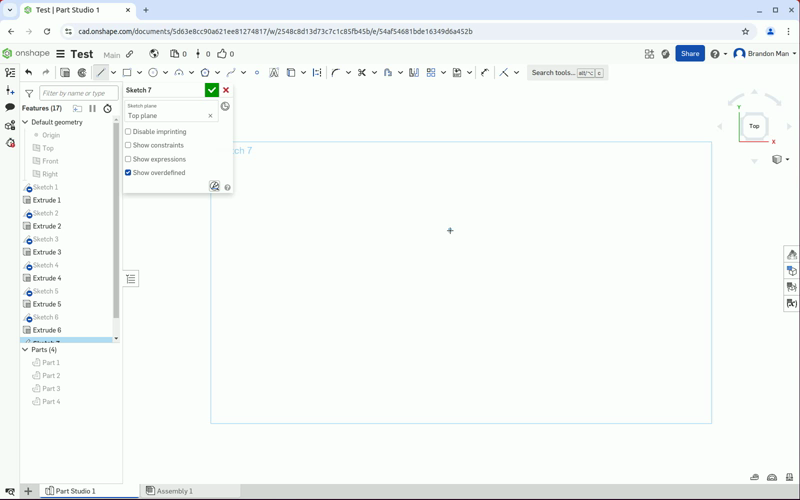
mouse_move(480, 230)
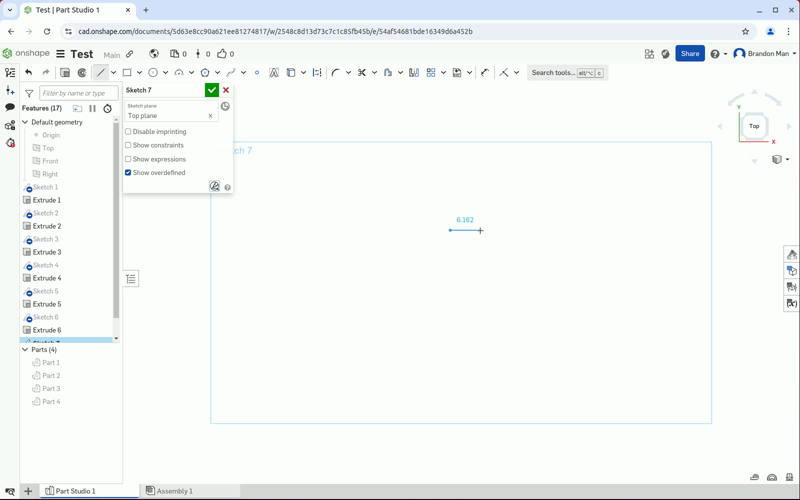
mouse_move(471, 230)
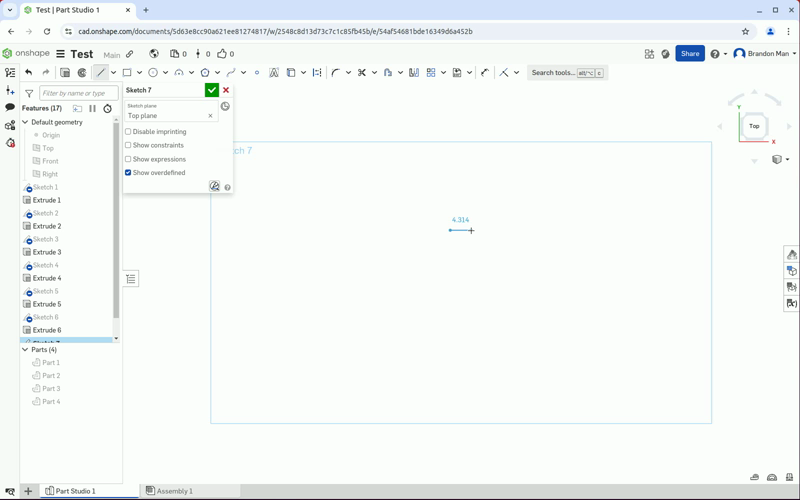
click(471, 230)
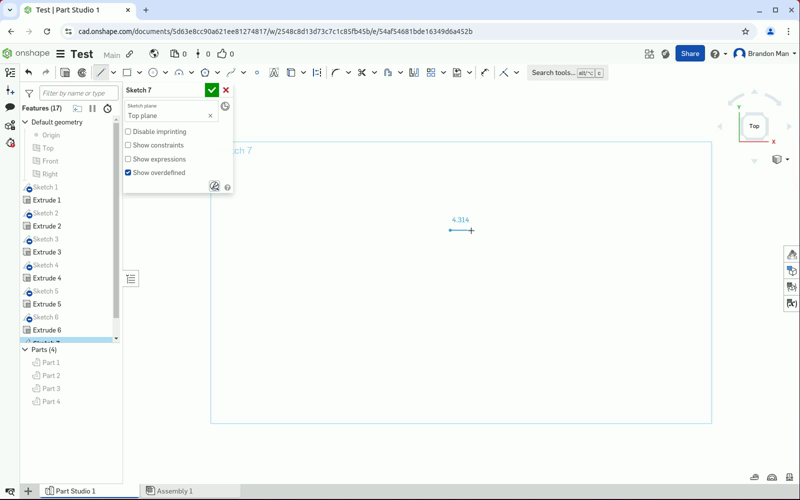
key_up(shift)
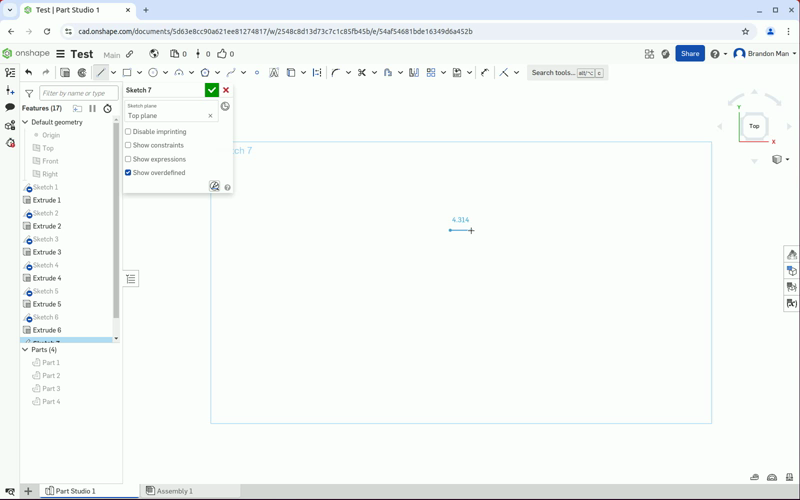
key_down(shift)
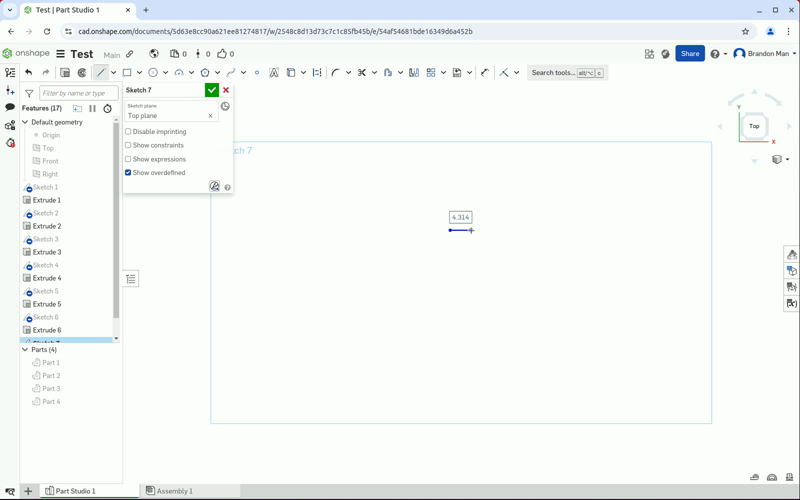
mouse_move(501, 230)
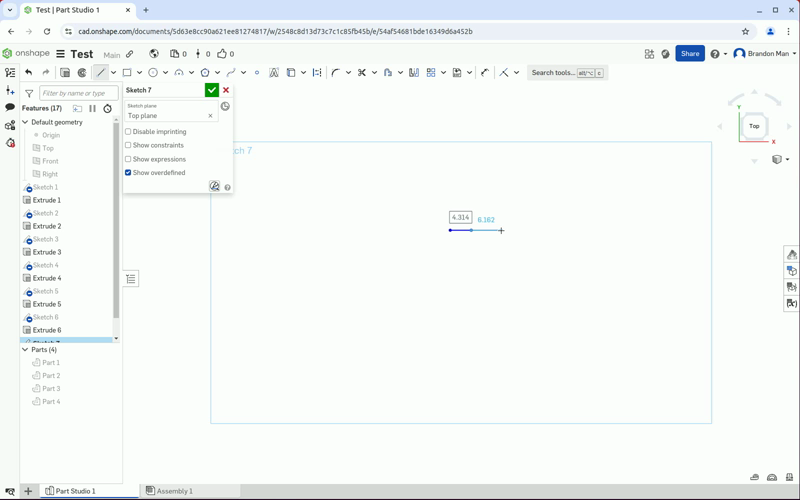
mouse_move(468, 220)
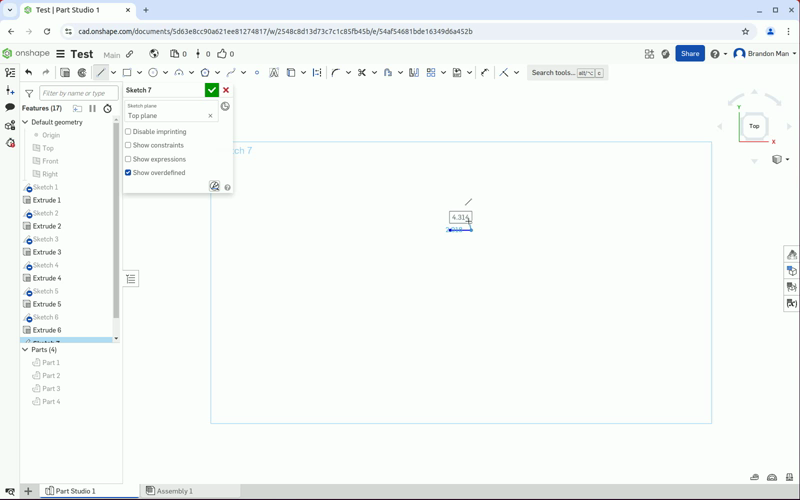
click(468, 220)
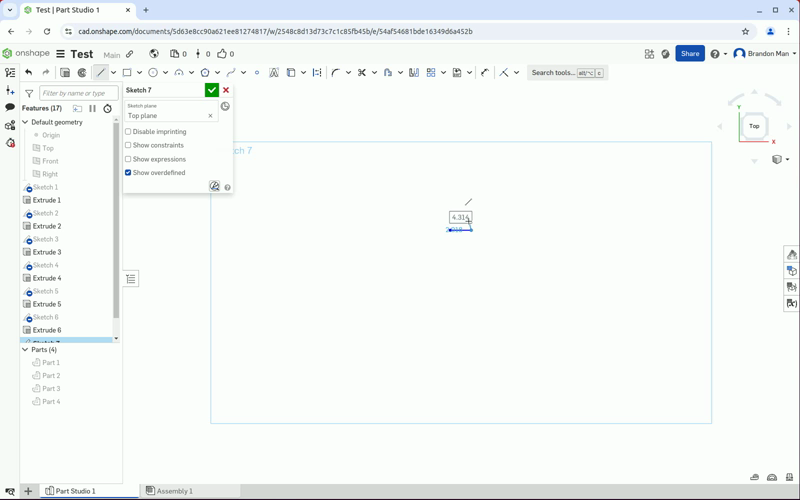
key_up(shift)
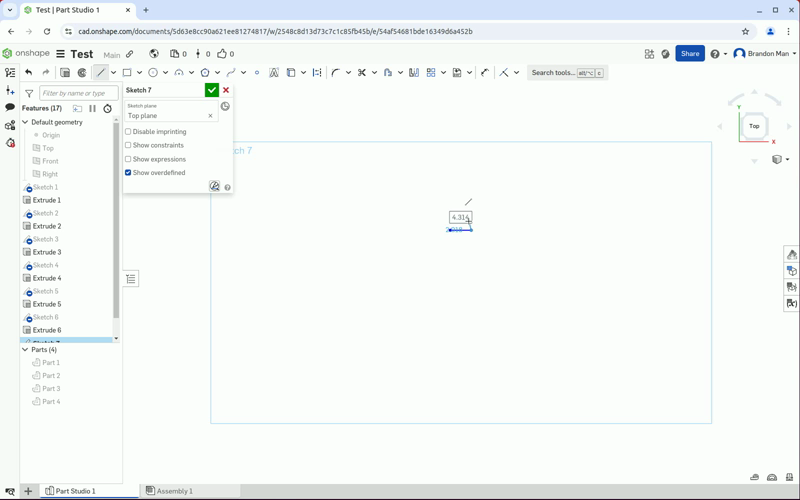
key(esc)
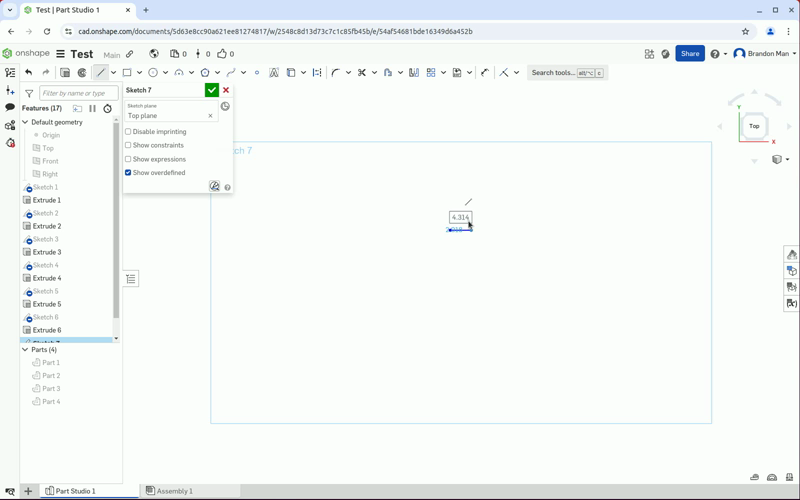
key(a)
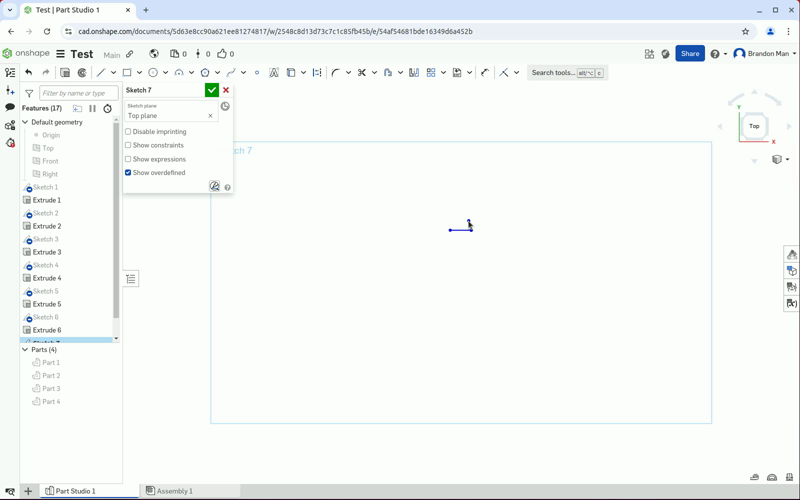
mouse_move(468, 220)
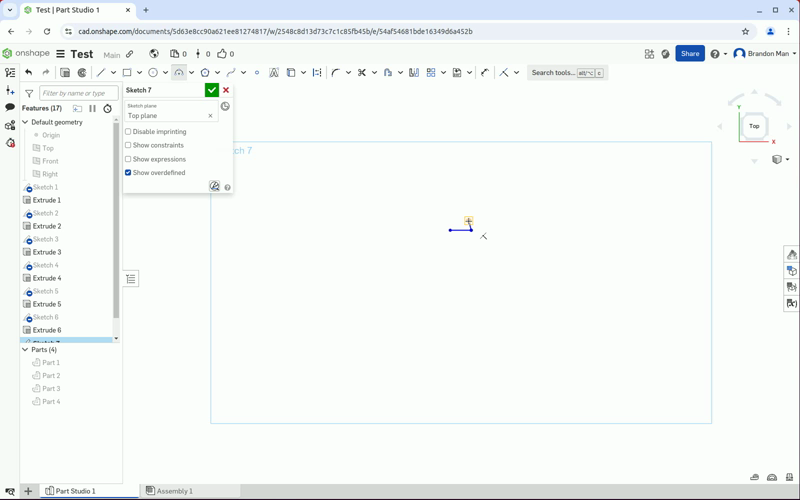
click(468, 220)
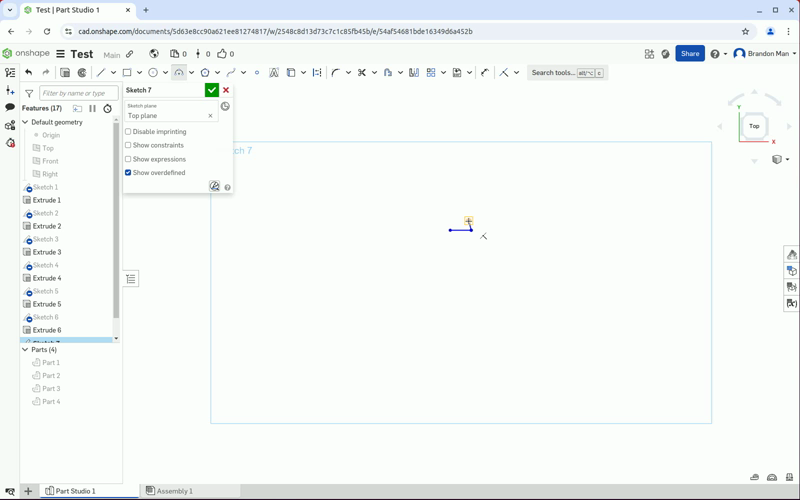
key_down(shift)
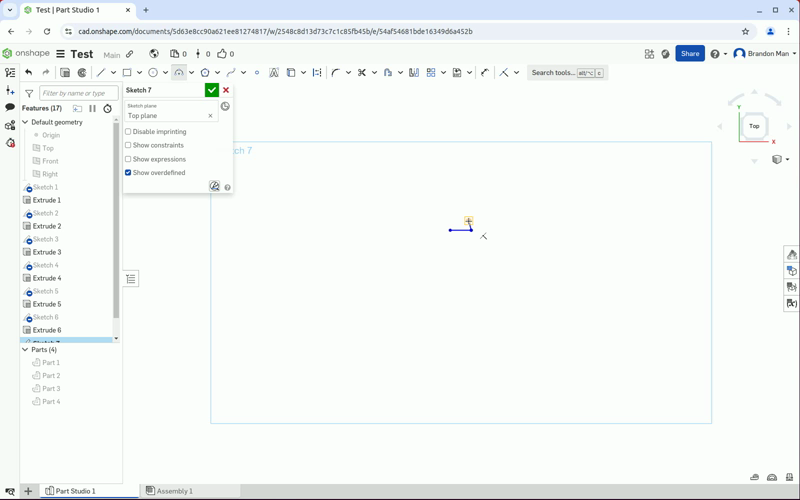
mouse_move(453, 220)
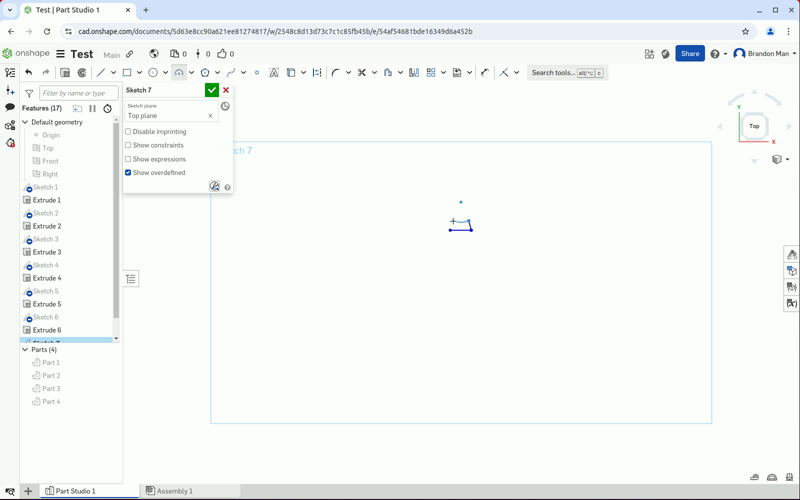
click(453, 220)
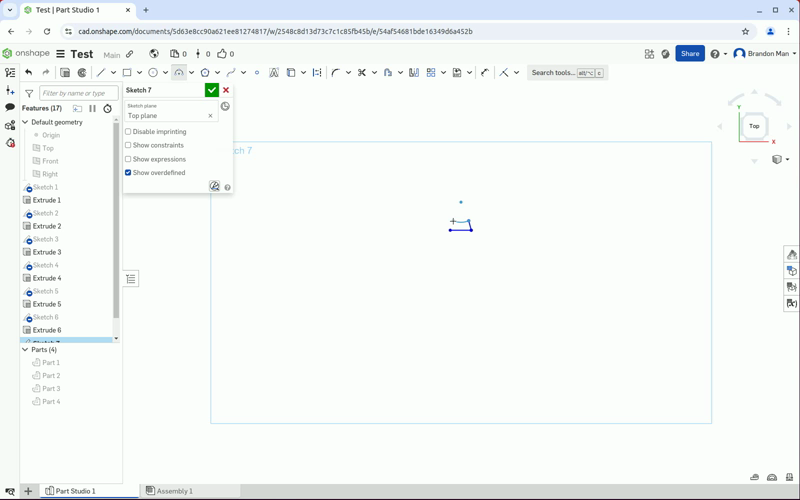
mouse_move(460, 213)
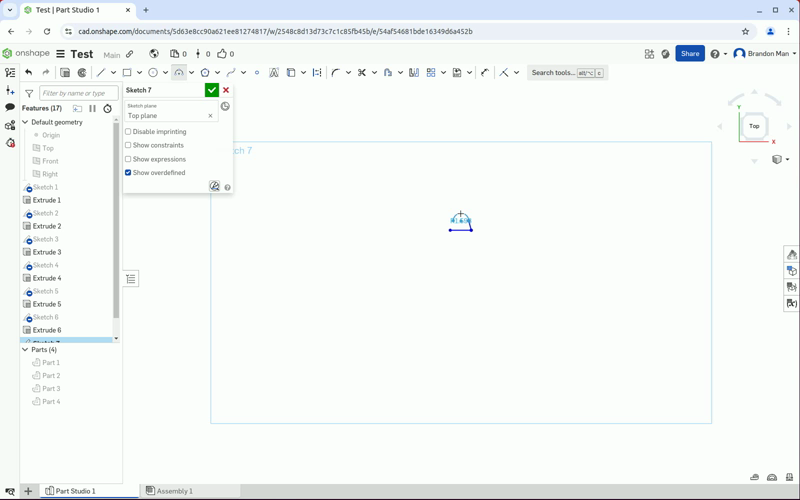
click(460, 213)
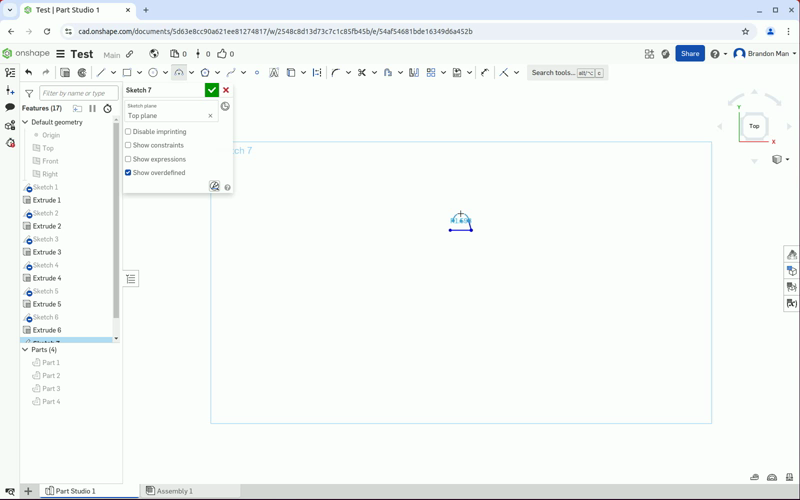
key_up(shift)
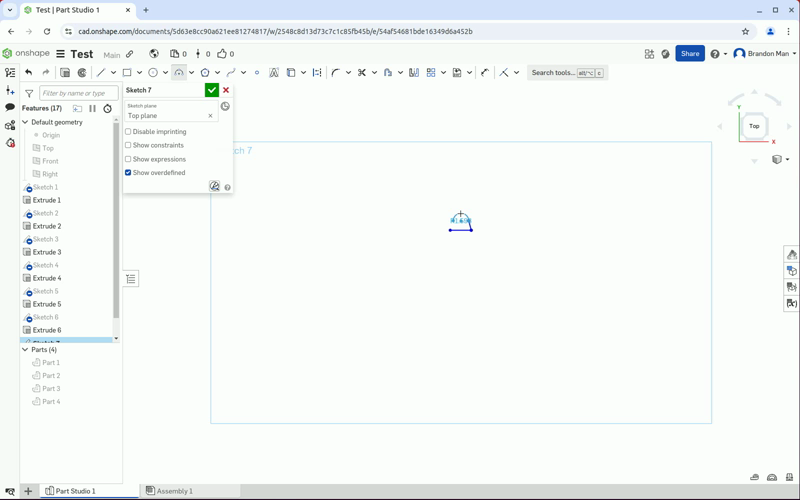
key(esc)
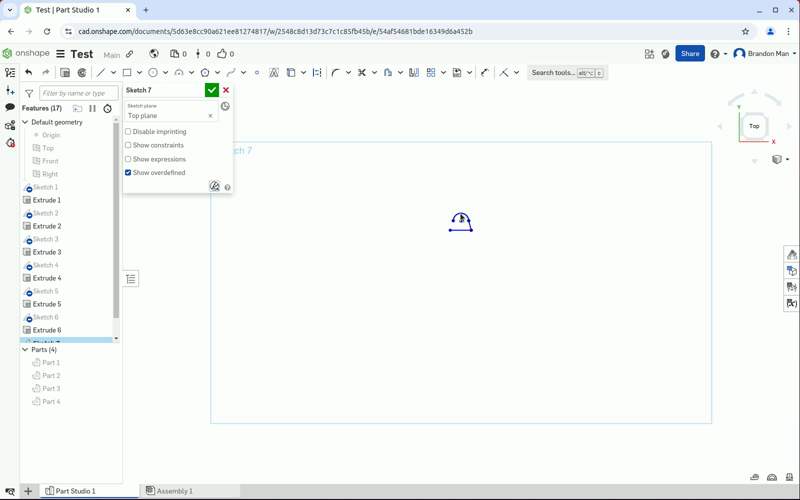
key(l)
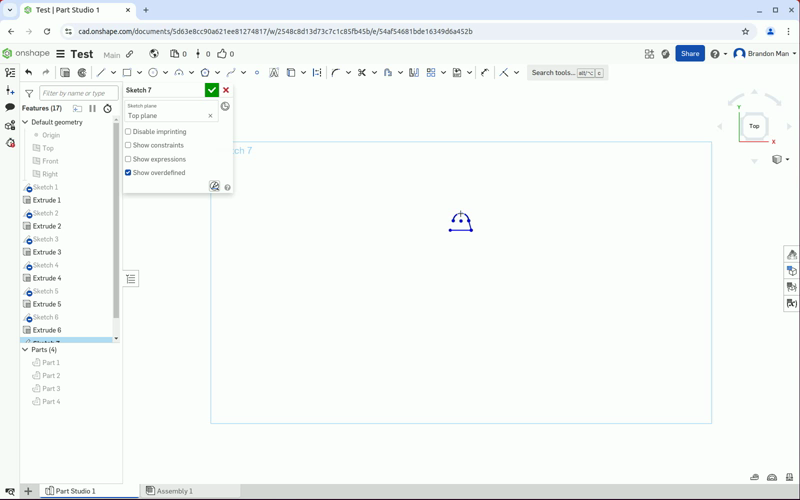
mouse_move(453, 220)
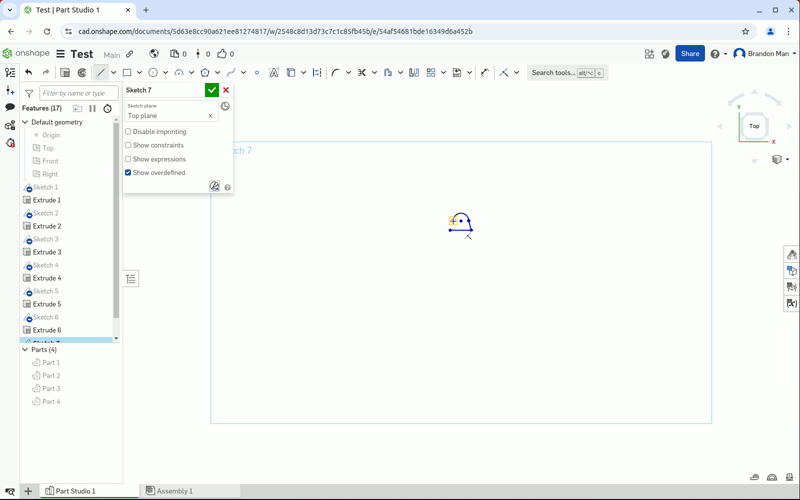
click(453, 220)
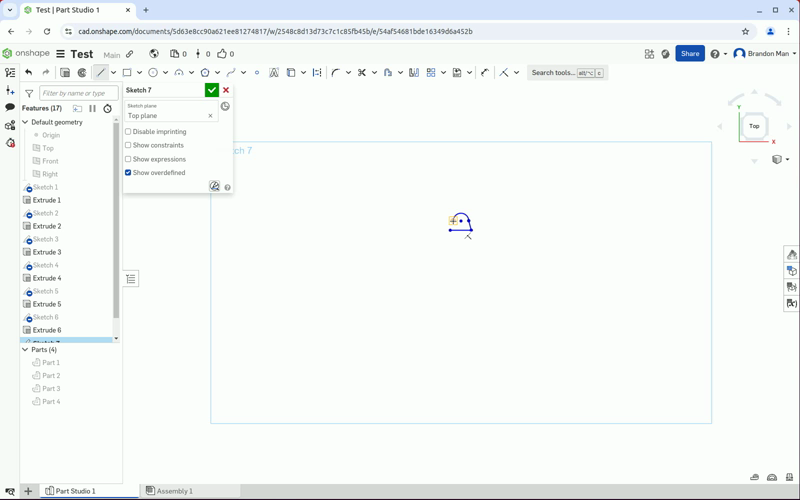
mouse_move(483, 220)
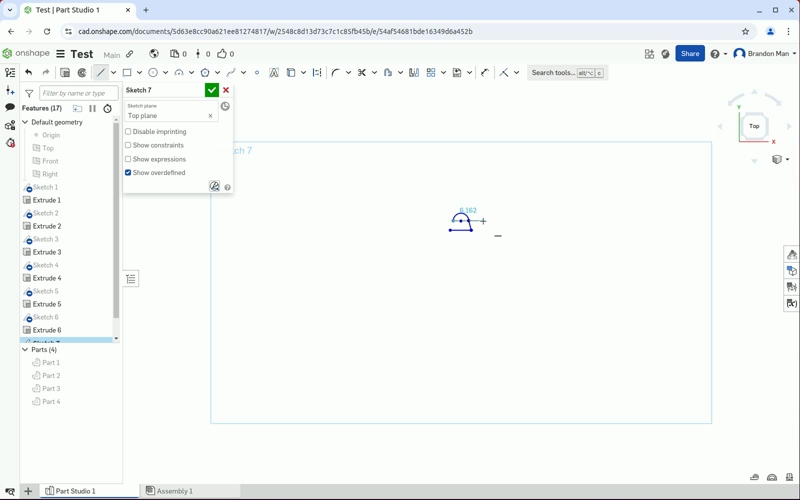
key_down(shift)
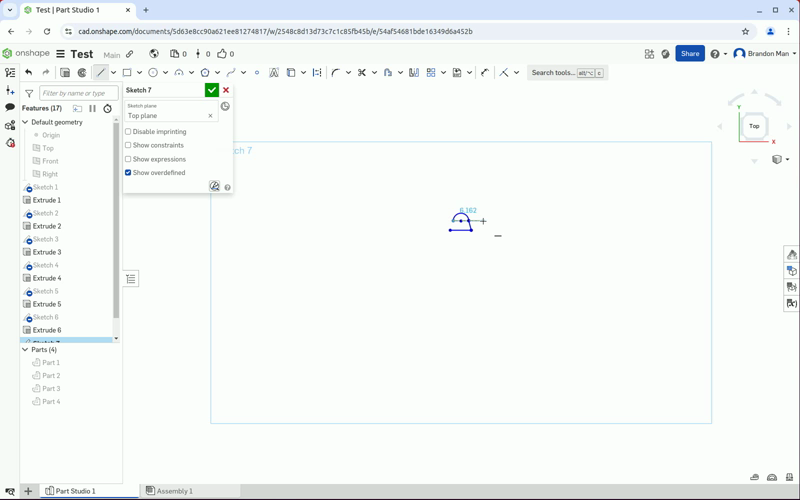
mouse_move(450, 230)
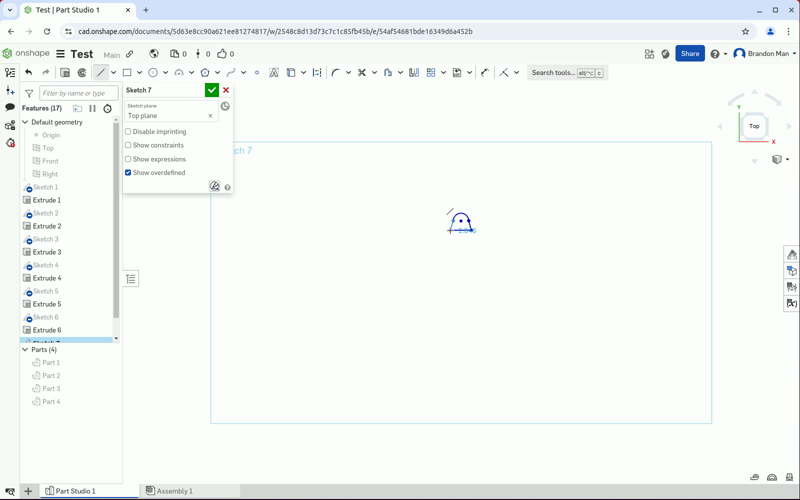
key_up(shift)
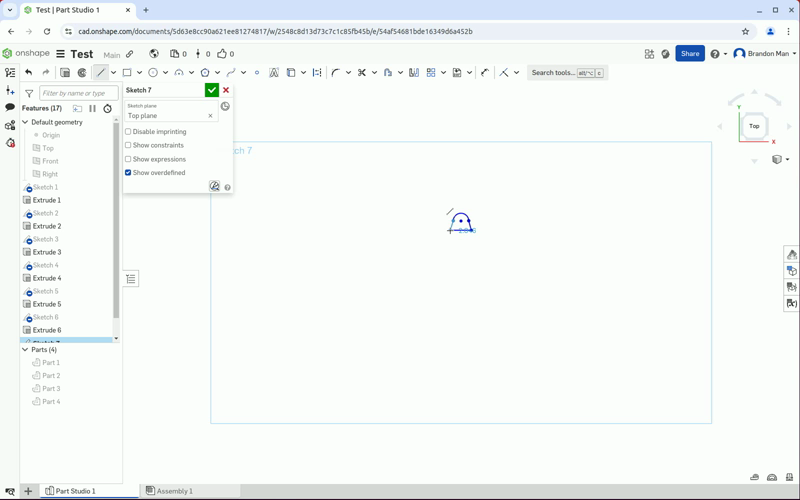
click(450, 230)
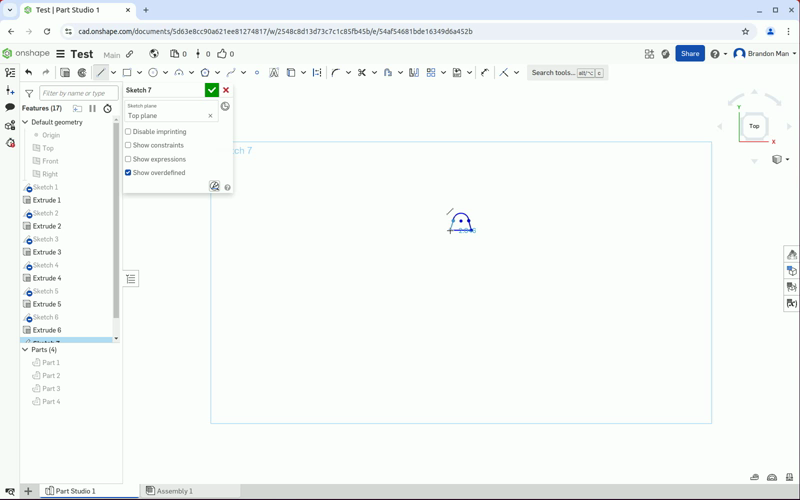
key(esc)
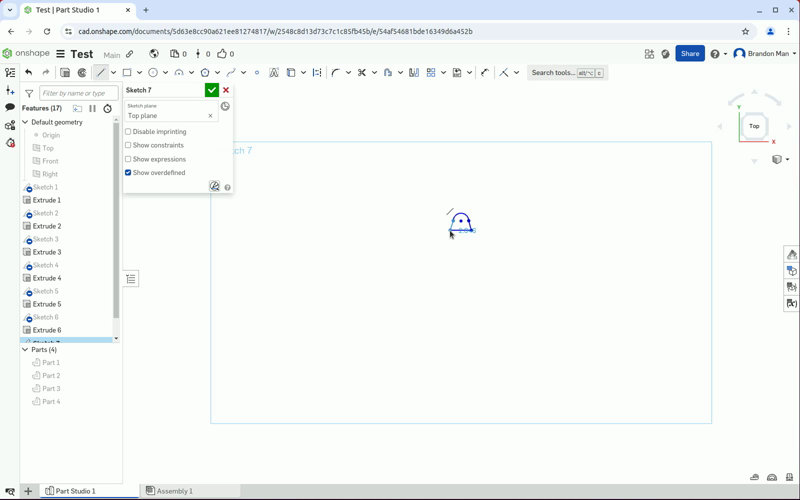
key(c)
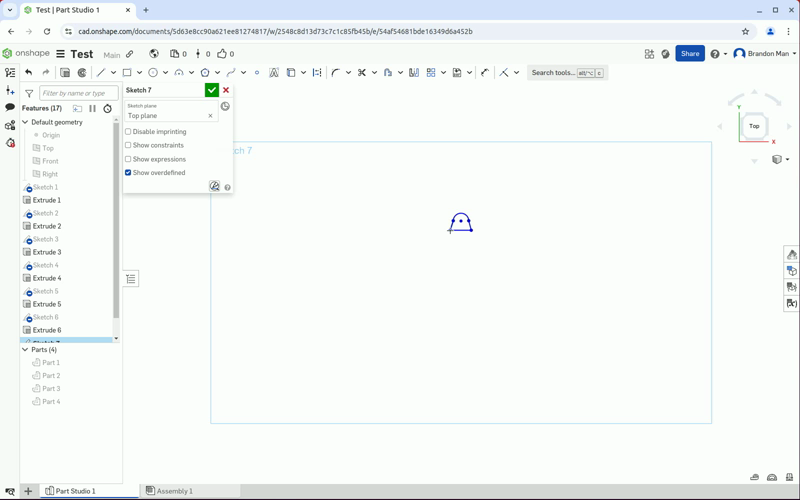
key_down(shift)
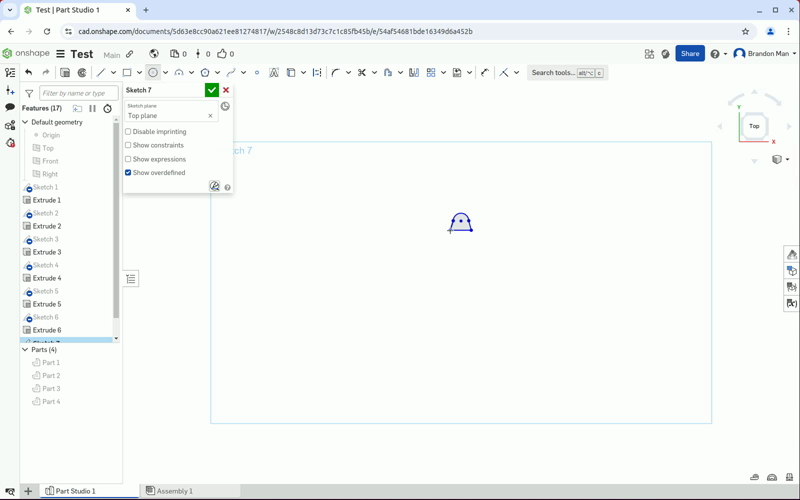
mouse_move(460, 220)
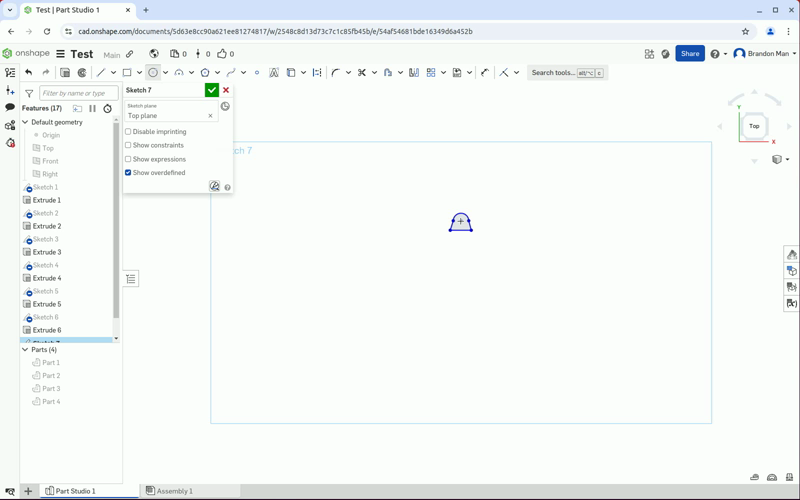
click(460, 220)
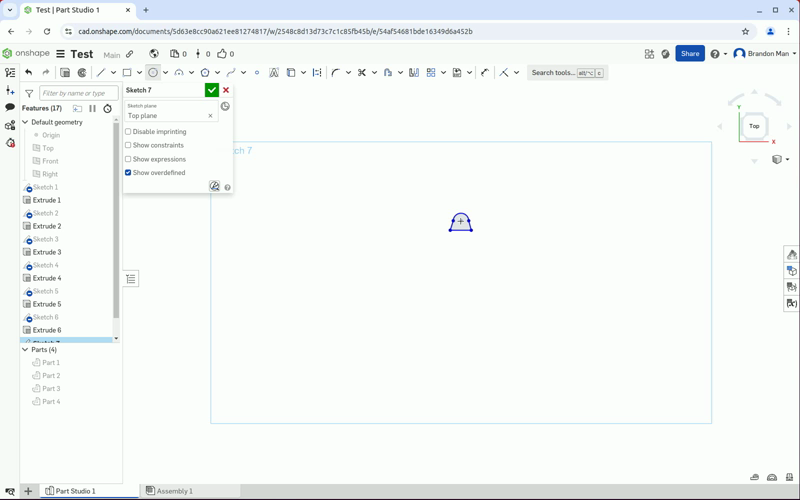
key_up(shift)
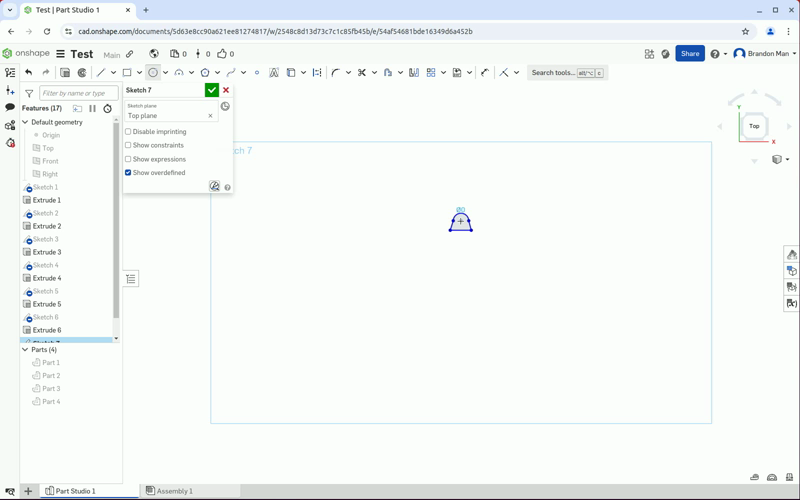
mouse_move(466, 220)
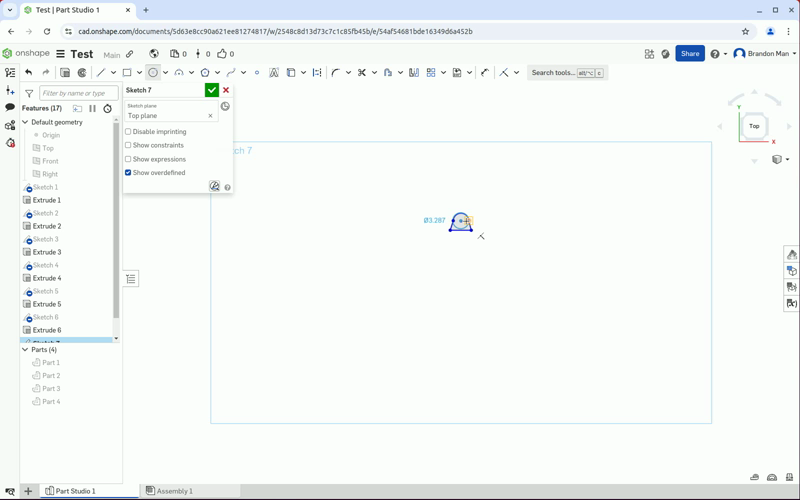
scroll(6)
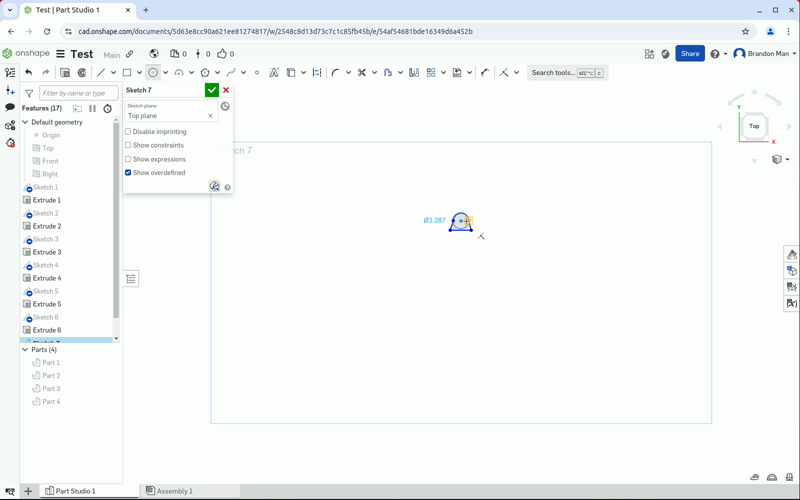
scroll(6)
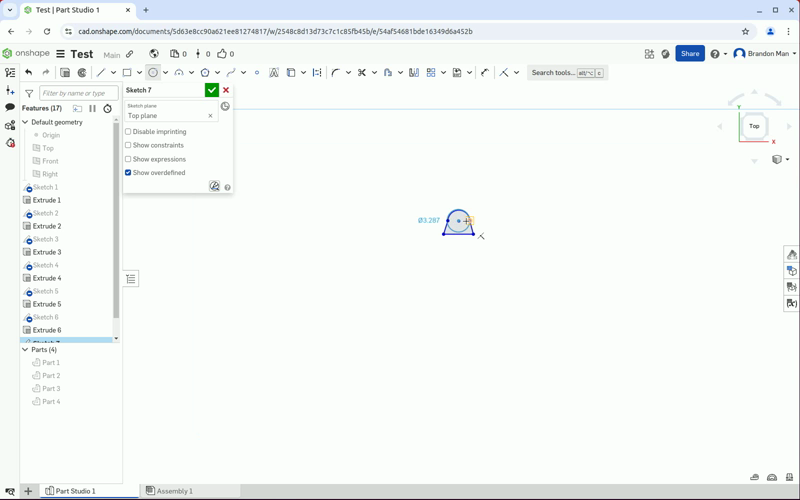
scroll(6)
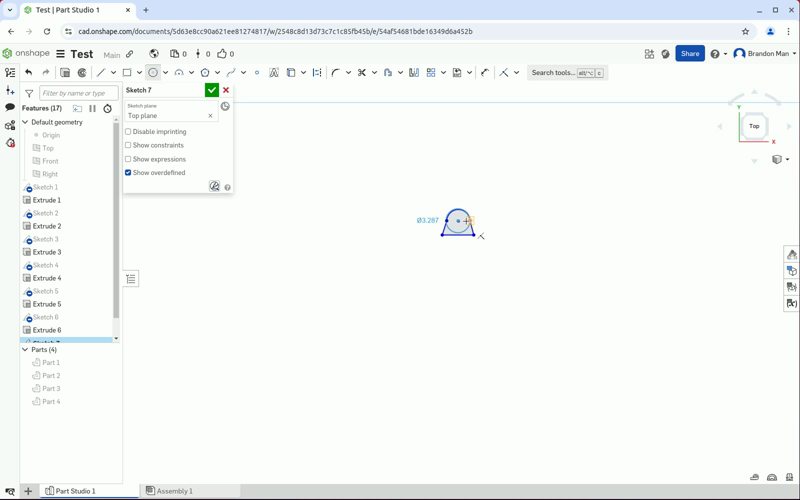
scroll(6)
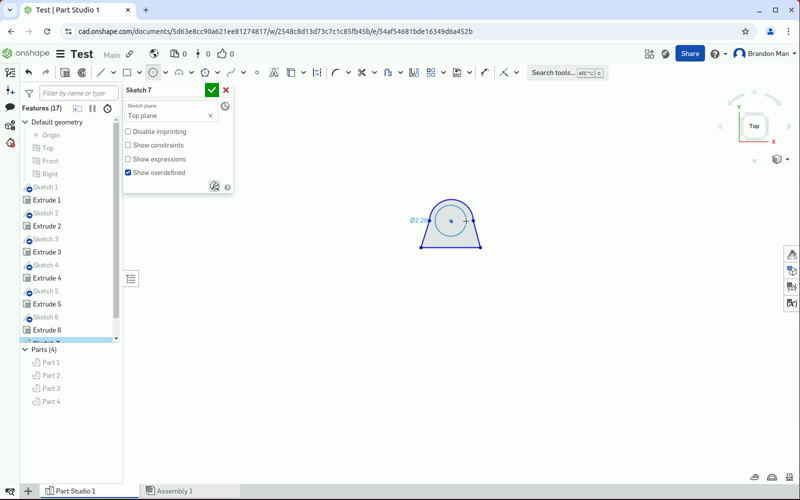
scroll(6)
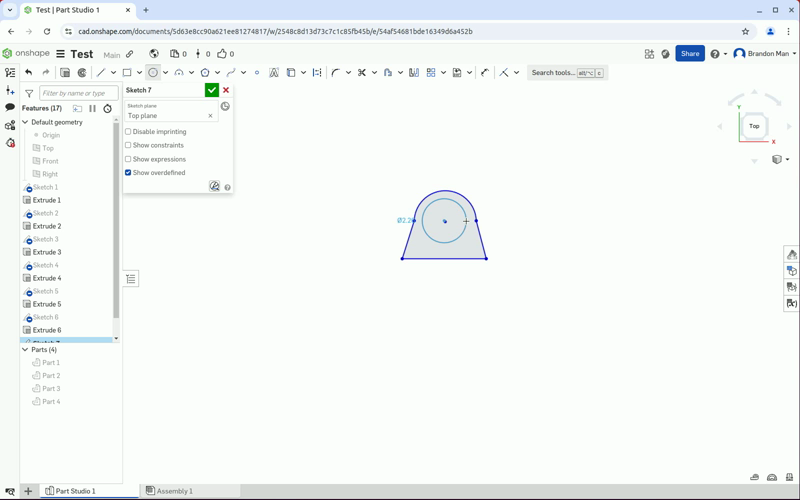
scroll(6)
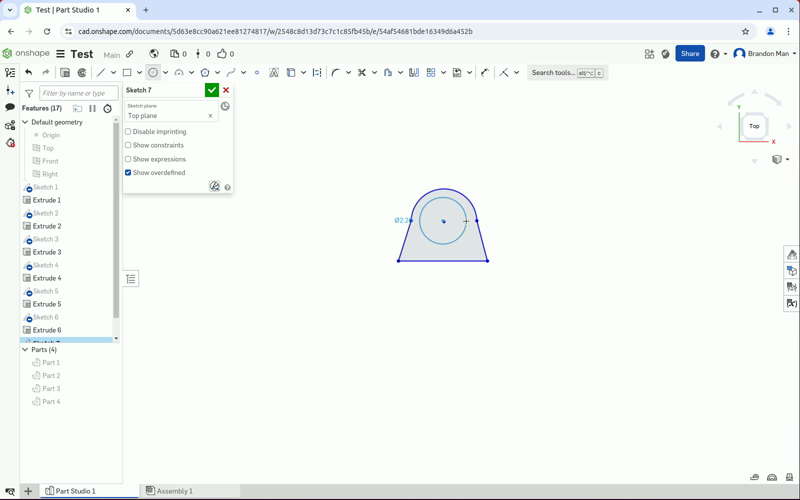
scroll(6)
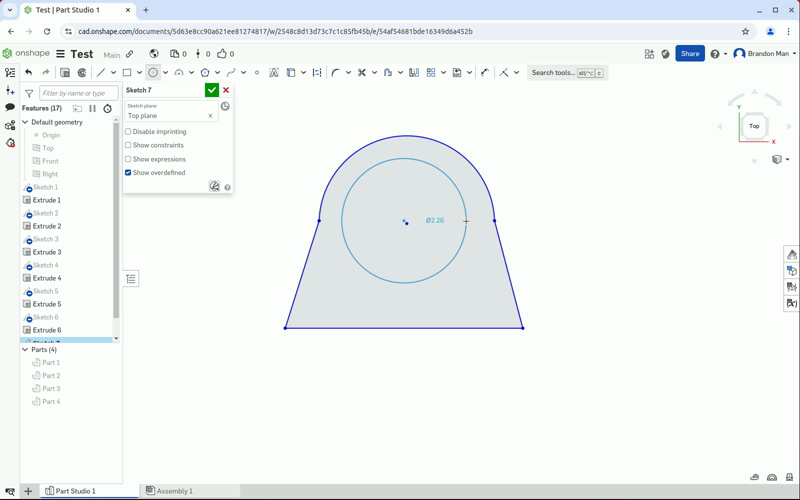
click(466, 220)
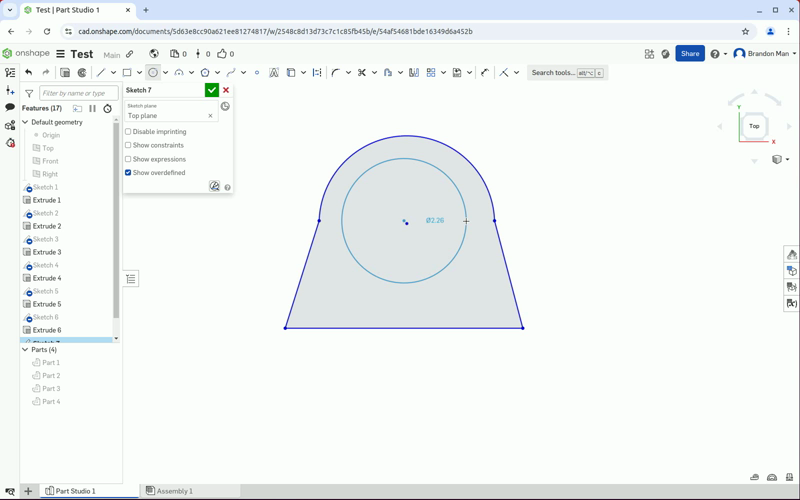
scroll(-6)
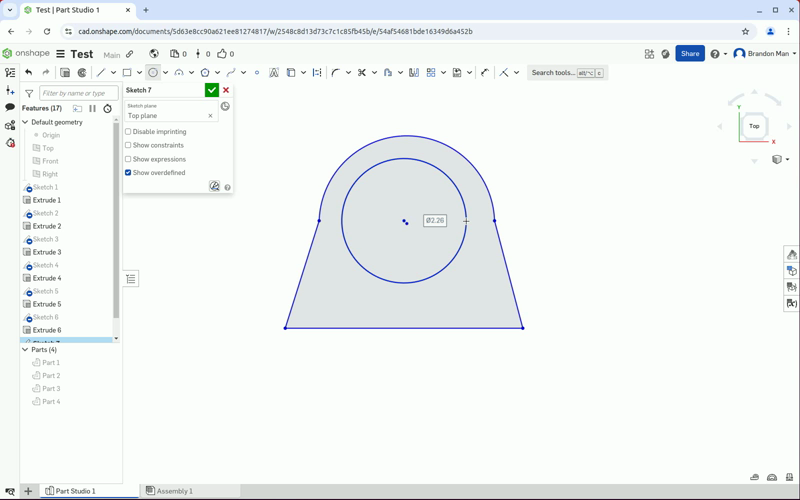
scroll(-6)
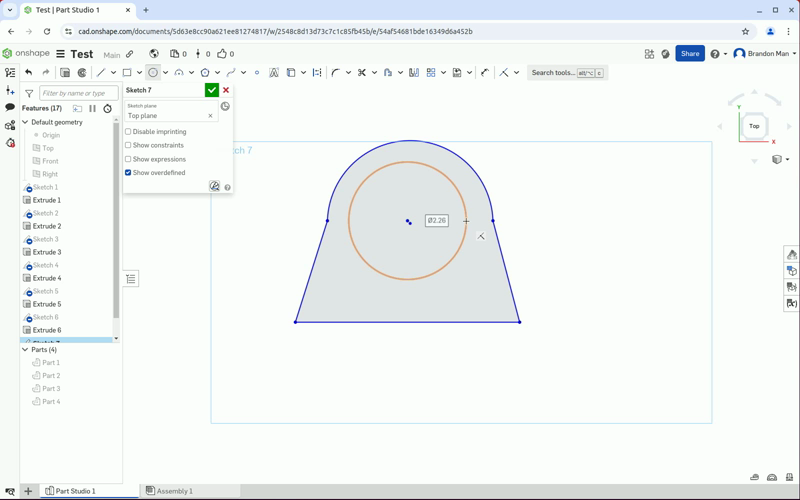
scroll(-6)
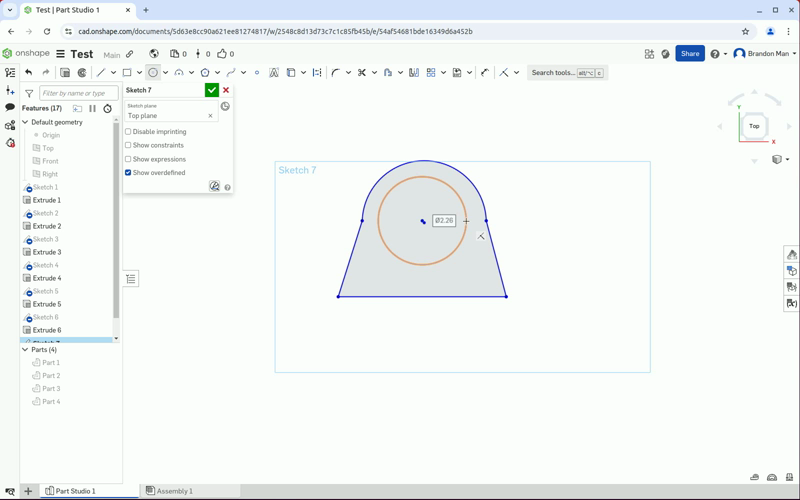
scroll(-6)
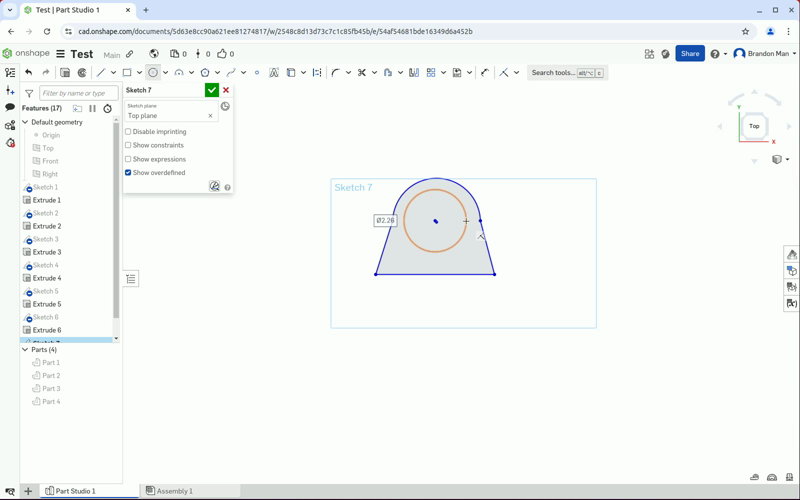
scroll(-6)
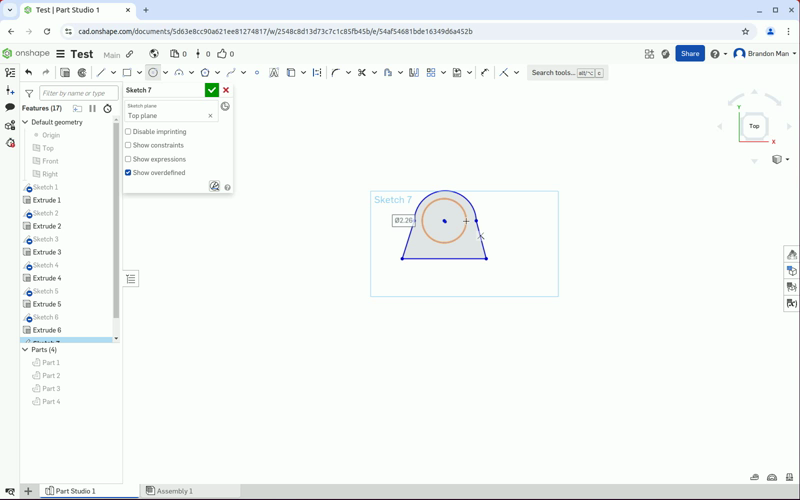
scroll(-6)
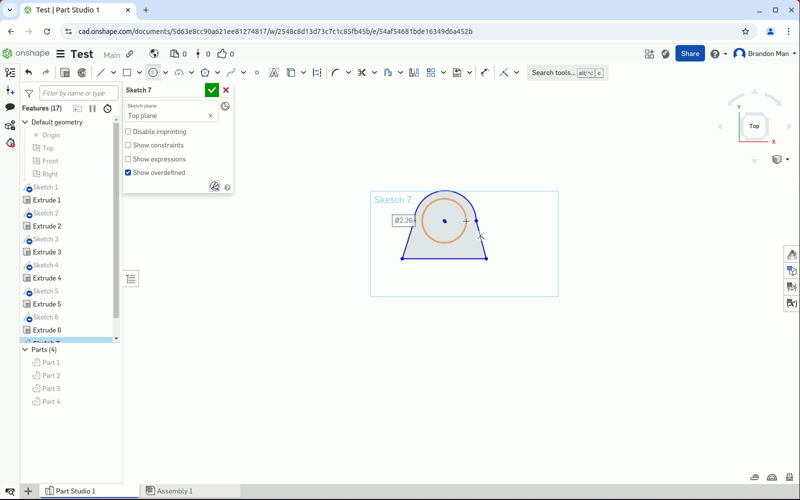
scroll(-6)
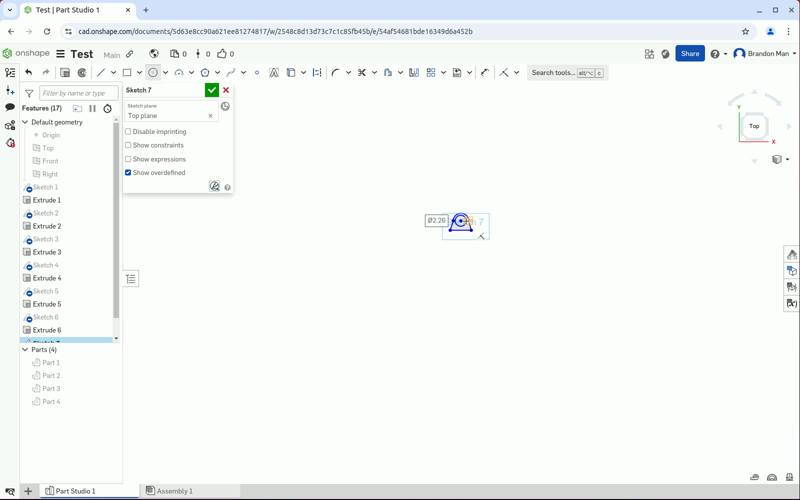
key(esc)
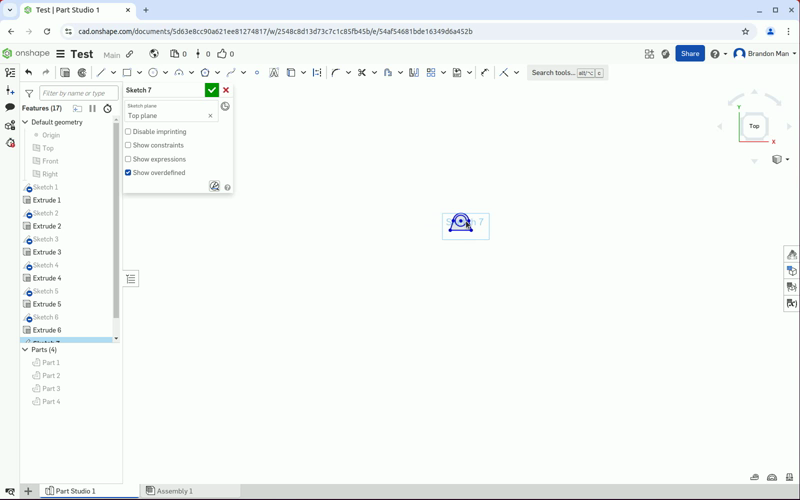
mouse_move(454, 222)
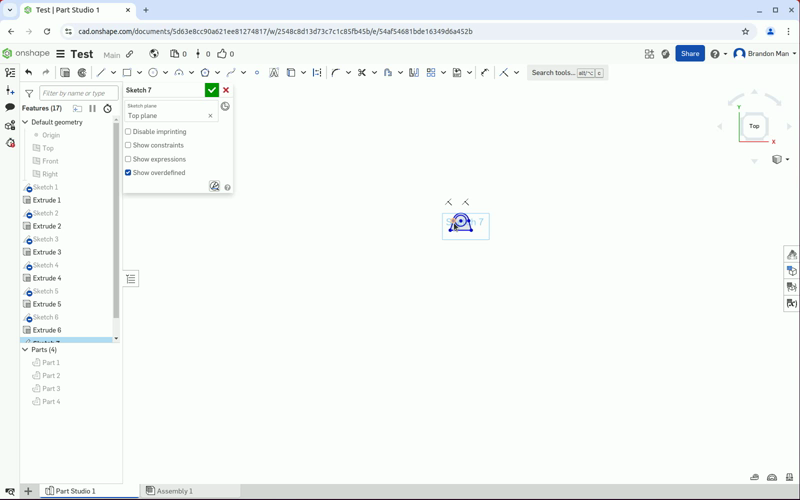
scroll(6)
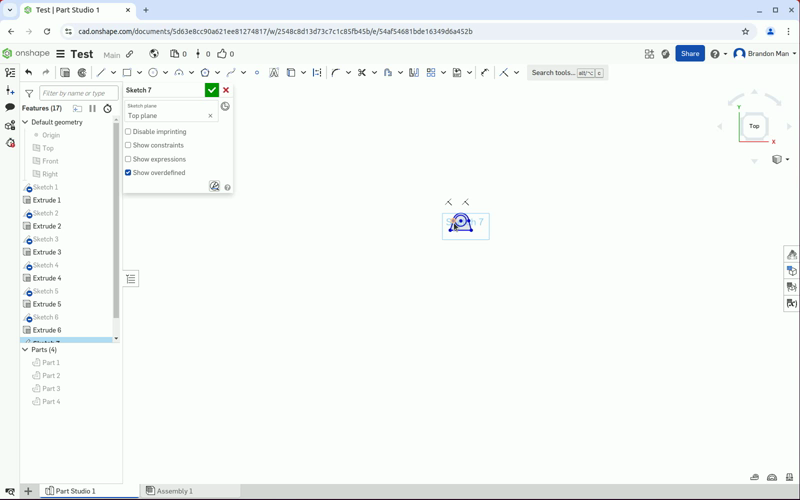
scroll(6)
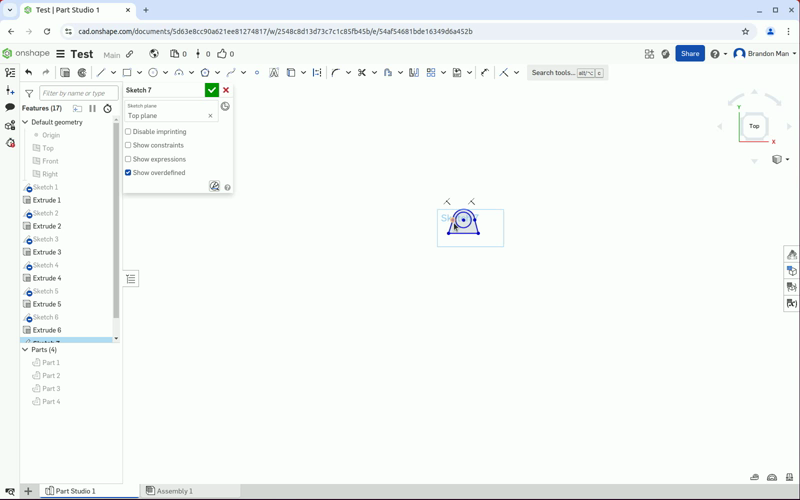
scroll(6)
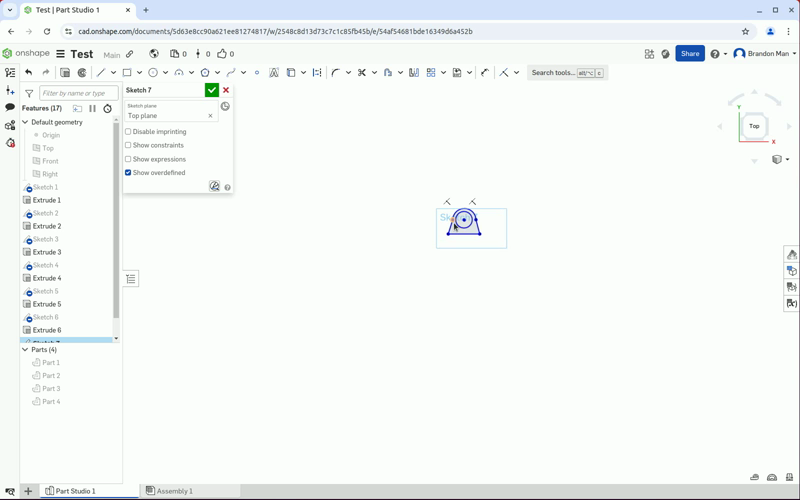
scroll(6)
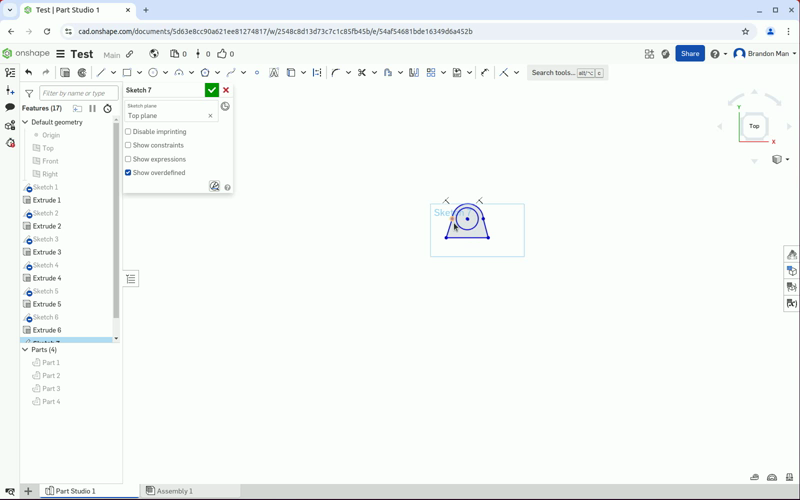
scroll(6)
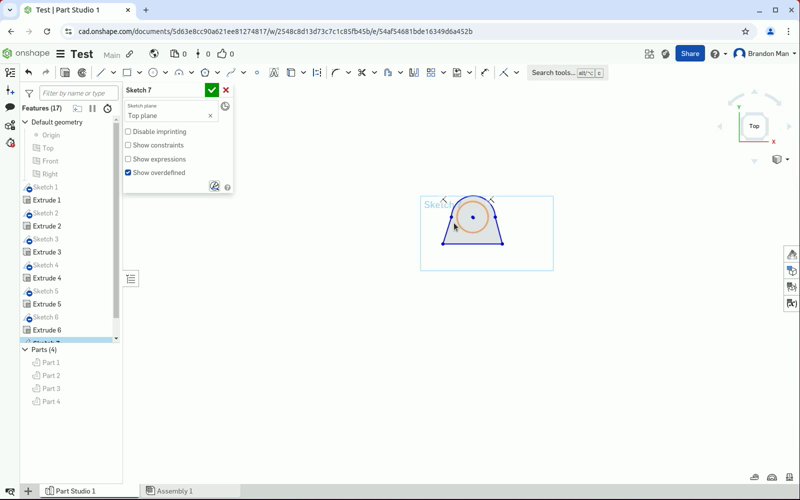
scroll(6)
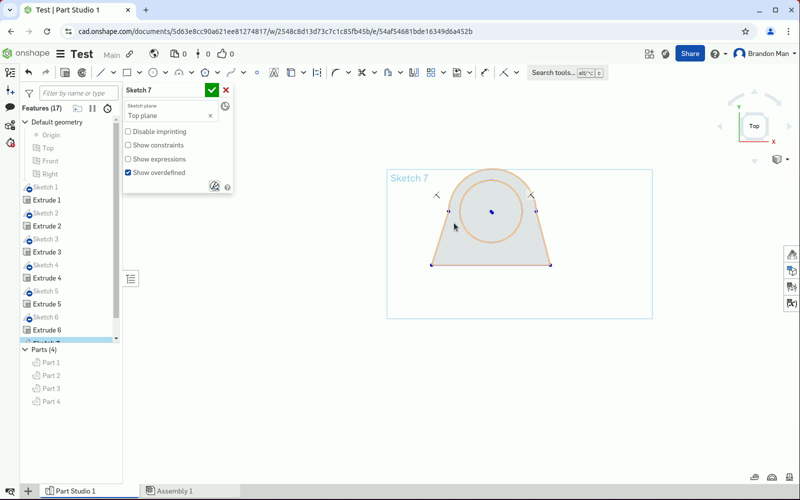
scroll(6)
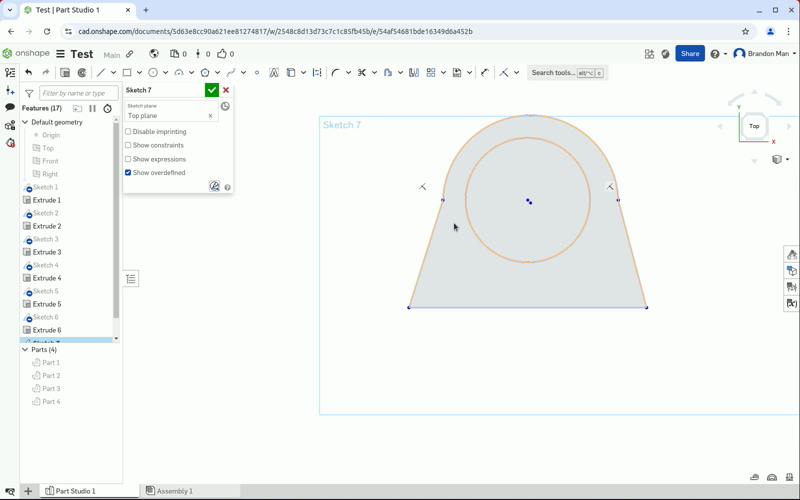
click(454, 222)
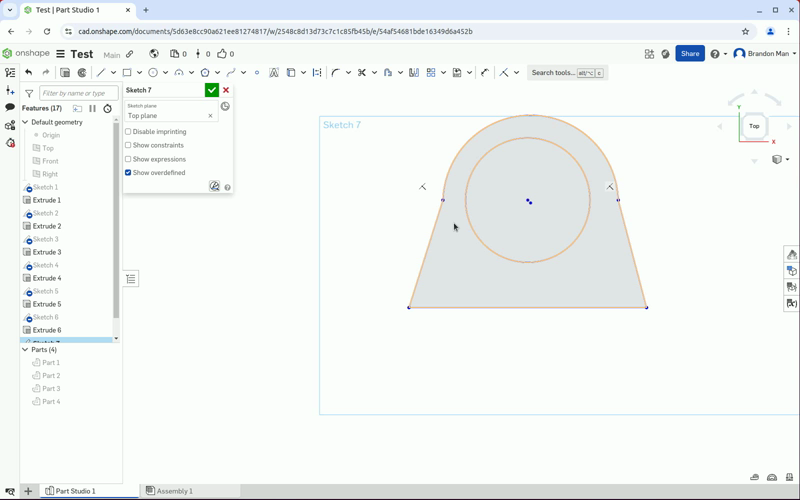
scroll(-6)
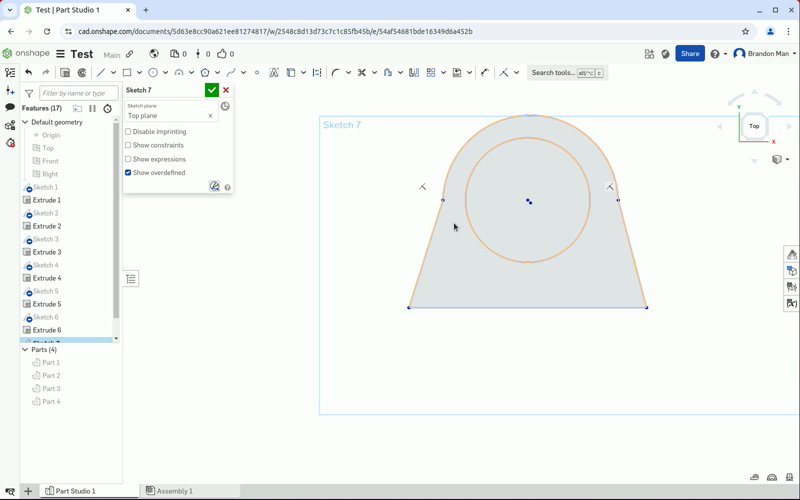
scroll(-6)
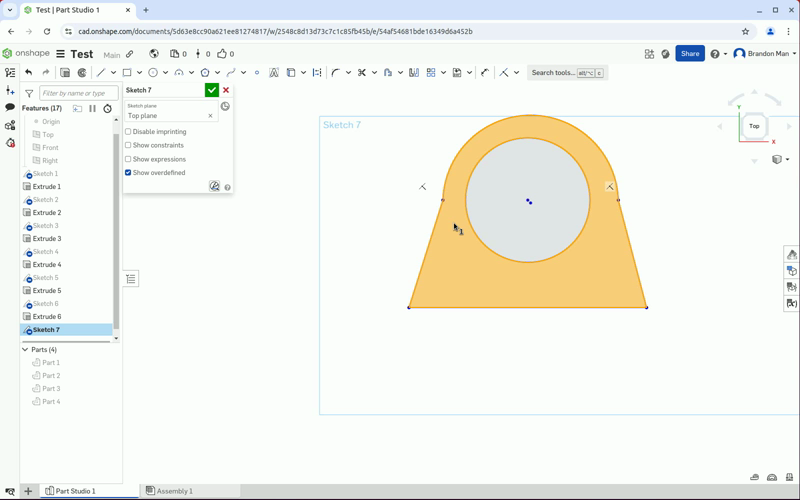
scroll(-6)
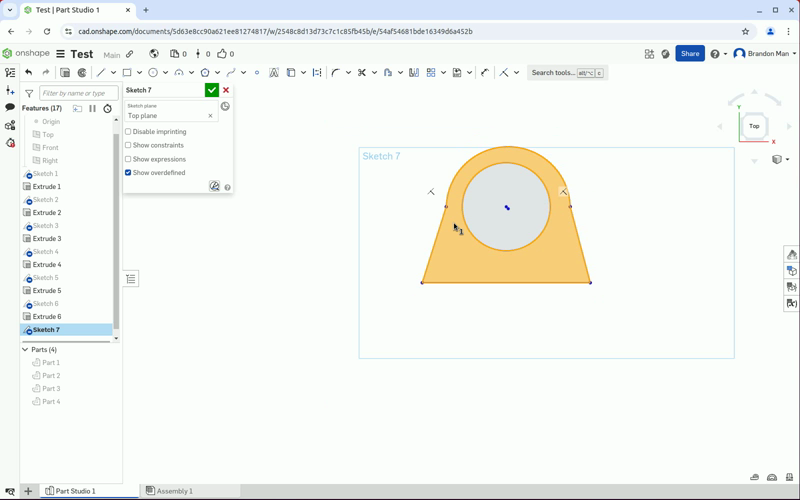
scroll(-6)
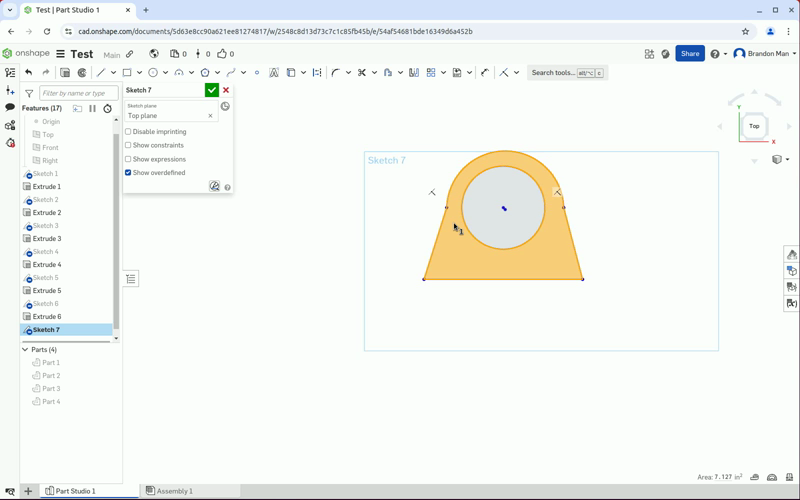
scroll(-6)
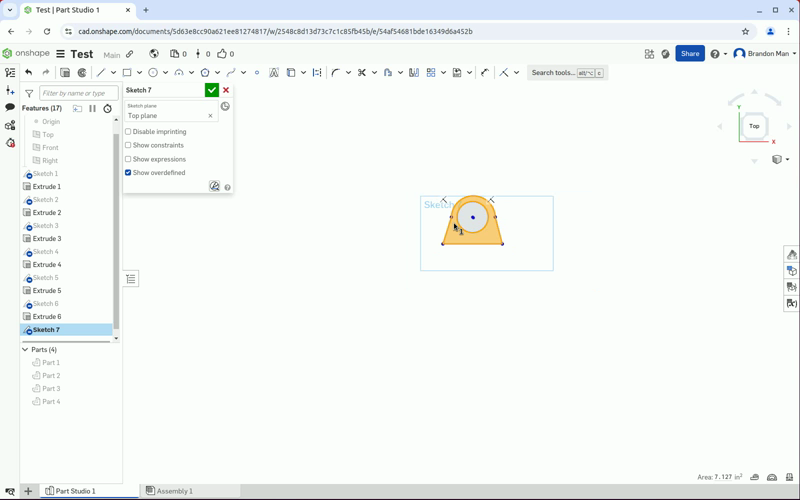
scroll(-6)
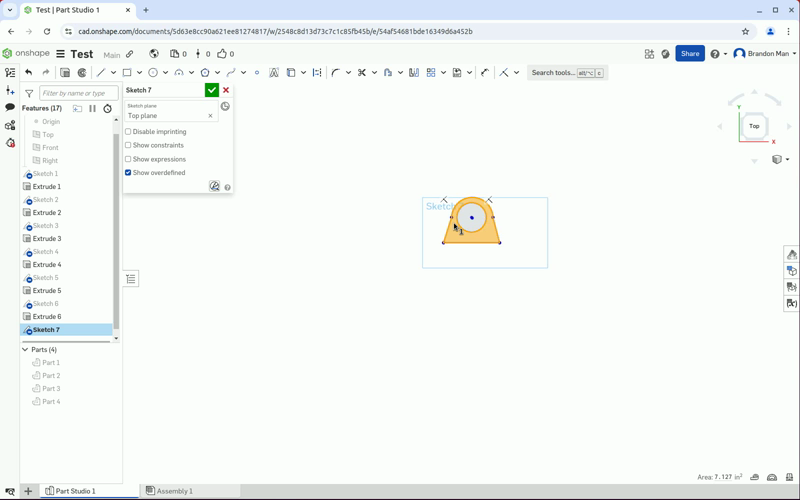
scroll(-6)
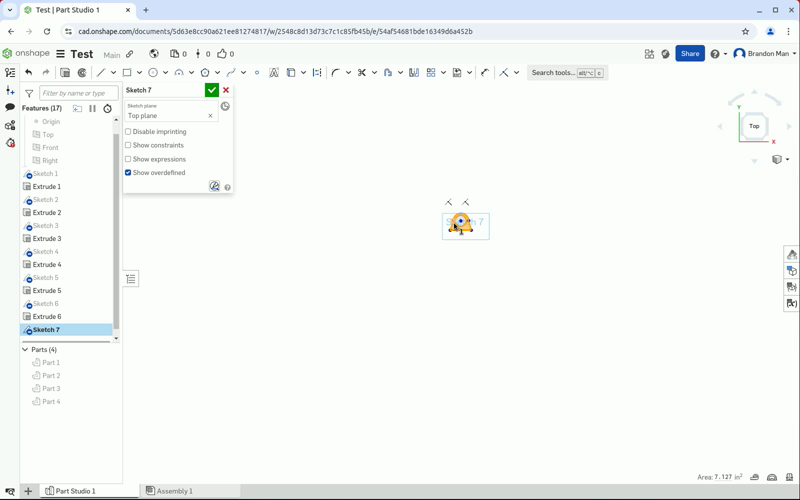
mouse_move(73, 352)
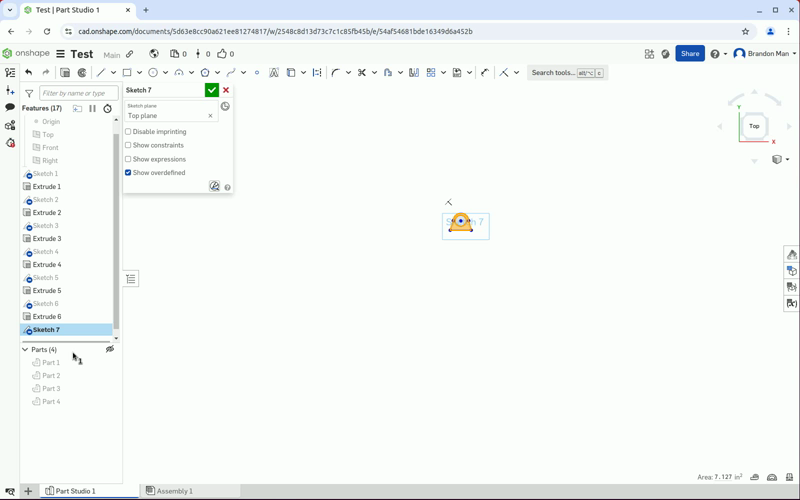
key(shift+y)
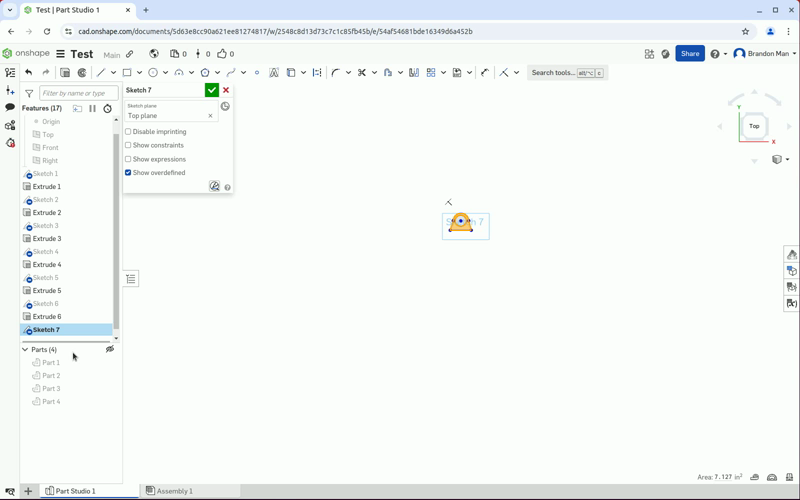
key(shift+e)
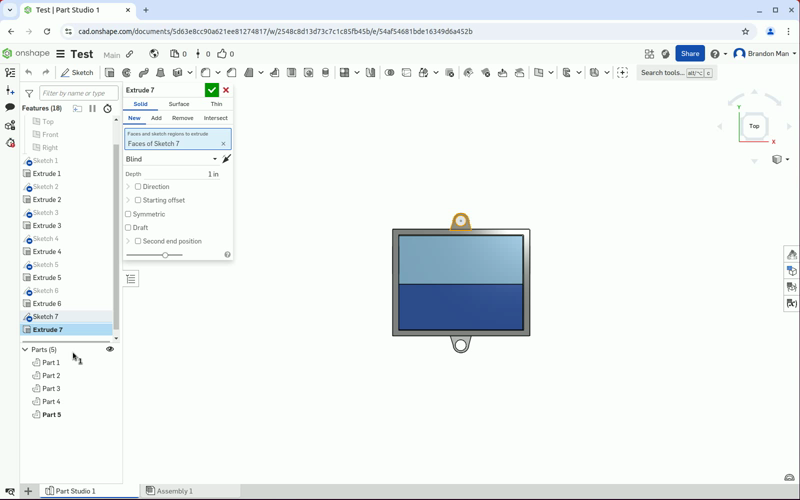
mouse_move(143, 106)
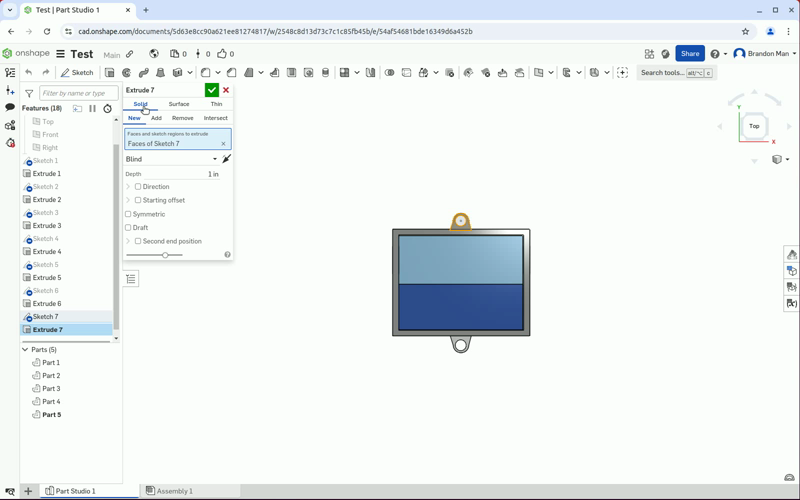
click(143, 106)
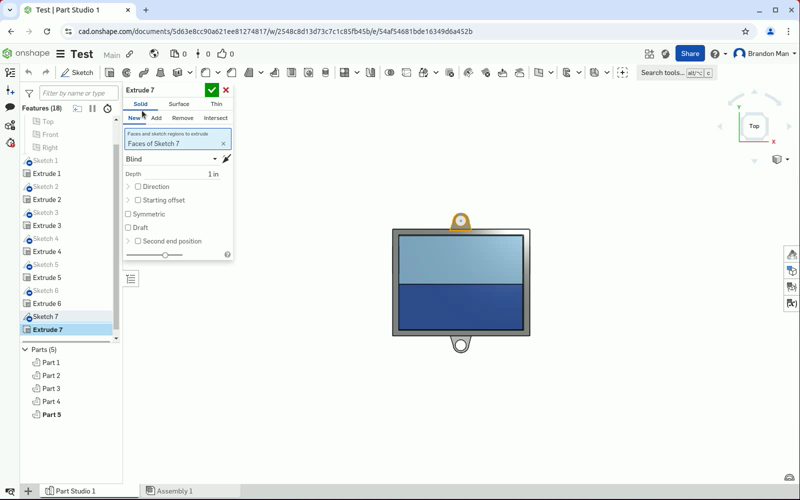
mouse_move(137, 120)
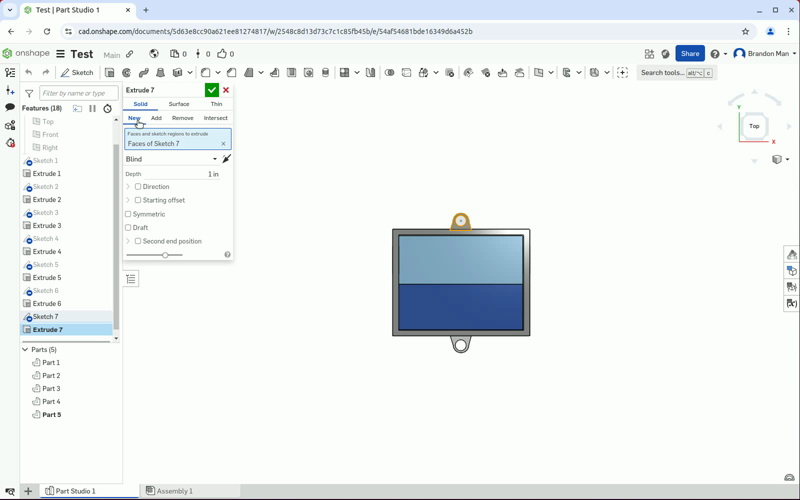
click(137, 120)
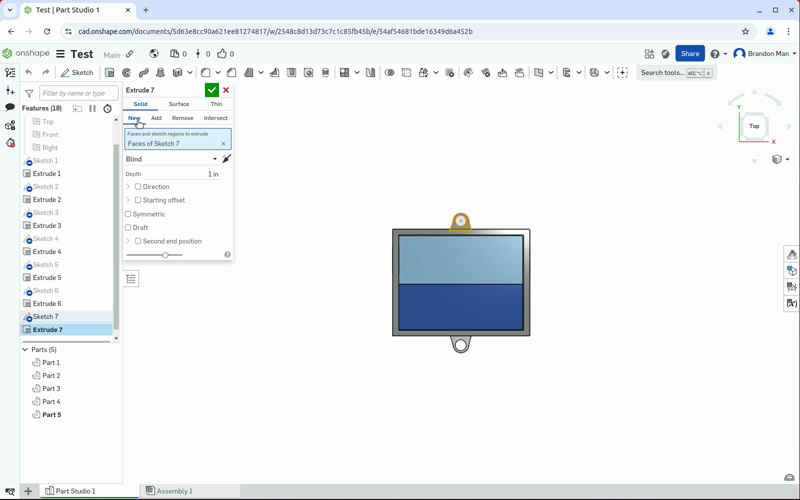
key(tab, 4)
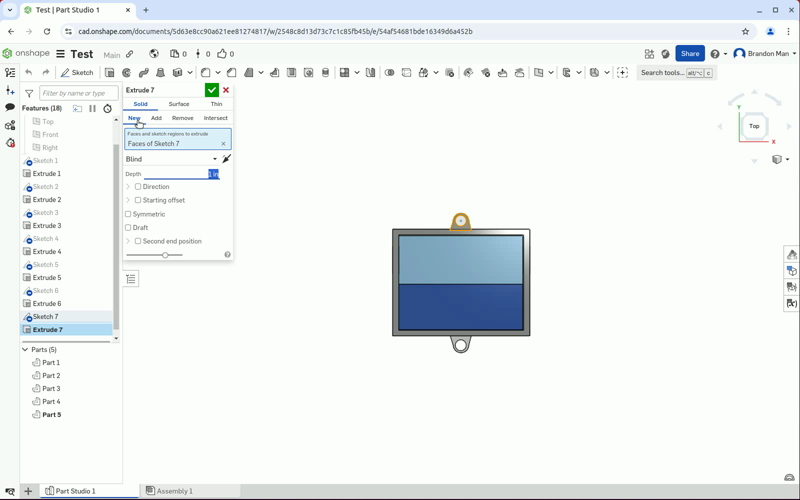
text(-1.204)
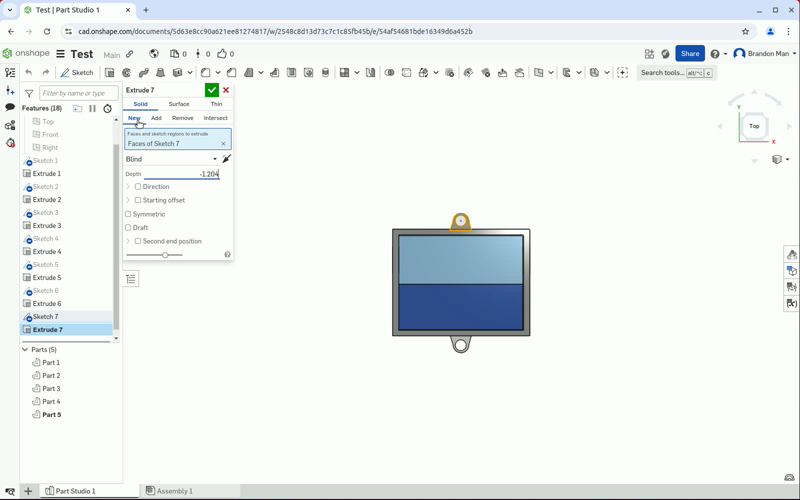
key(enter)
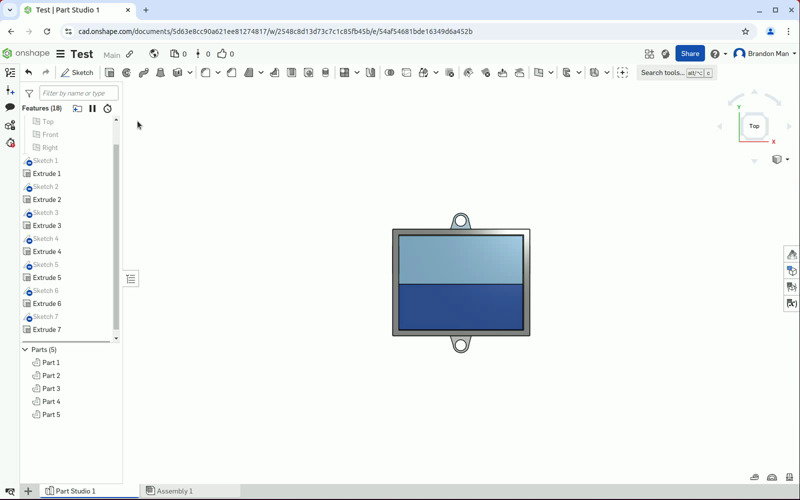
key(shift+h)
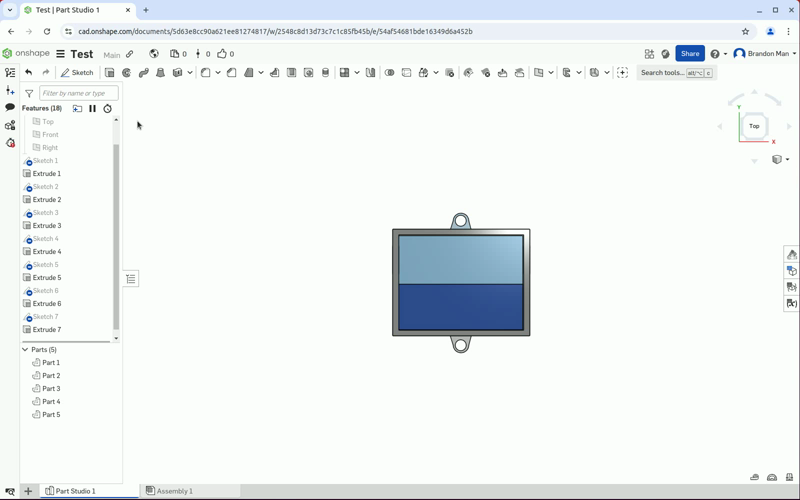
key(shift+h)
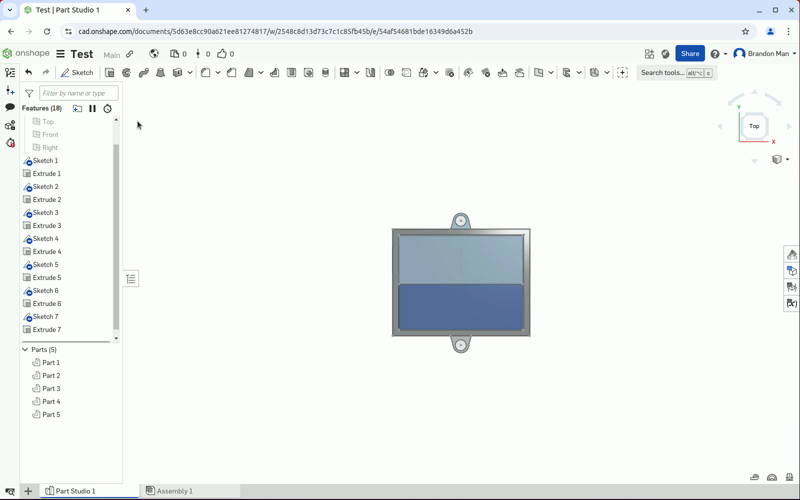
key(shift+7)
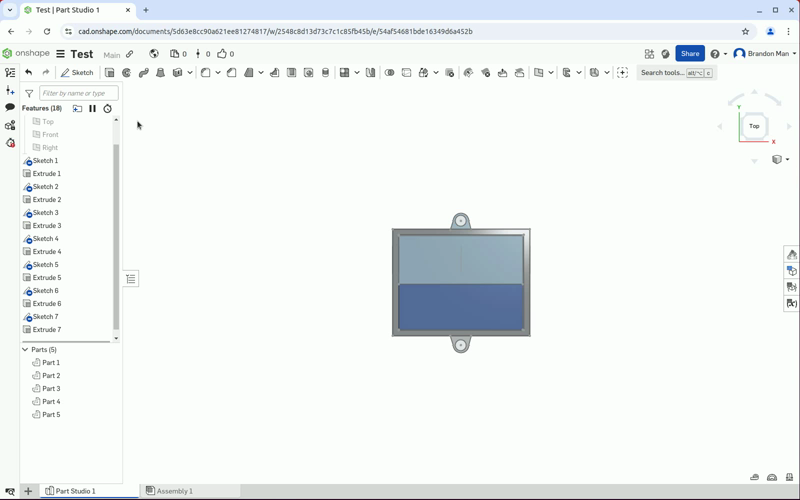
key(up, 3)
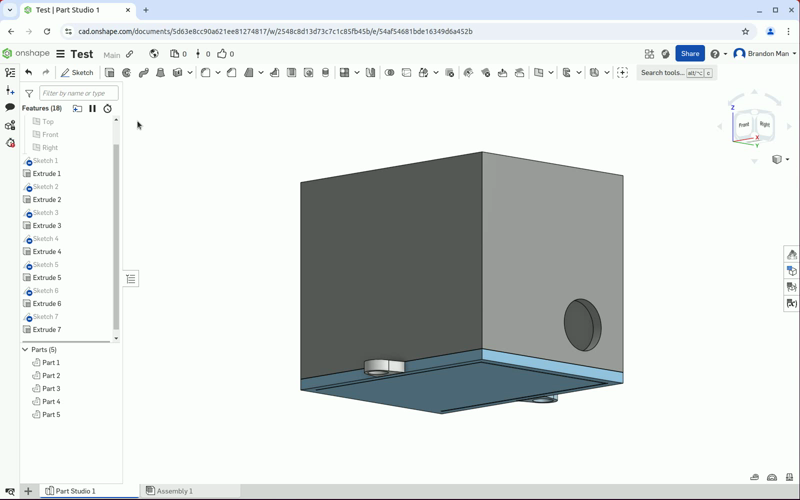
key(left, 3)
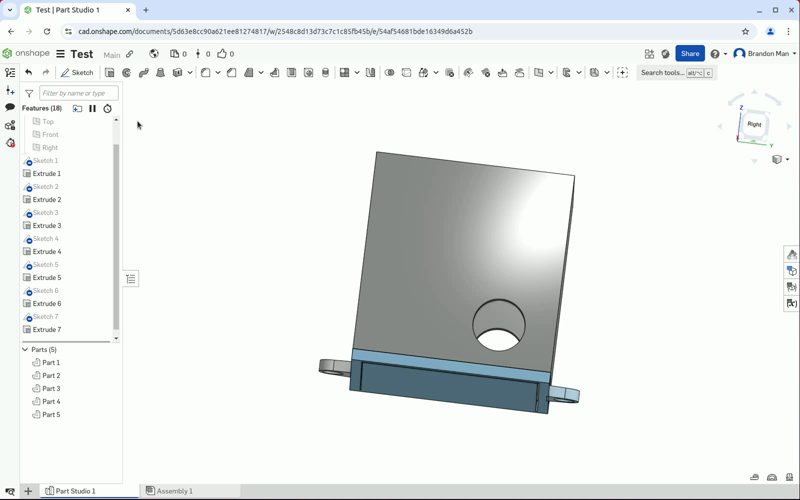
key(right, 3)
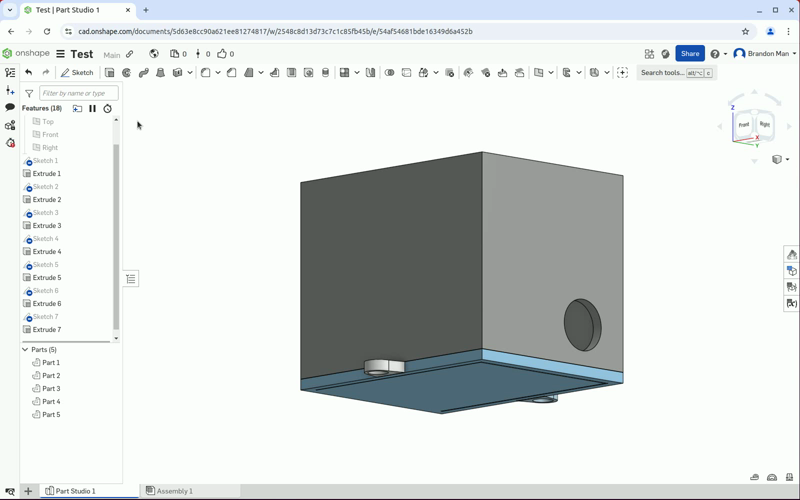
key(down, 3)
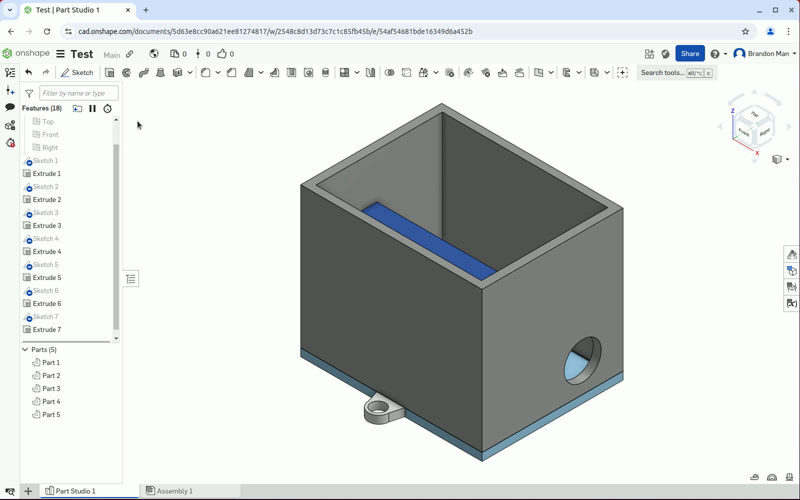
mouse_move(69, 163)
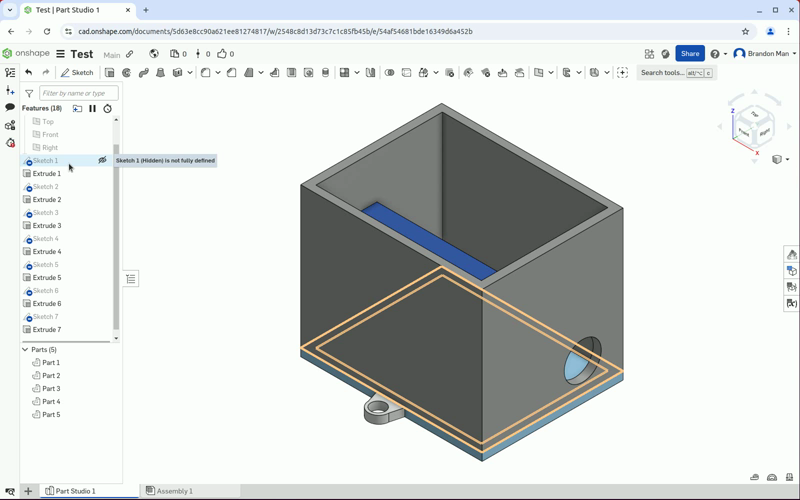
click(69, 163)